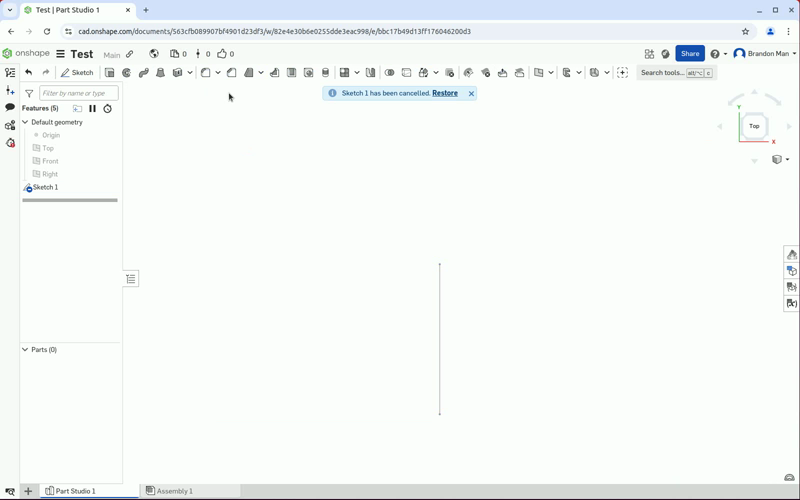
key(shift+h)
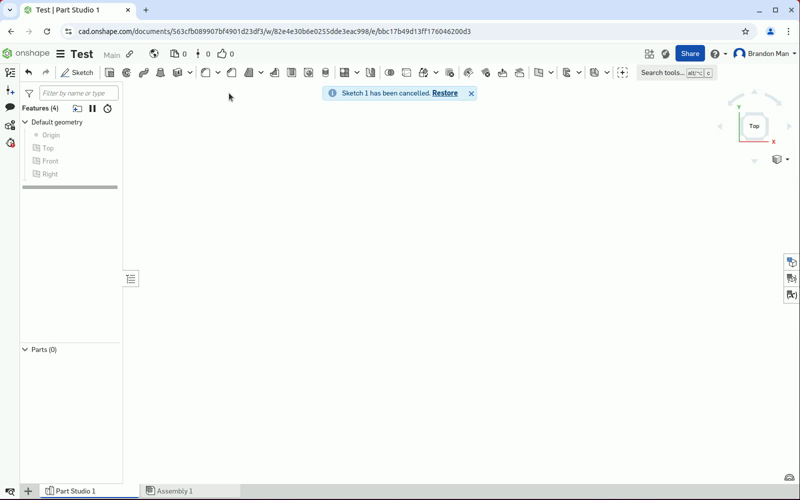
mouse_move(73, 352)
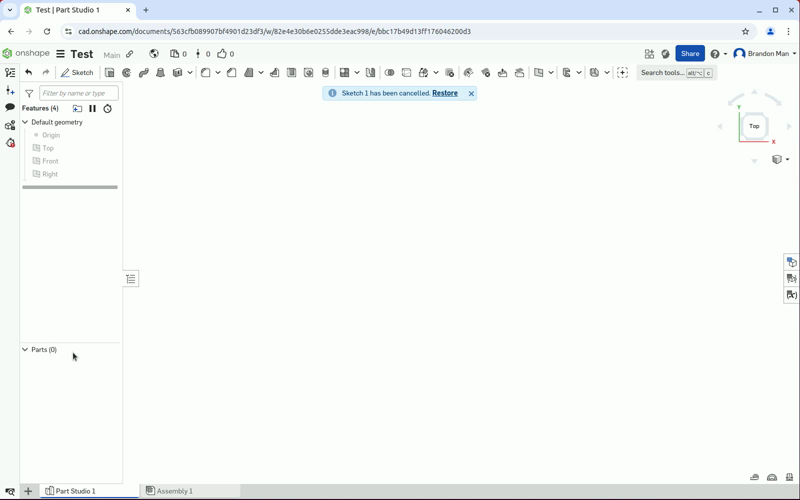
key(y)
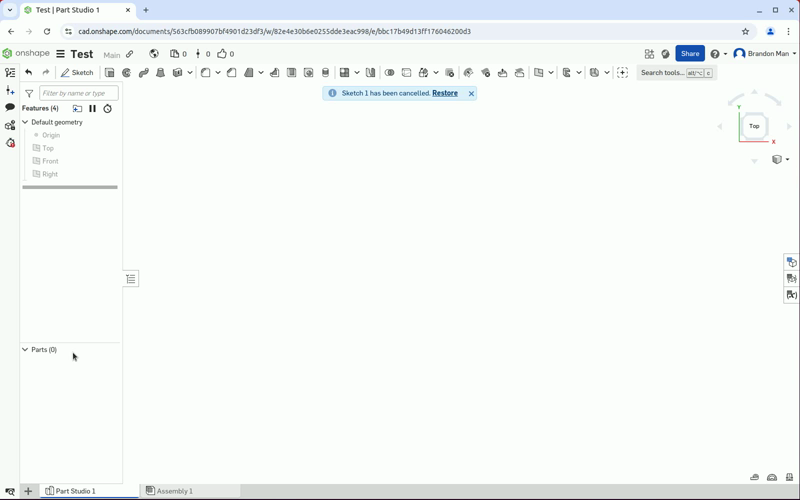
key(shift+p)
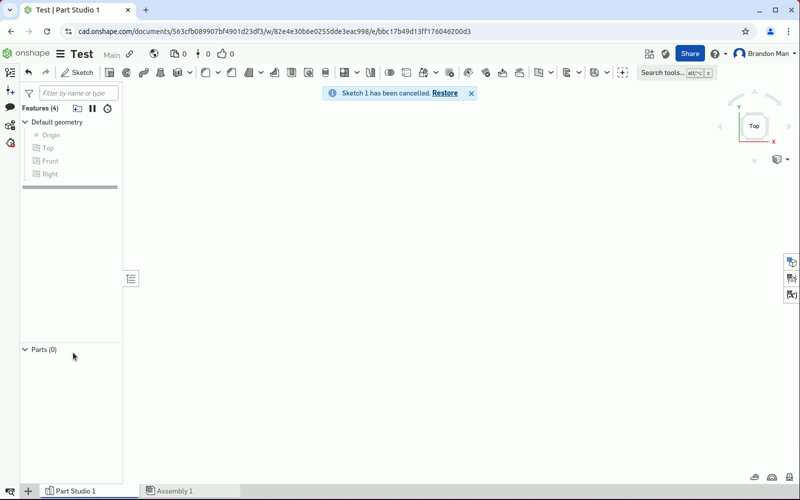
key(space)
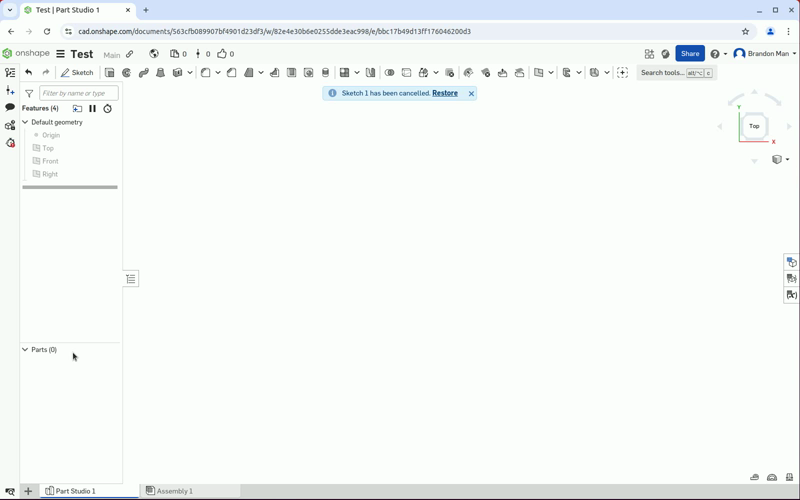
key_down(shift)
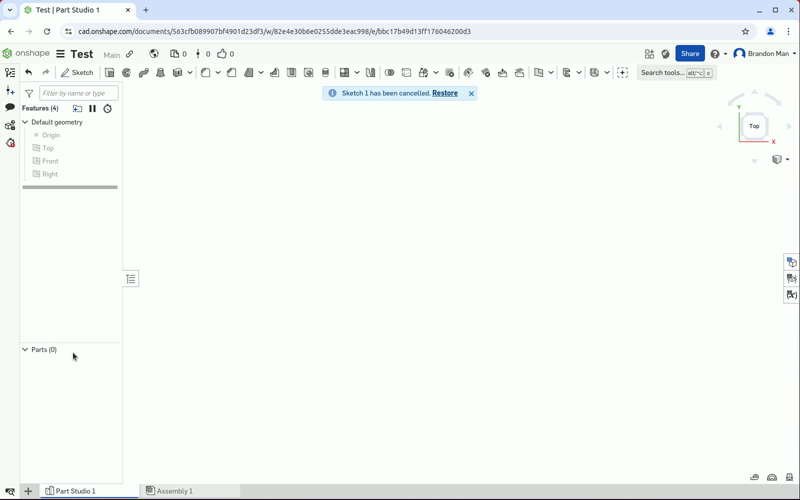
key(up)
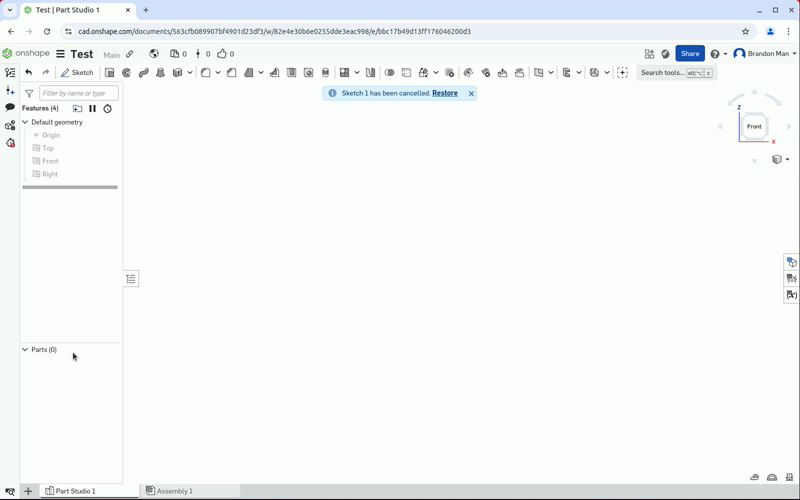
key_up(shift)
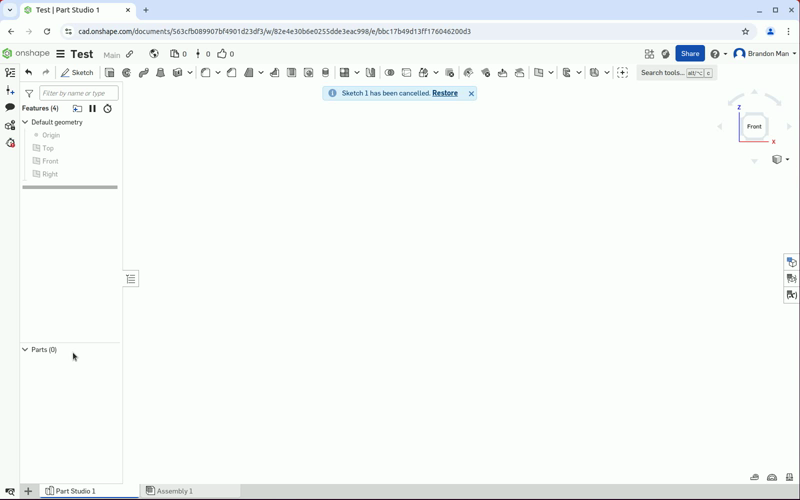
mouse_move(73, 352)
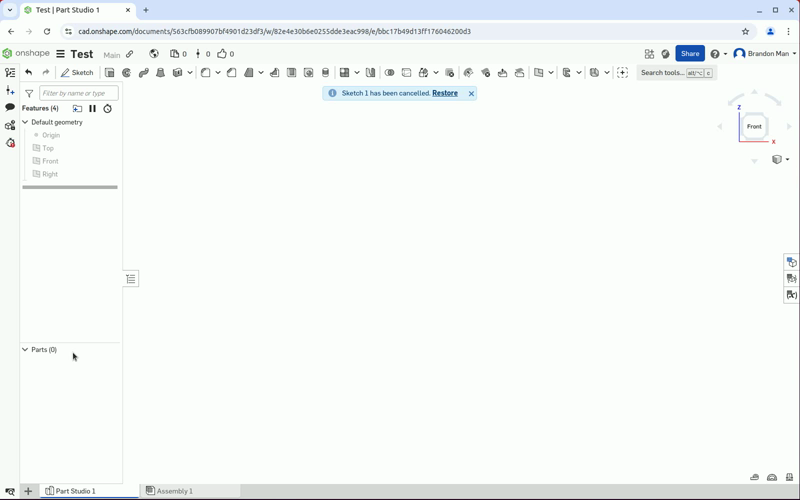
key(shift+y)
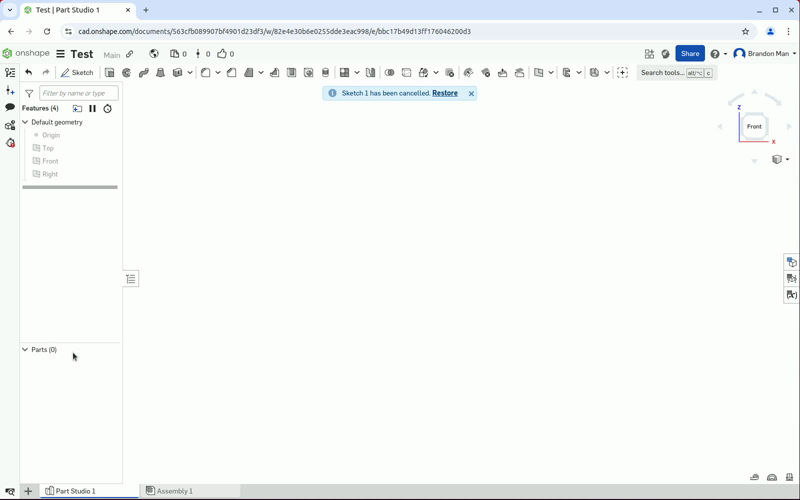
key(shift+s)
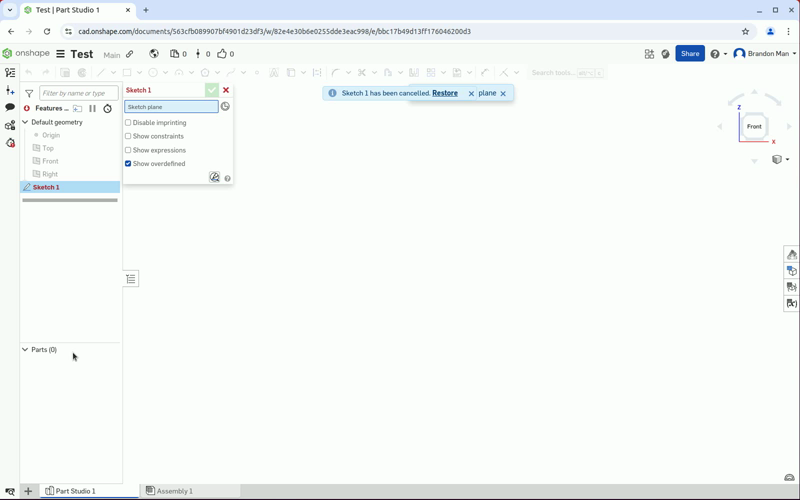
mouse_move(73, 163)
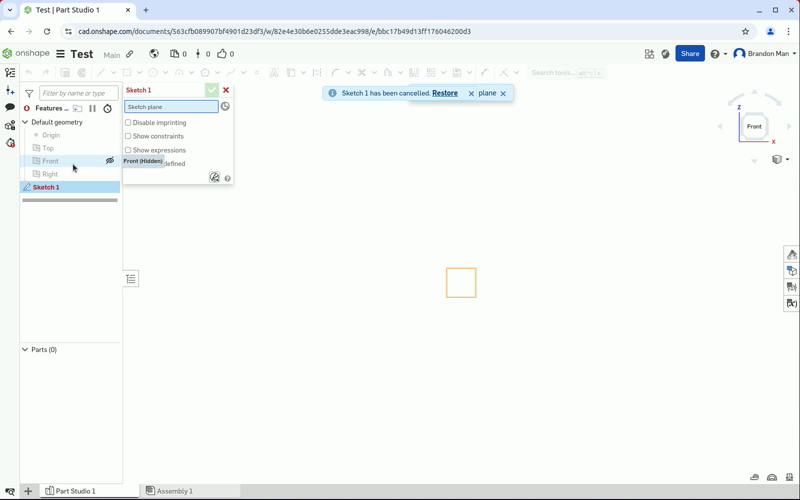
click(73, 163)
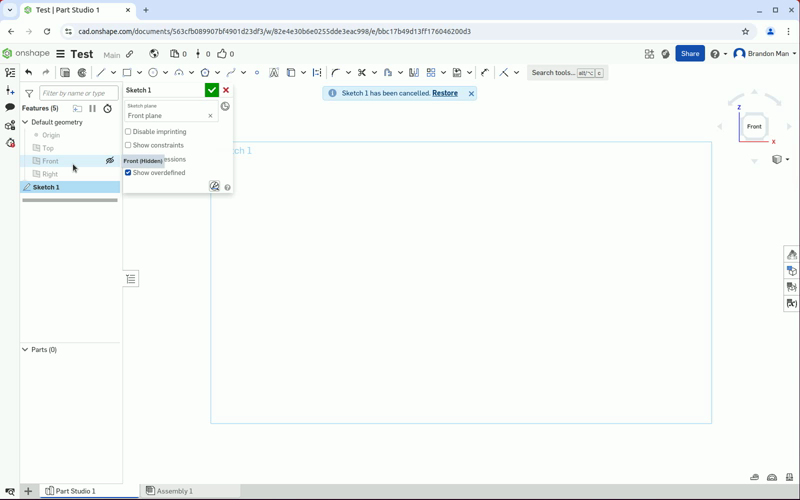
mouse_move(73, 352)
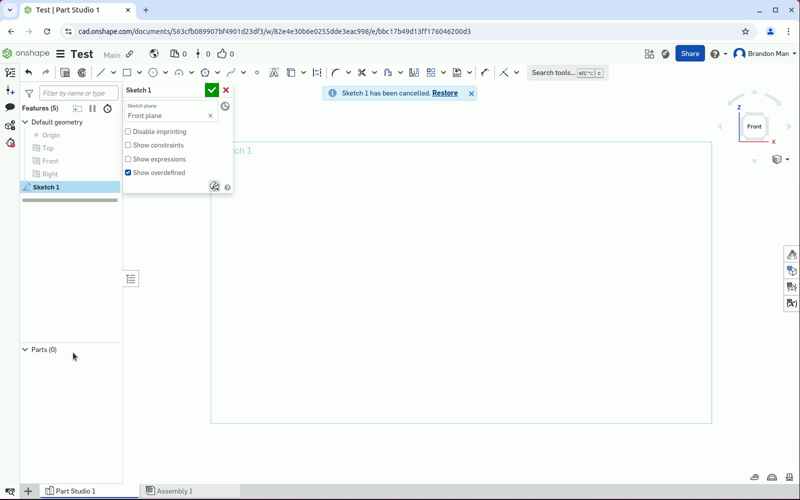
key(y)
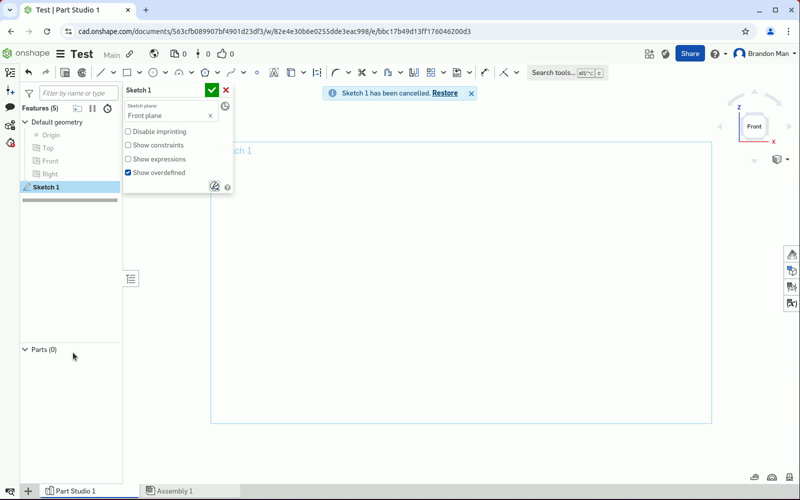
key(l)
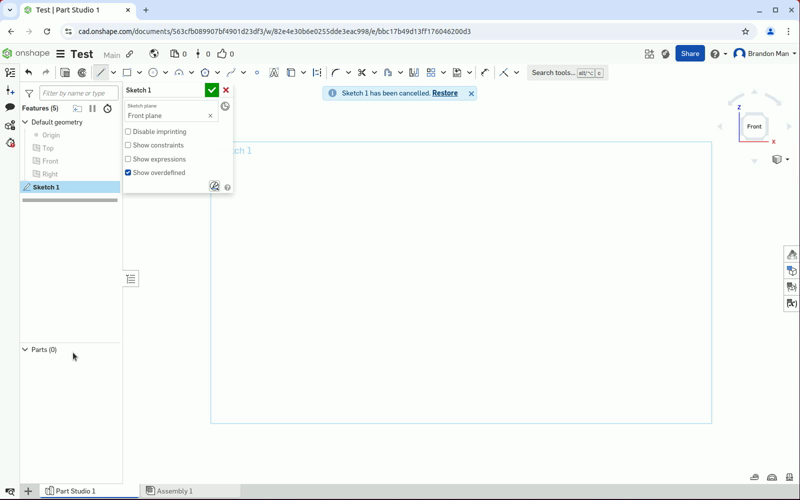
key_down(shift)
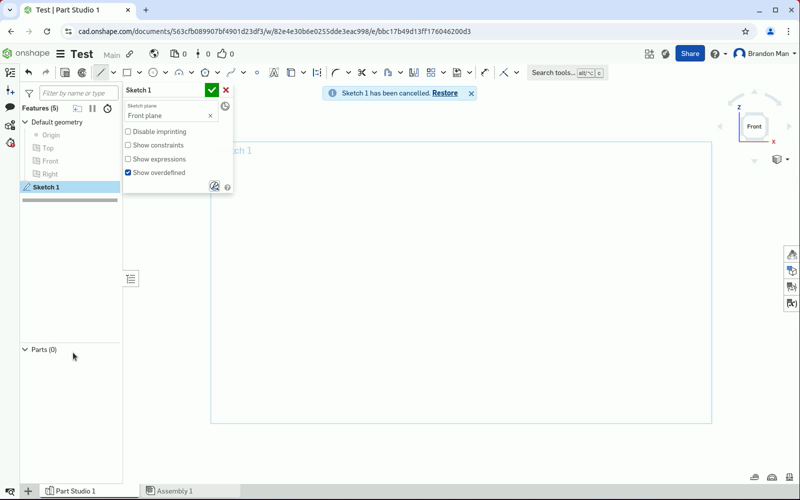
mouse_move(460, 271)
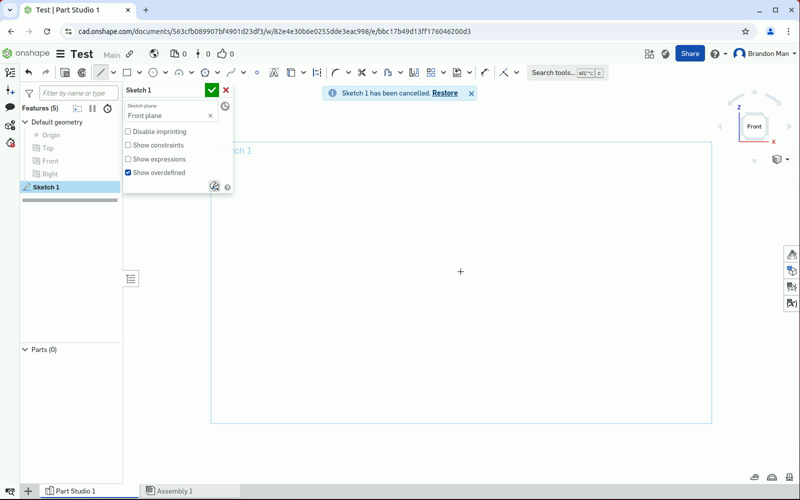
click(460, 271)
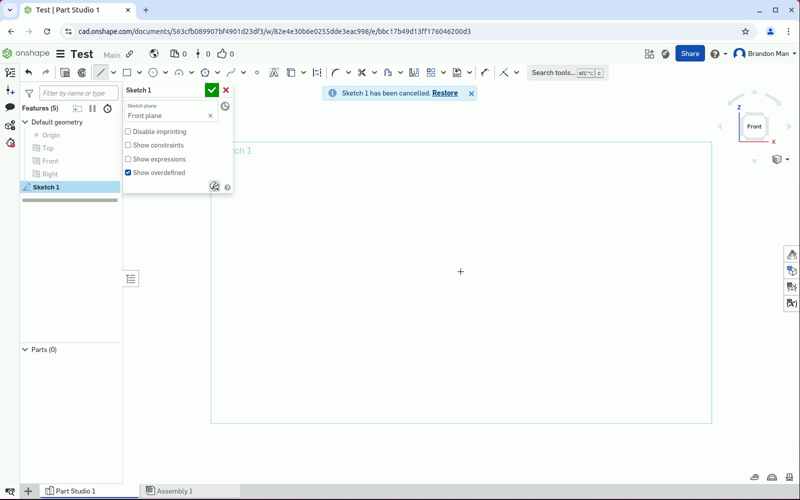
key_up(shift)
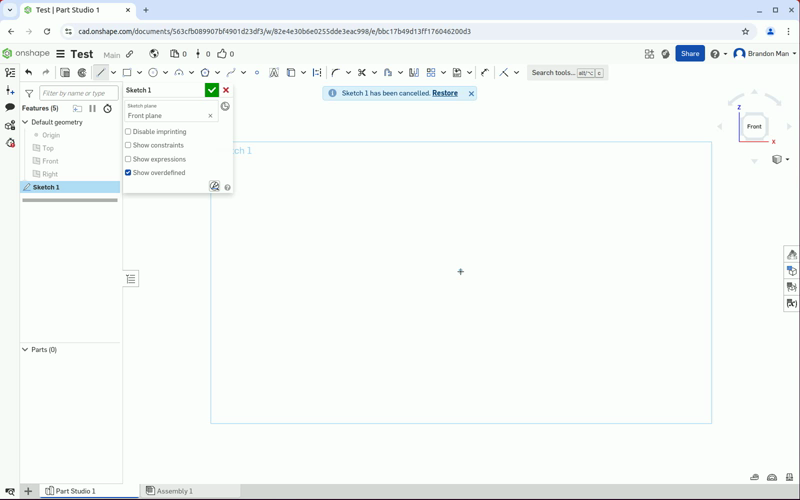
key_down(shift)
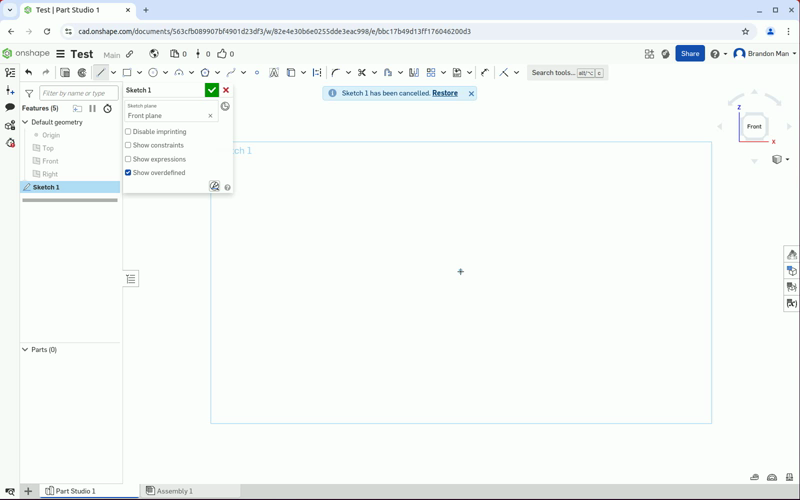
mouse_move(490, 271)
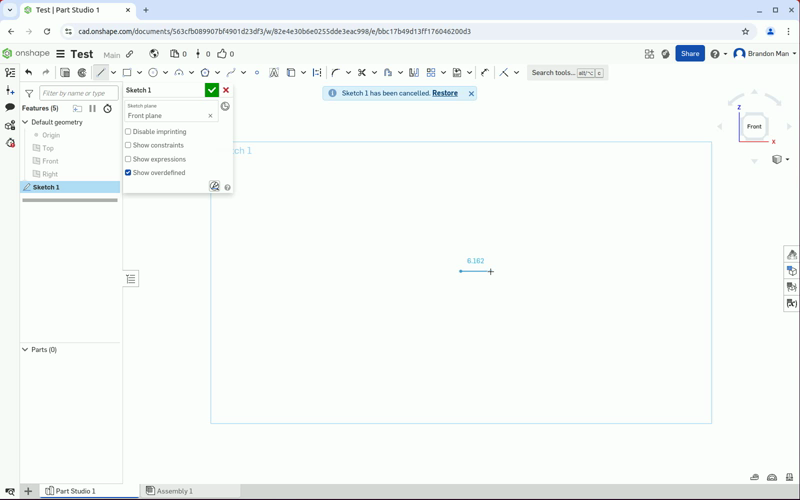
mouse_move(481, 271)
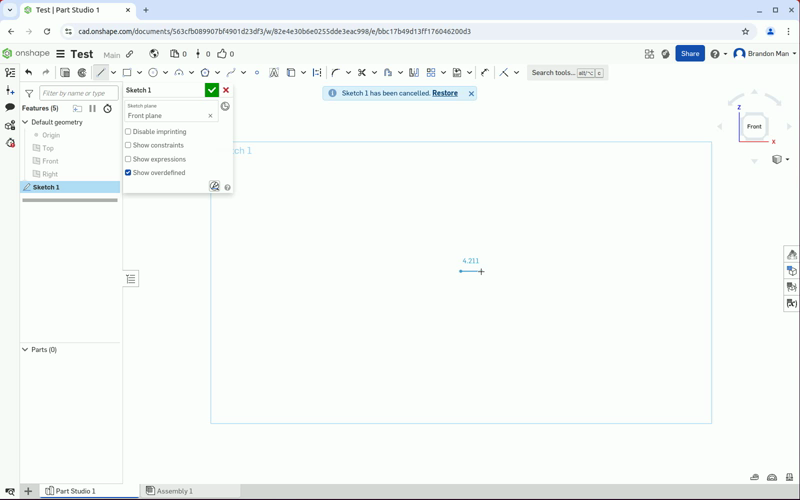
click(481, 271)
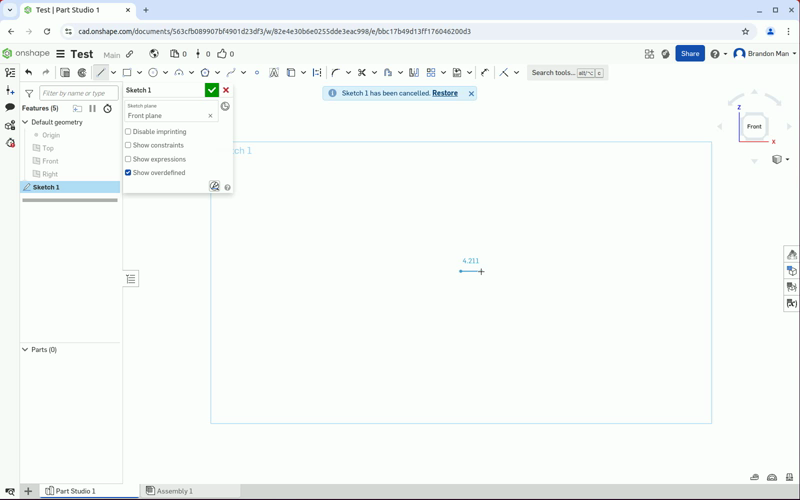
key_up(shift)
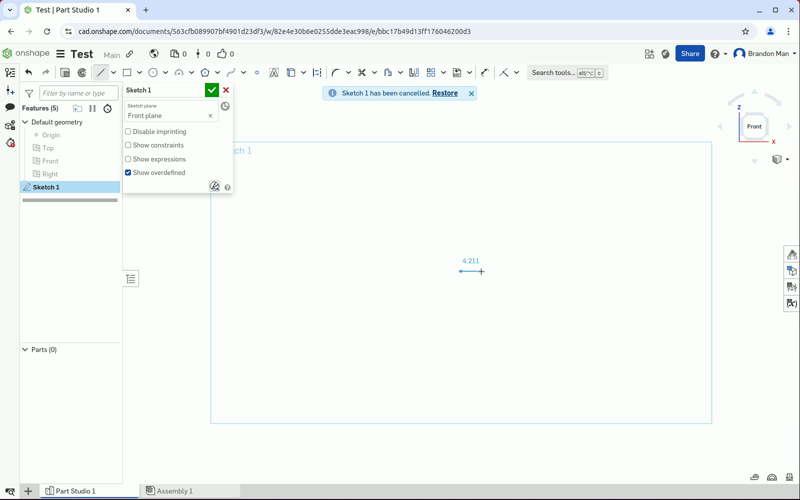
key(esc)
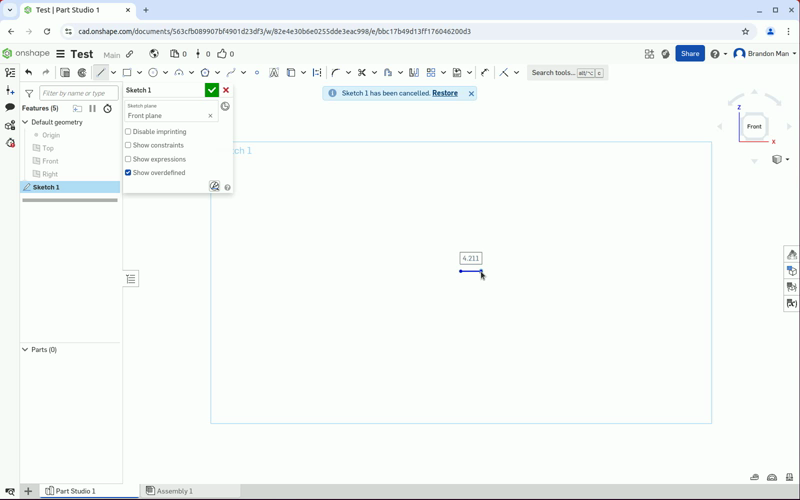
key(a)
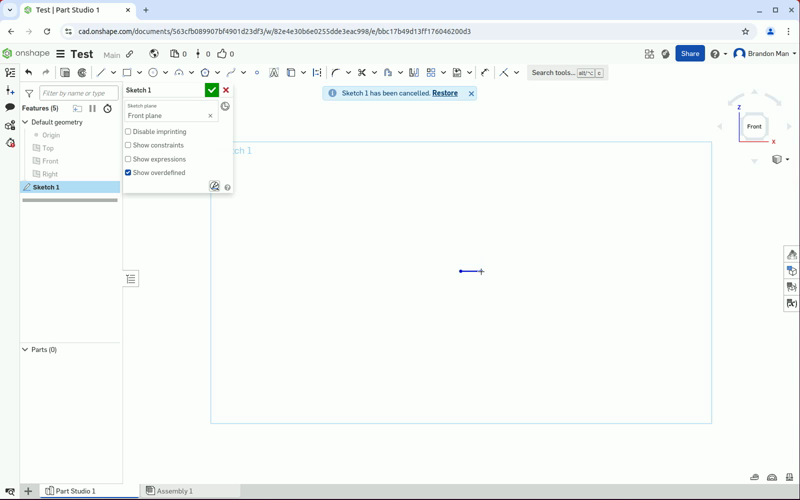
mouse_move(481, 271)
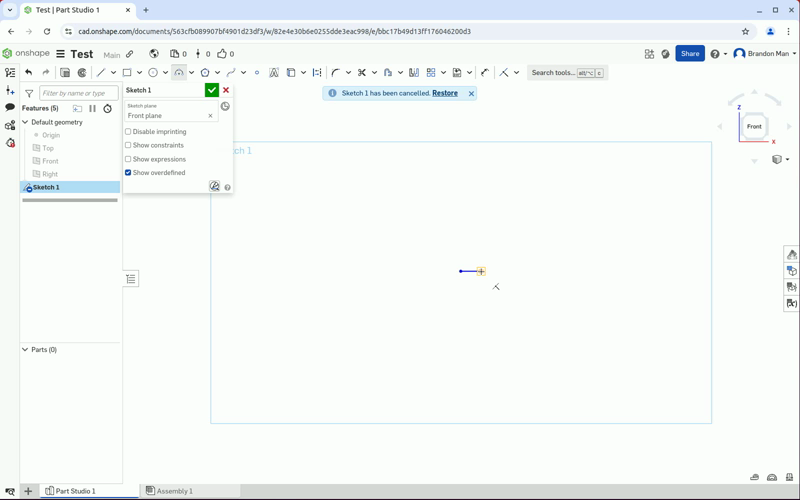
click(481, 271)
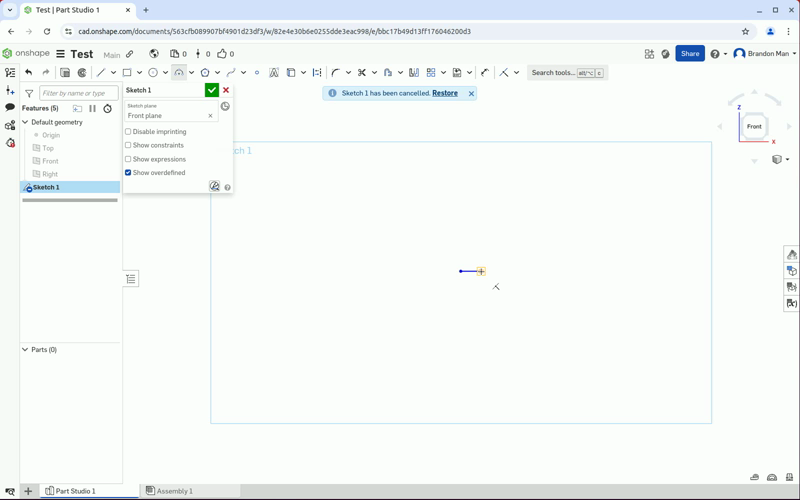
key_down(shift)
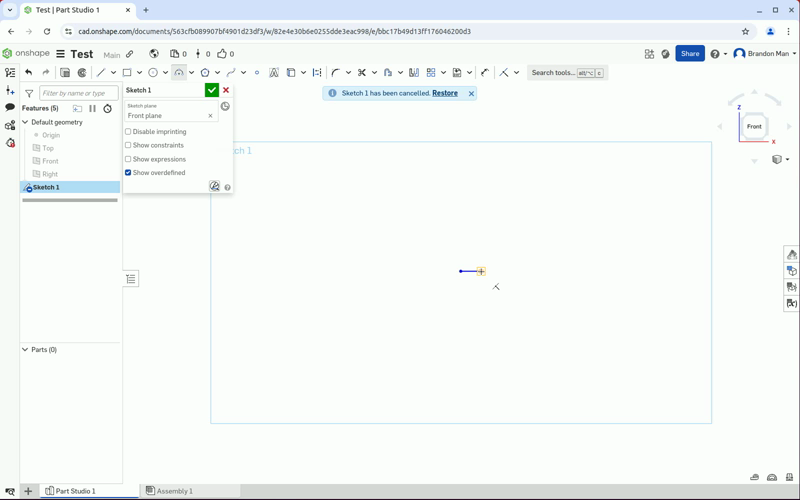
mouse_move(486, 271)
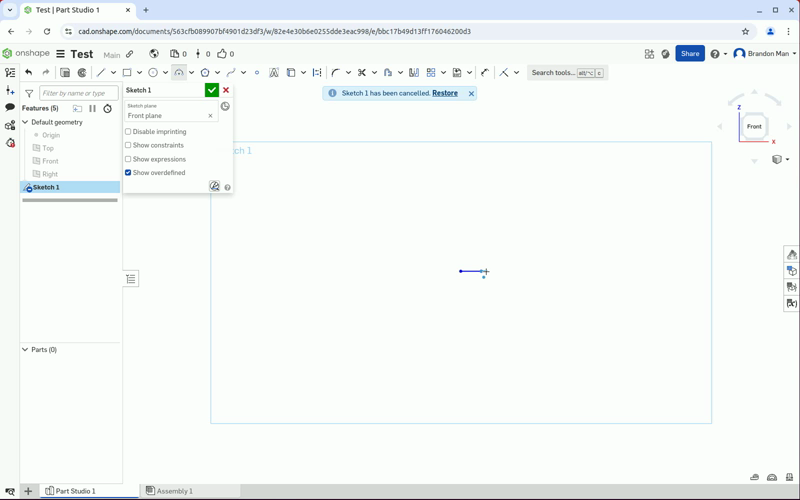
scroll(6)
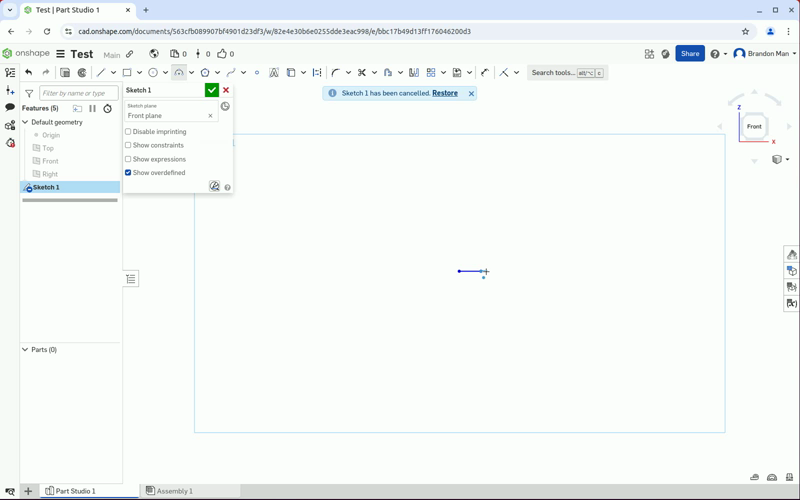
scroll(6)
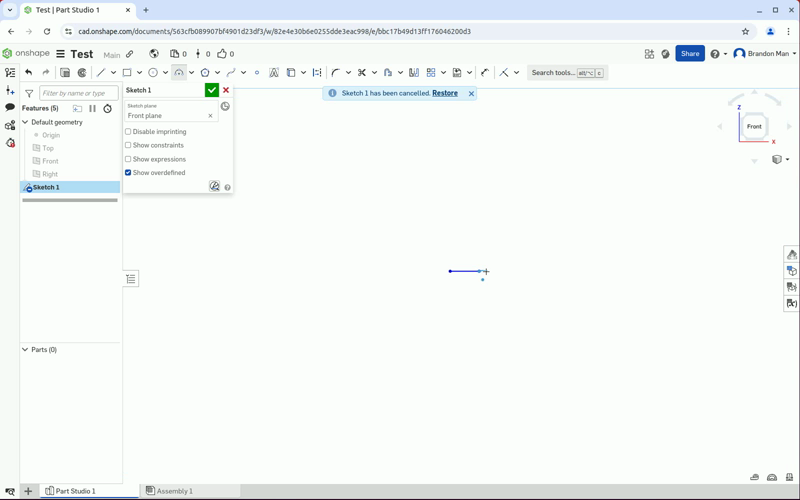
scroll(6)
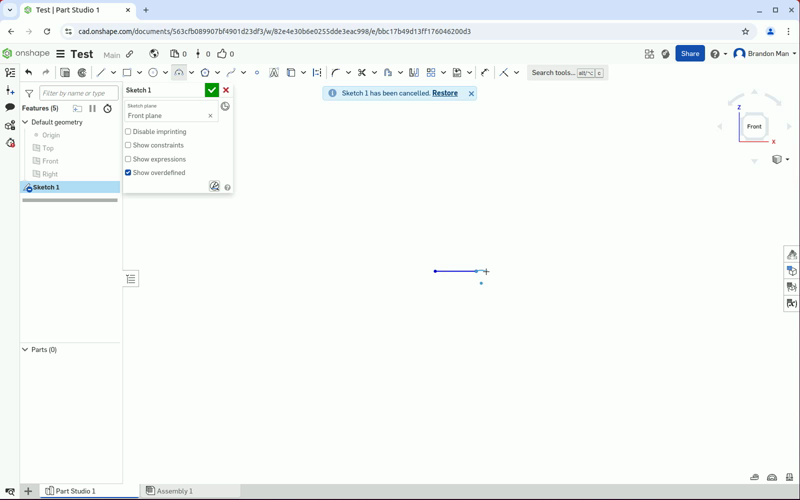
scroll(6)
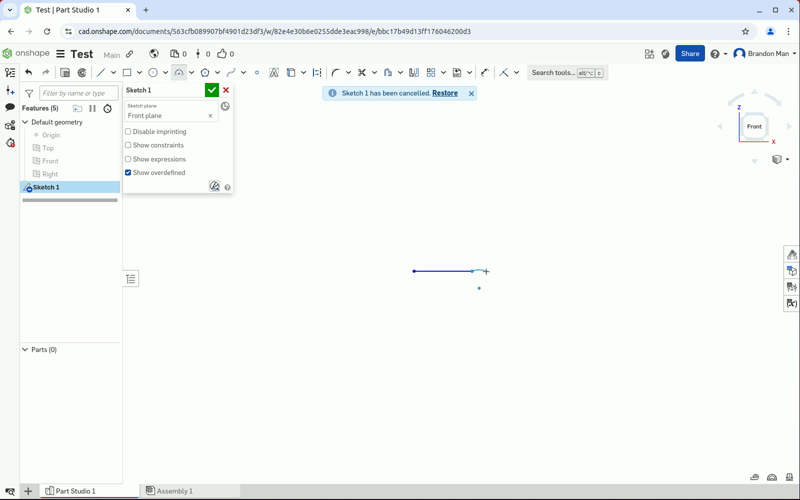
scroll(6)
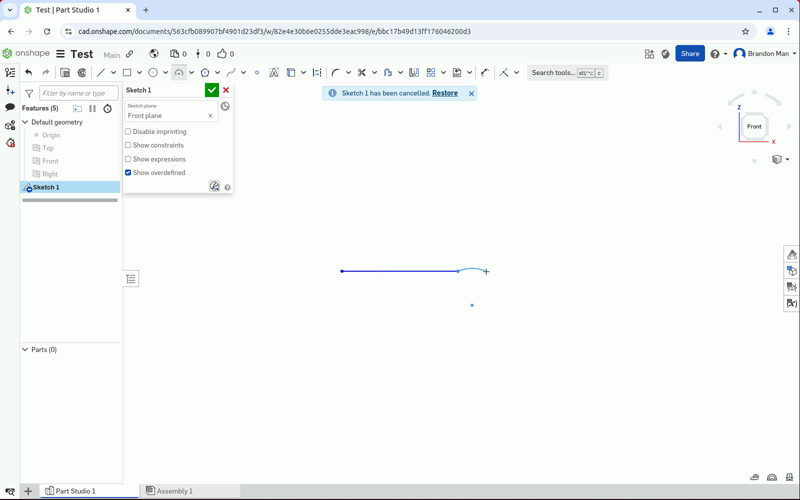
scroll(6)
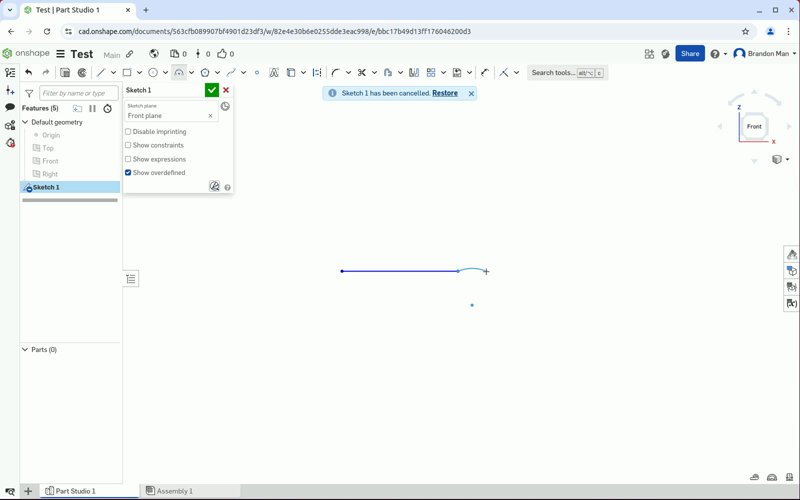
scroll(6)
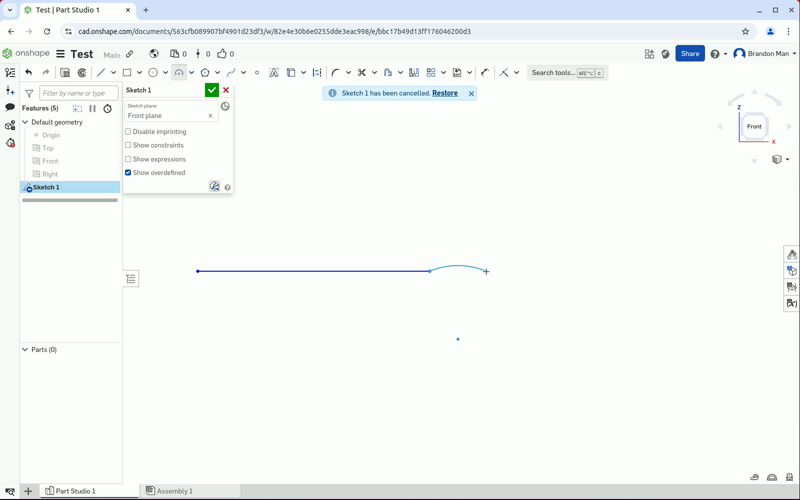
click(486, 271)
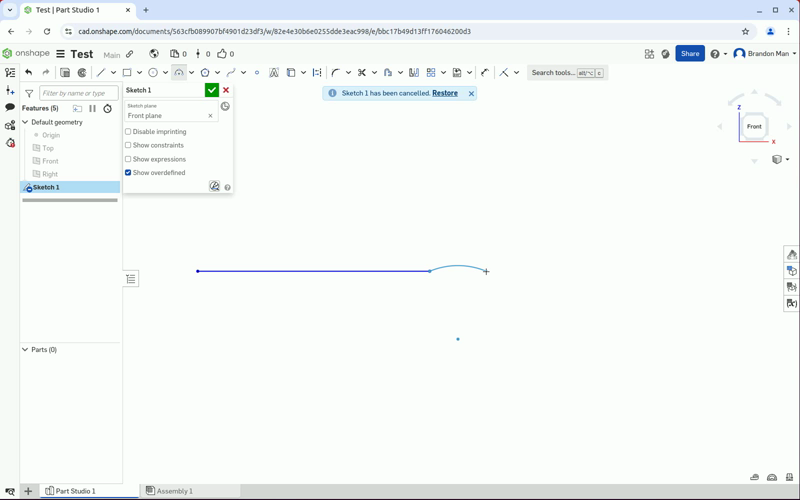
scroll(-6)
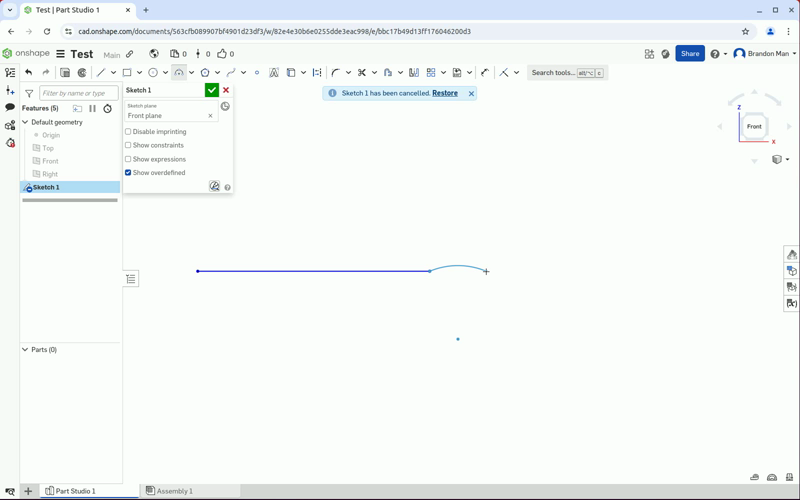
scroll(-6)
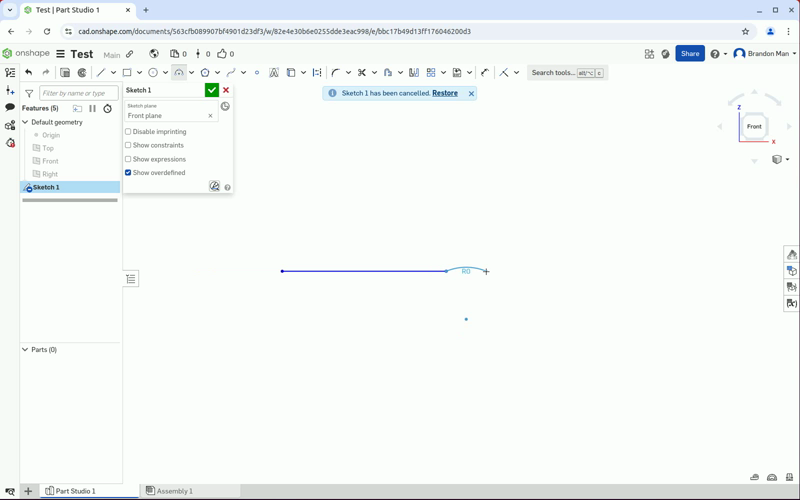
scroll(-6)
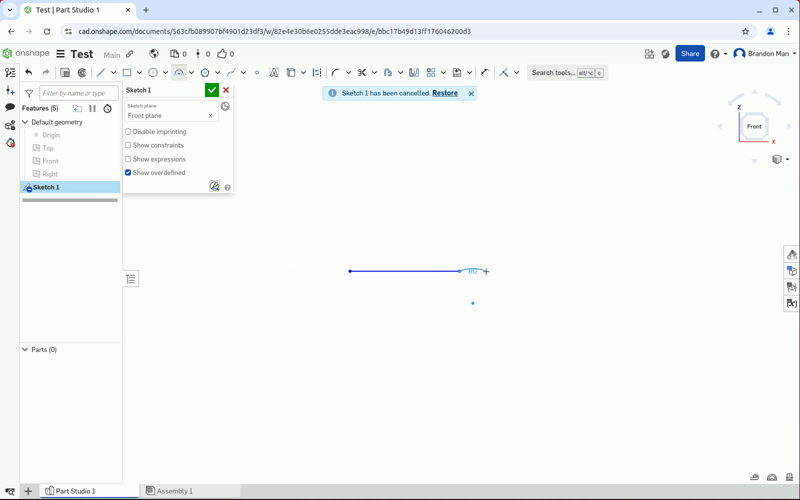
scroll(-6)
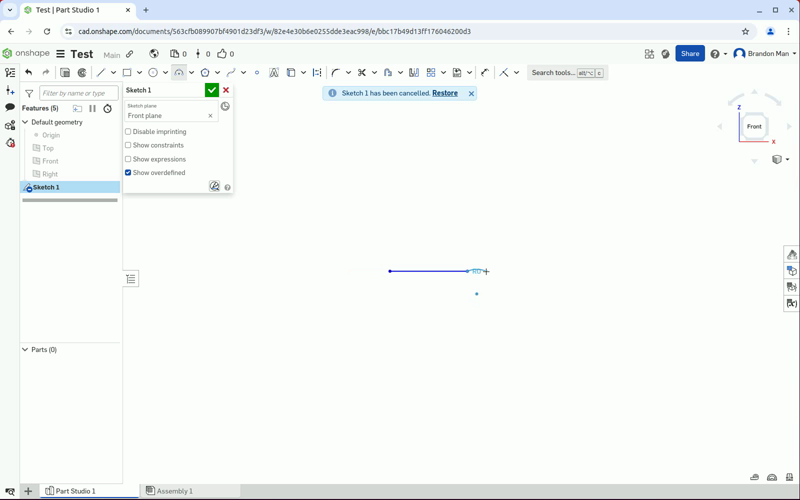
scroll(-6)
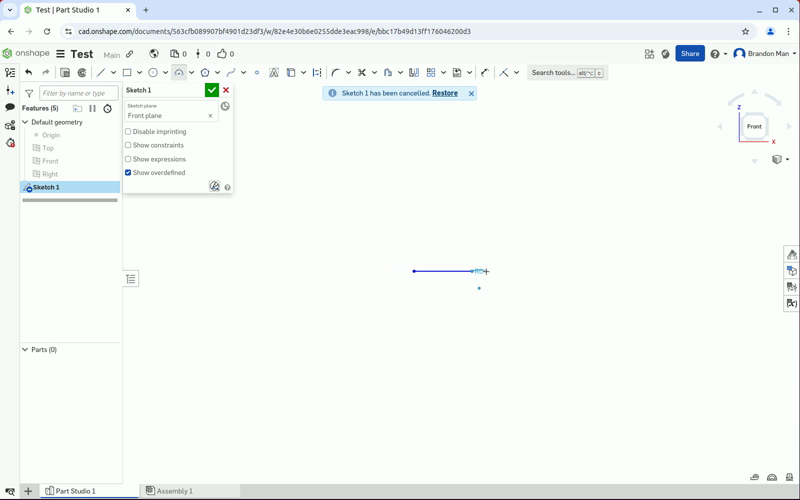
scroll(-6)
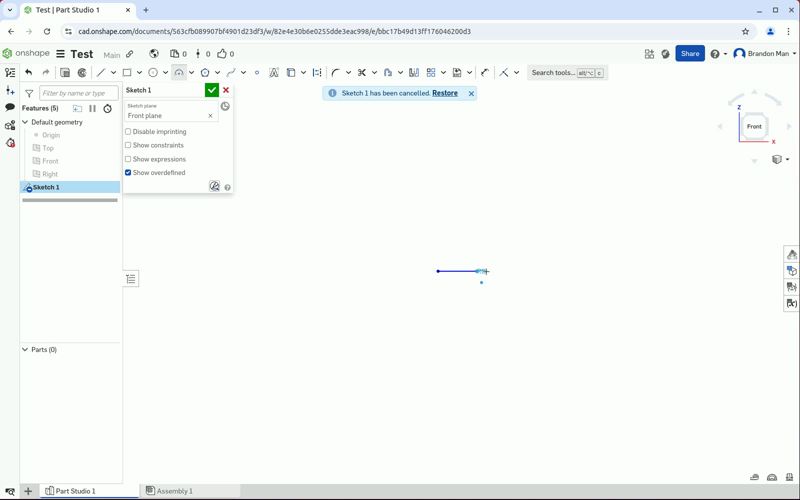
scroll(-6)
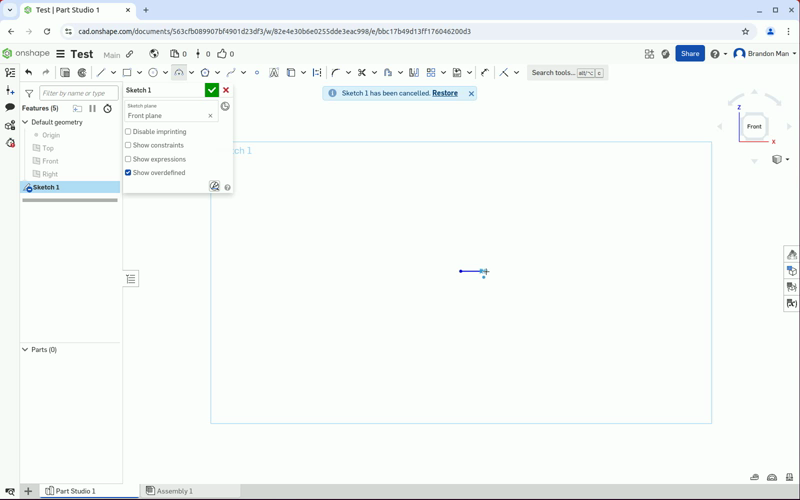
mouse_move(483, 268)
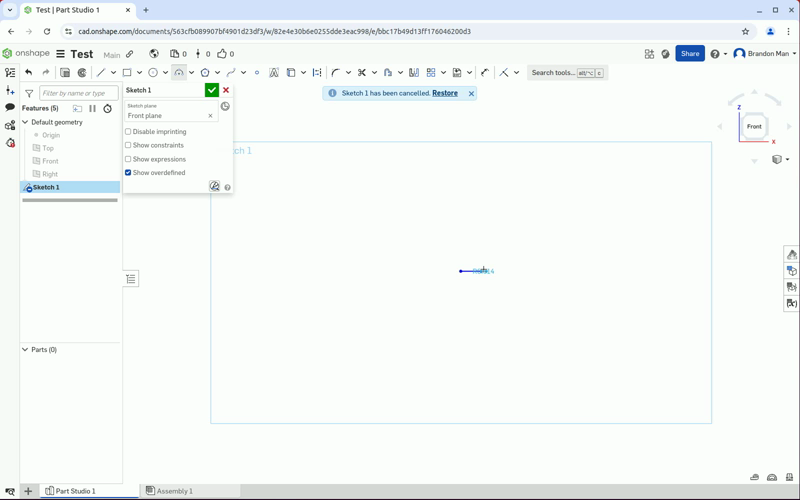
scroll(6)
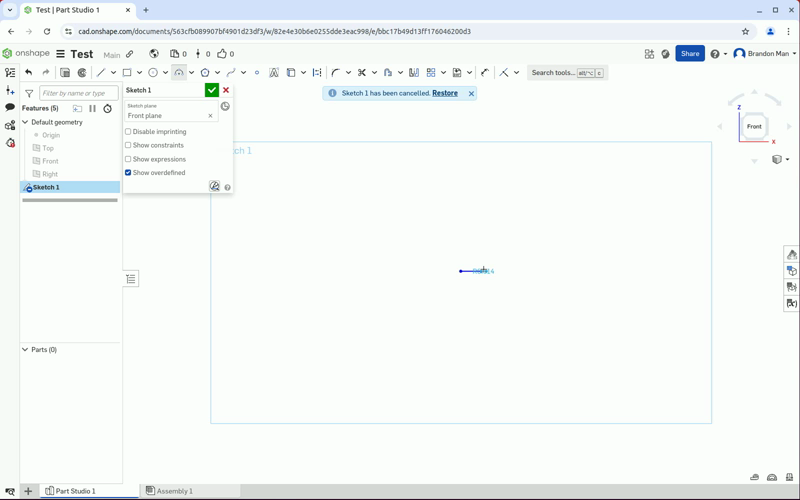
scroll(6)
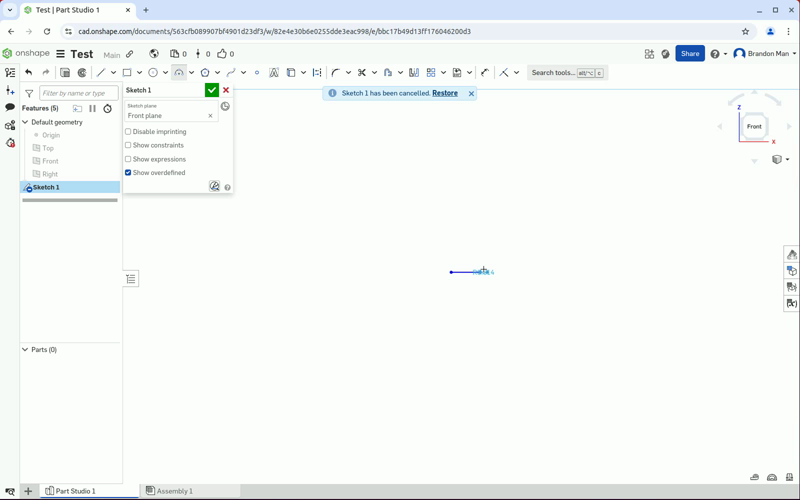
scroll(6)
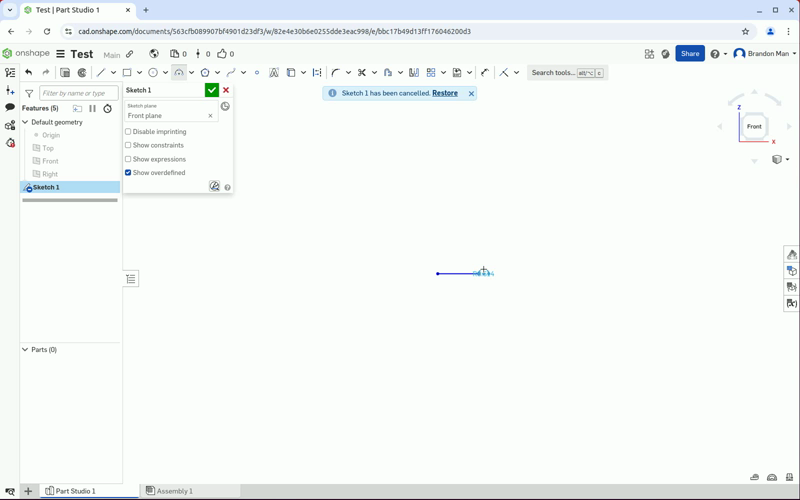
scroll(6)
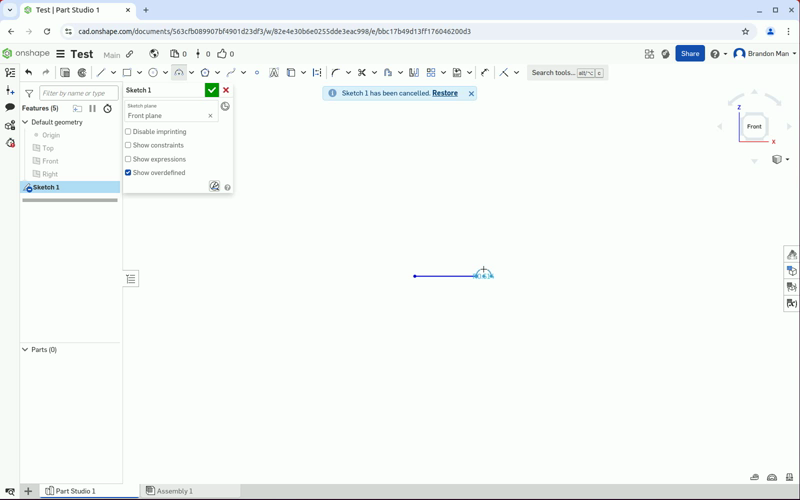
scroll(6)
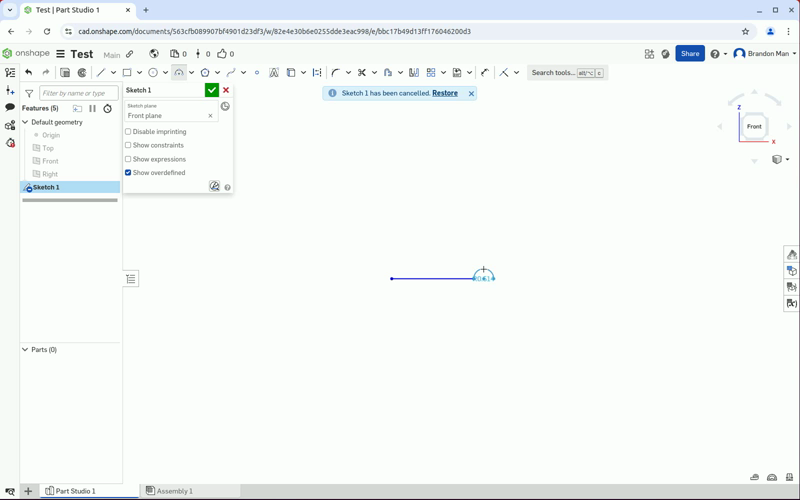
scroll(6)
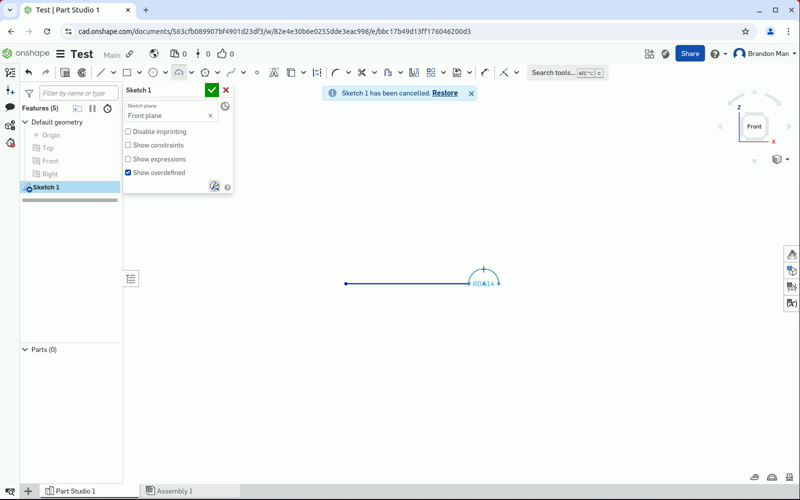
scroll(6)
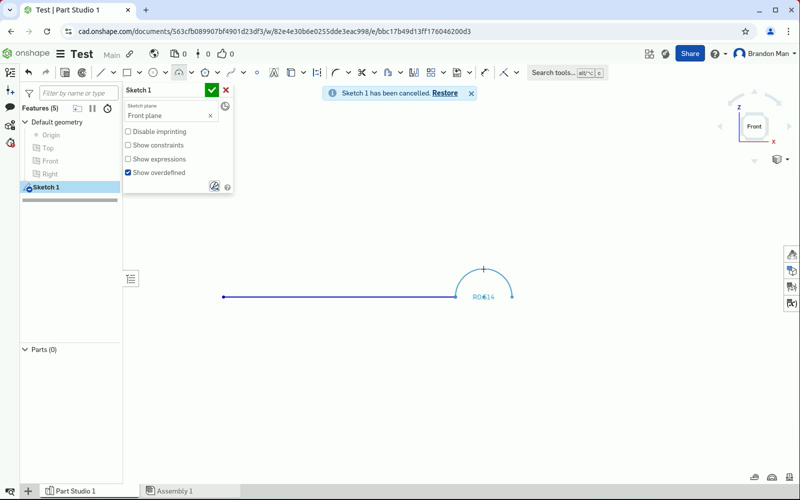
click(483, 268)
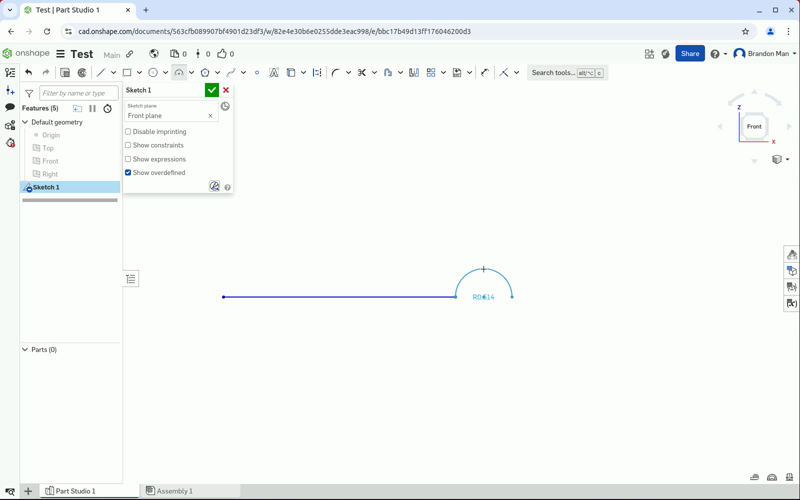
scroll(-6)
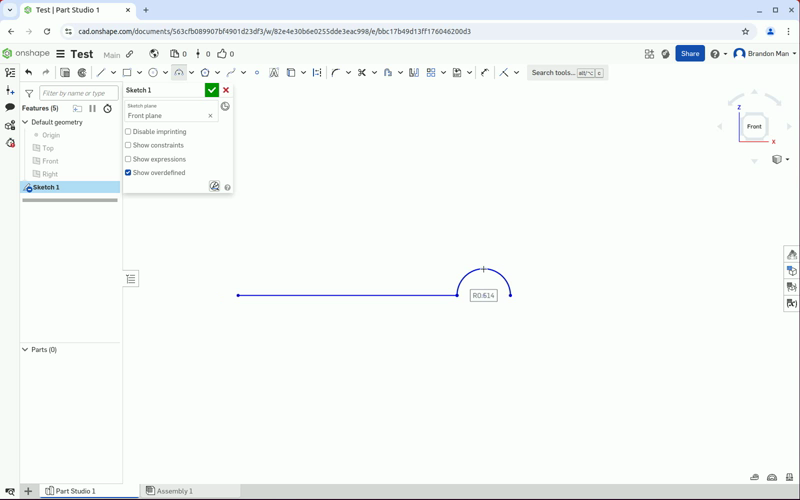
scroll(-6)
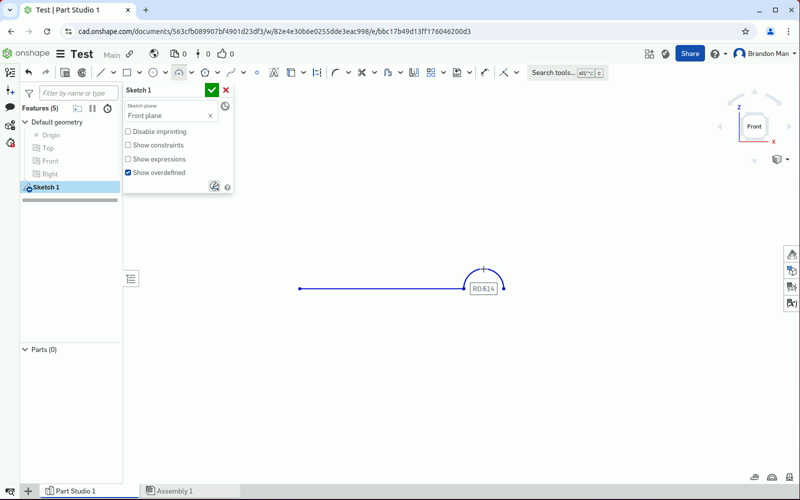
scroll(-6)
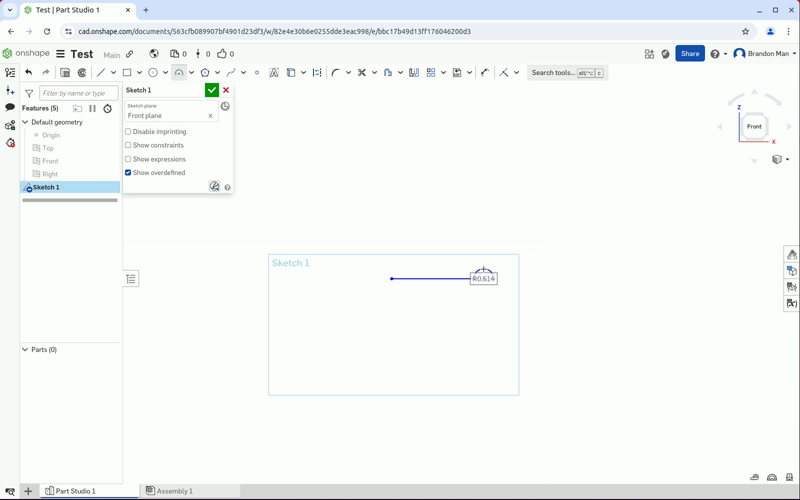
scroll(-6)
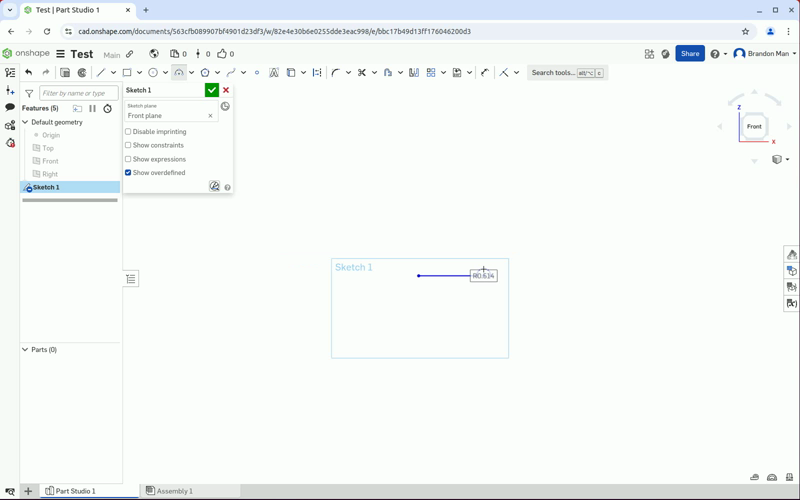
scroll(-6)
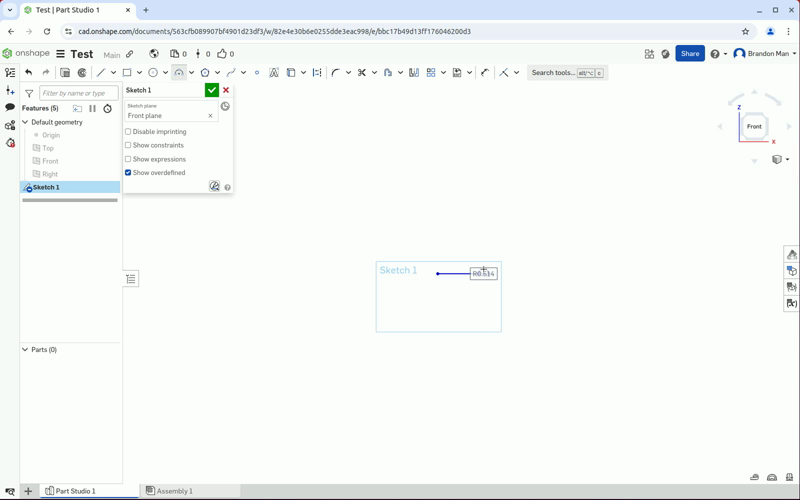
scroll(-6)
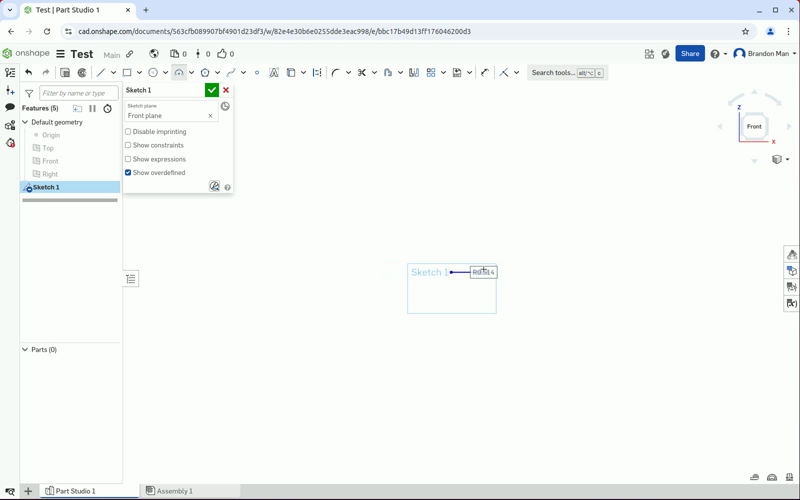
scroll(-6)
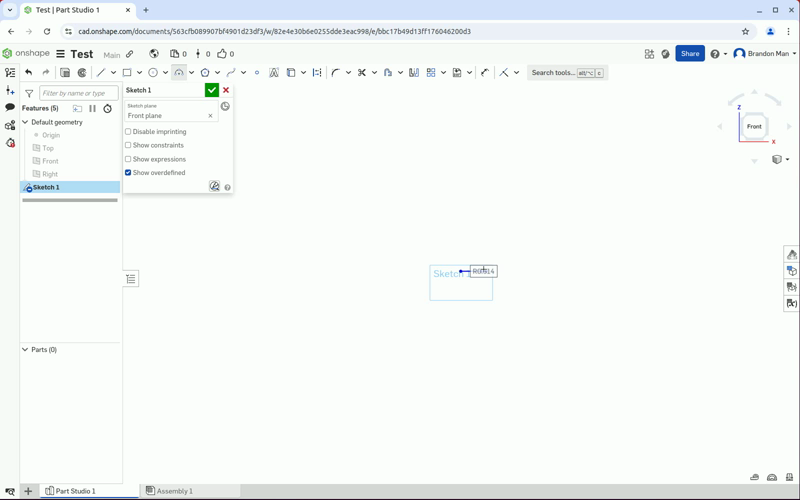
key_up(shift)
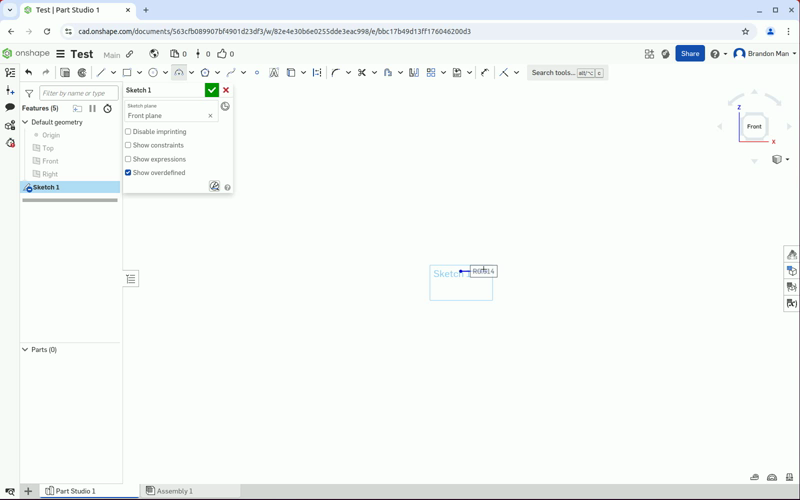
key(esc)
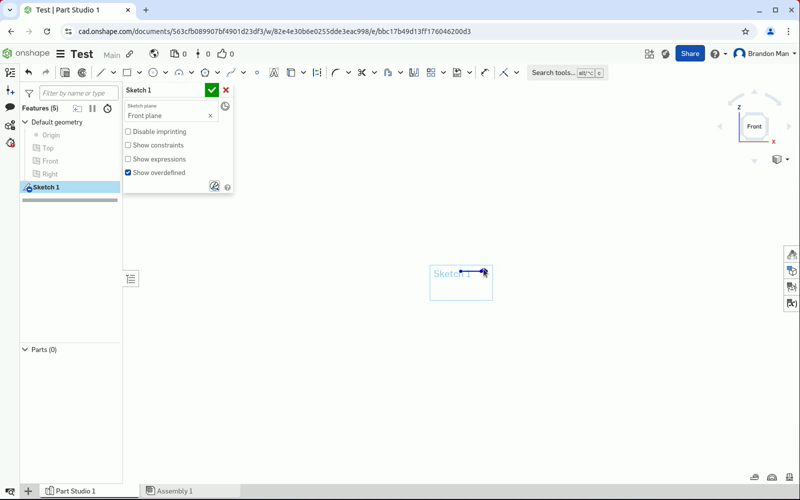
key(l)
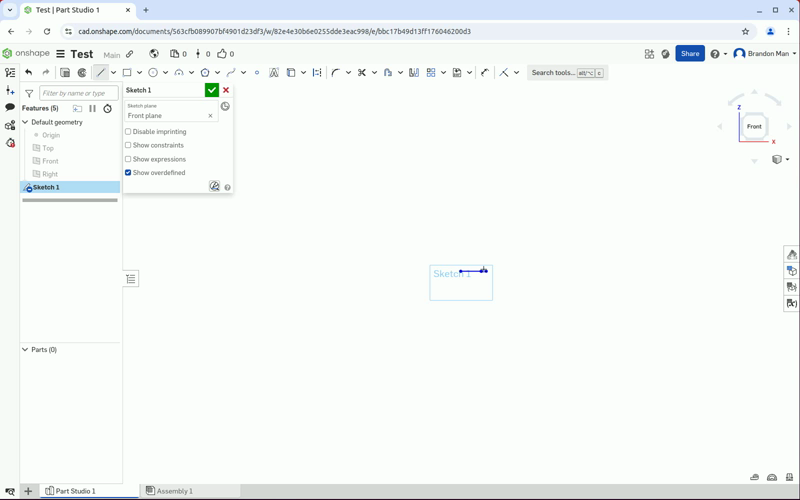
mouse_move(486, 271)
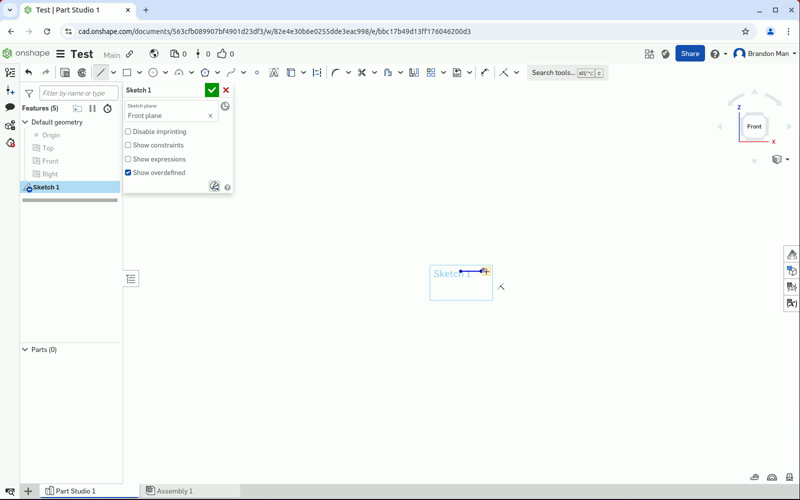
scroll(6)
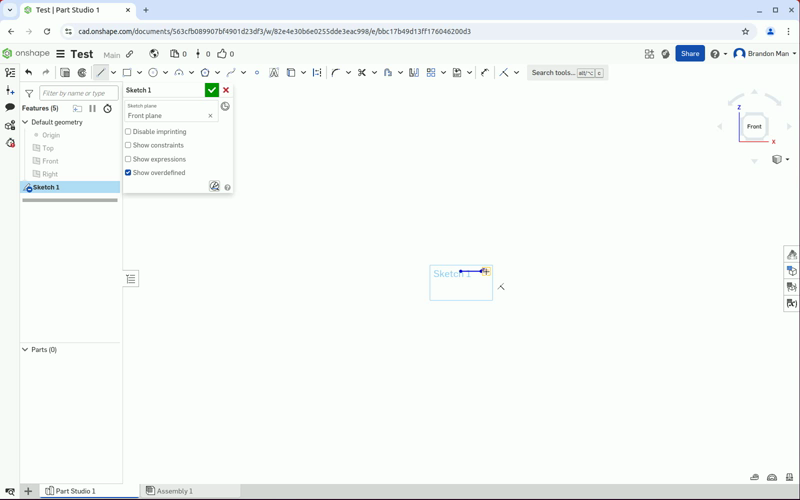
scroll(6)
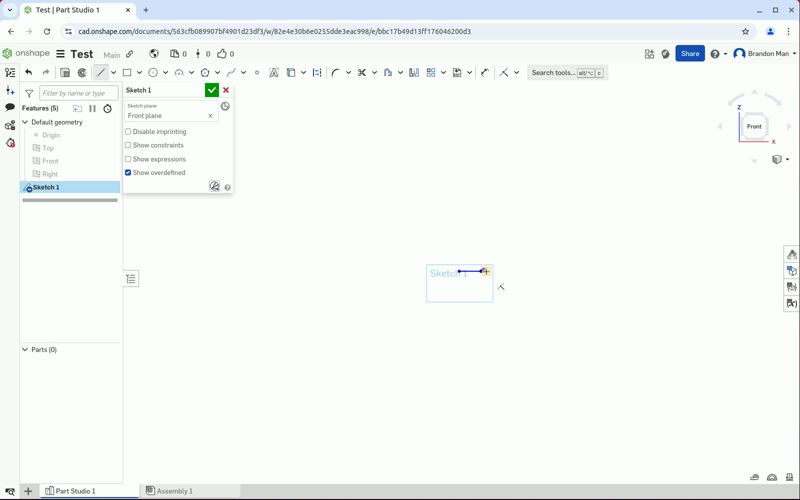
scroll(6)
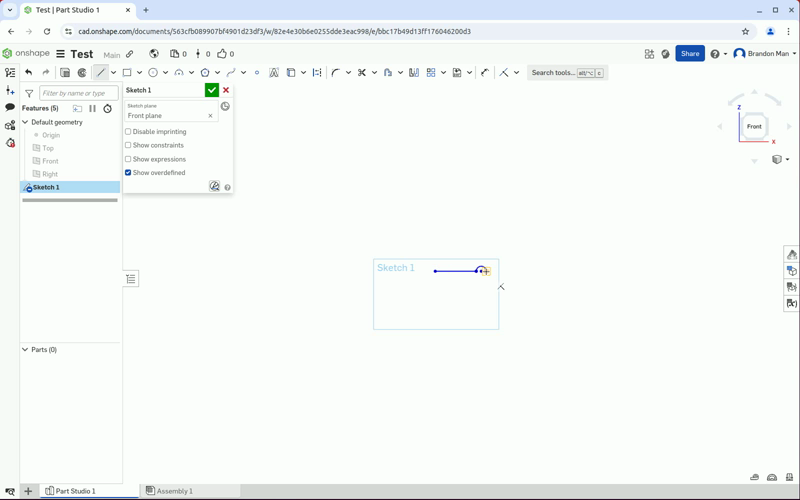
scroll(6)
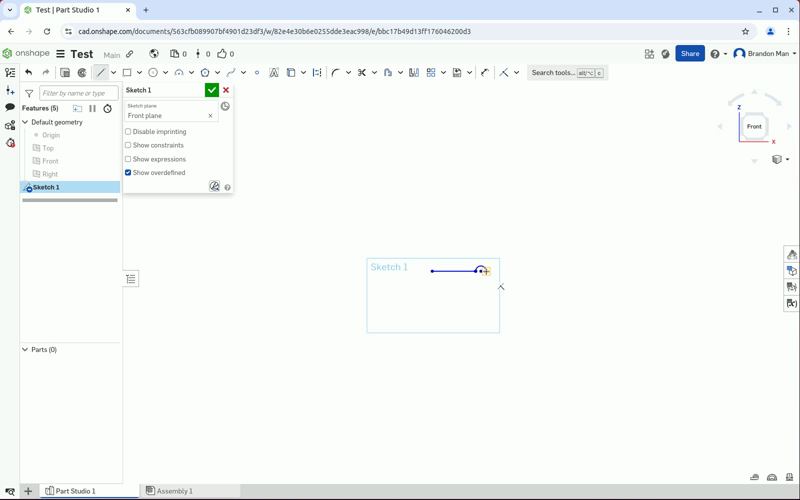
scroll(6)
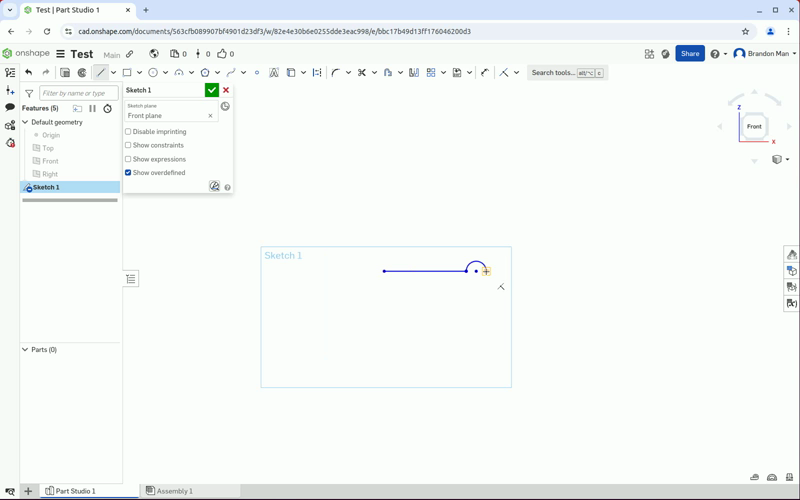
scroll(6)
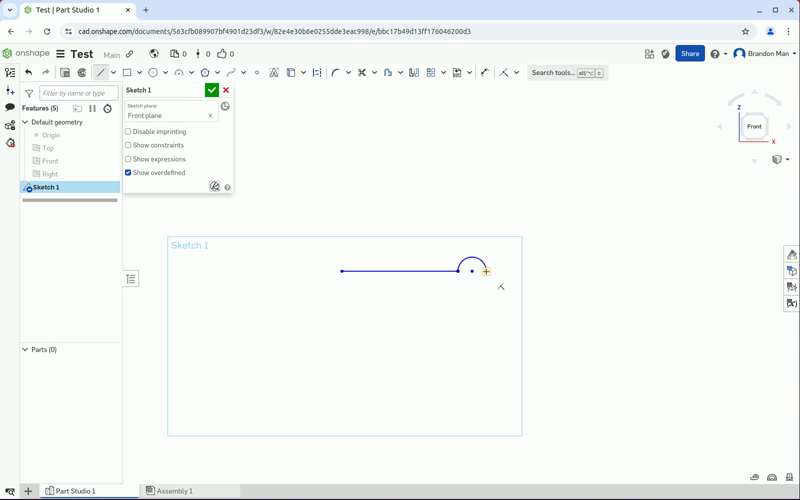
scroll(6)
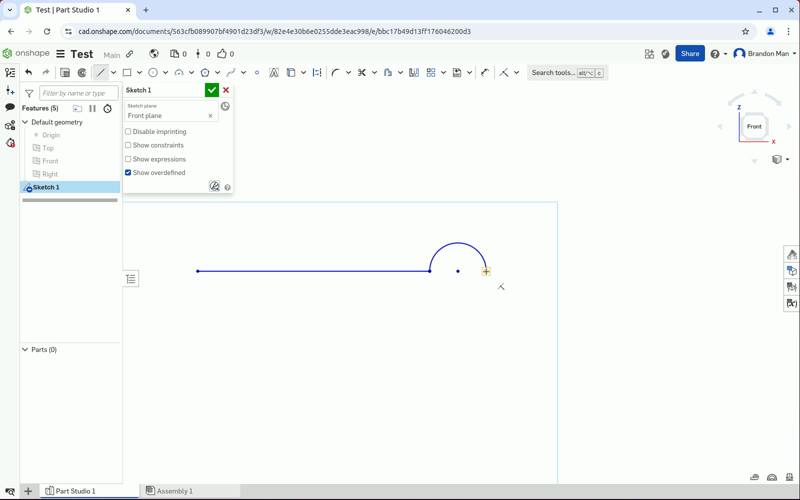
click(486, 271)
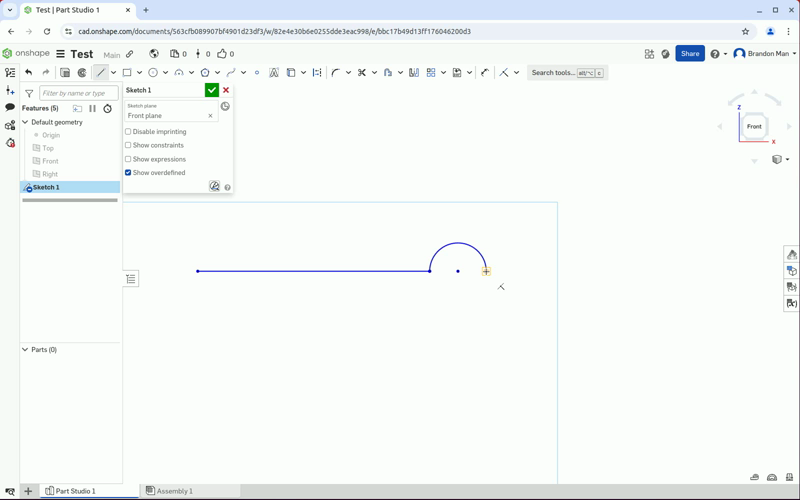
scroll(-6)
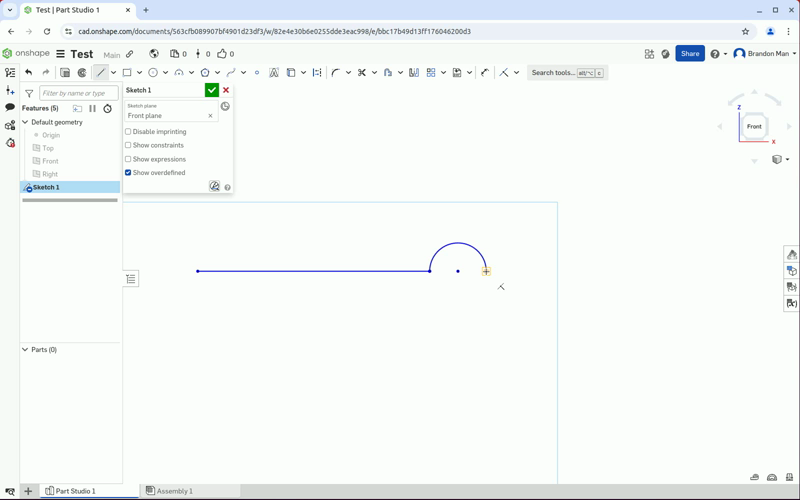
scroll(-6)
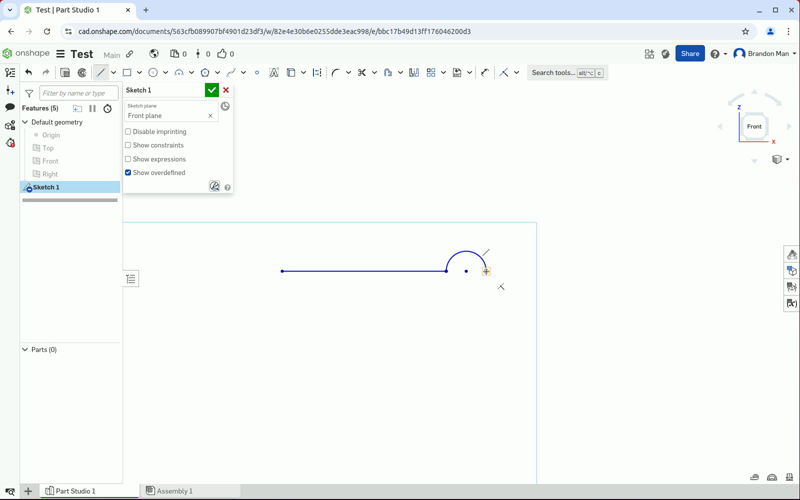
scroll(-6)
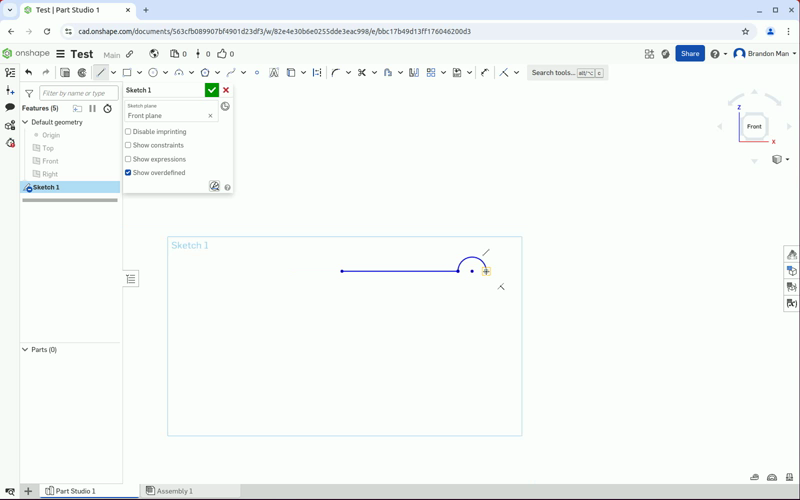
scroll(-6)
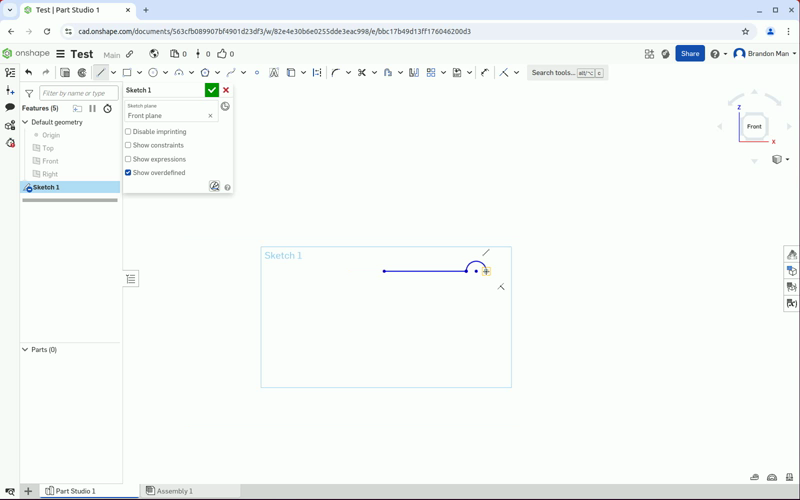
scroll(-6)
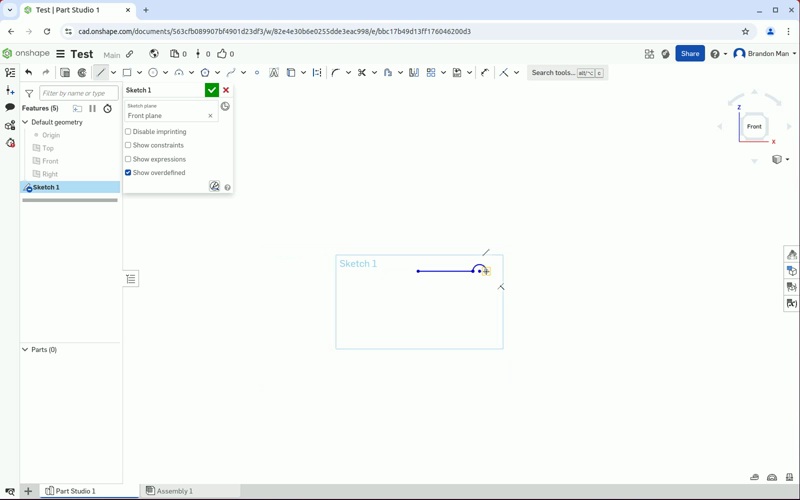
scroll(-6)
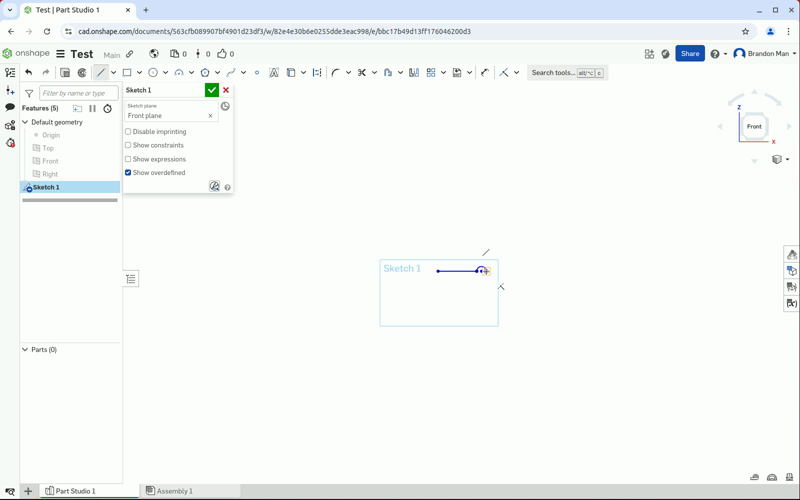
scroll(-6)
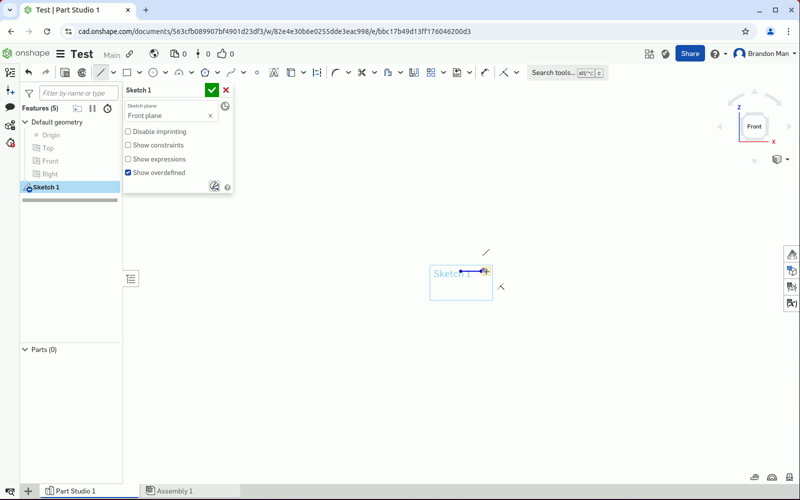
key_down(shift)
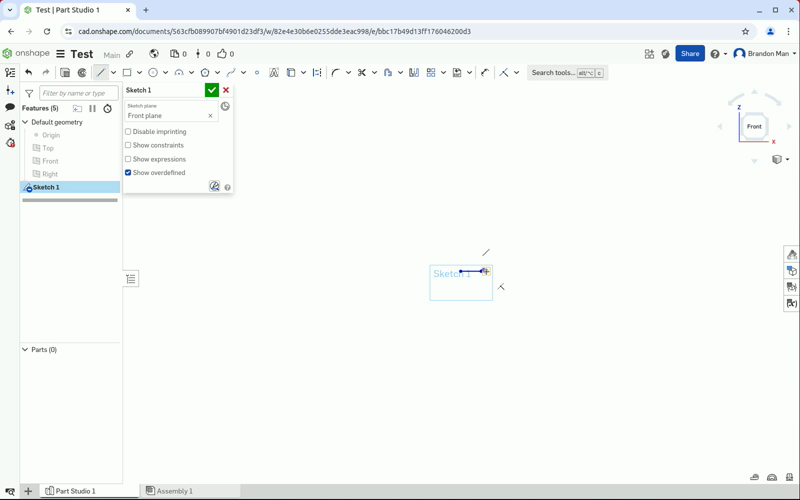
mouse_move(516, 271)
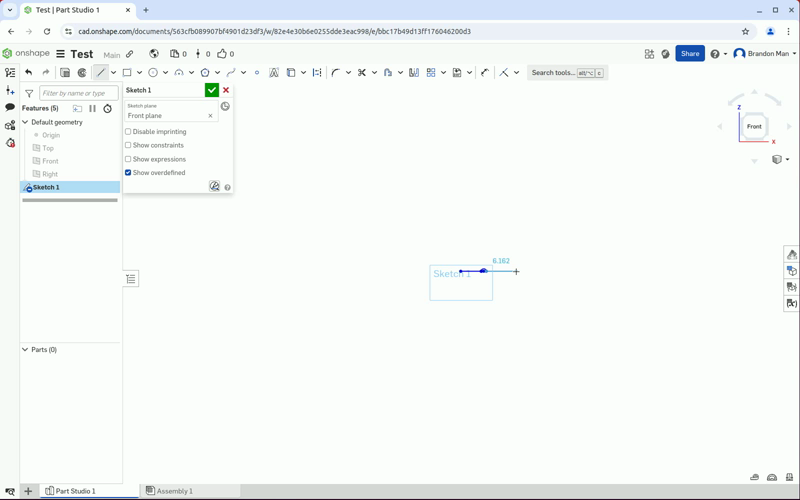
mouse_move(517, 271)
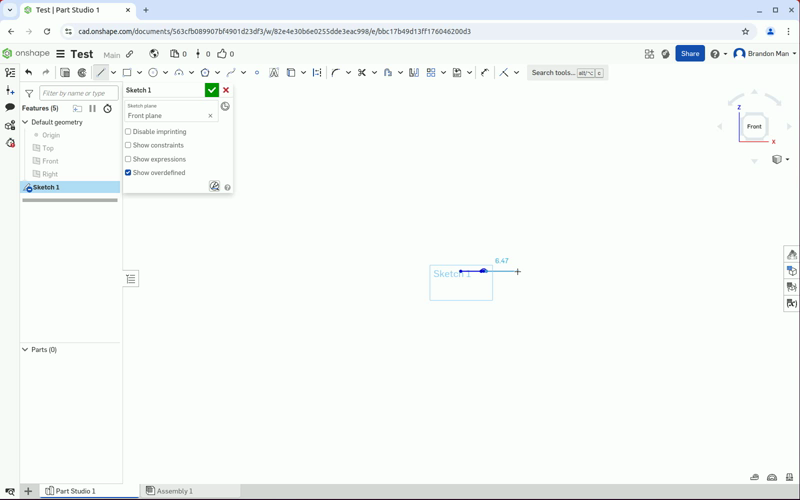
click(517, 271)
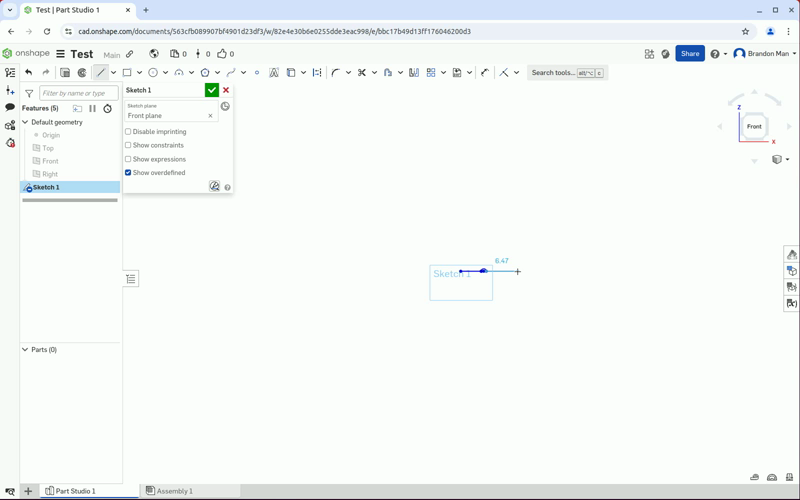
key_up(shift)
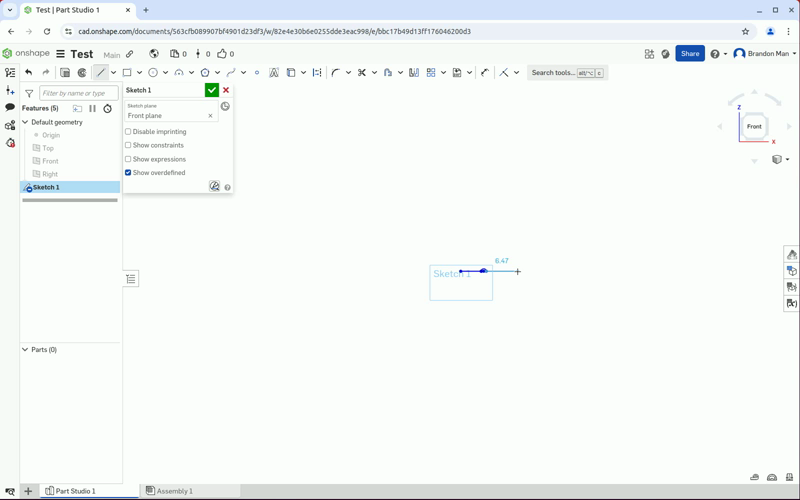
key_down(shift)
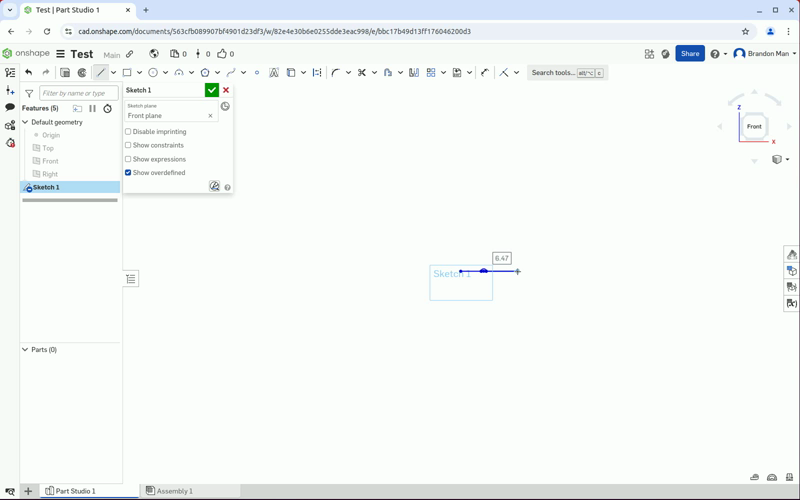
mouse_move(547, 271)
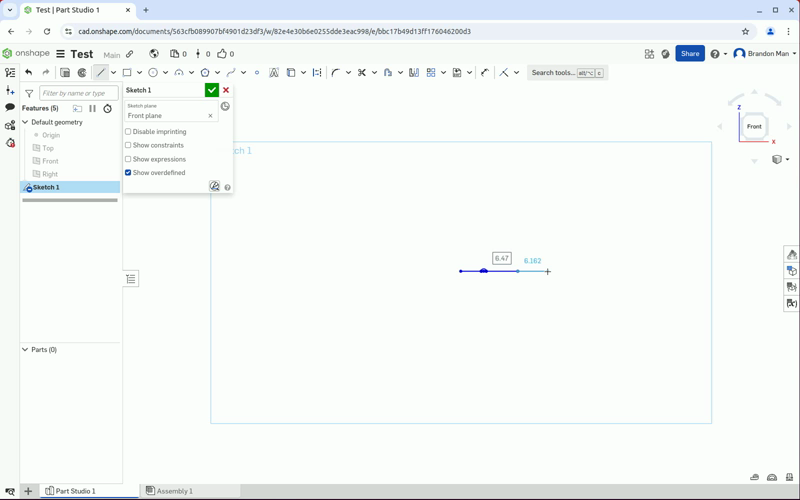
mouse_move(517, 259)
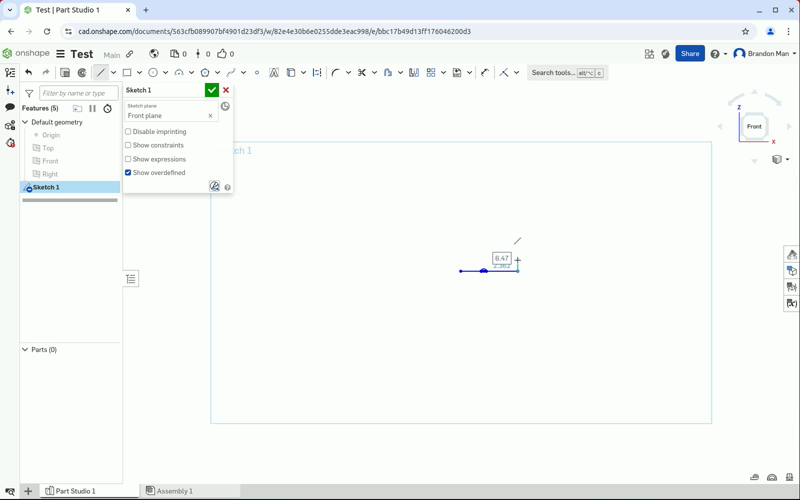
click(517, 259)
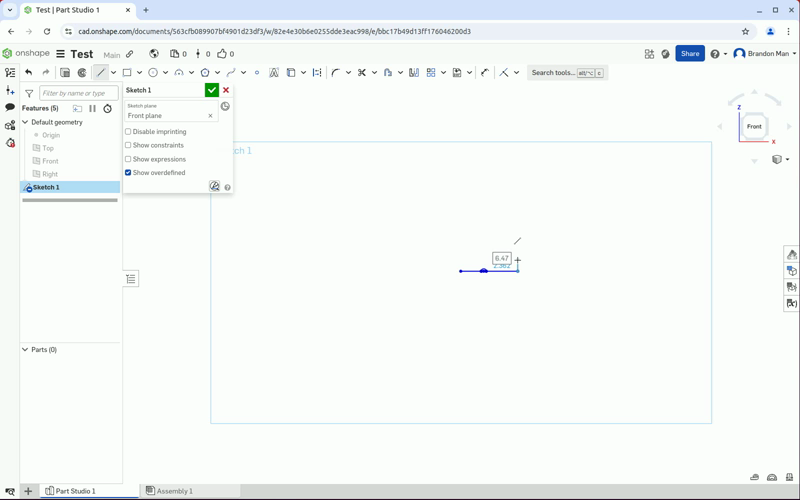
key_up(shift)
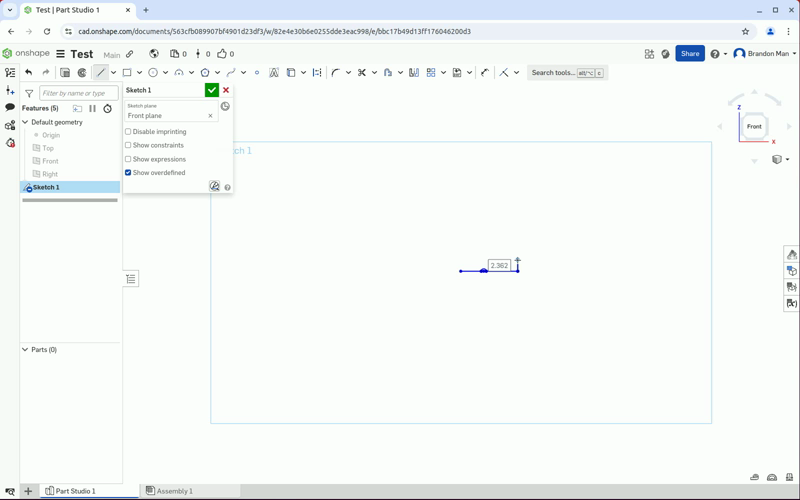
key_down(shift)
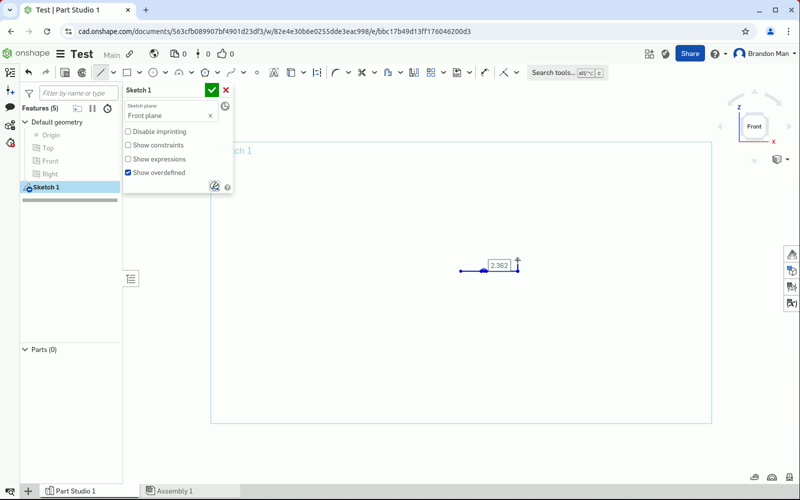
mouse_move(547, 259)
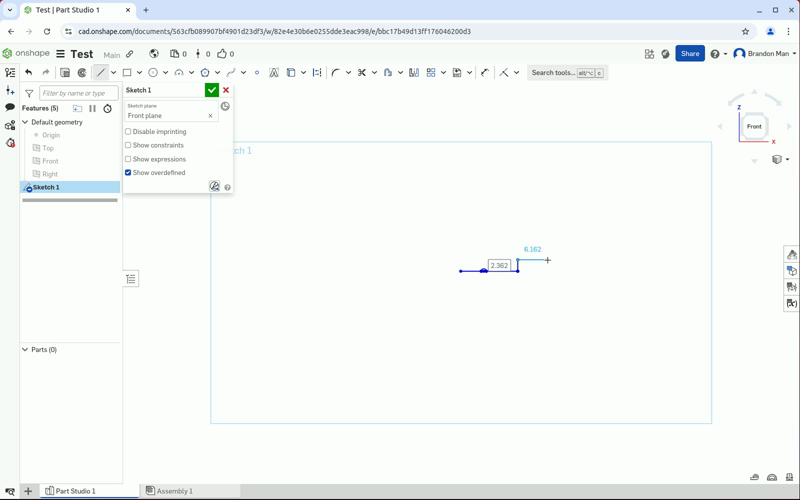
mouse_move(460, 259)
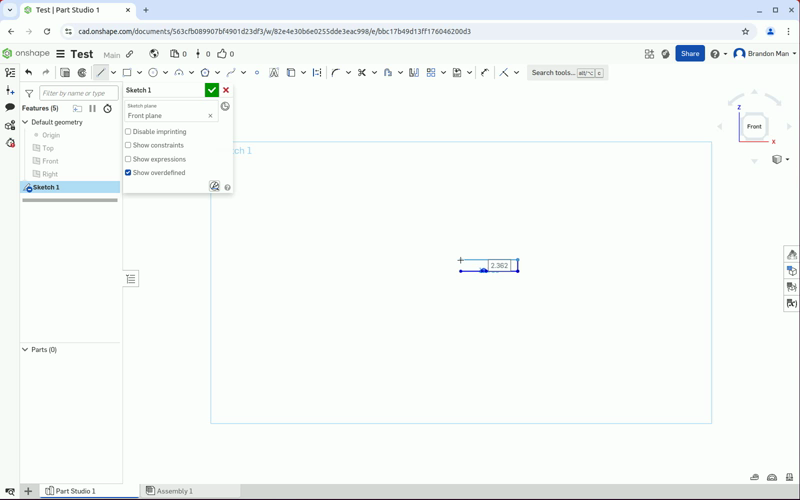
click(460, 259)
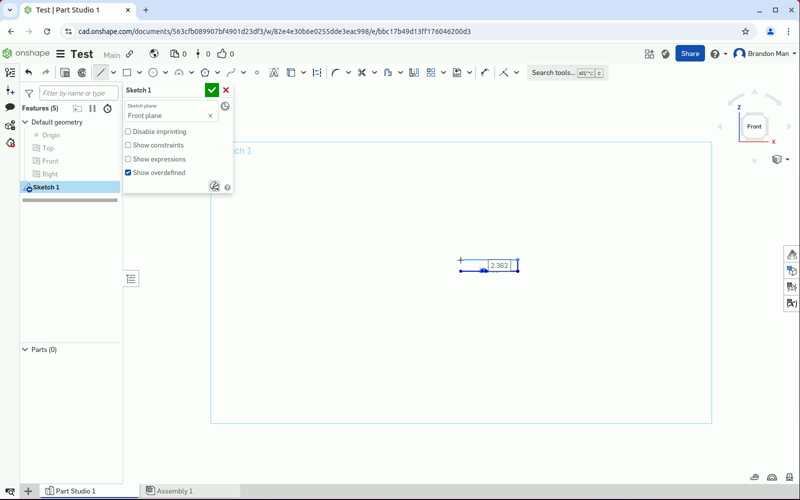
key_up(shift)
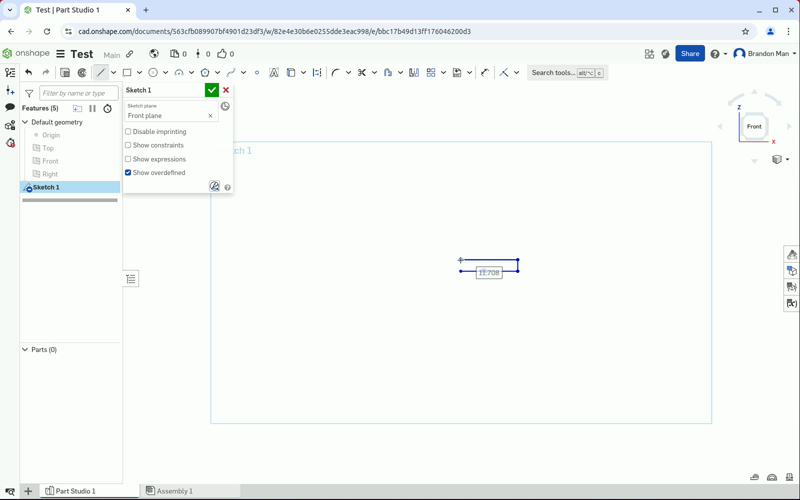
mouse_move(490, 259)
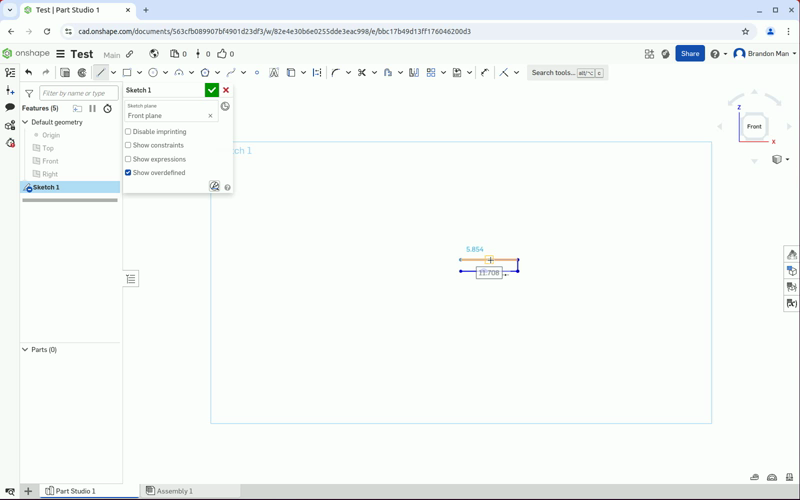
key_down(shift)
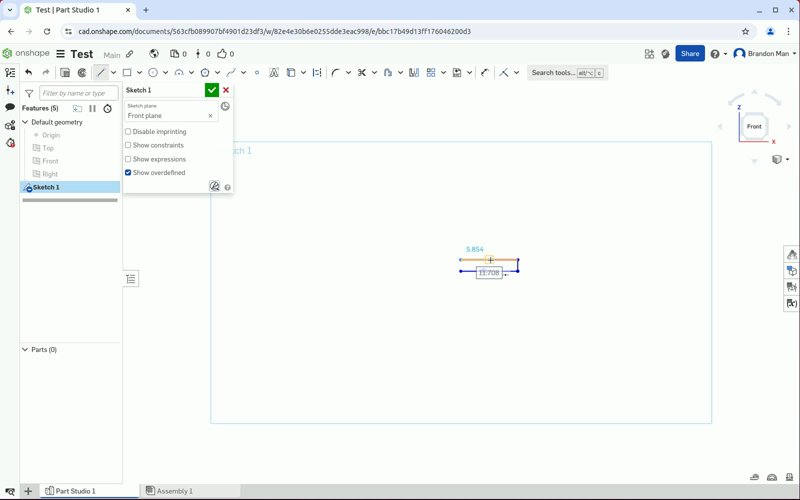
mouse_move(460, 271)
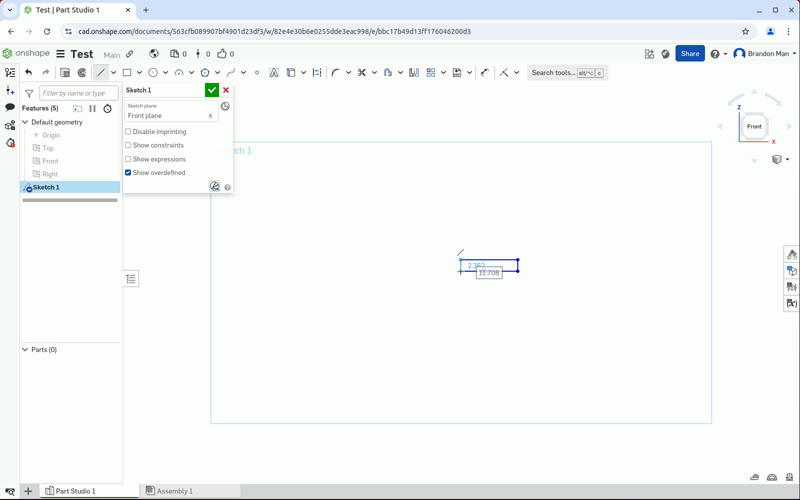
key_up(shift)
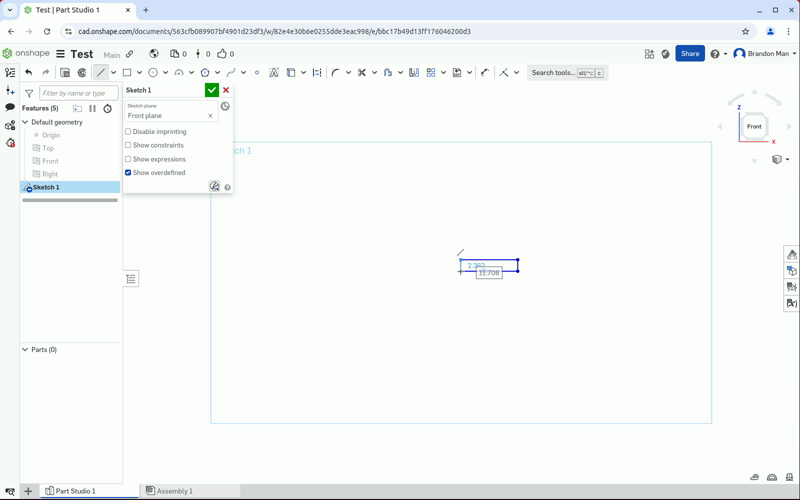
click(460, 271)
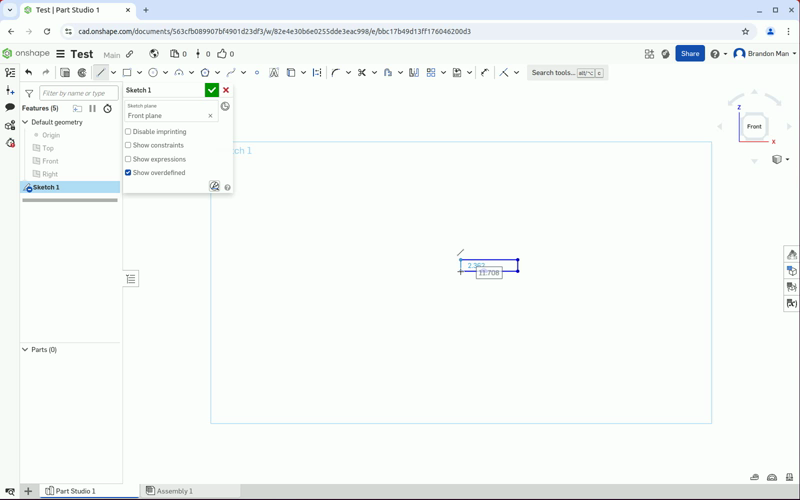
key(esc)
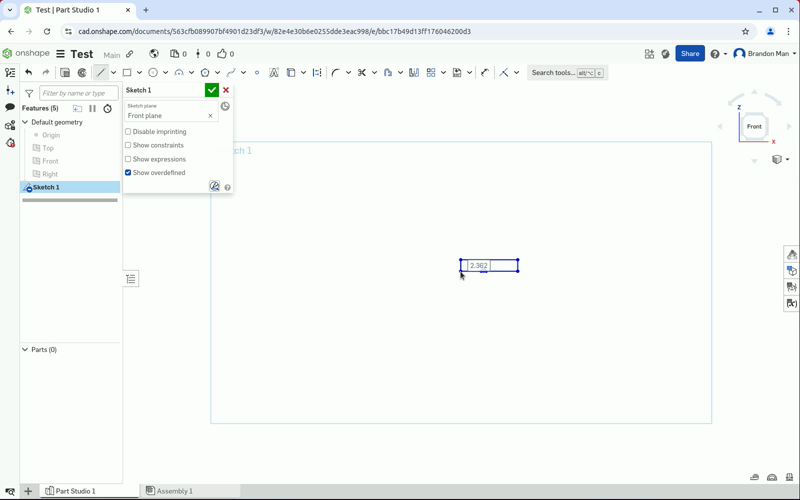
mouse_move(510, 263)
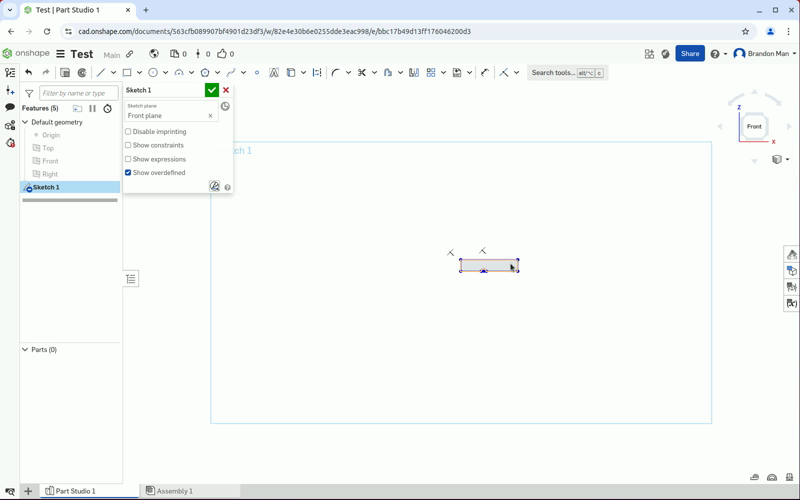
scroll(6)
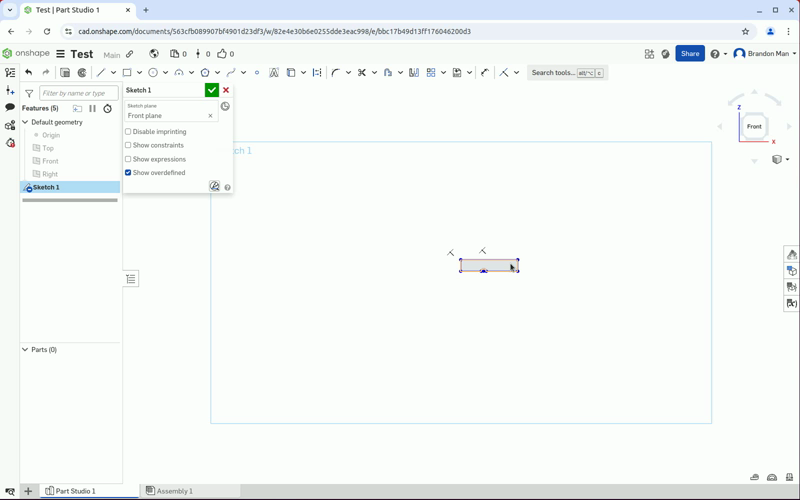
scroll(6)
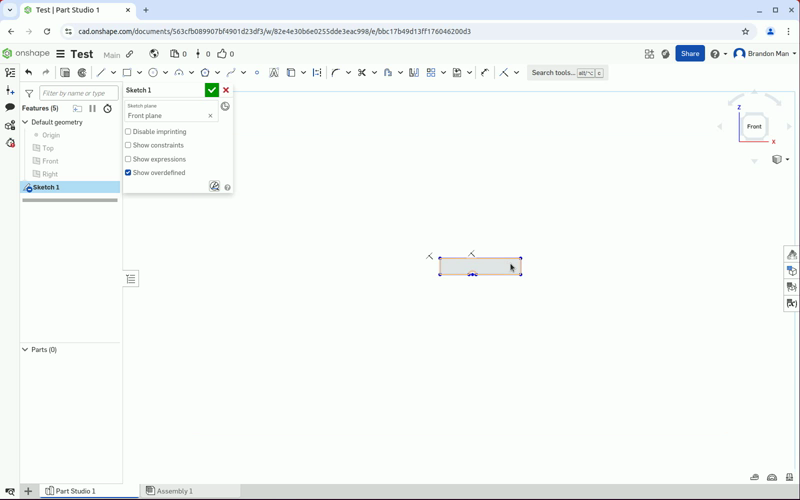
scroll(6)
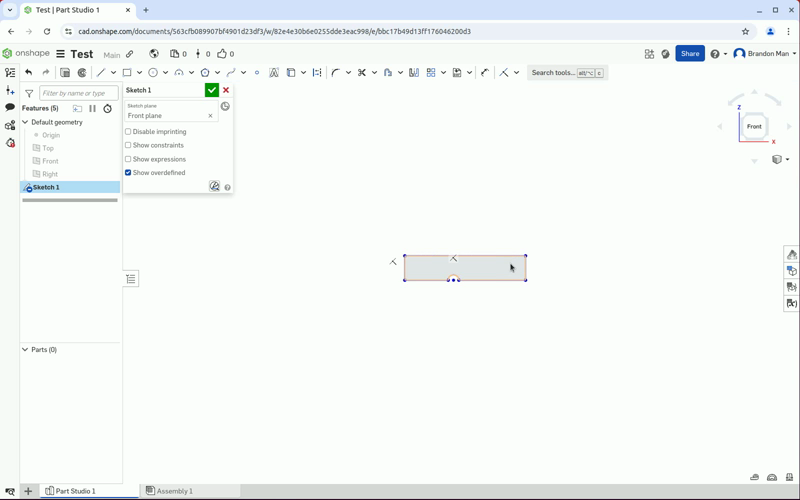
scroll(6)
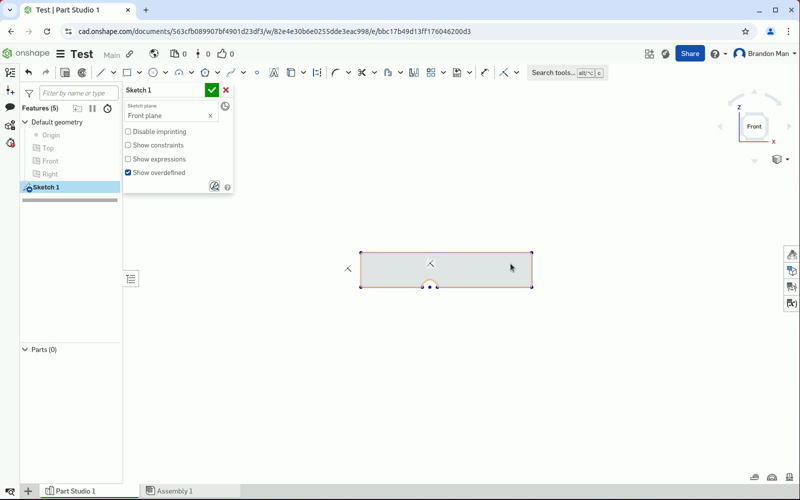
scroll(6)
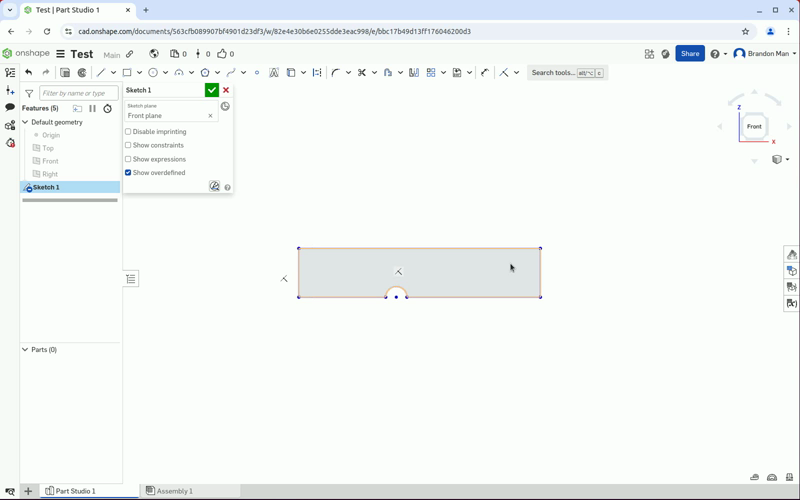
scroll(6)
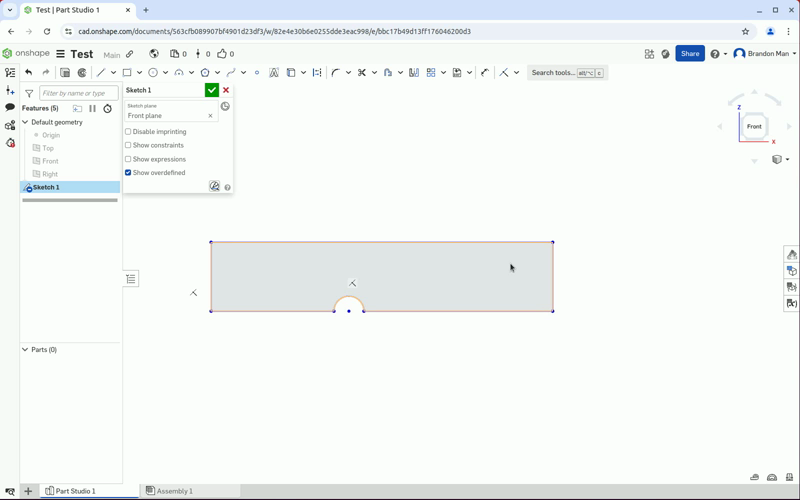
scroll(6)
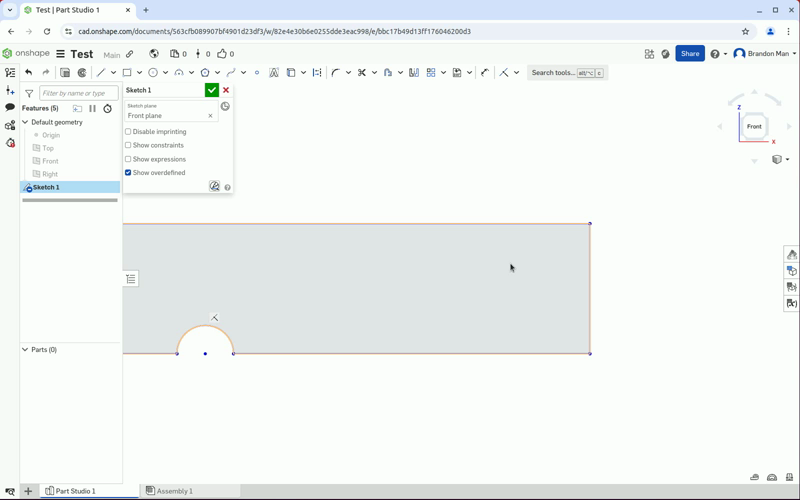
click(510, 263)
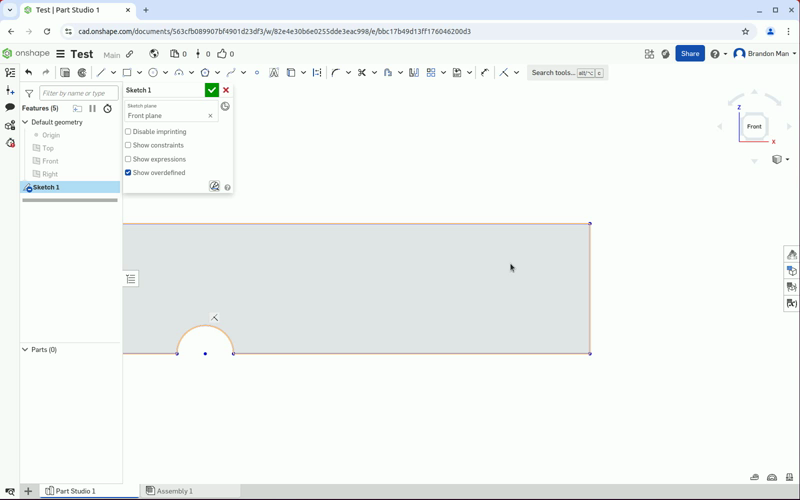
scroll(-6)
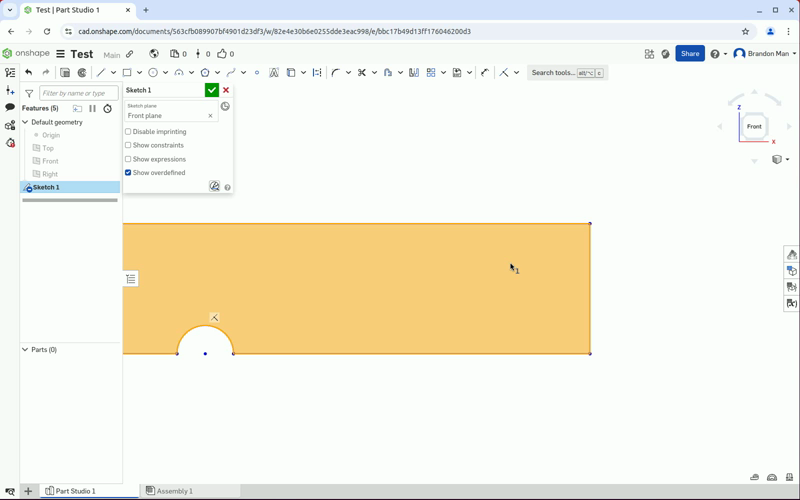
scroll(-6)
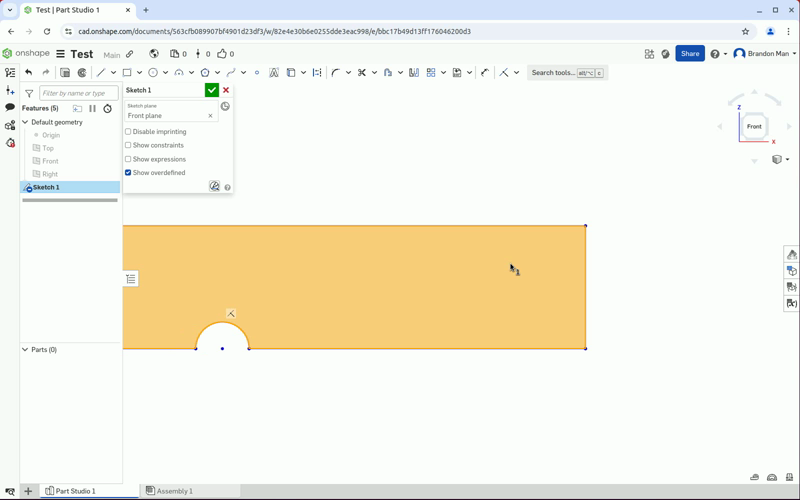
scroll(-6)
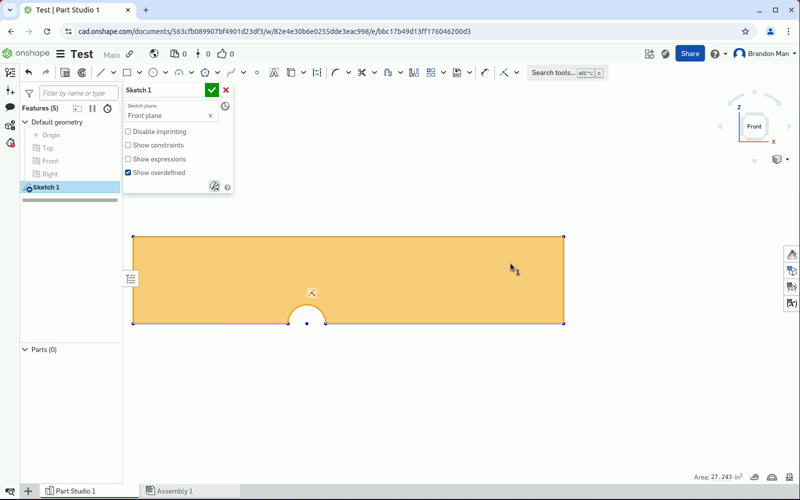
scroll(-6)
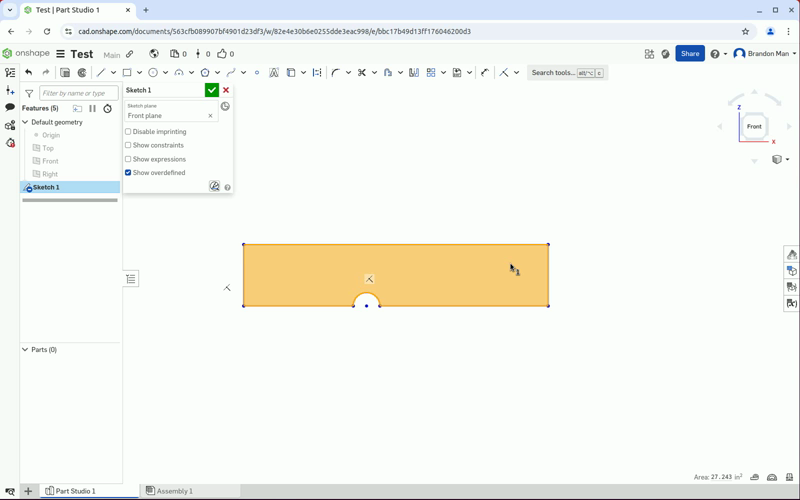
scroll(-6)
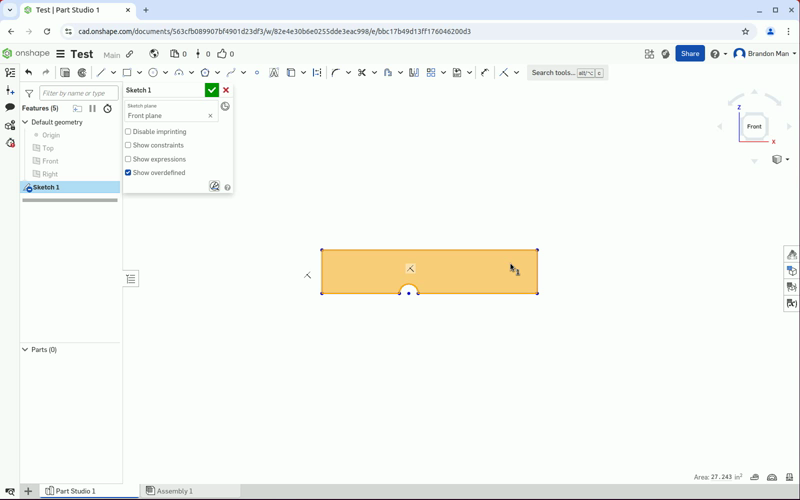
scroll(-6)
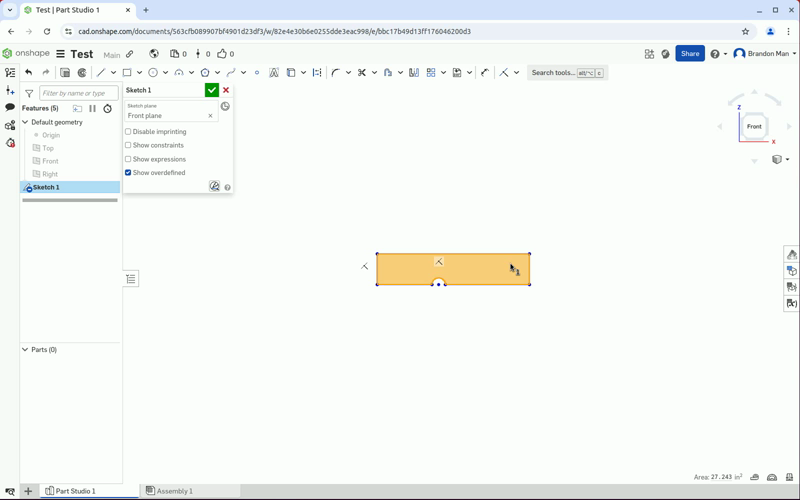
scroll(-6)
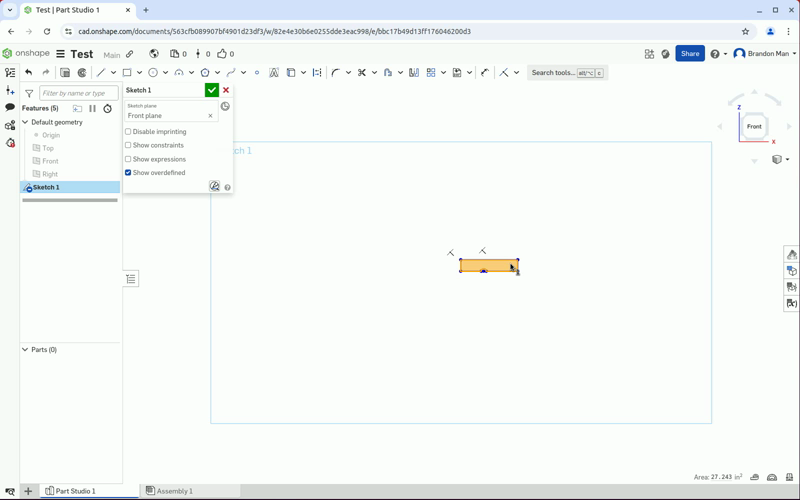
mouse_move(73, 352)
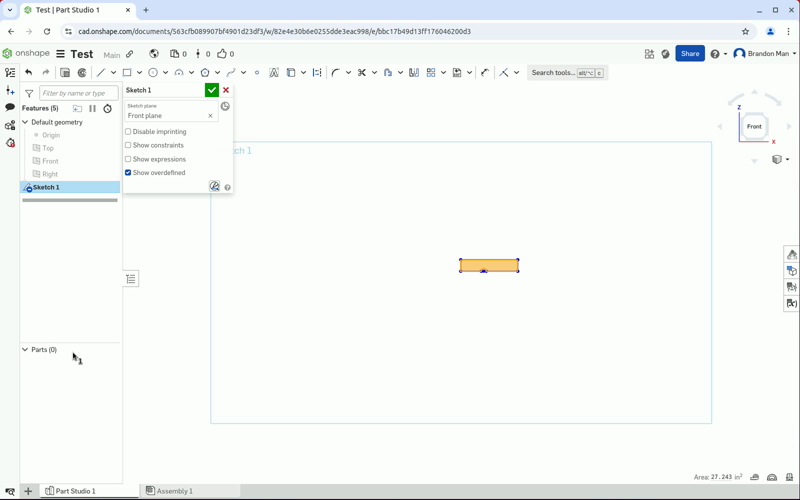
key(shift+y)
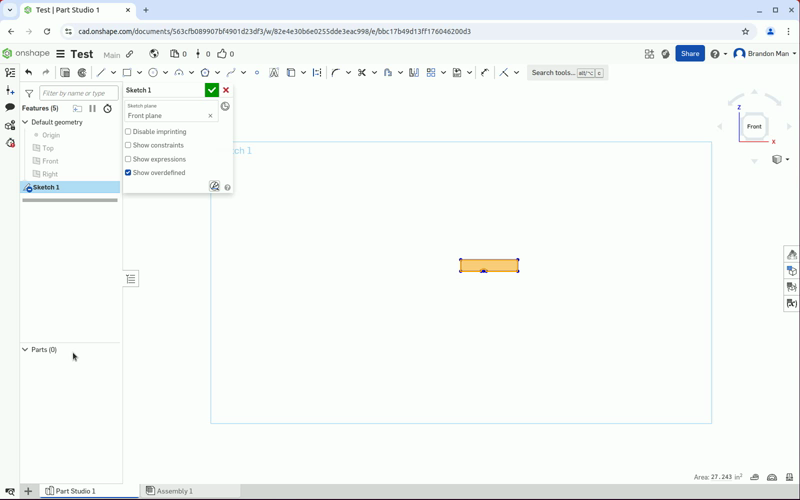
key(shift+e)
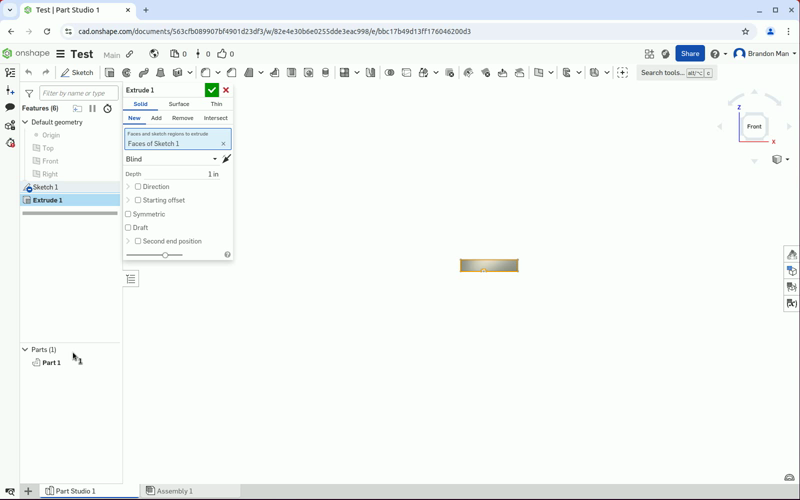
mouse_move(143, 106)
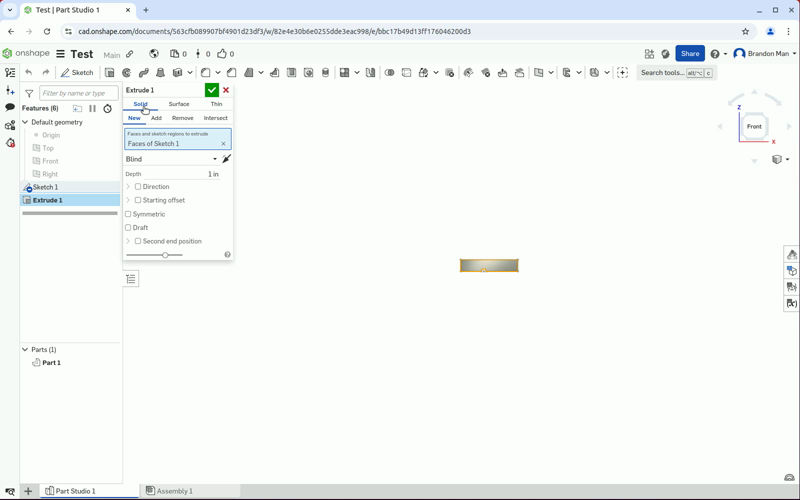
click(143, 106)
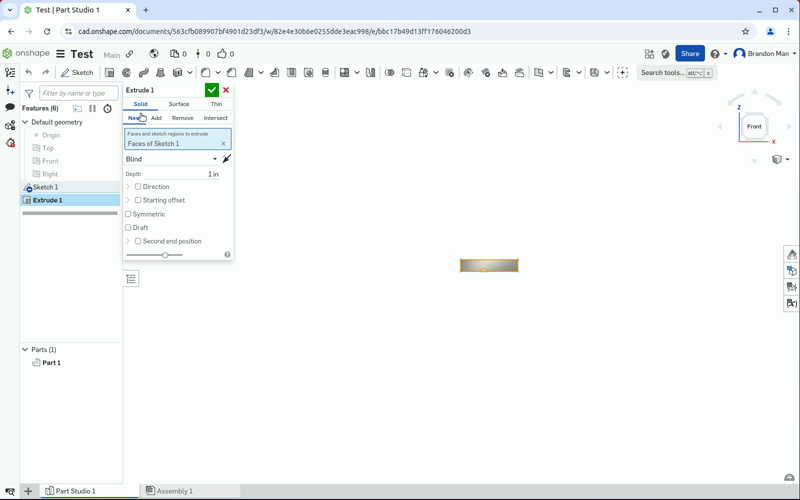
mouse_move(137, 120)
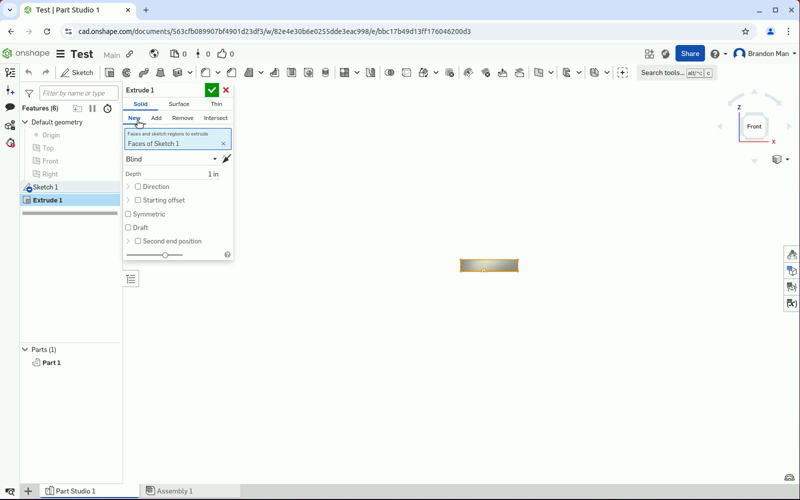
click(137, 120)
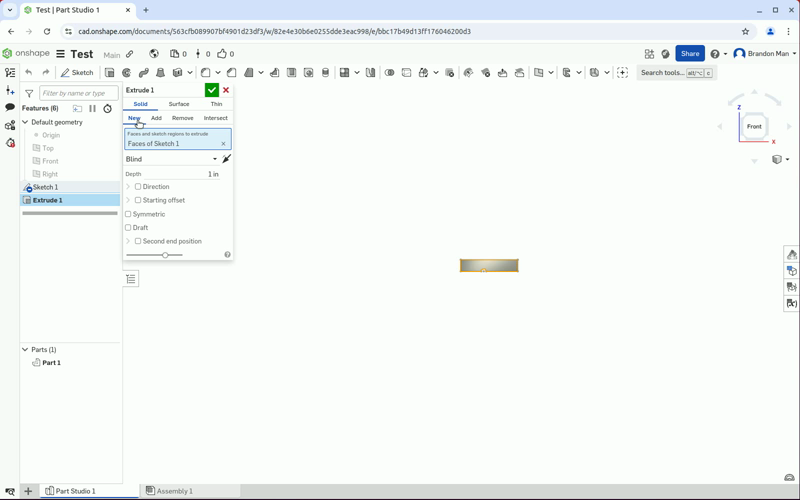
key(tab, 4)
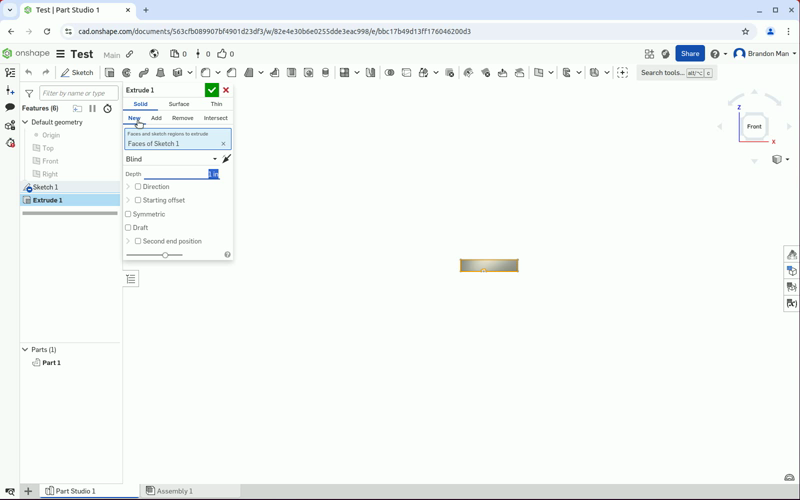
text(2.407)
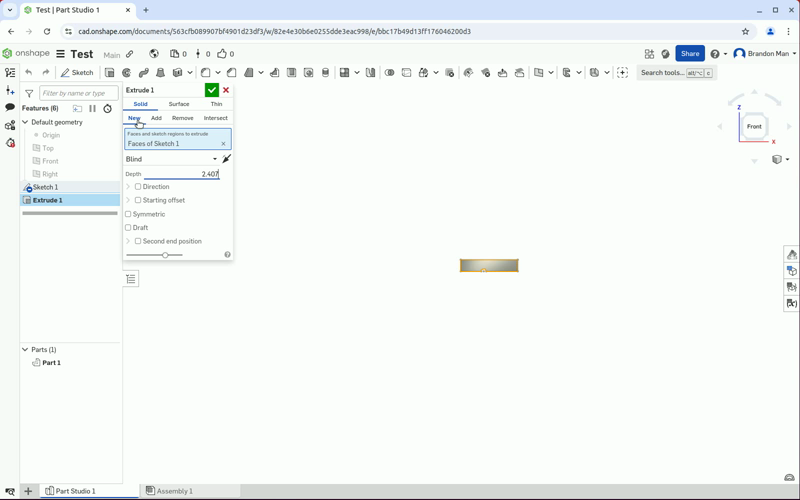
key(enter)
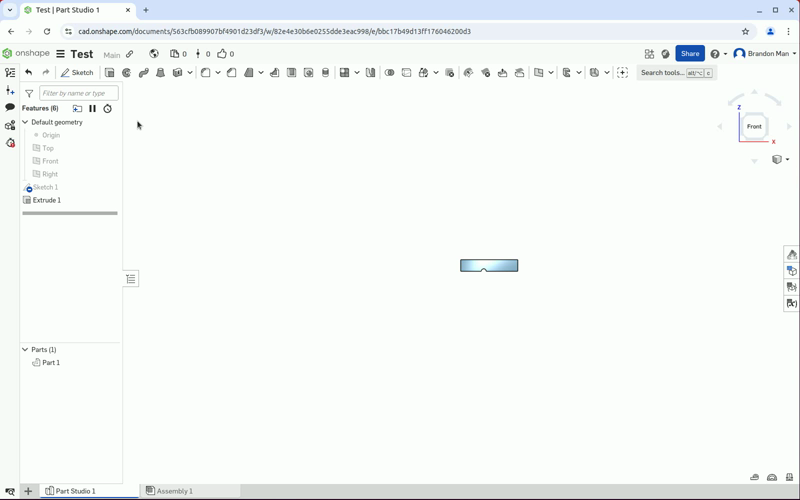
key(shift+h)
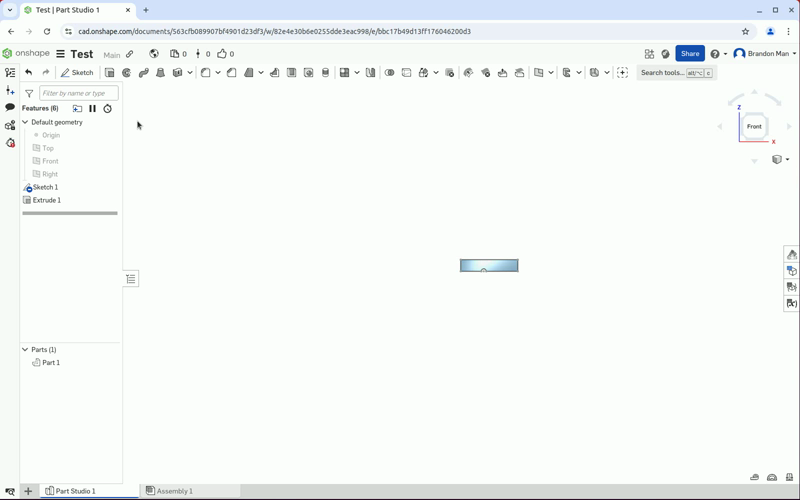
key(shift+h)
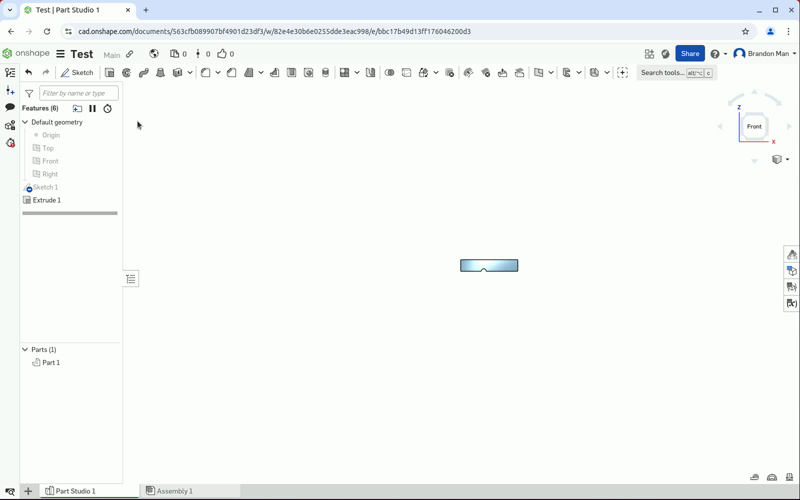
mouse_move(73, 189)
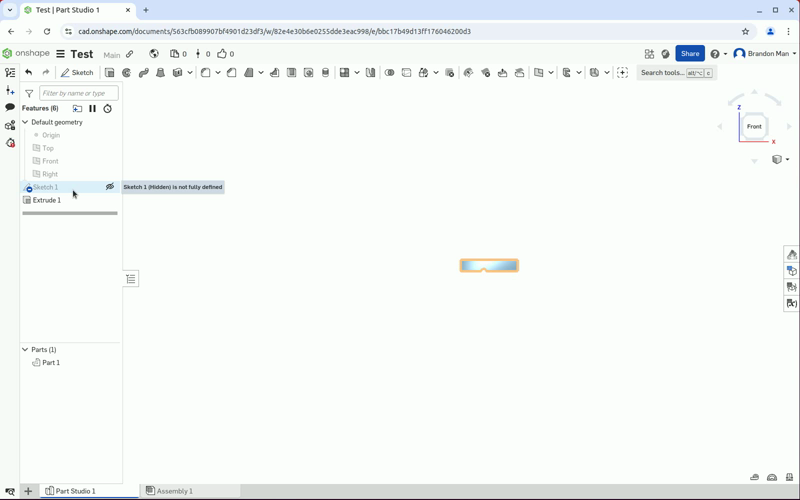
click(73, 189)
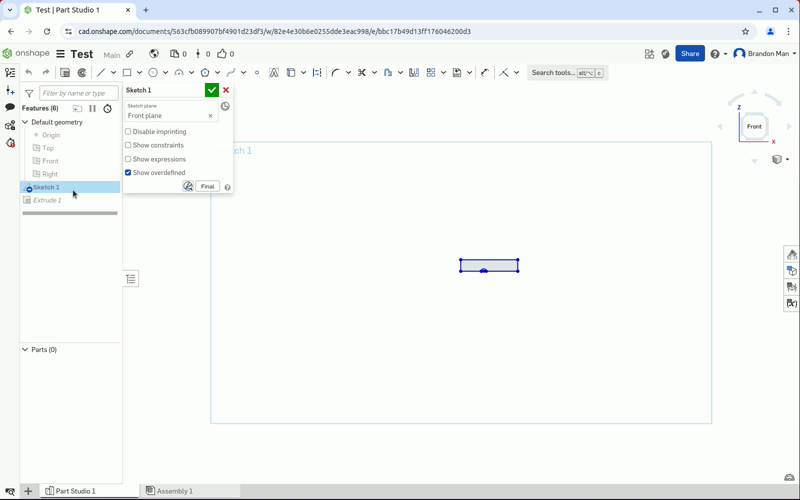
mouse_move(229, 92)
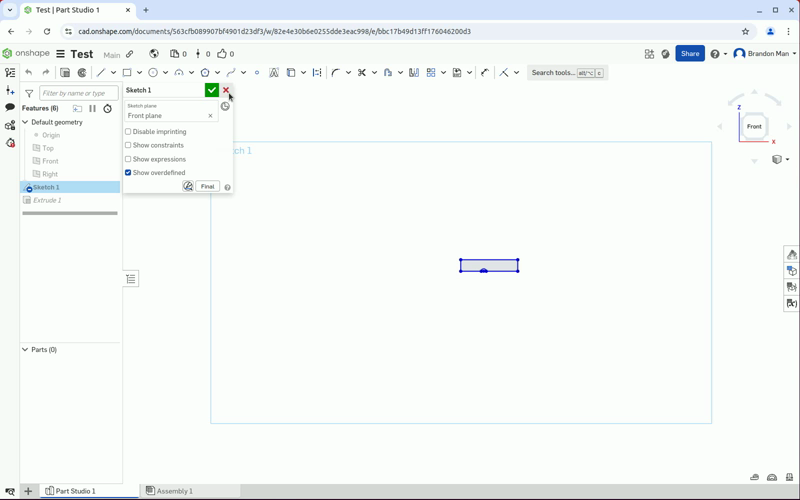
click(229, 92)
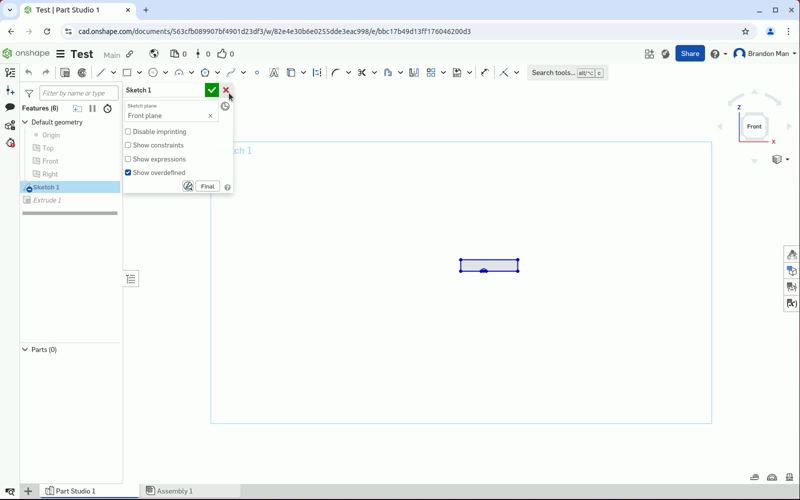
key(shift+s)
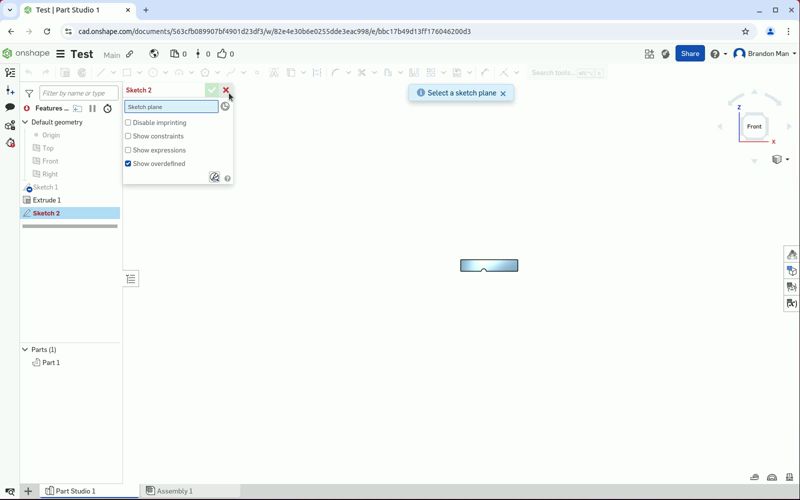
mouse_move(73, 163)
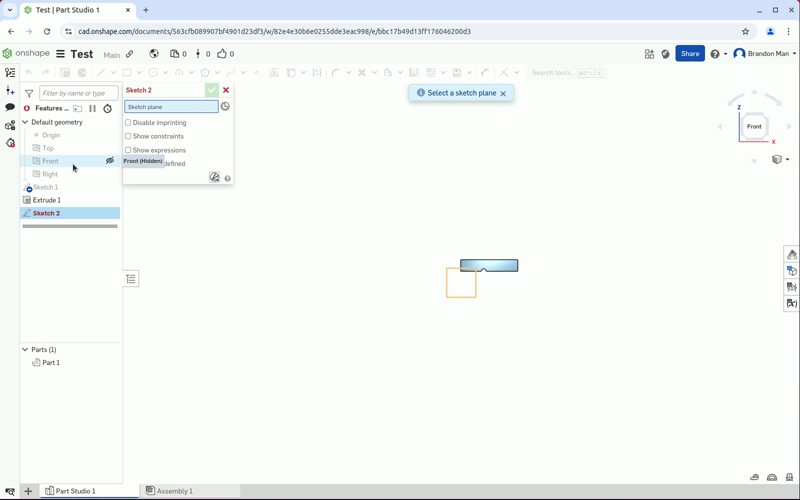
click(73, 163)
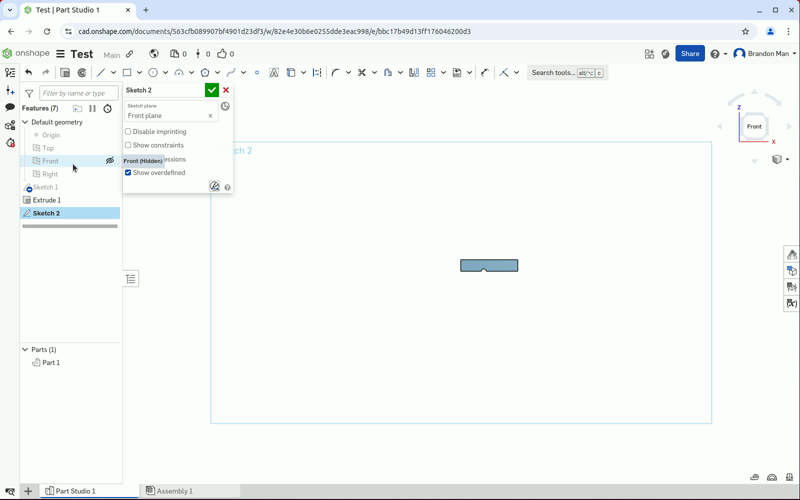
mouse_move(73, 352)
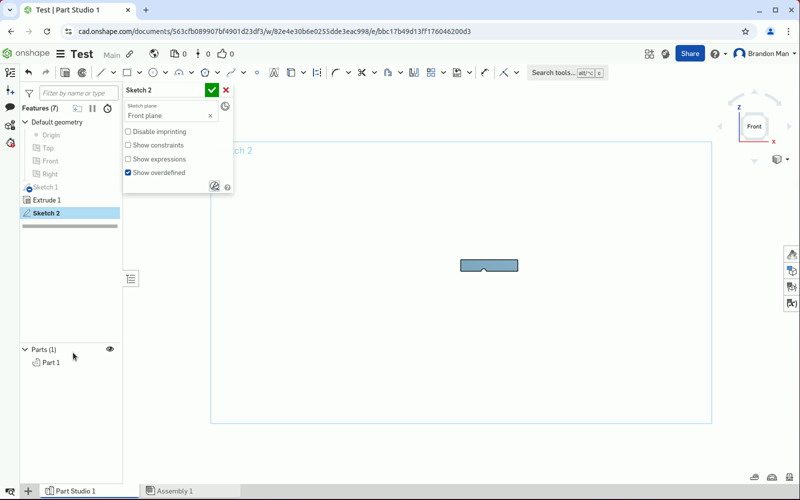
key(y)
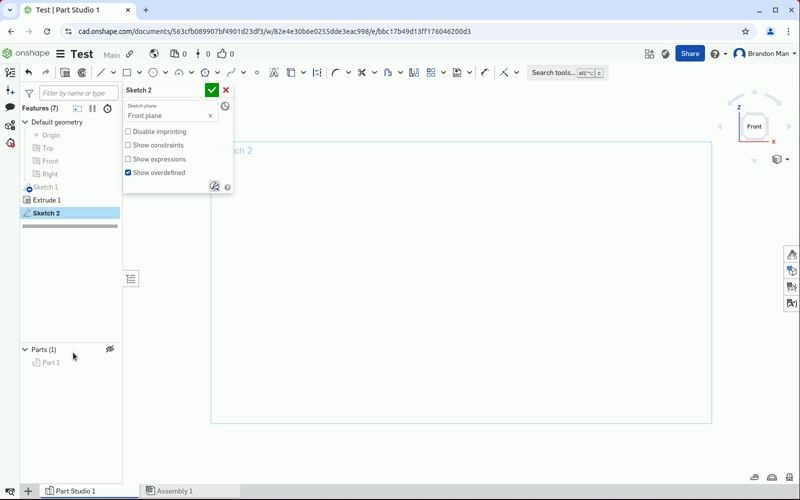
key(l)
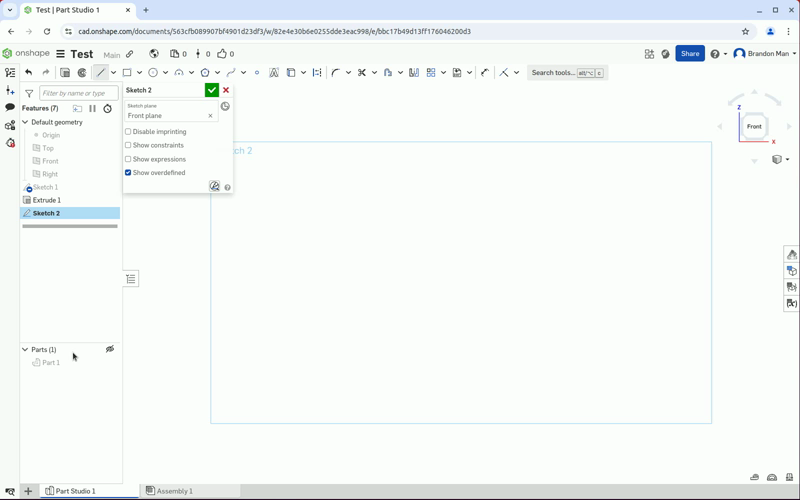
key_down(shift)
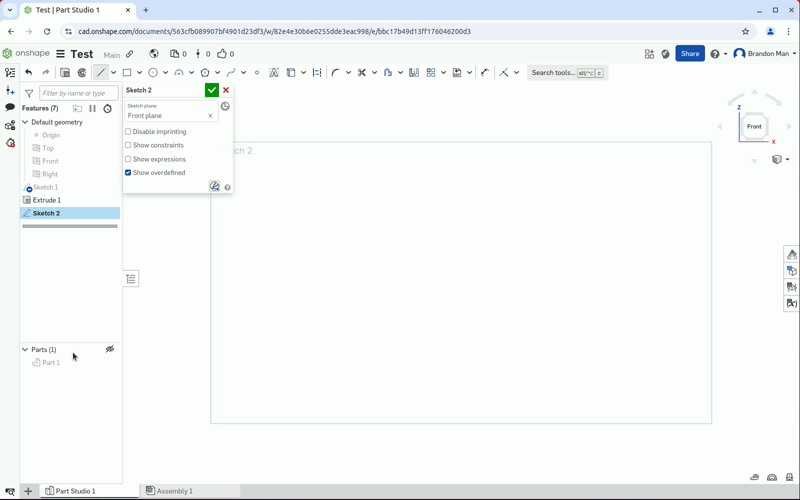
mouse_move(516, 271)
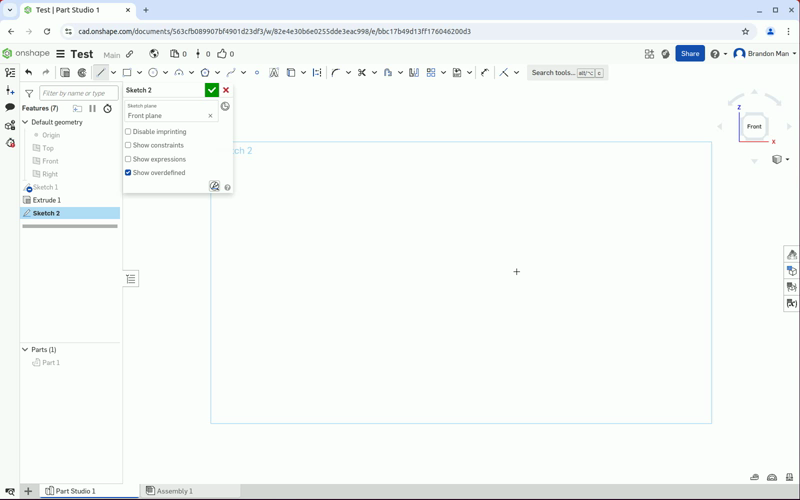
click(516, 271)
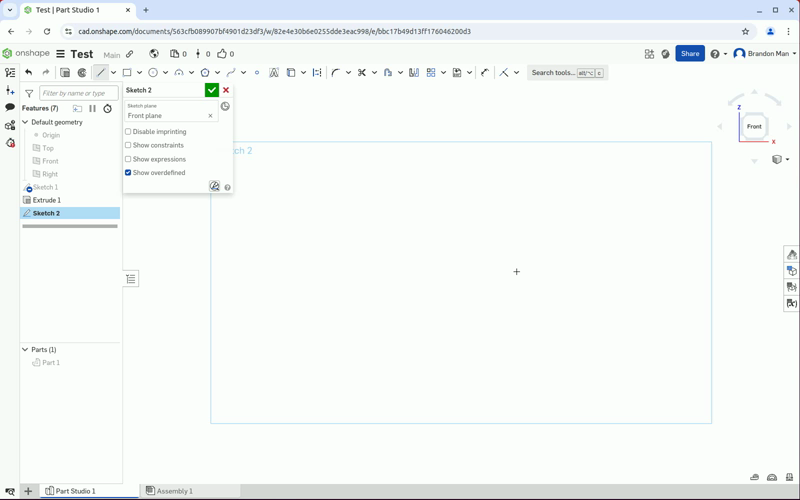
key_up(shift)
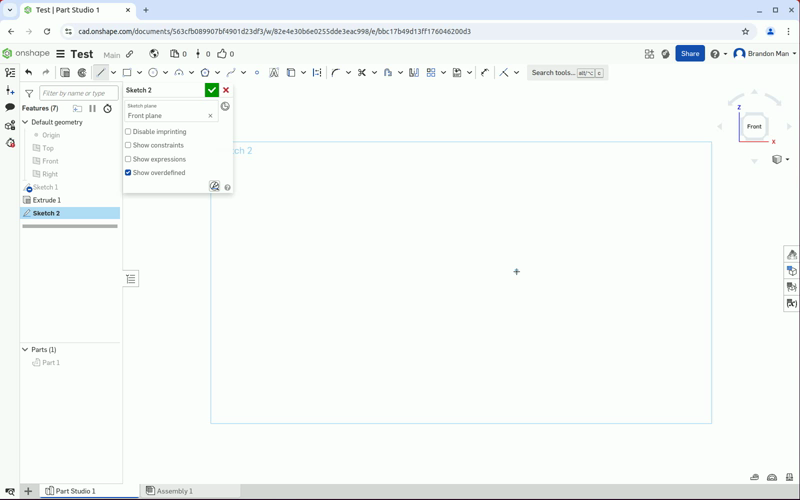
key_down(shift)
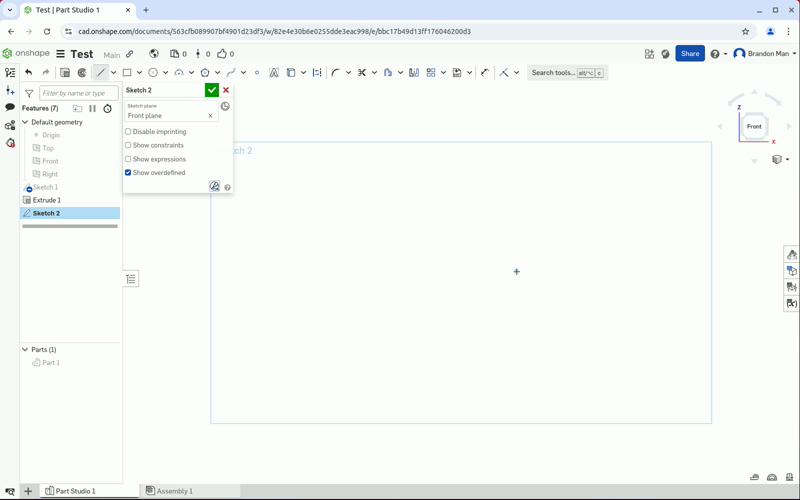
mouse_move(546, 271)
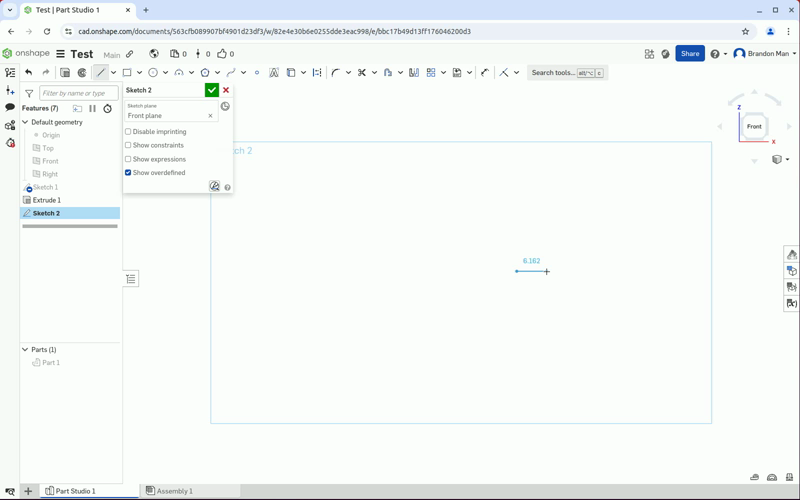
mouse_move(548, 271)
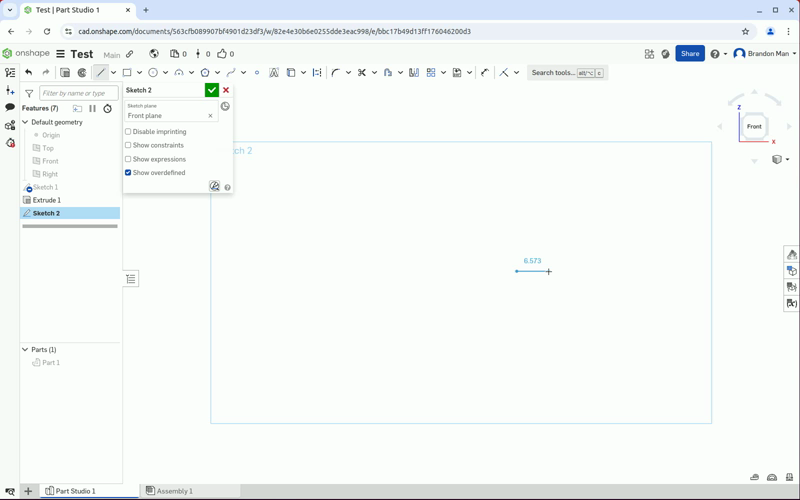
click(548, 271)
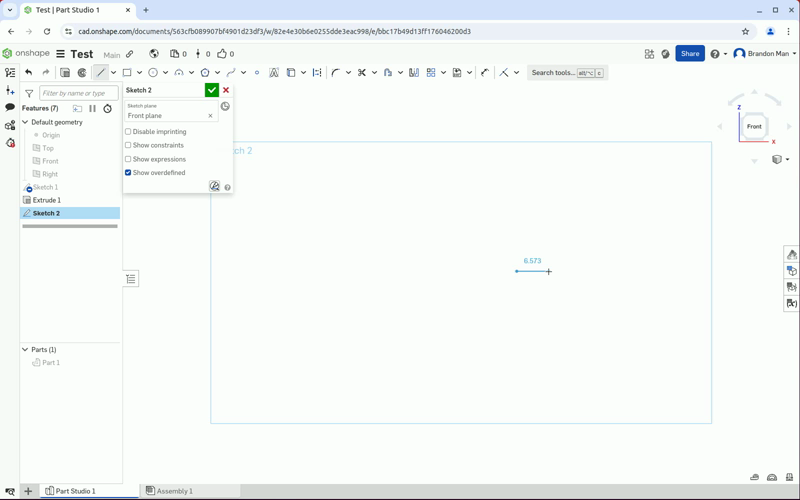
key_up(shift)
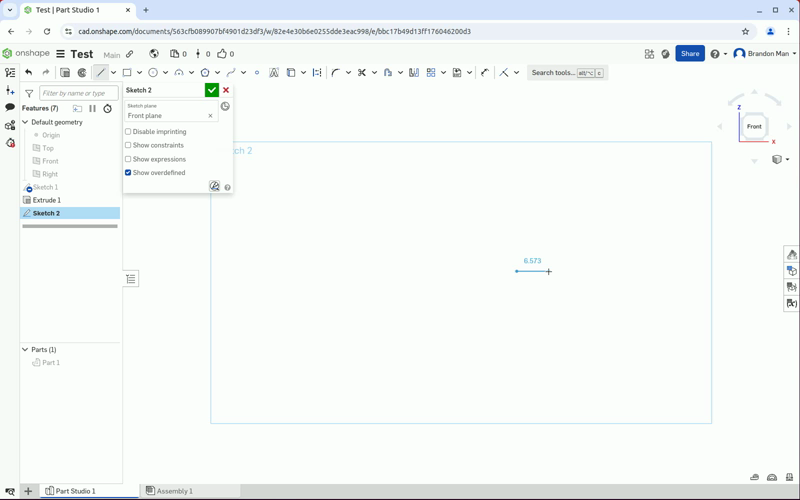
key(esc)
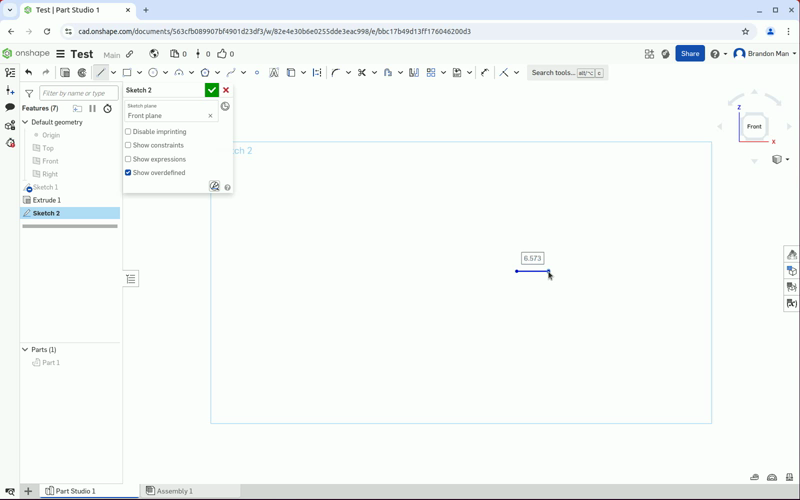
key(a)
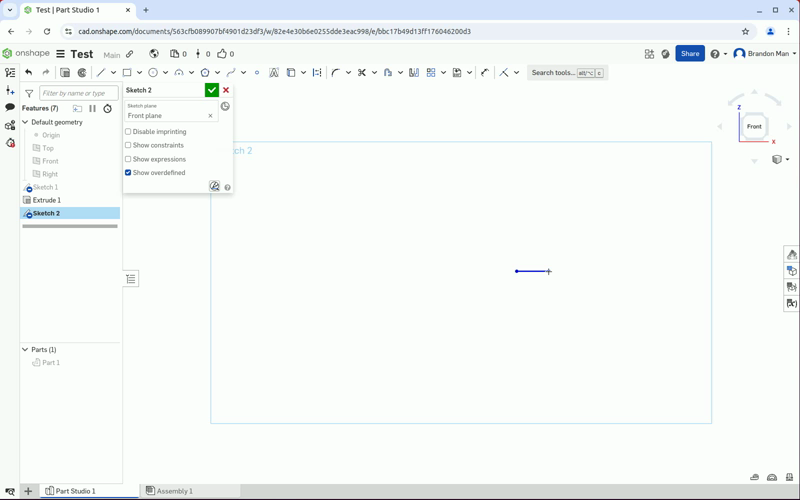
mouse_move(548, 271)
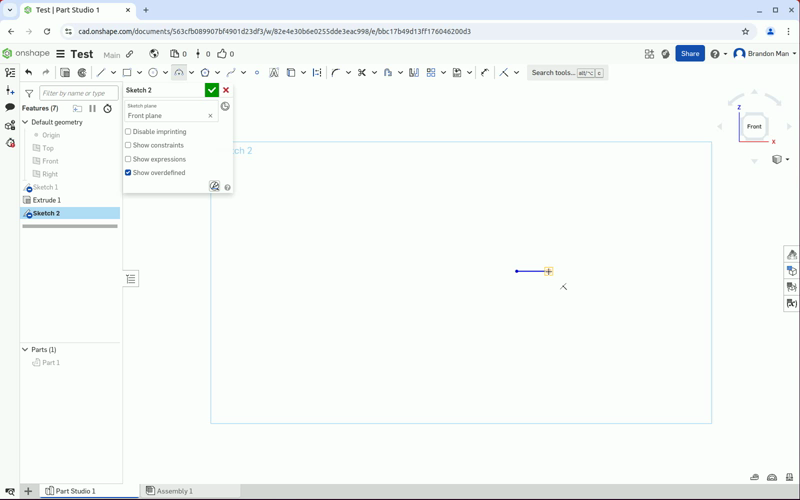
click(548, 271)
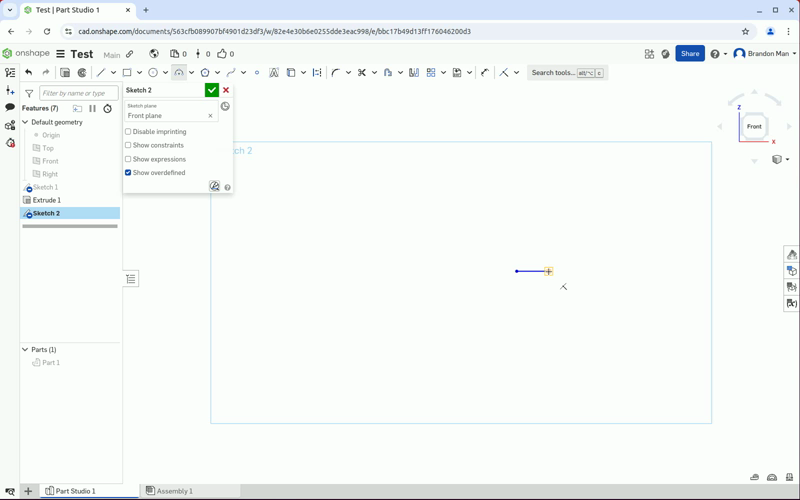
key_down(shift)
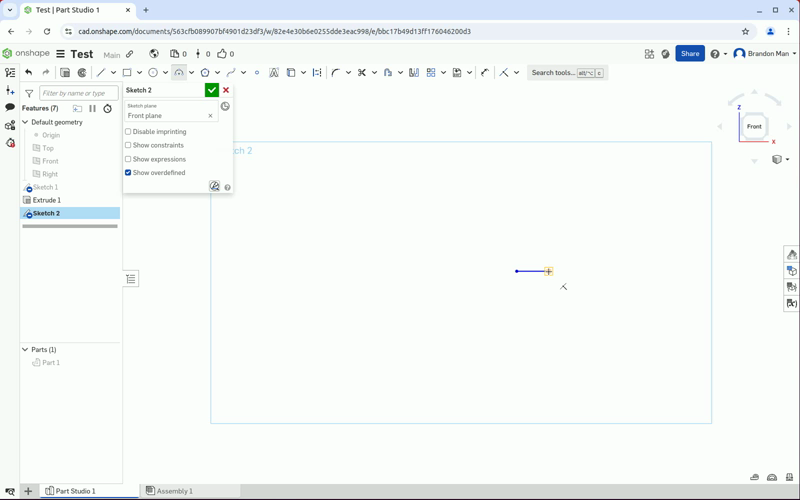
mouse_move(553, 271)
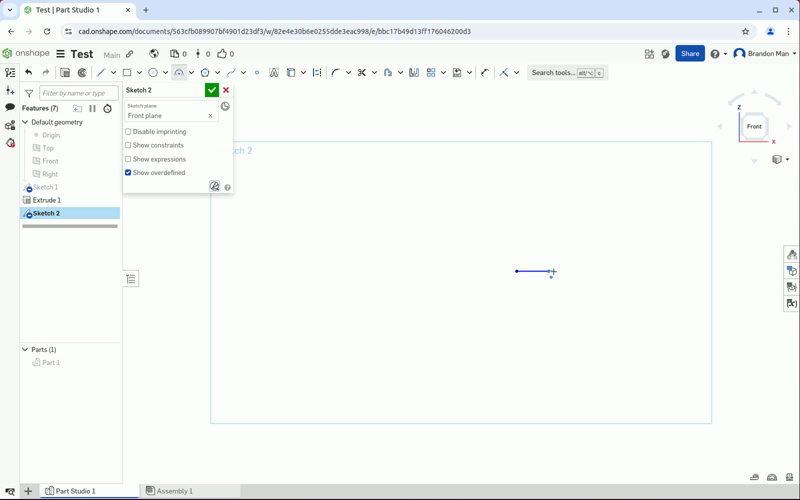
scroll(6)
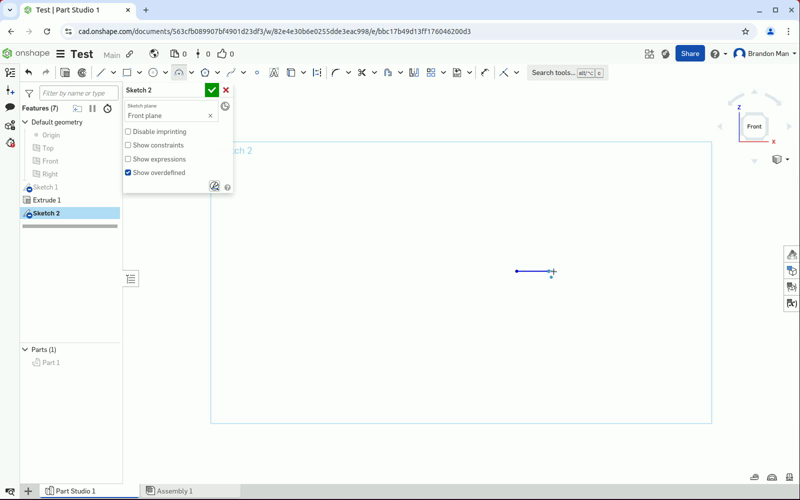
scroll(6)
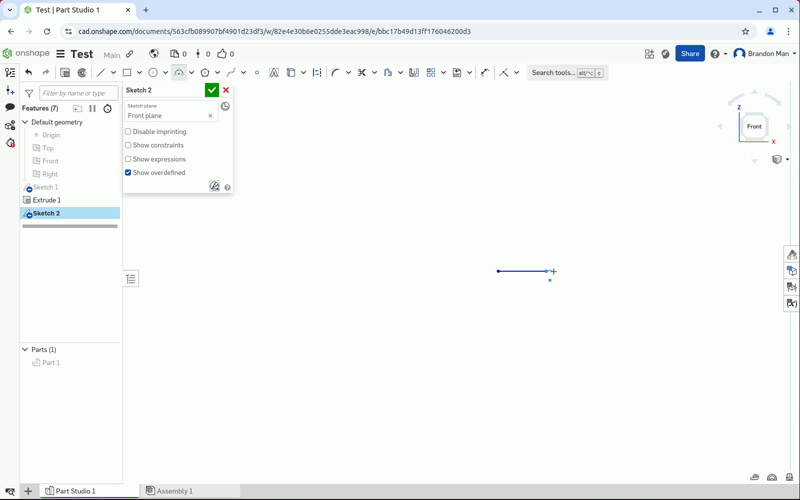
scroll(6)
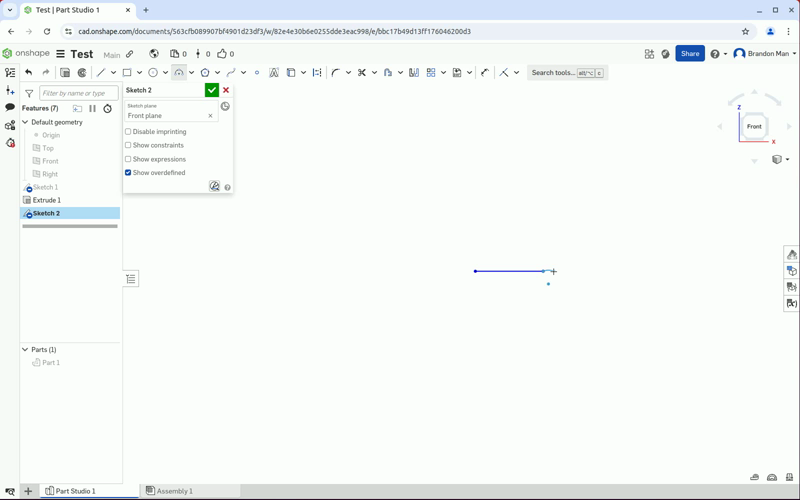
scroll(6)
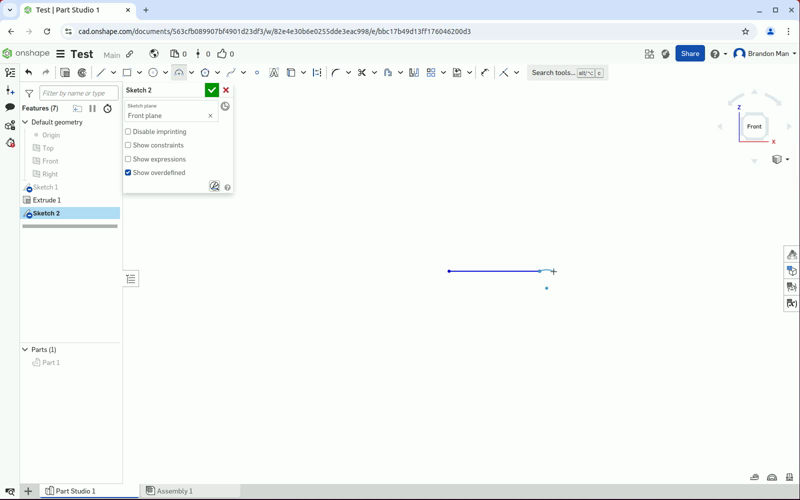
scroll(6)
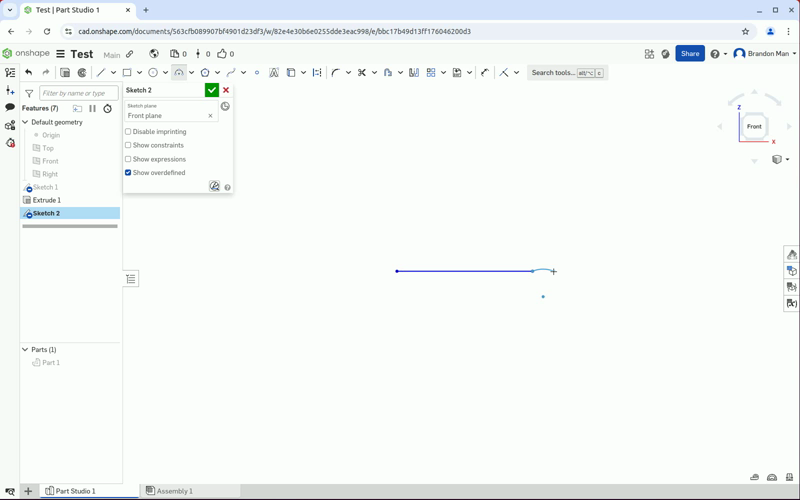
scroll(6)
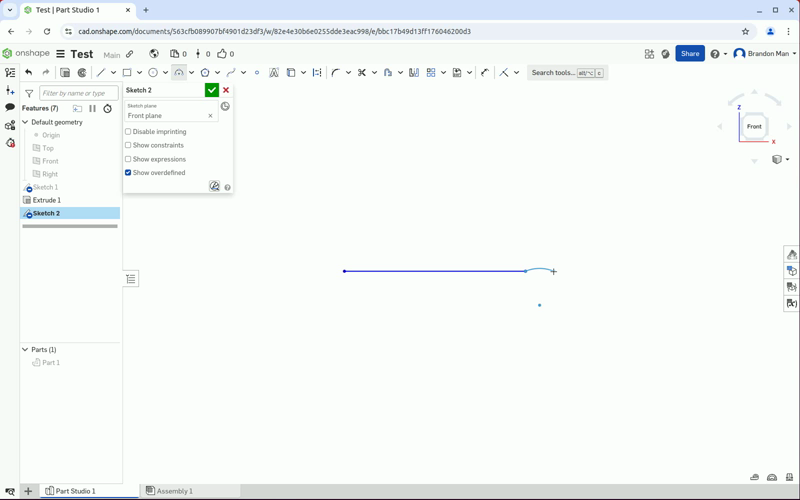
scroll(6)
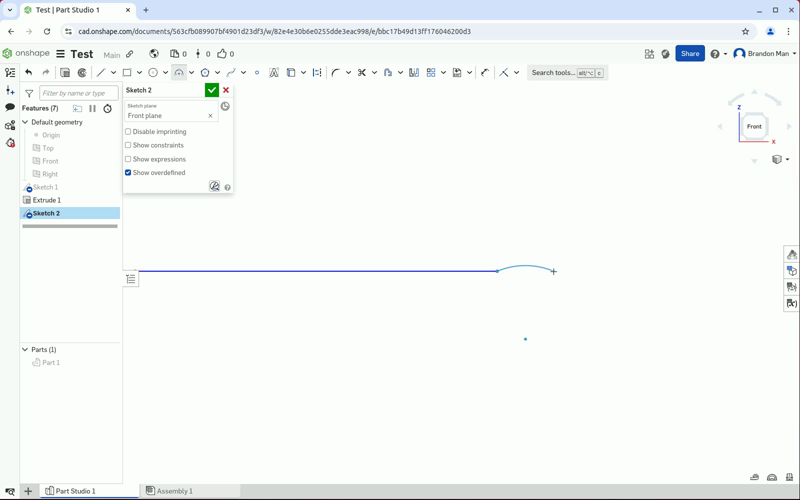
click(553, 271)
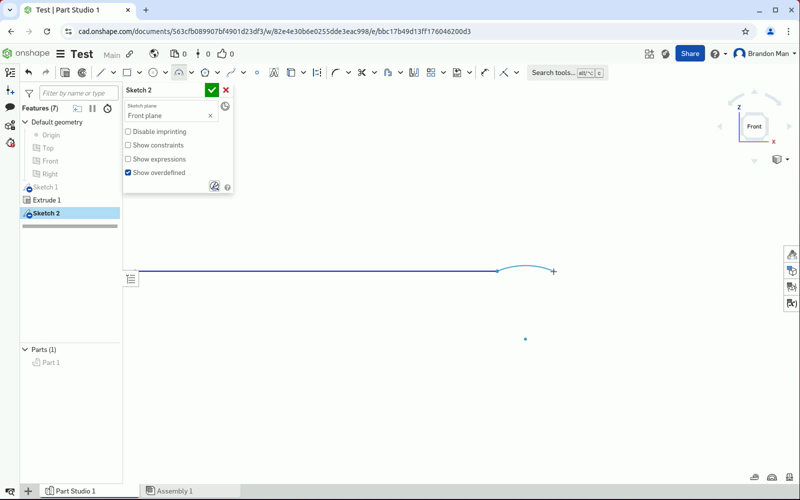
scroll(-6)
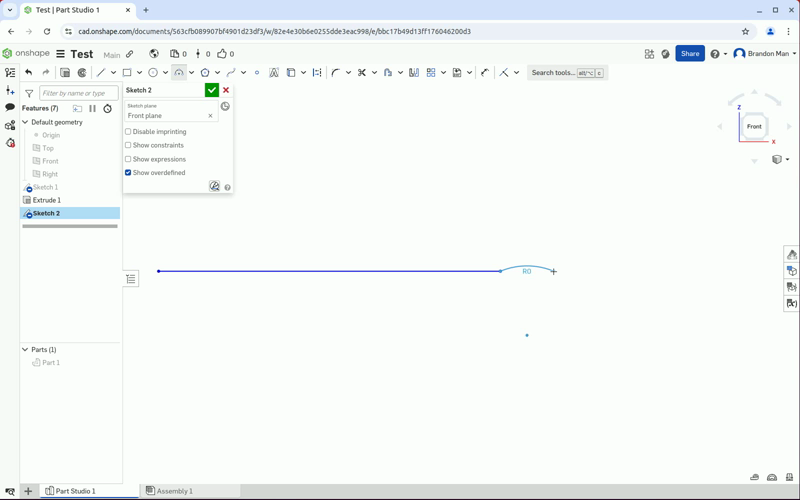
scroll(-6)
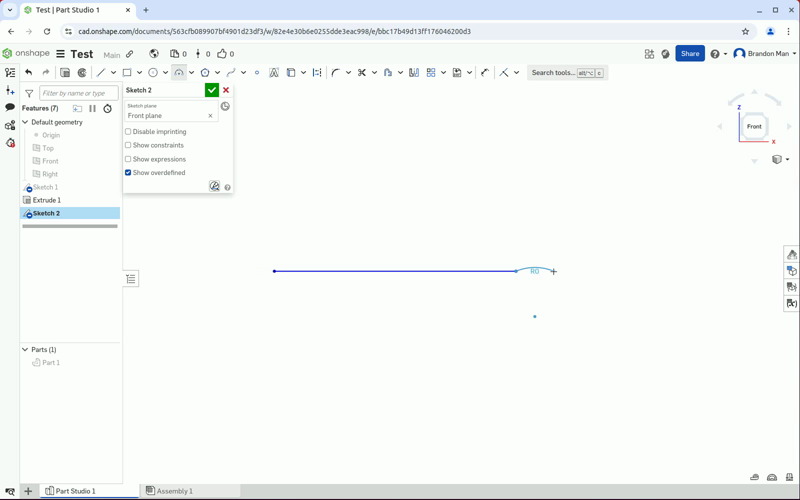
scroll(-6)
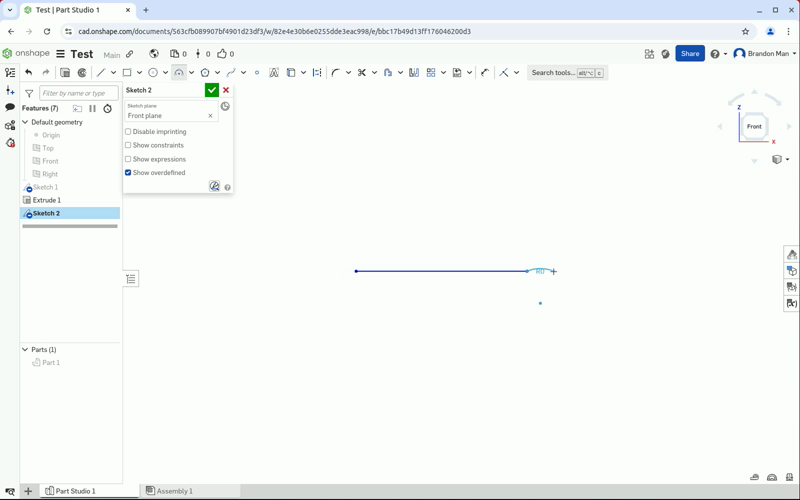
scroll(-6)
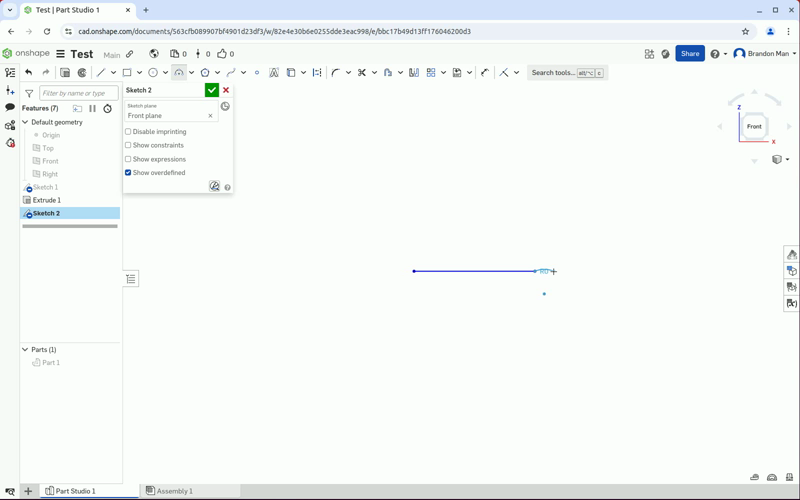
scroll(-6)
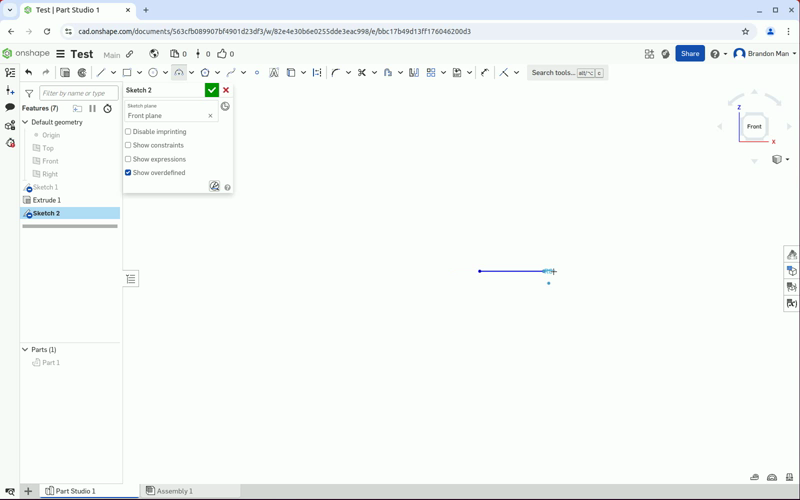
scroll(-6)
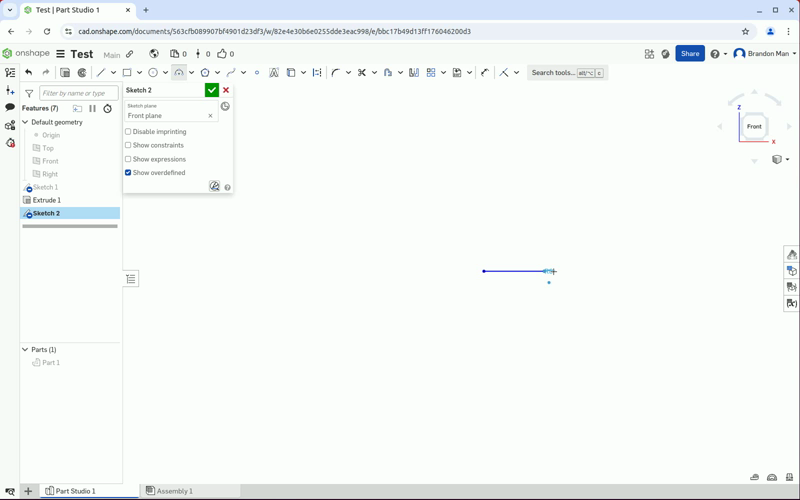
scroll(-6)
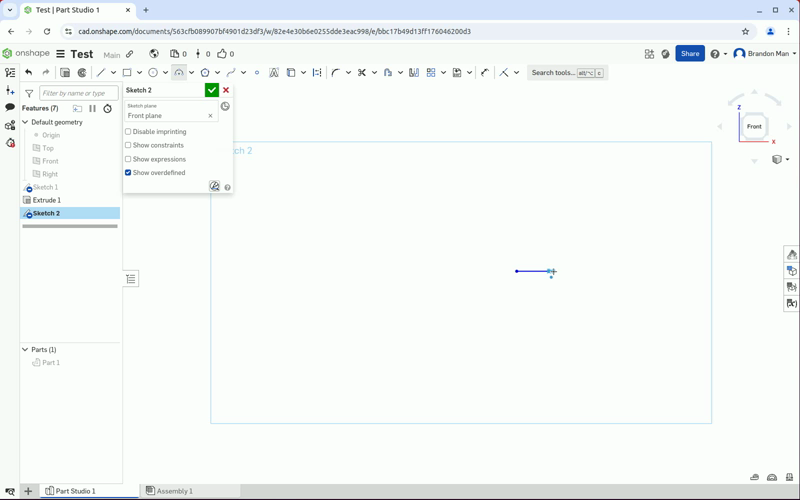
mouse_move(551, 268)
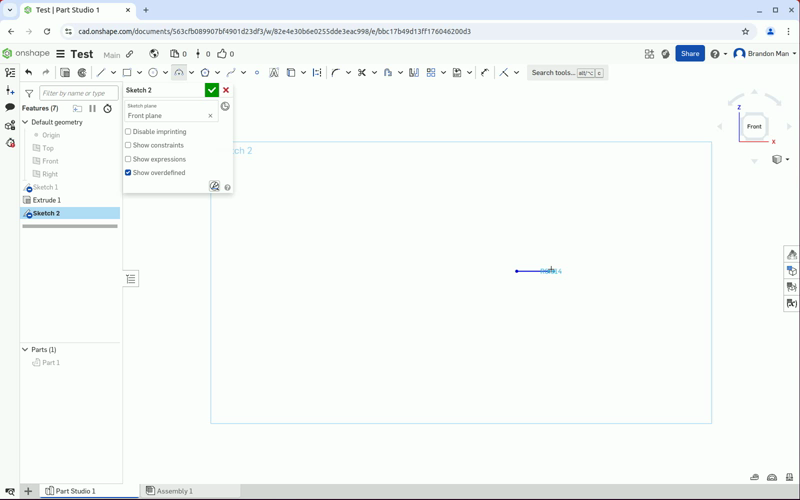
scroll(6)
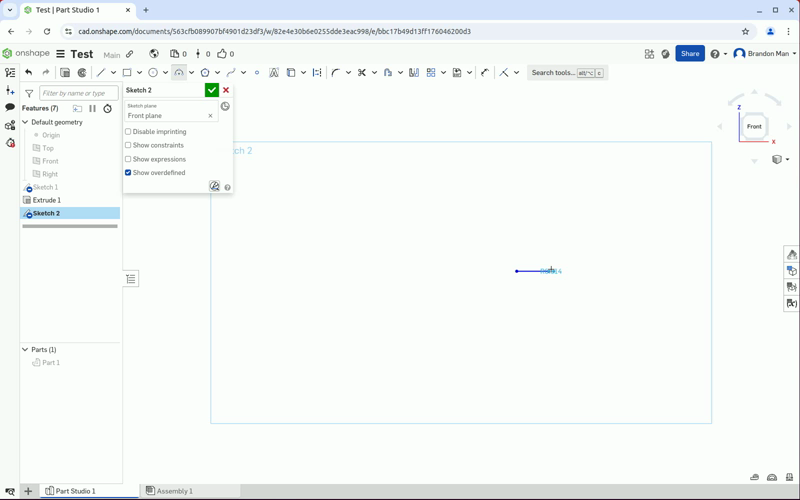
scroll(6)
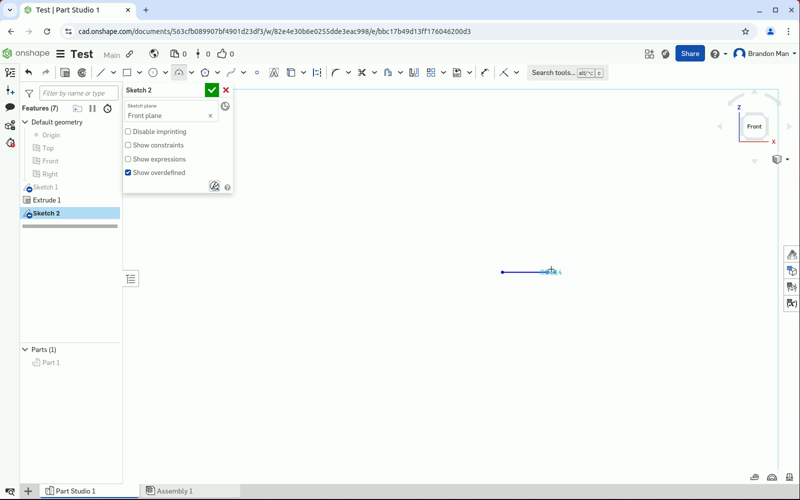
scroll(6)
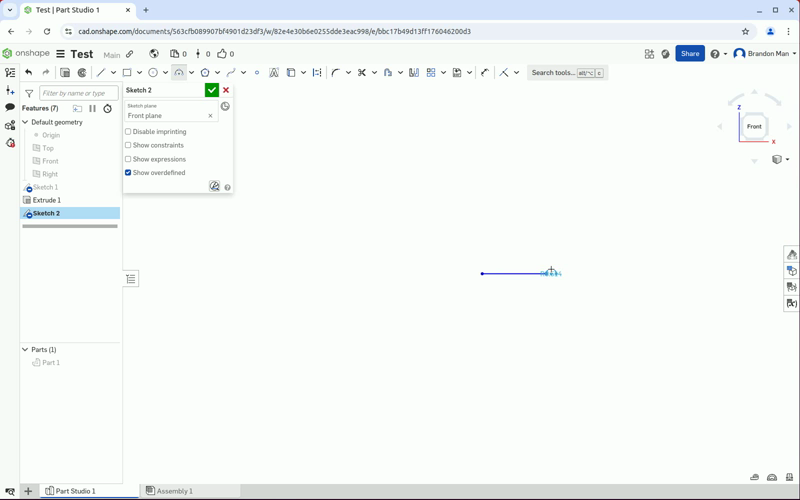
scroll(6)
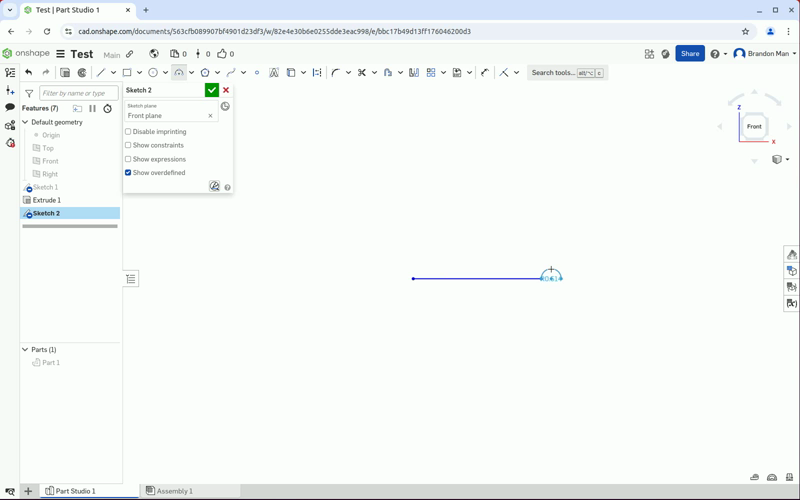
scroll(6)
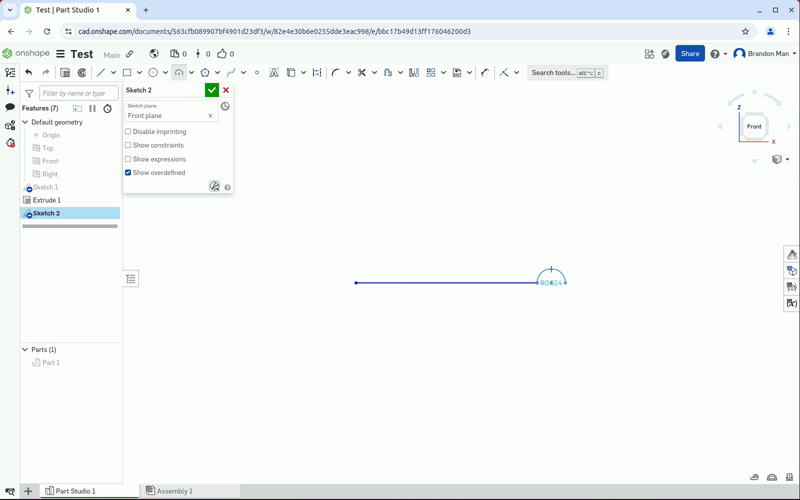
scroll(6)
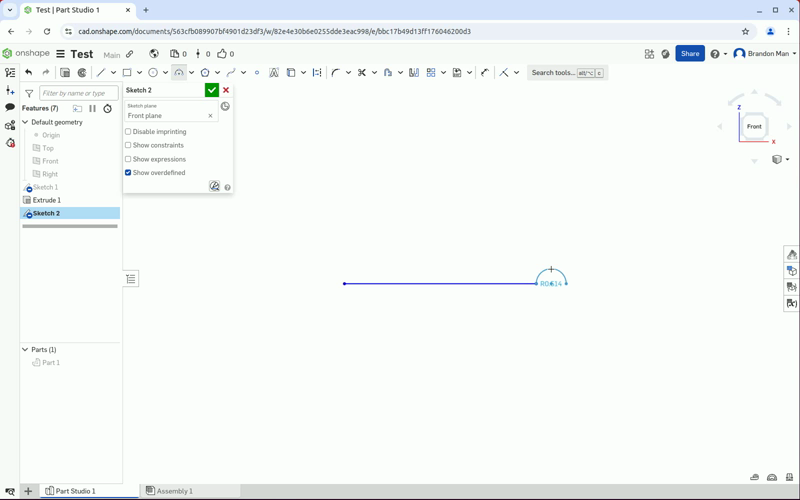
scroll(6)
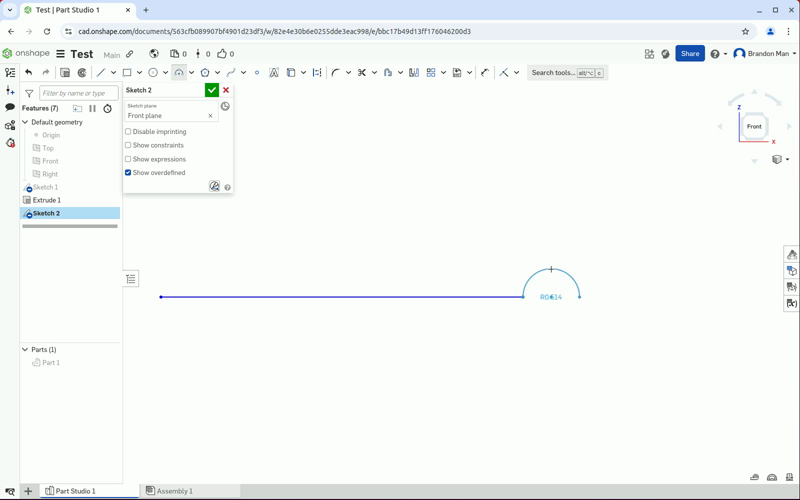
click(551, 268)
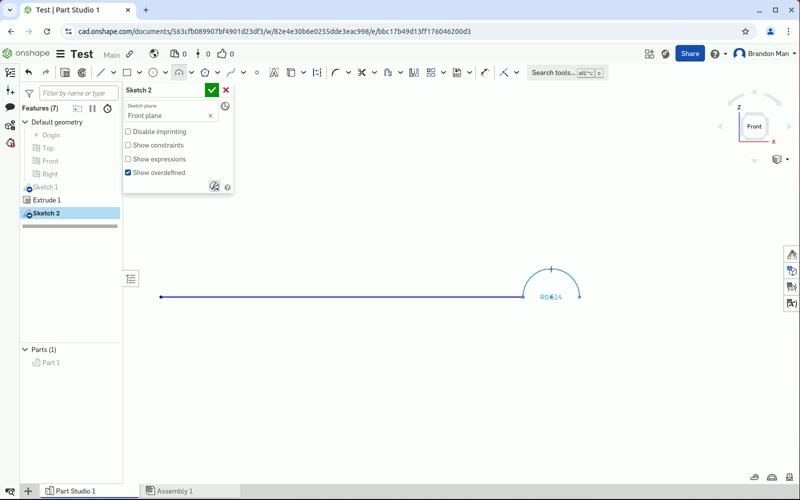
scroll(-6)
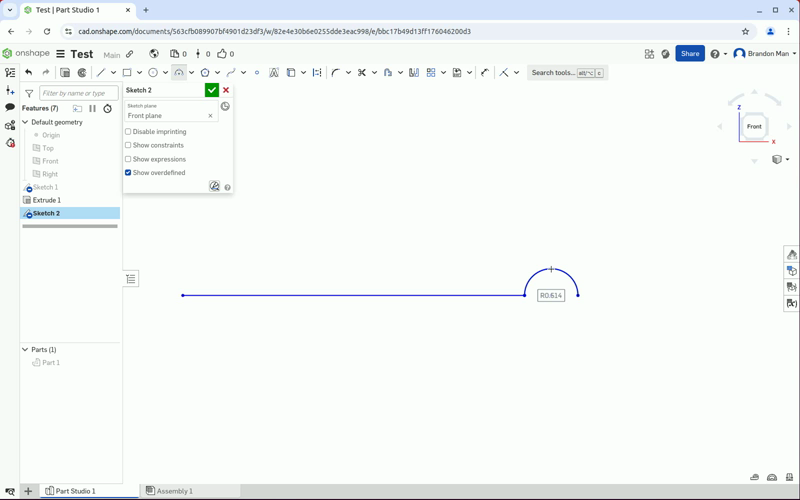
scroll(-6)
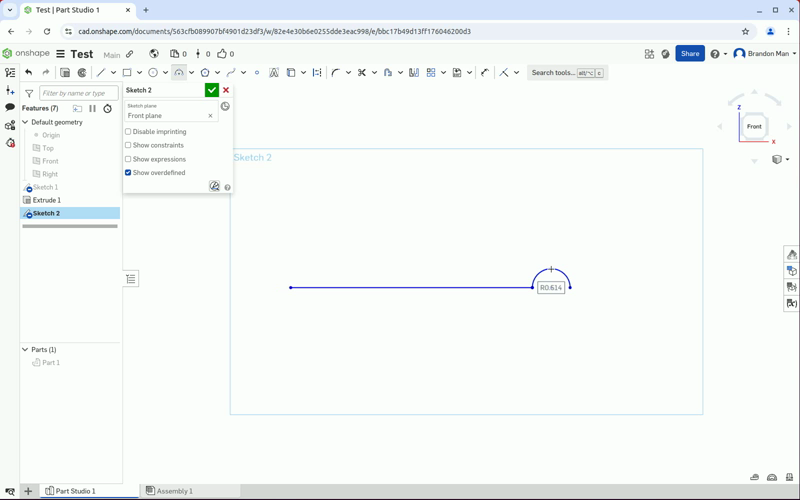
scroll(-6)
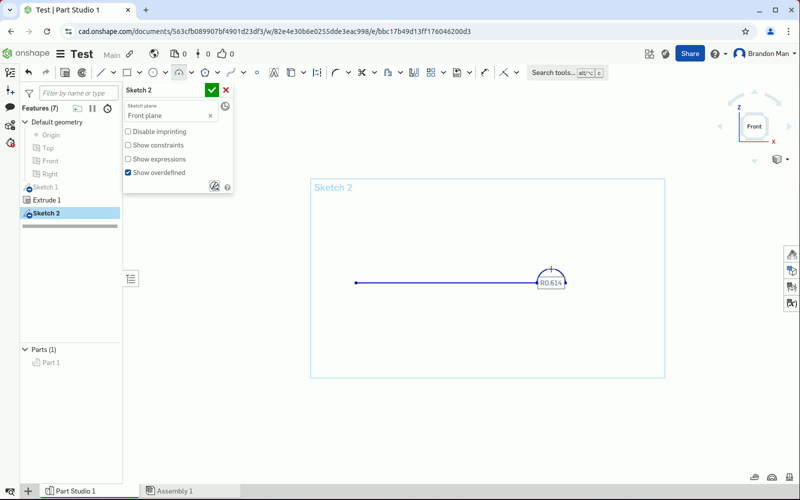
scroll(-6)
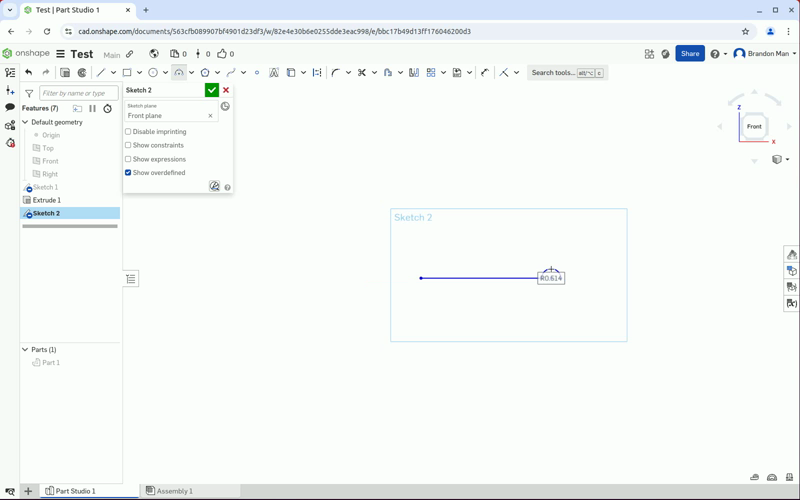
scroll(-6)
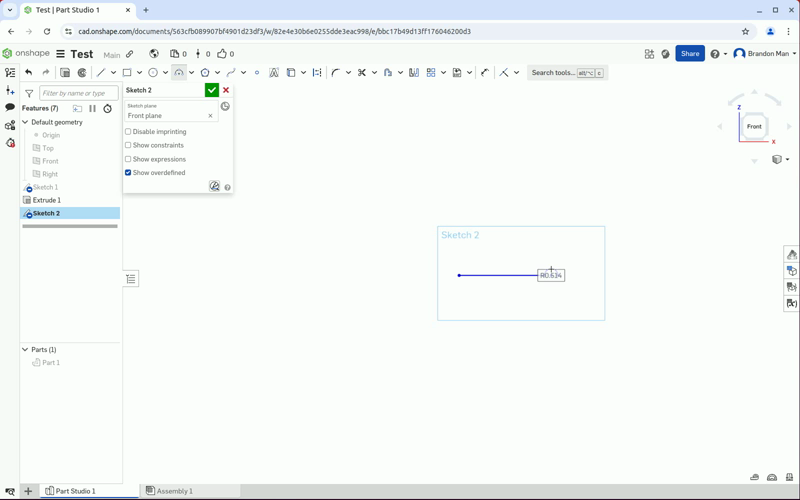
scroll(-6)
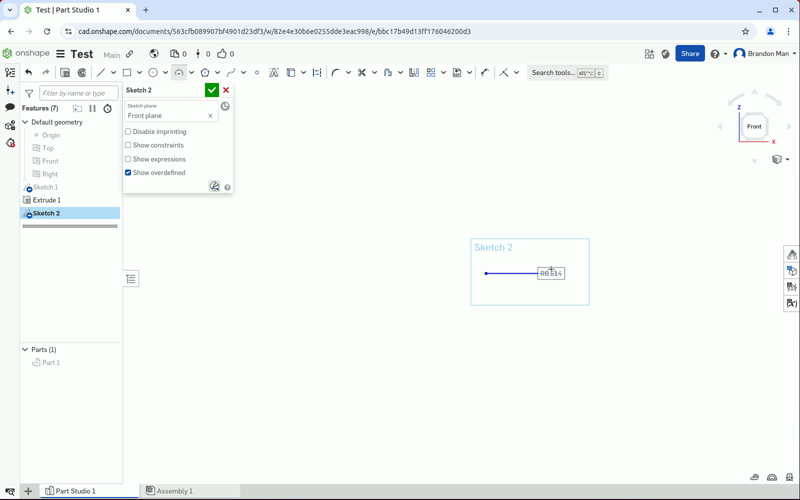
scroll(-6)
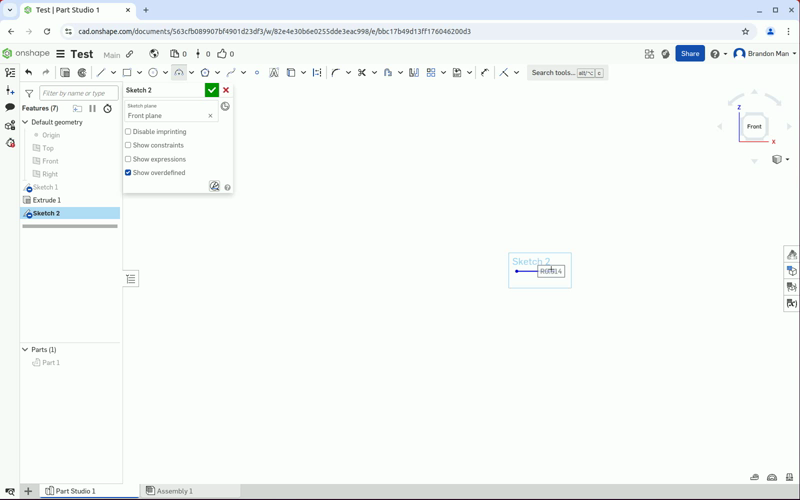
key_up(shift)
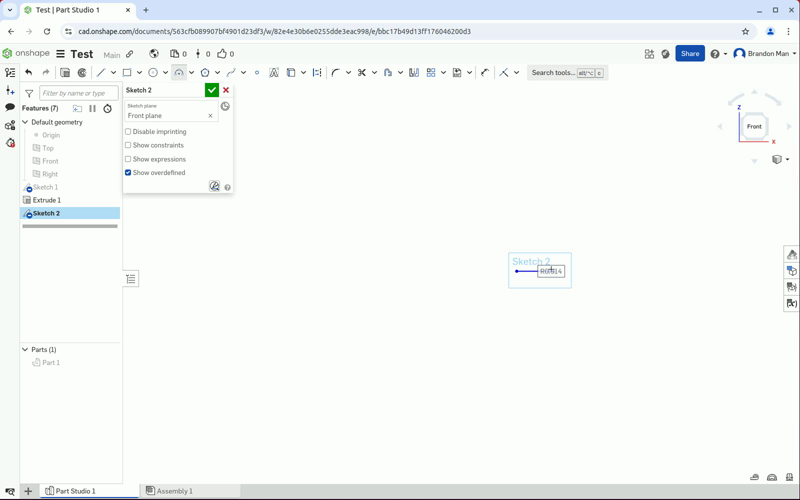
key(esc)
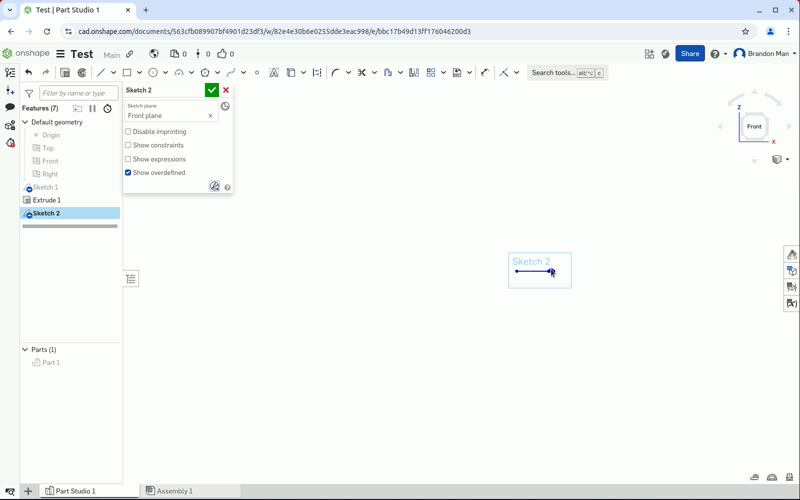
key(l)
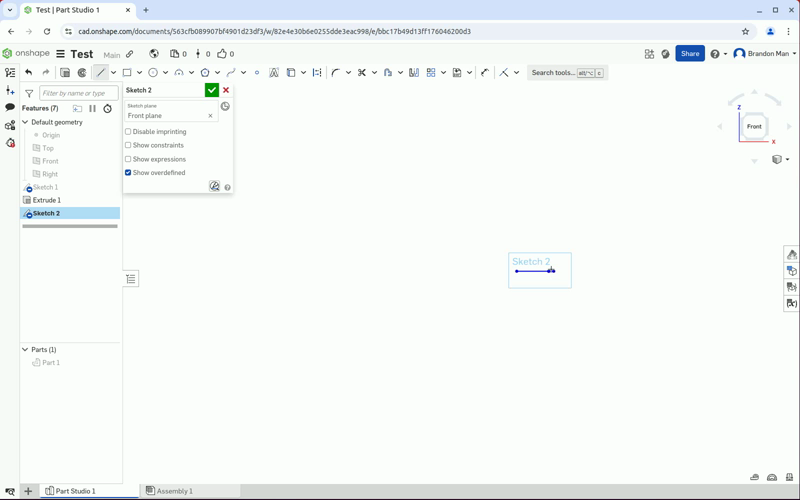
mouse_move(553, 271)
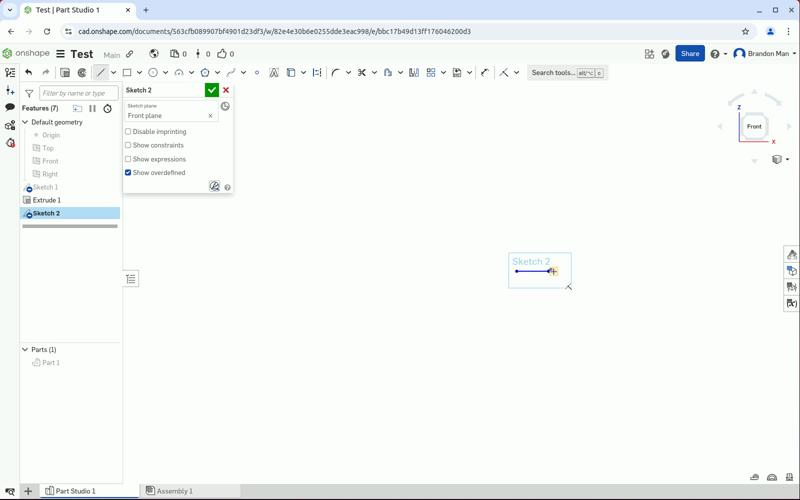
scroll(6)
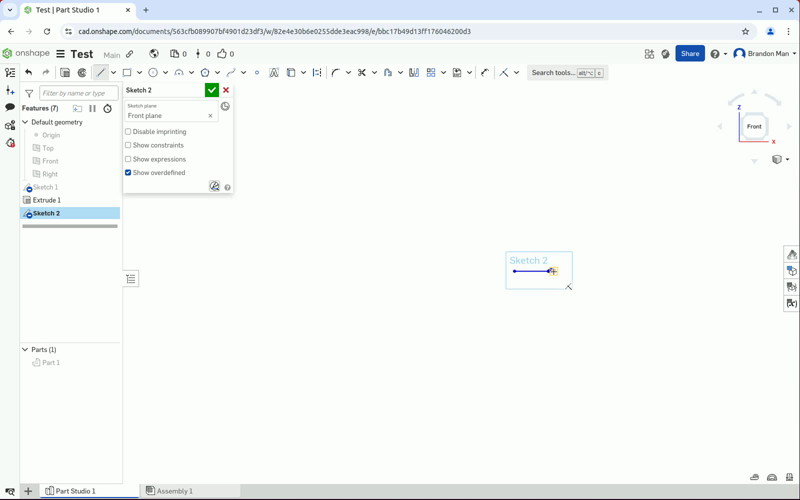
scroll(6)
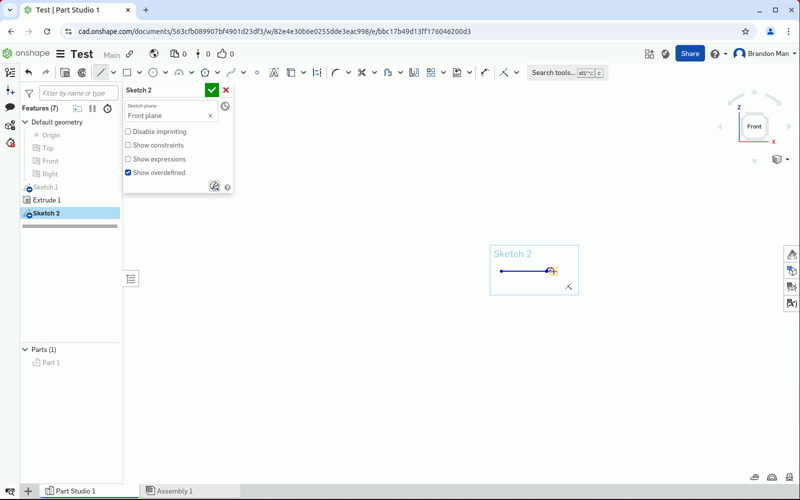
scroll(6)
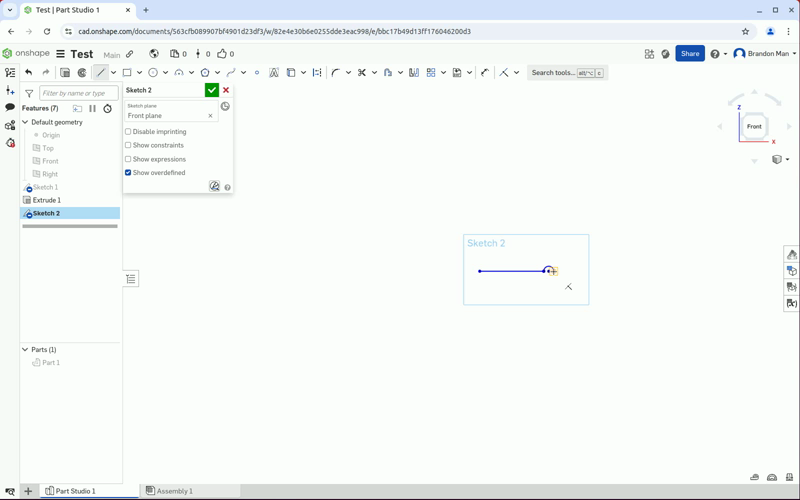
scroll(6)
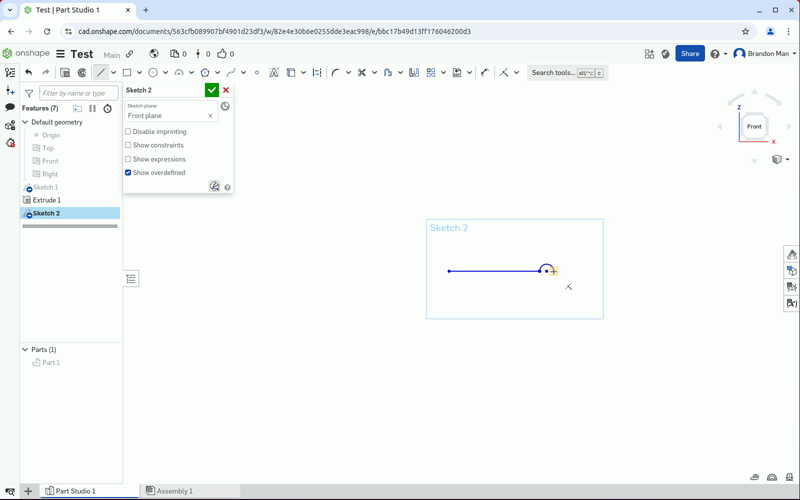
scroll(6)
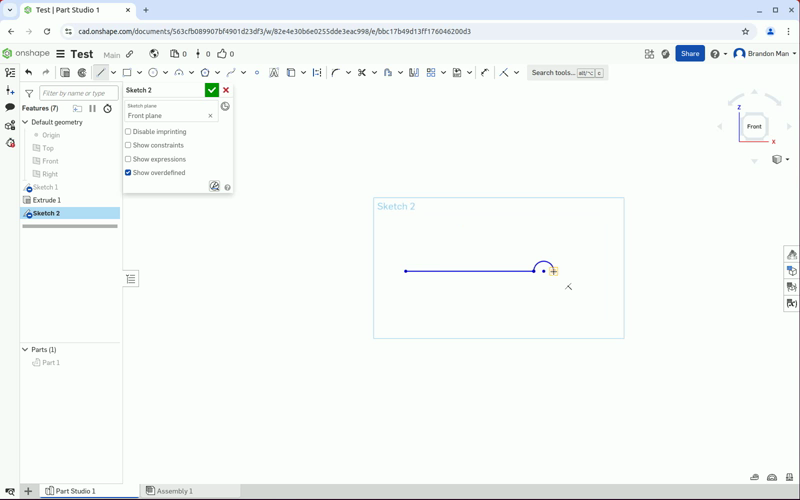
scroll(6)
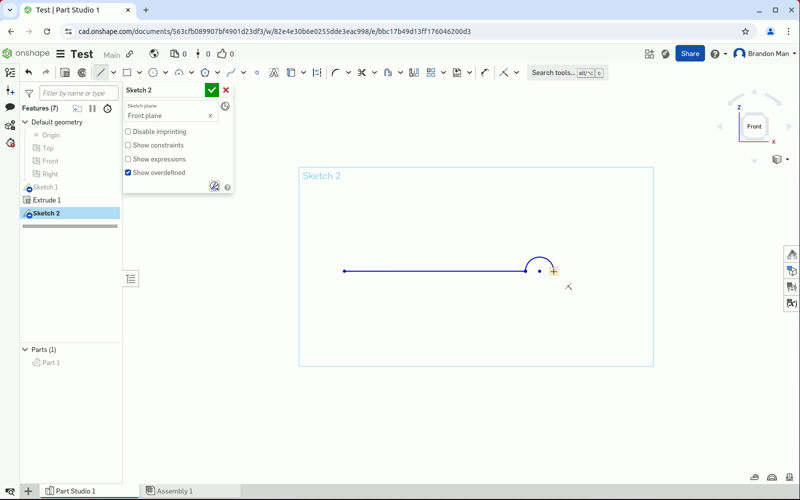
scroll(6)
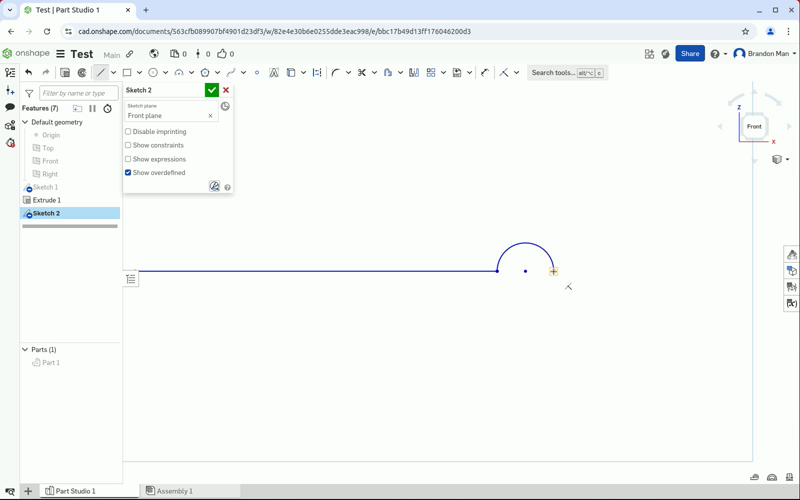
click(553, 271)
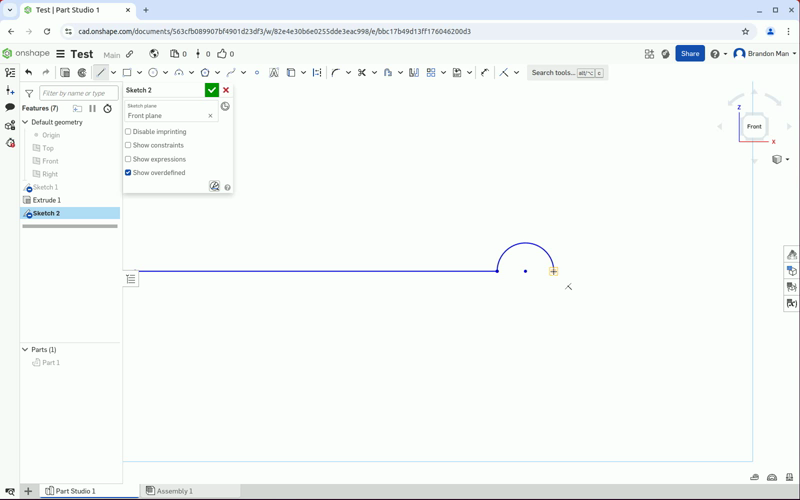
scroll(-6)
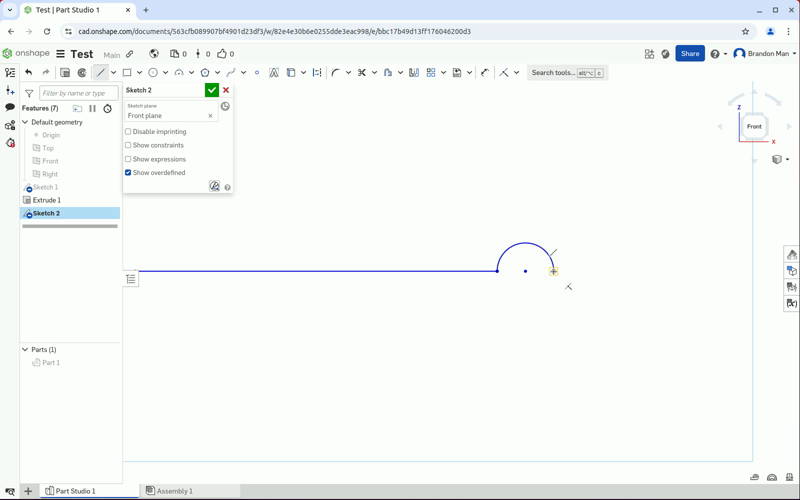
scroll(-6)
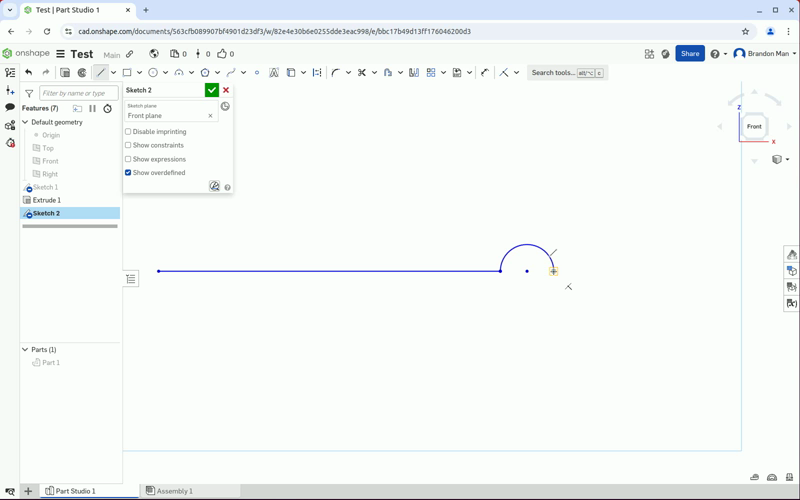
scroll(-6)
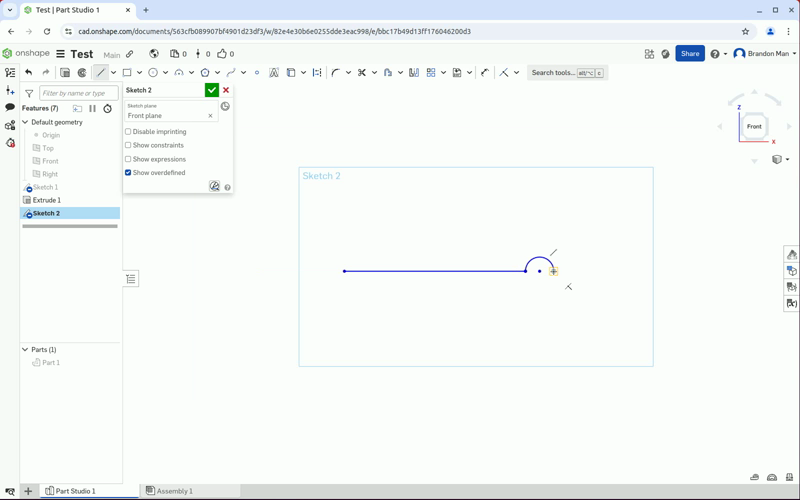
scroll(-6)
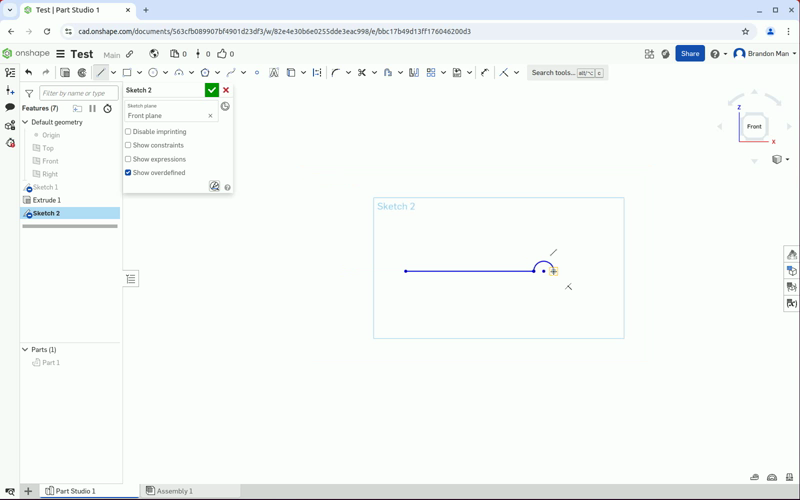
scroll(-6)
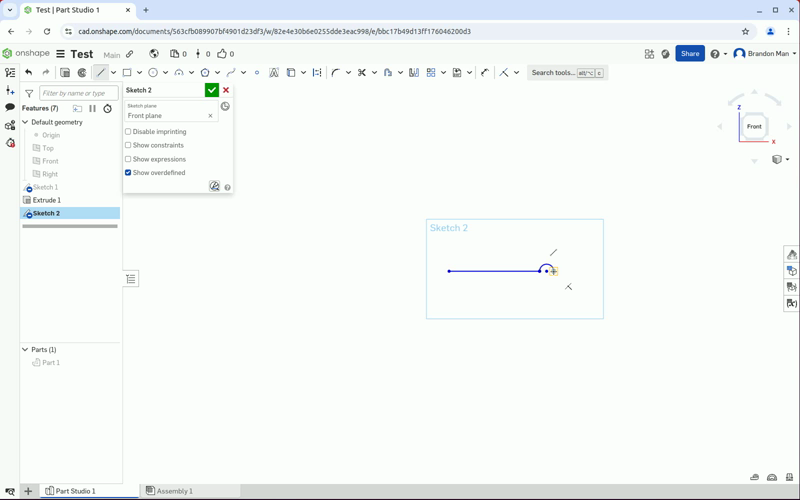
scroll(-6)
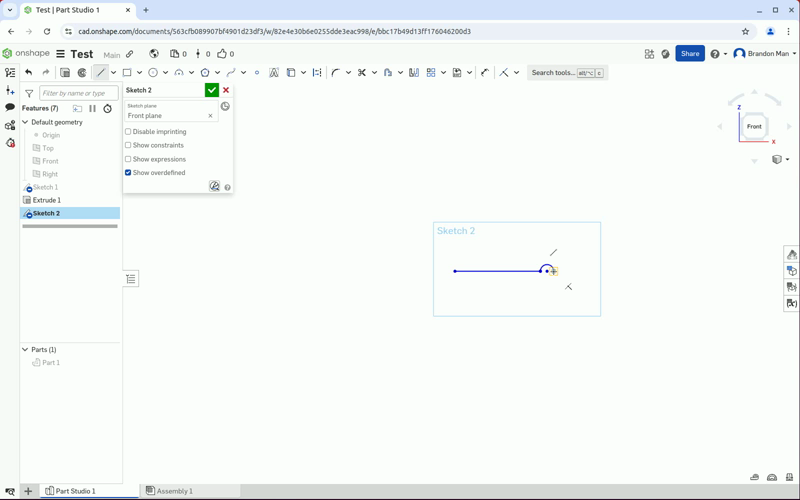
scroll(-6)
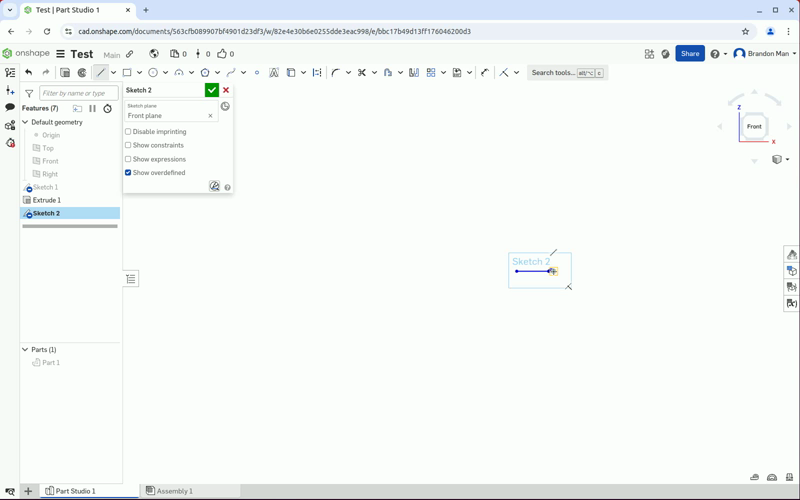
key_down(shift)
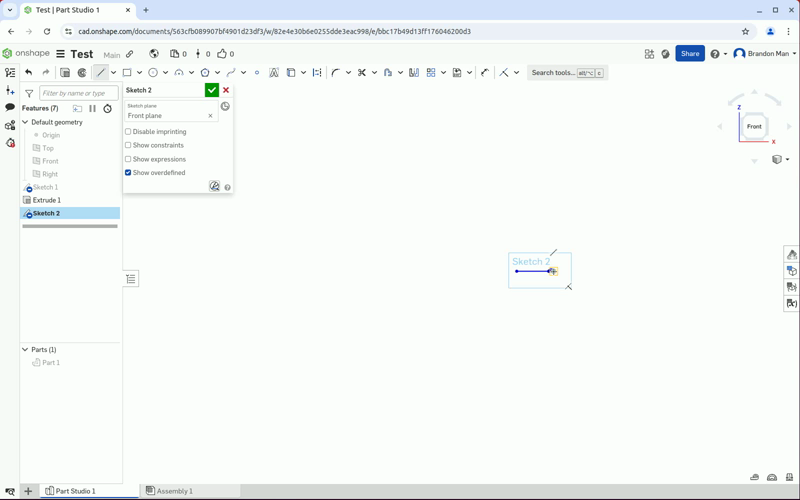
mouse_move(583, 271)
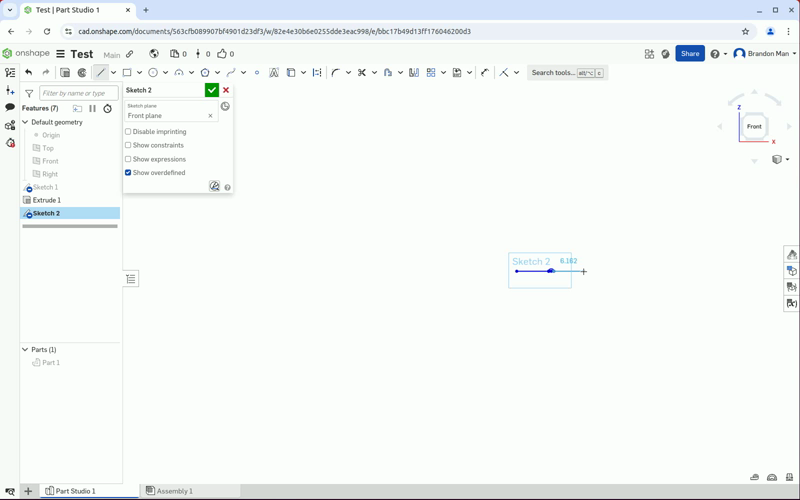
mouse_move(573, 271)
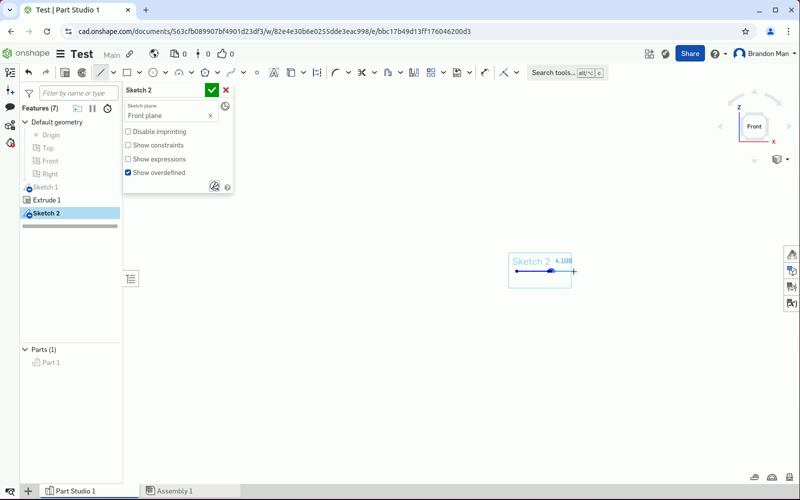
click(573, 271)
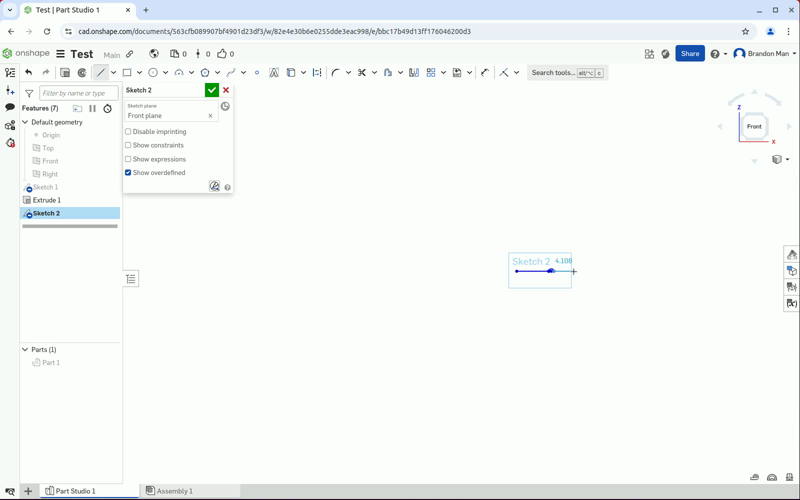
key_up(shift)
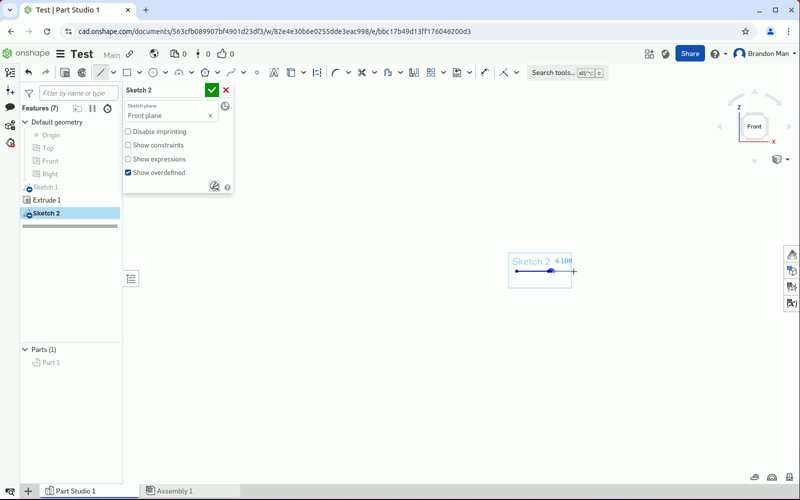
key_down(shift)
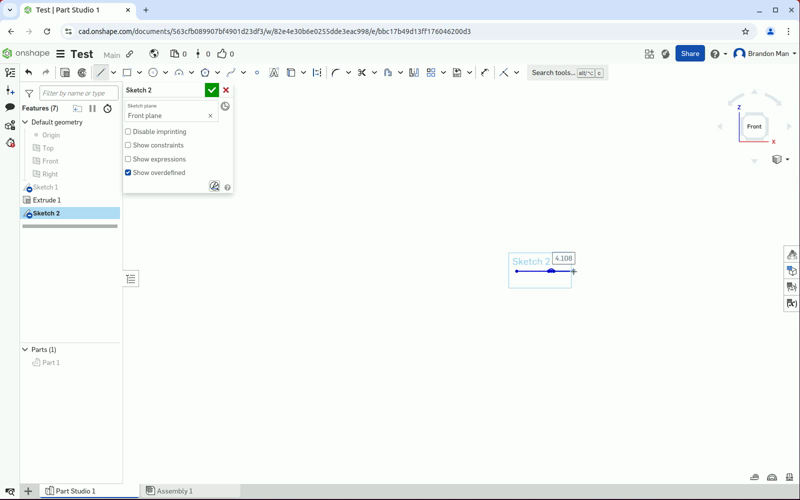
mouse_move(589, 271)
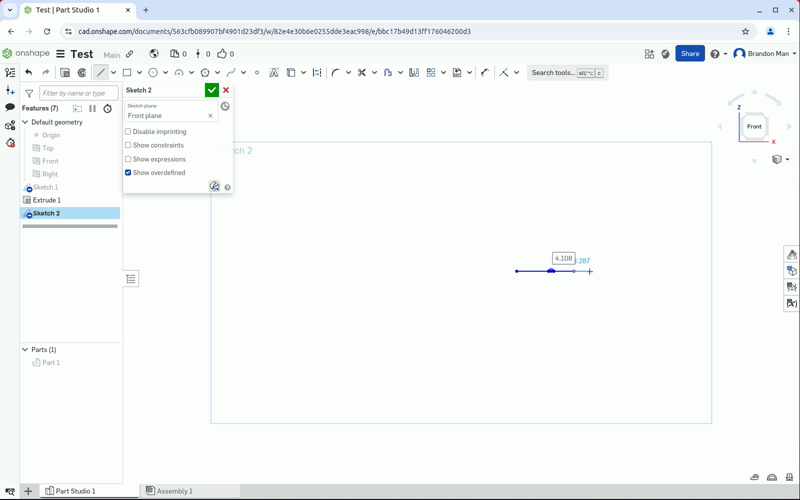
mouse_move(573, 259)
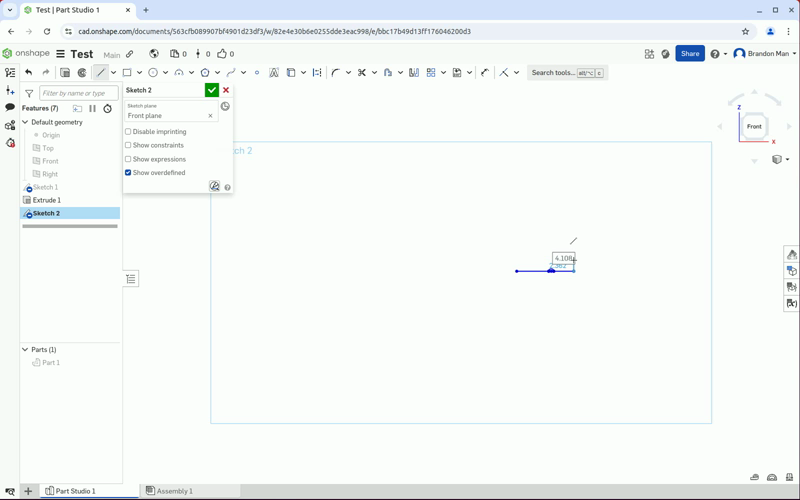
click(573, 259)
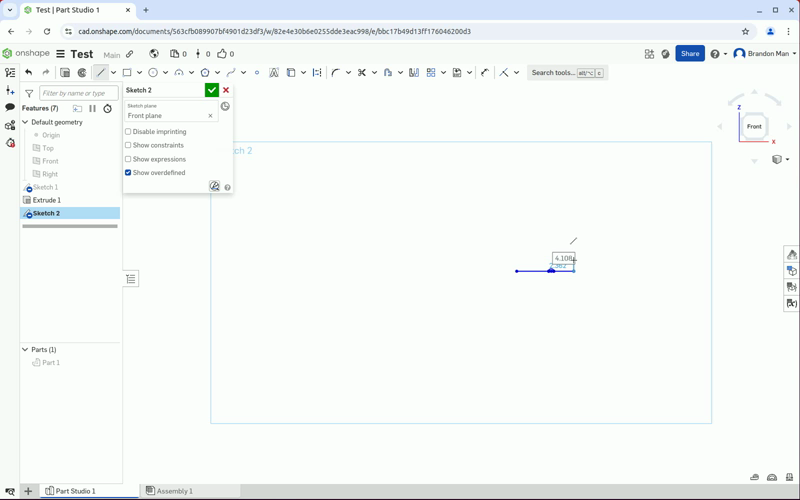
key_up(shift)
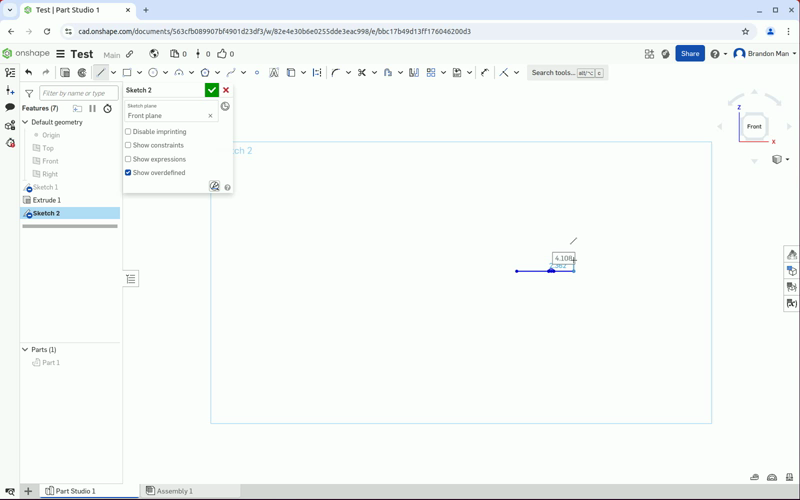
key_down(shift)
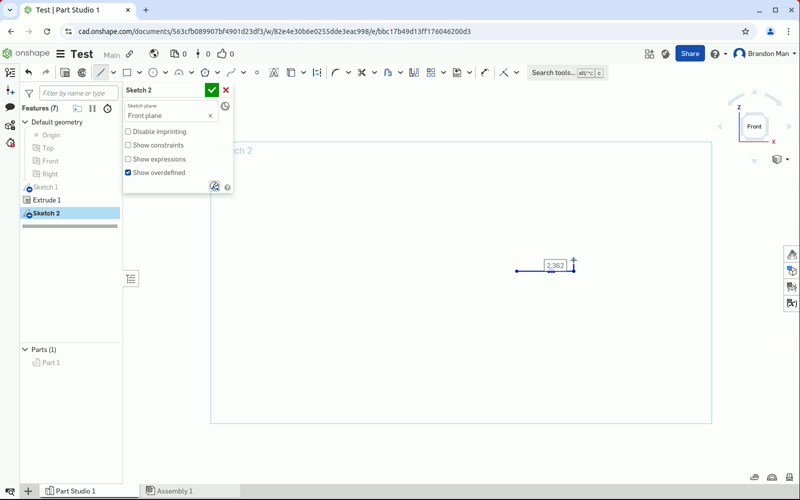
mouse_move(589, 259)
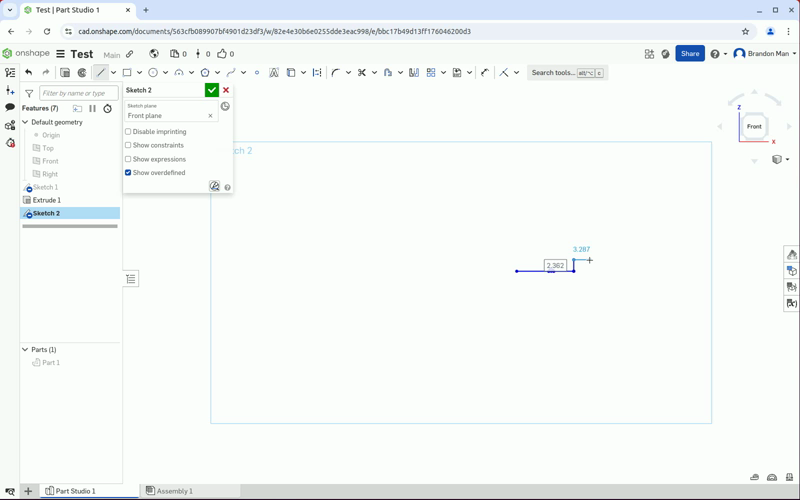
mouse_move(516, 259)
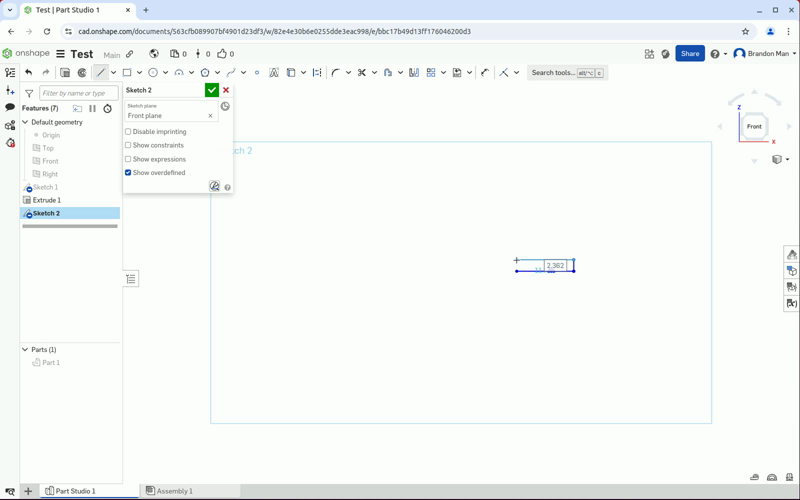
click(516, 259)
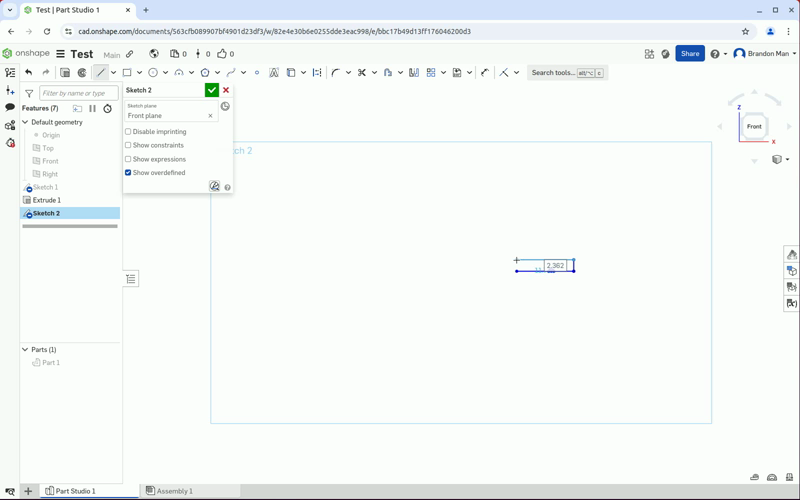
key_up(shift)
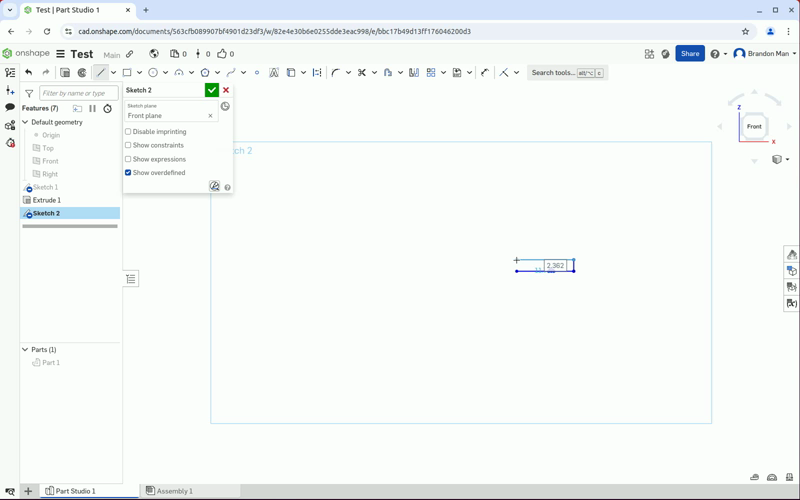
mouse_move(546, 259)
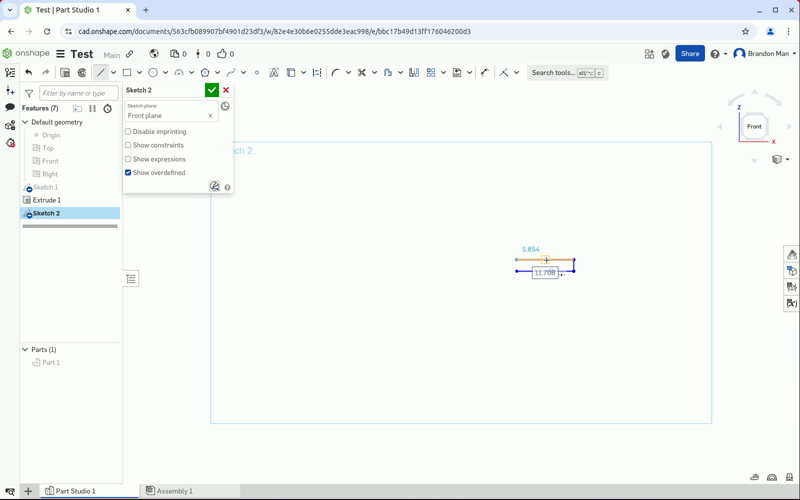
key_down(shift)
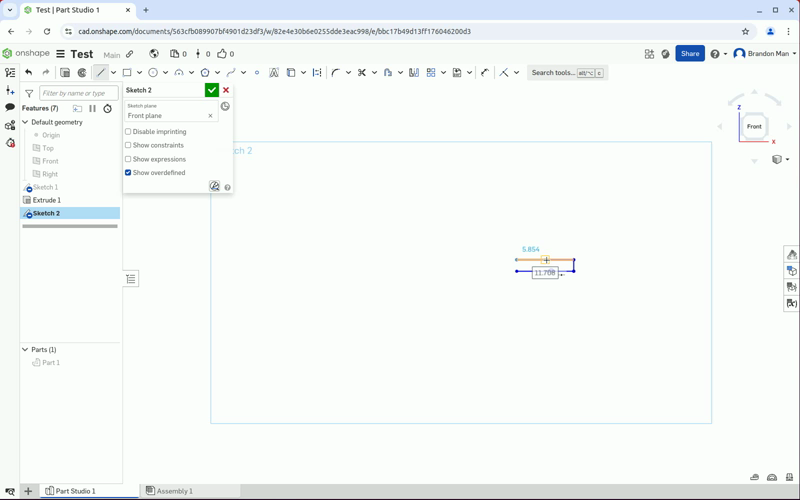
mouse_move(516, 271)
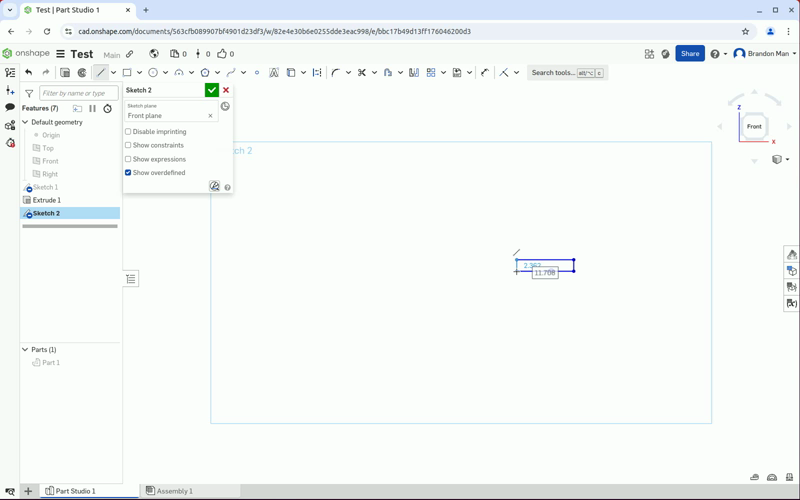
key_up(shift)
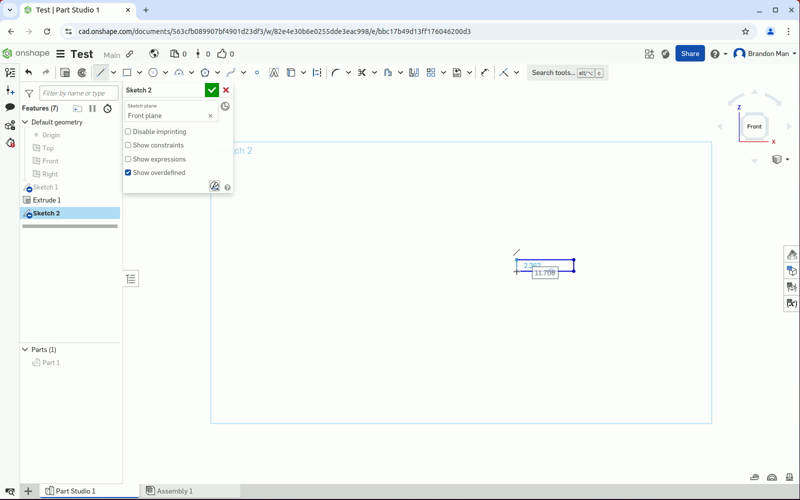
click(516, 271)
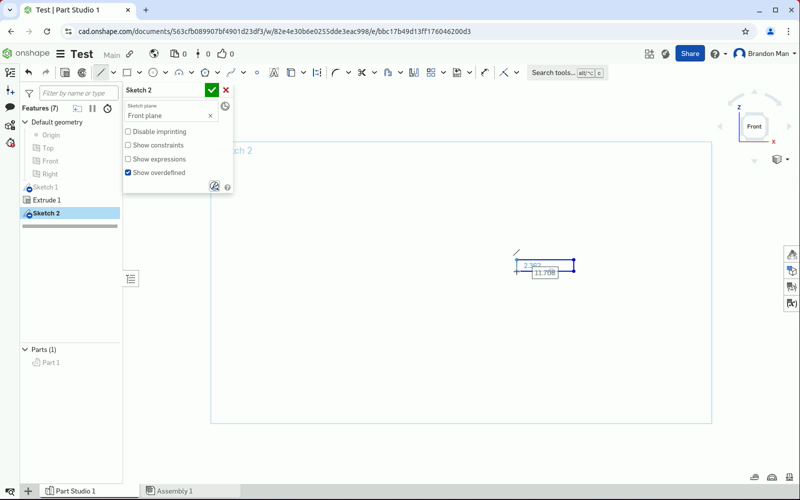
key(esc)
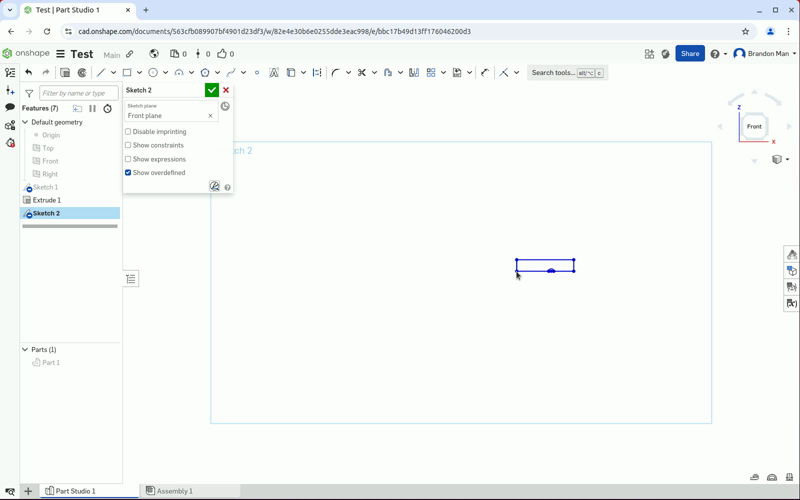
mouse_move(553, 261)
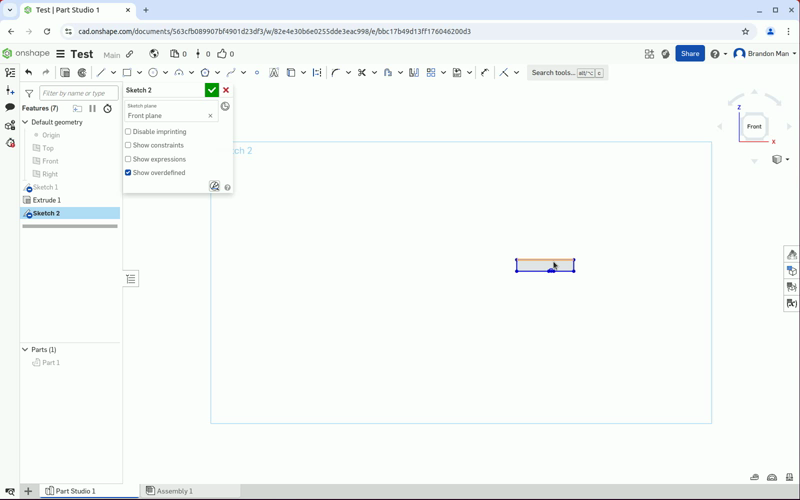
scroll(6)
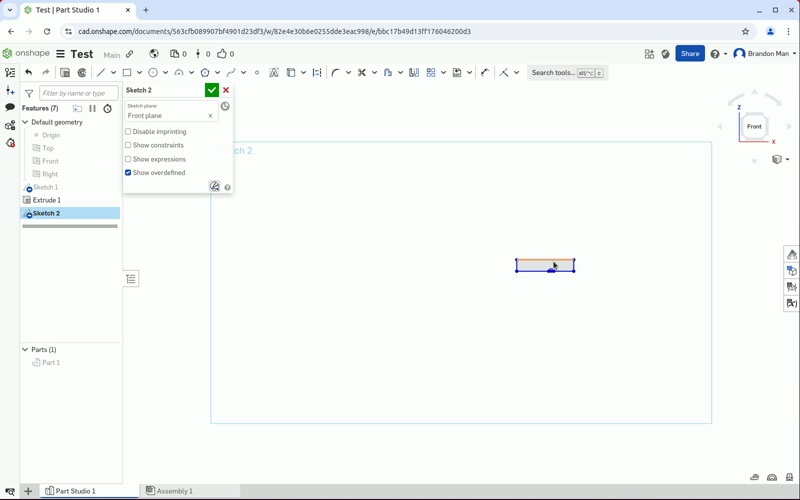
scroll(6)
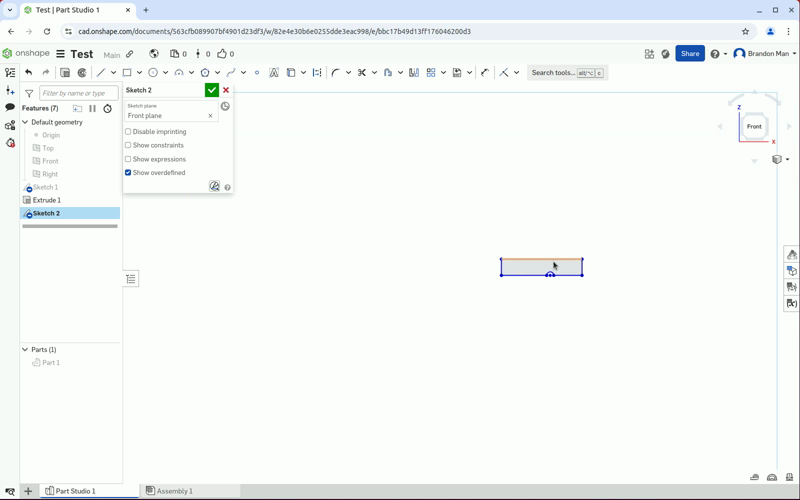
scroll(6)
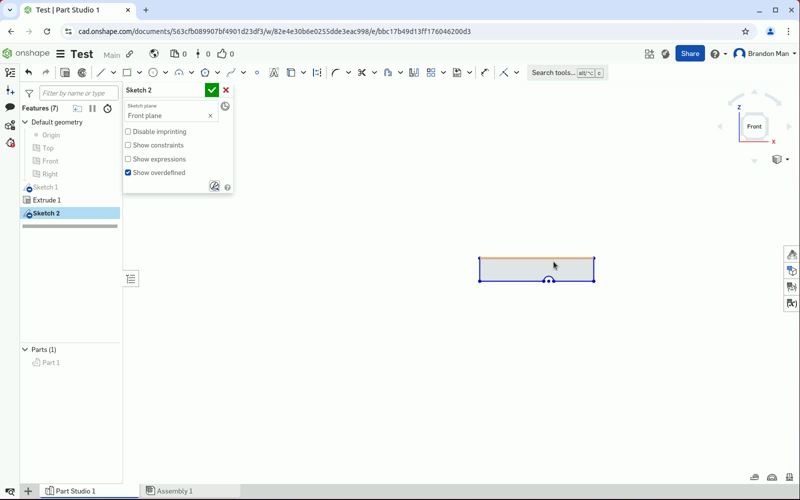
scroll(6)
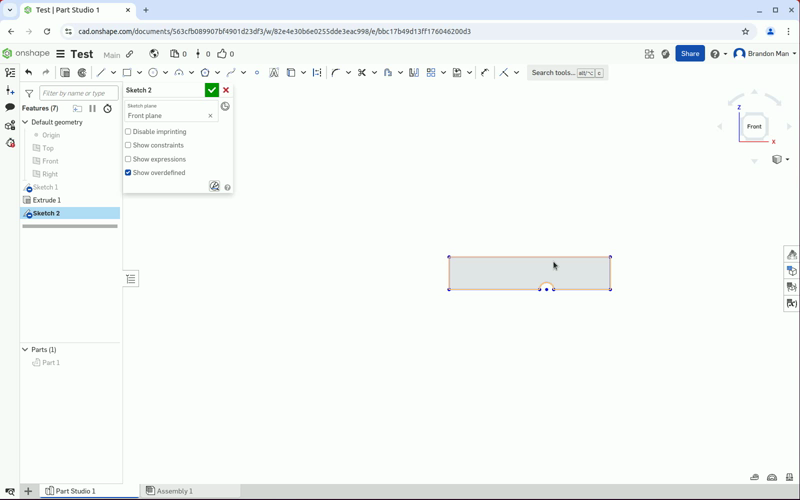
scroll(6)
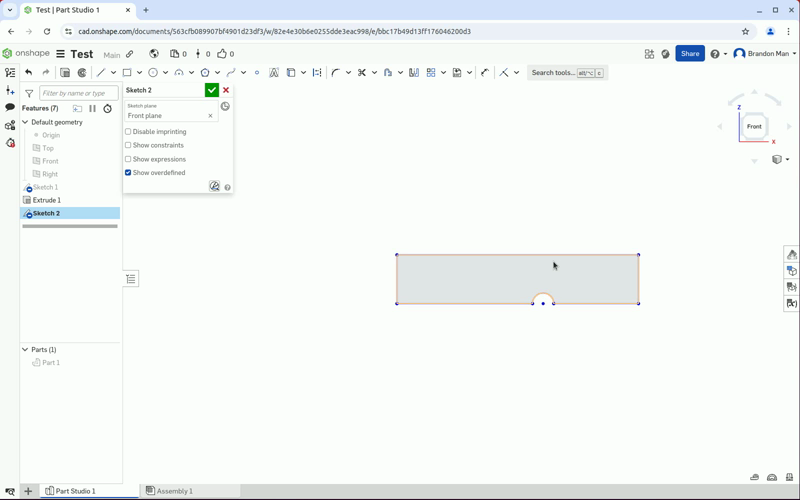
scroll(6)
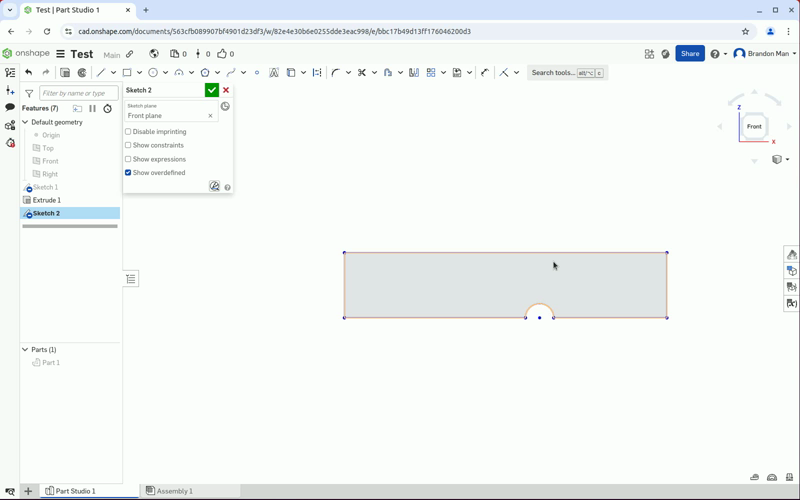
scroll(6)
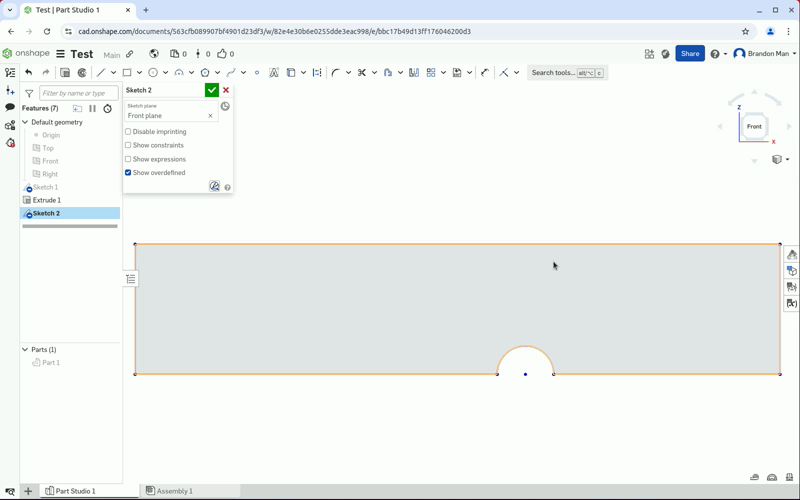
click(553, 261)
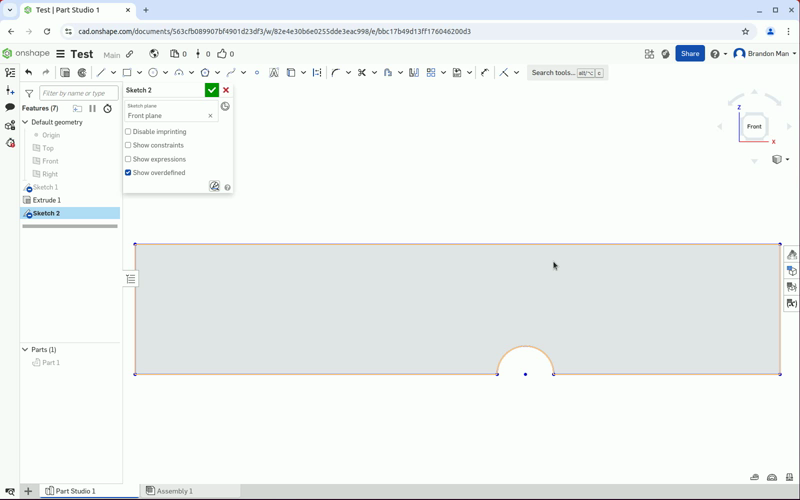
scroll(-6)
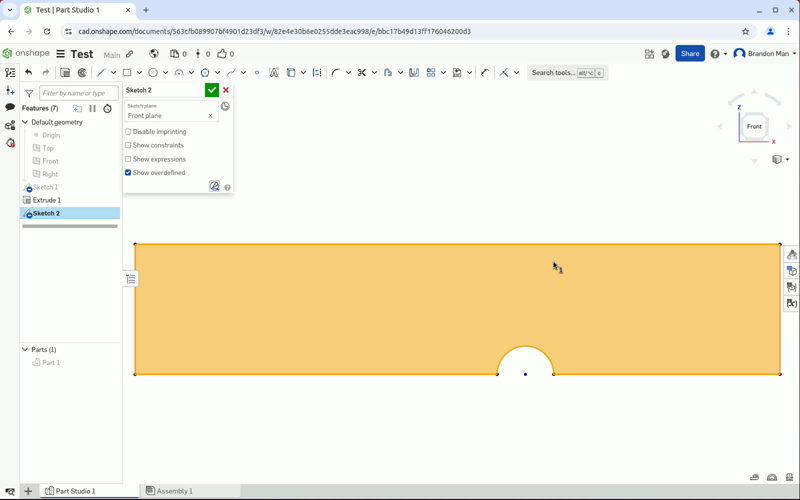
scroll(-6)
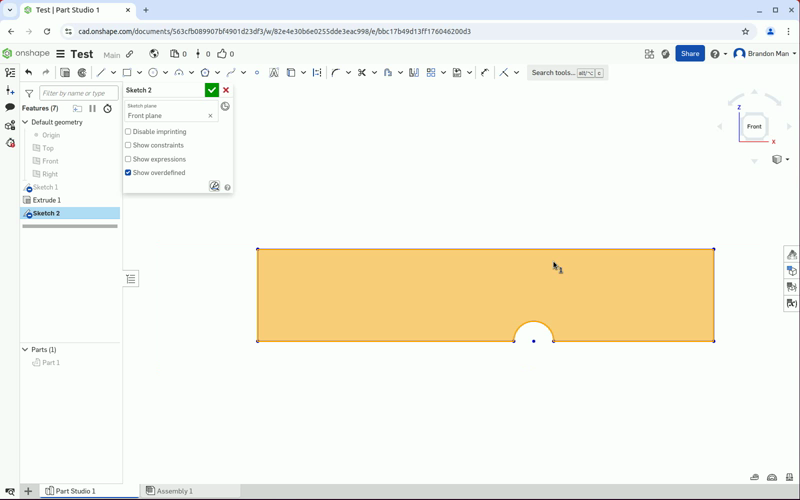
scroll(-6)
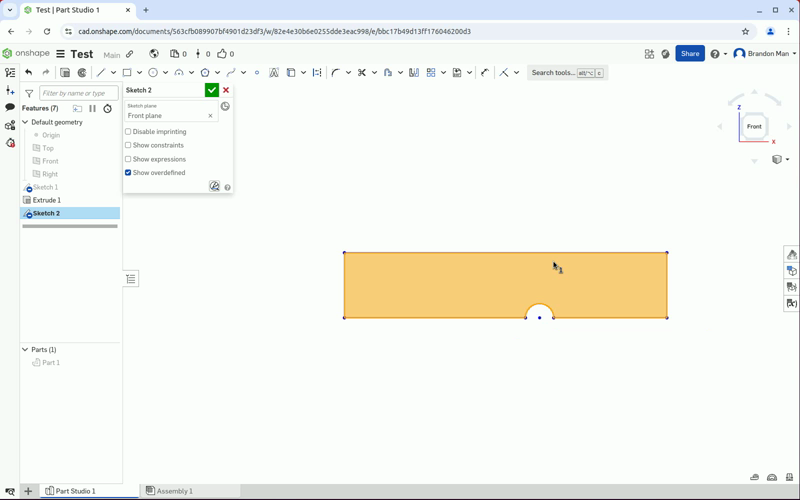
scroll(-6)
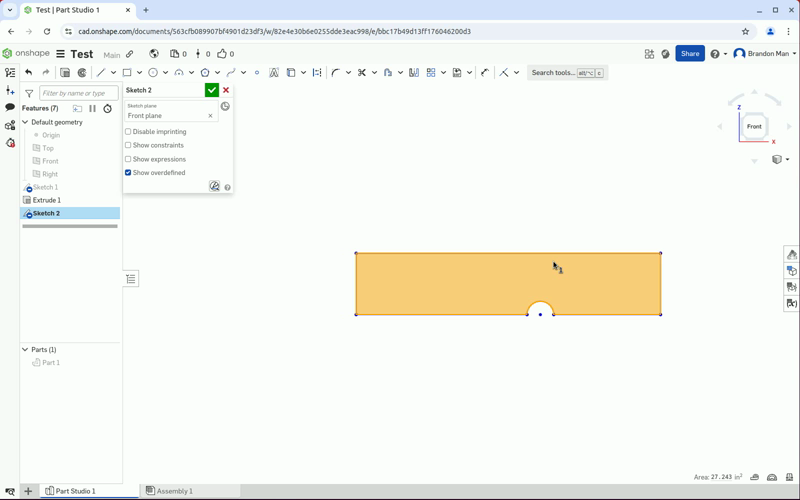
scroll(-6)
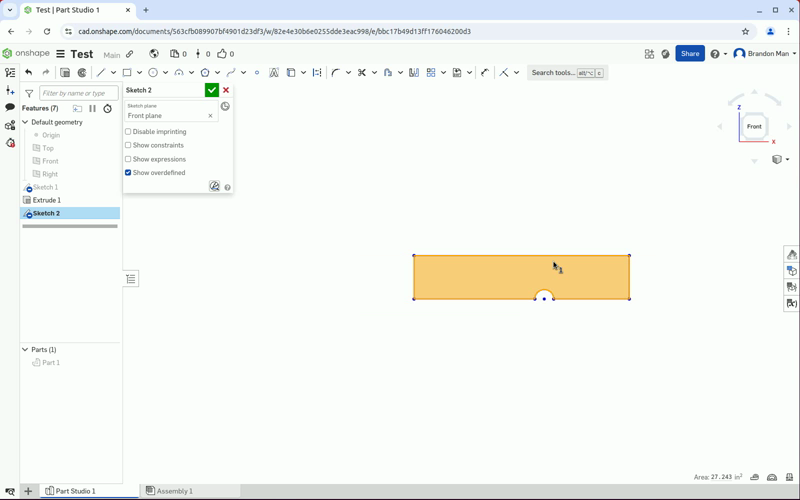
scroll(-6)
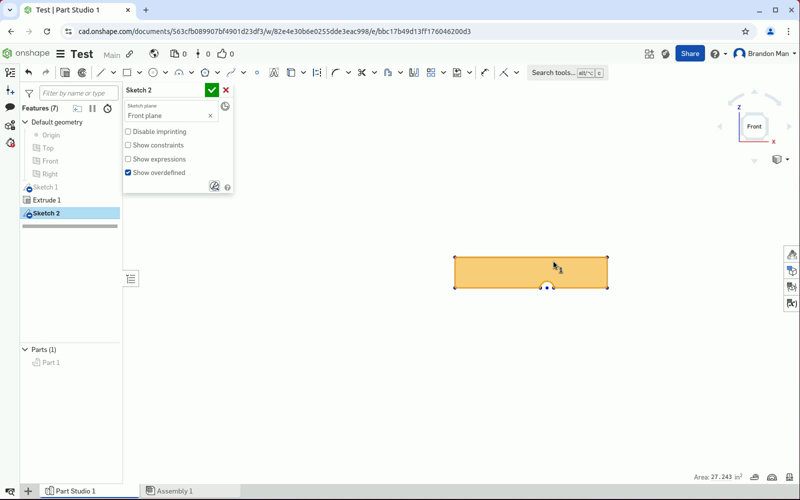
scroll(-6)
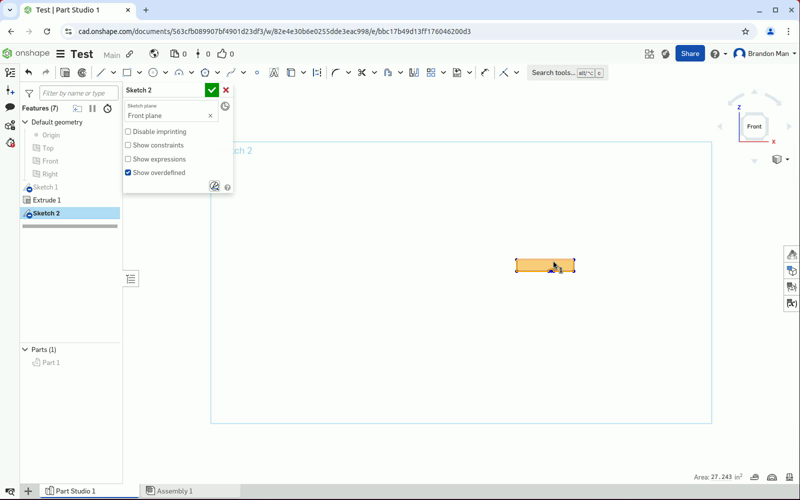
mouse_move(73, 352)
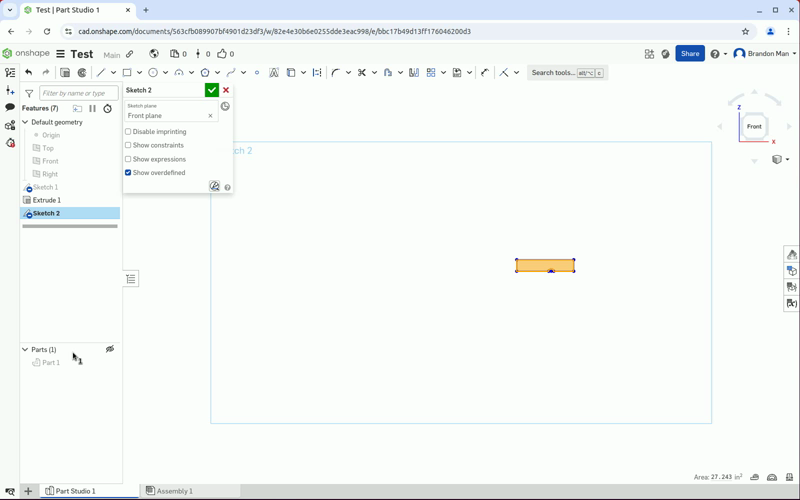
key(shift+y)
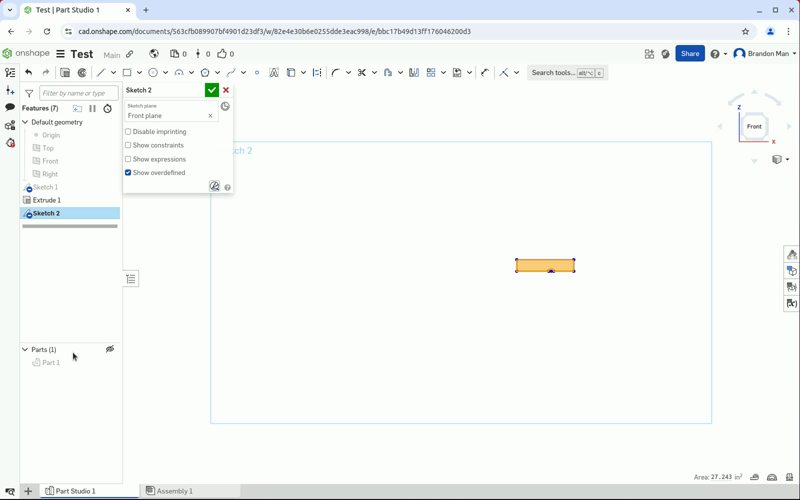
key(shift+e)
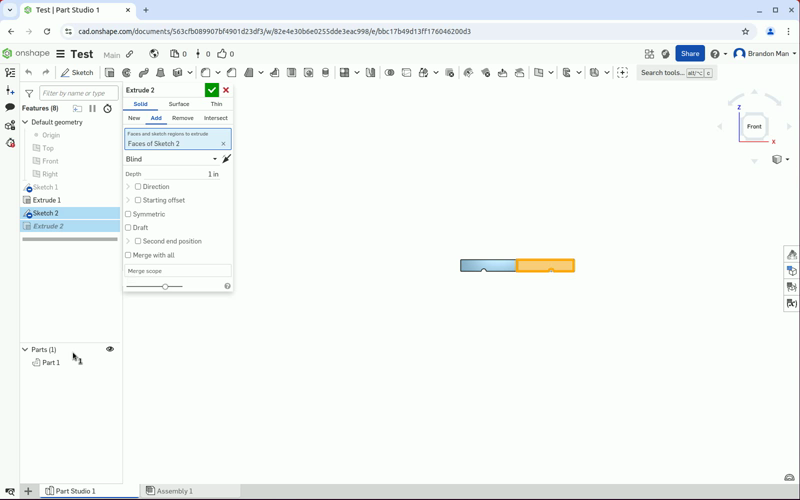
mouse_move(143, 106)
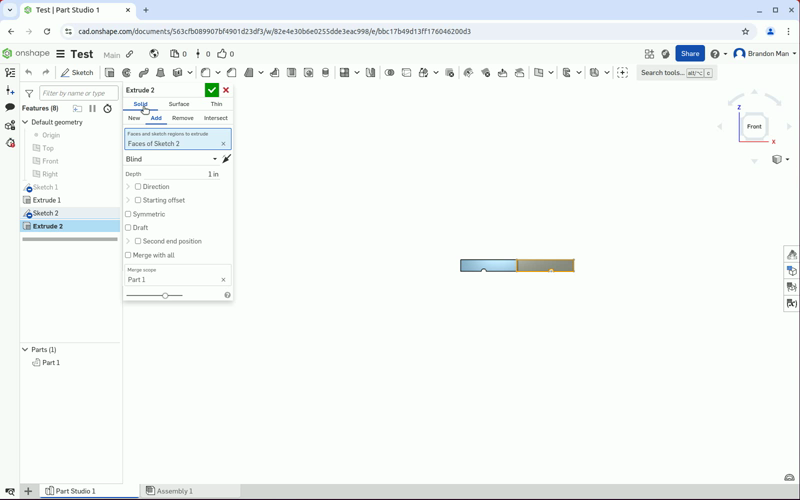
click(143, 106)
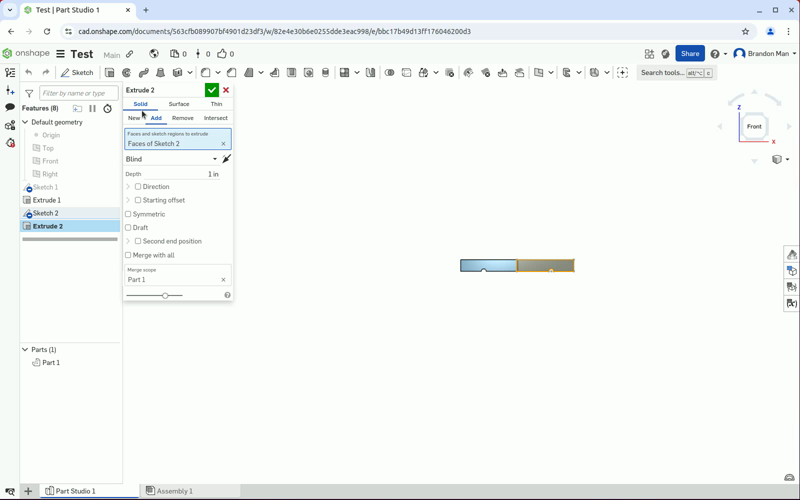
mouse_move(137, 120)
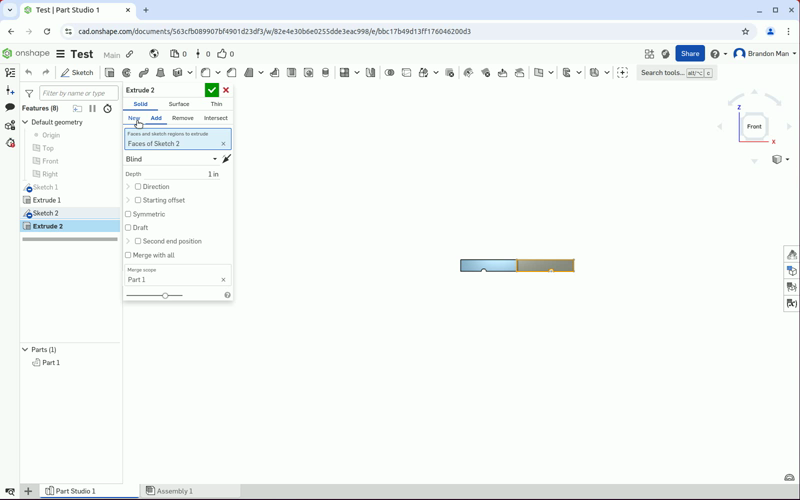
click(137, 120)
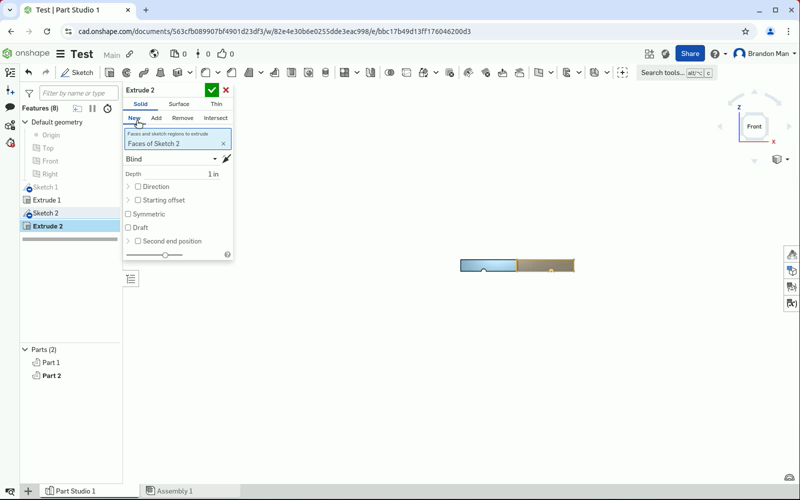
key(tab, 4)
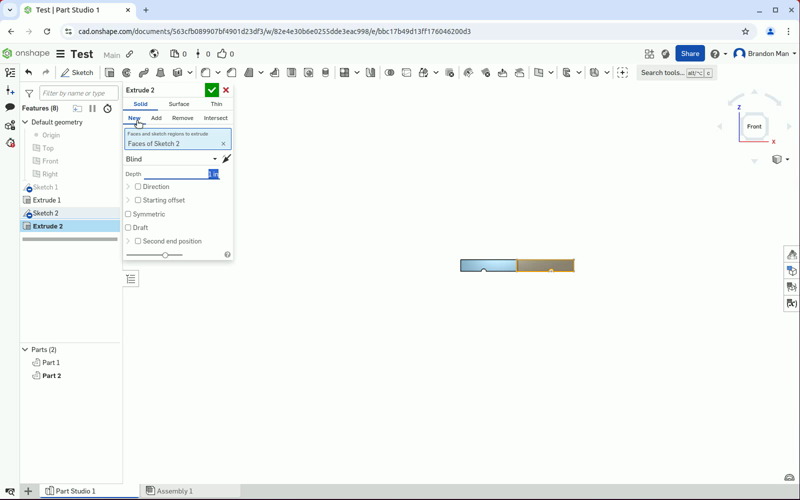
text(2.407)
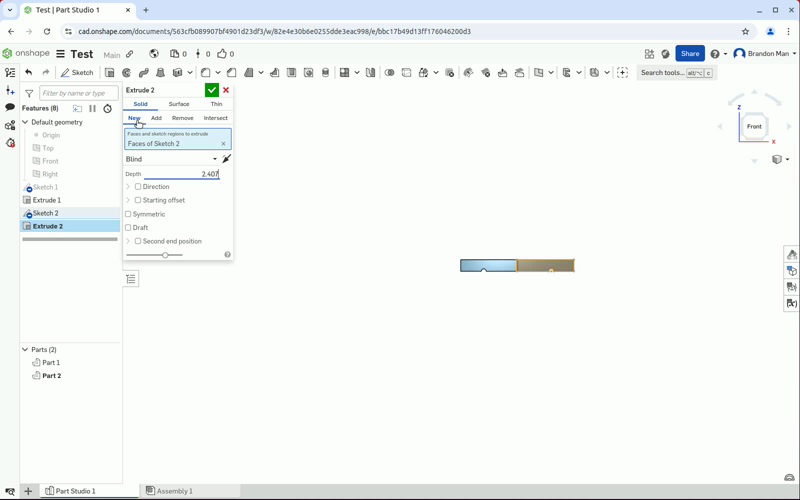
key(enter)
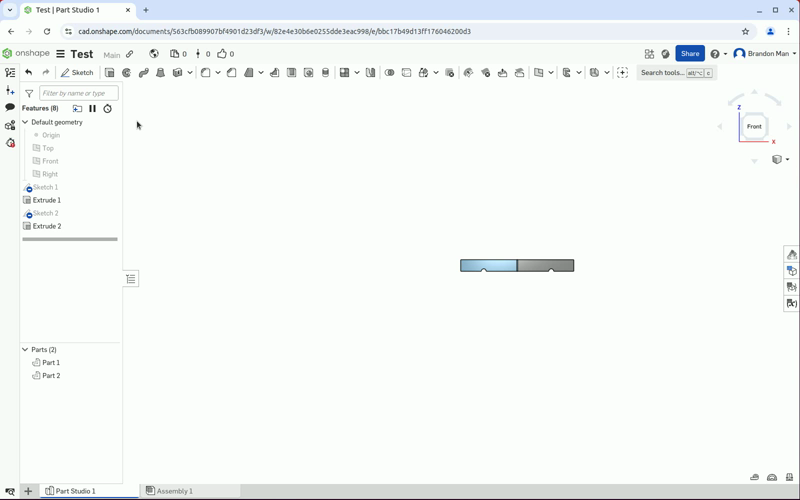
key(shift+h)
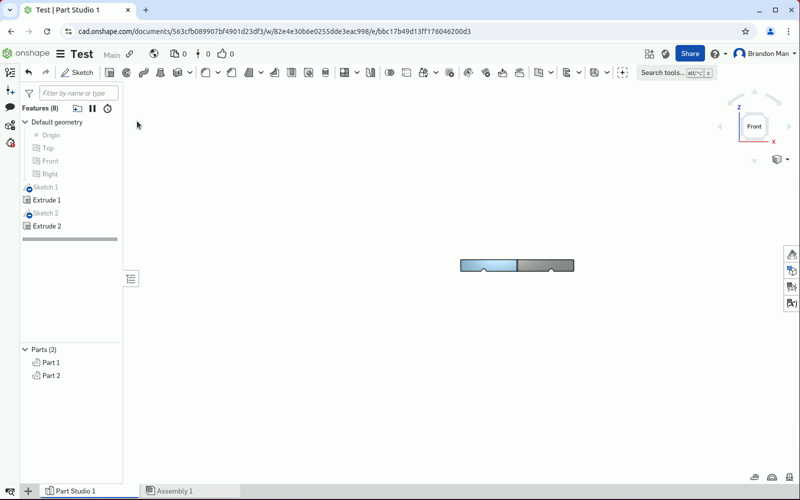
key(shift+h)
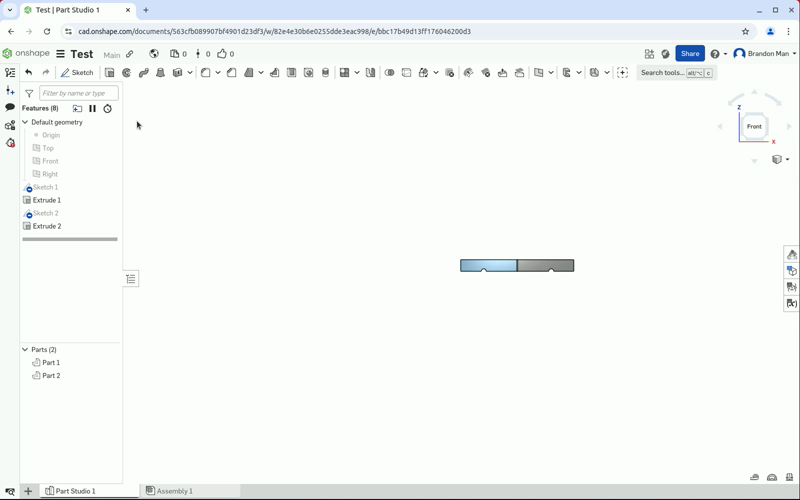
mouse_move(73, 189)
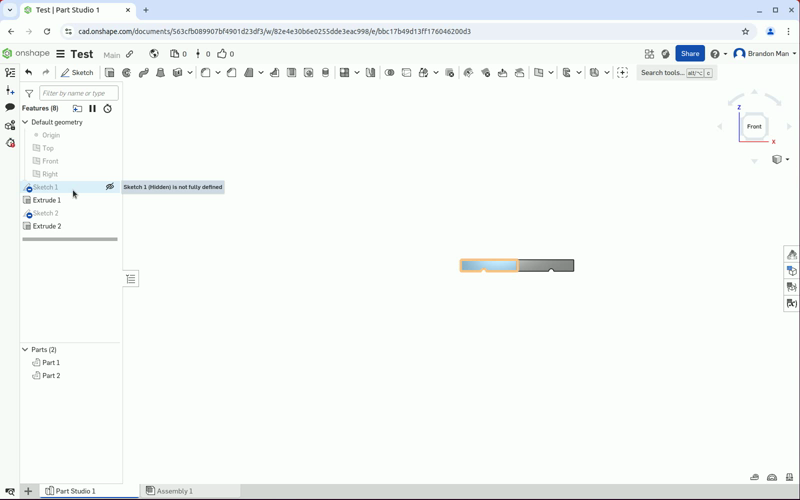
click(73, 189)
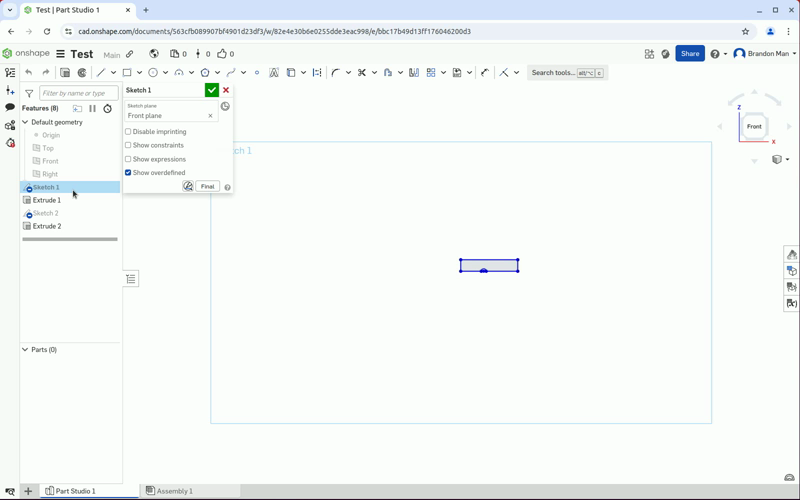
mouse_move(229, 92)
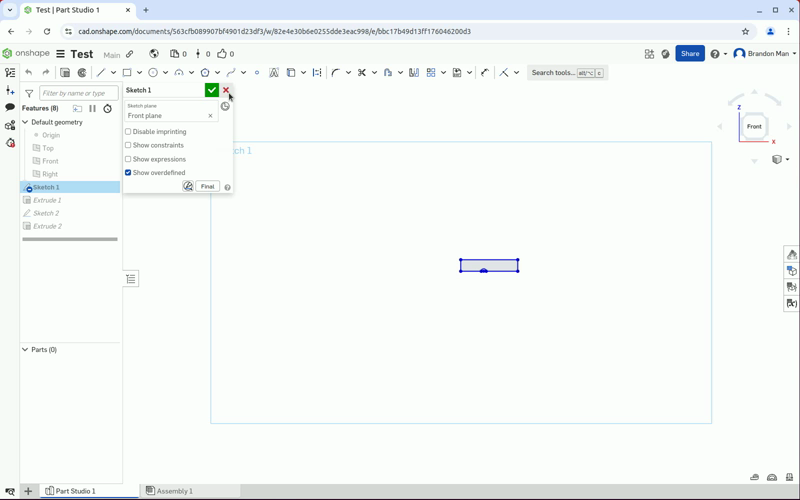
click(229, 92)
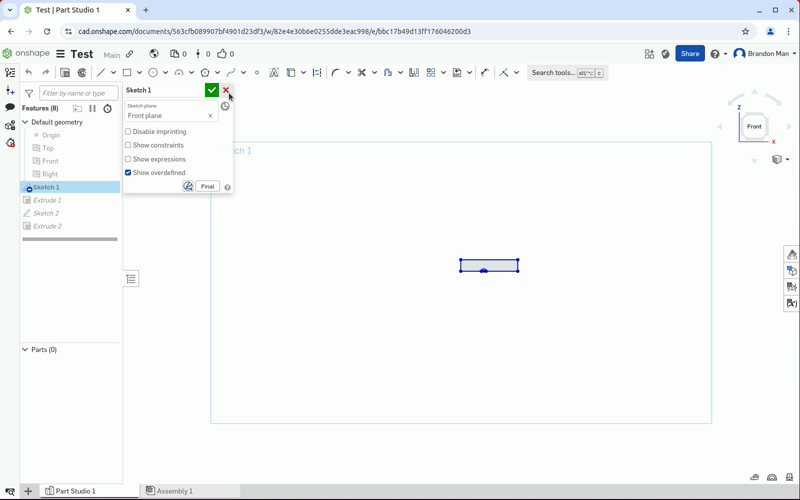
key(shift+s)
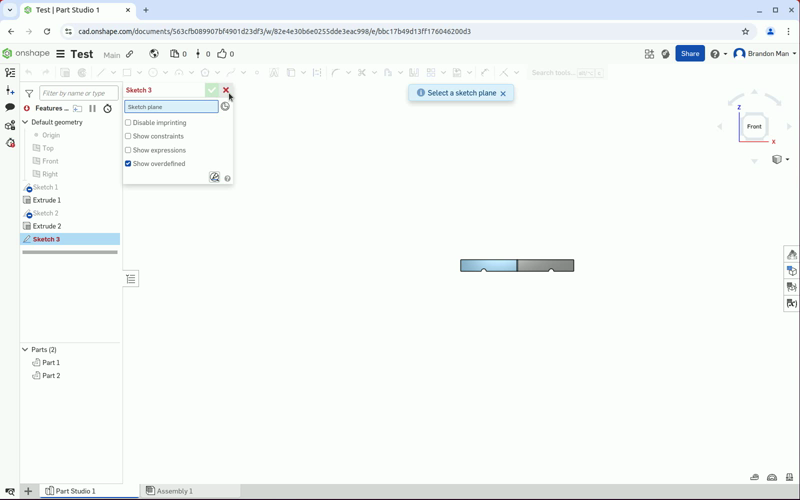
mouse_move(73, 163)
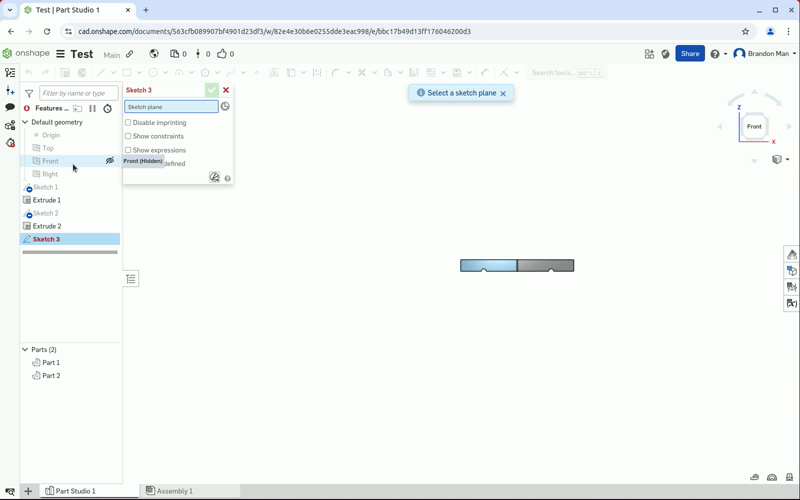
click(73, 163)
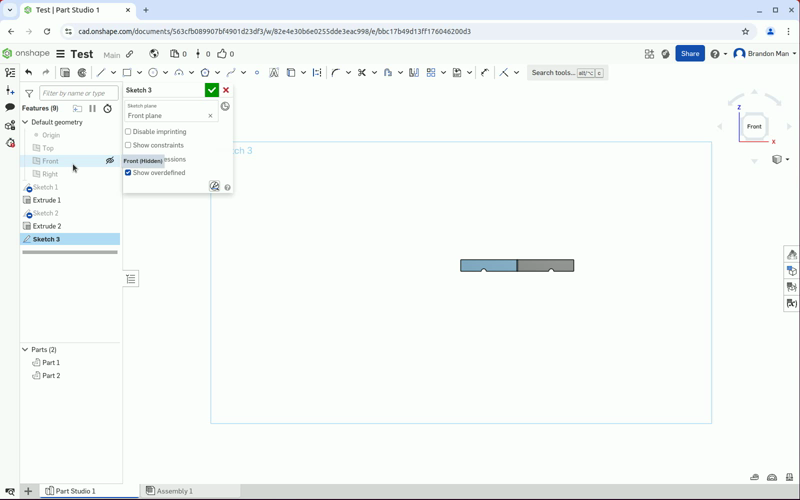
mouse_move(73, 352)
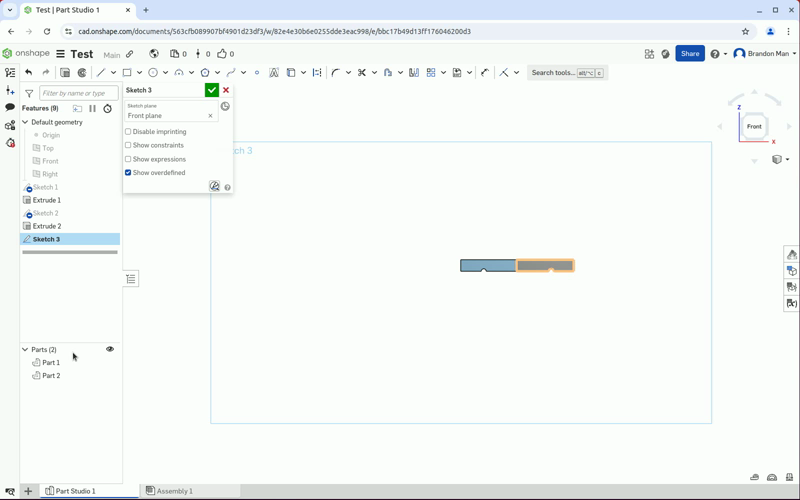
key(y)
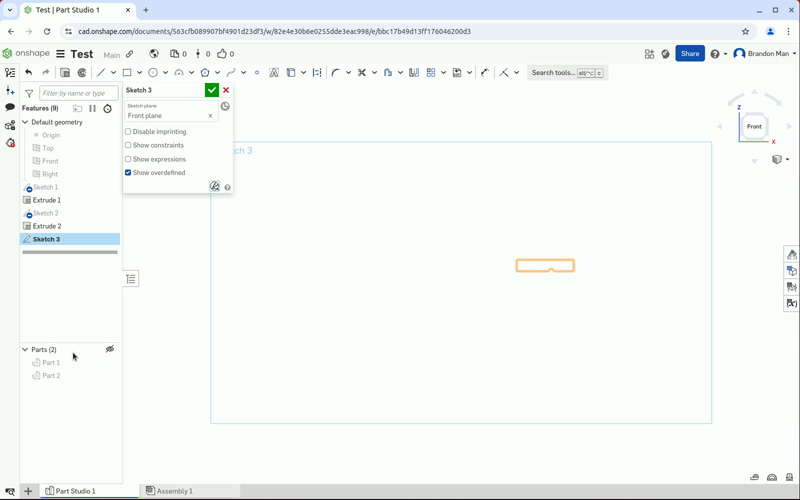
key(l)
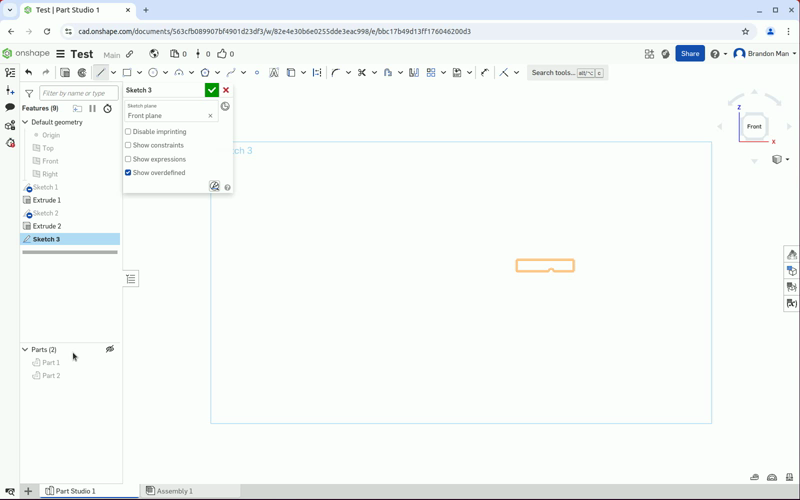
key_down(shift)
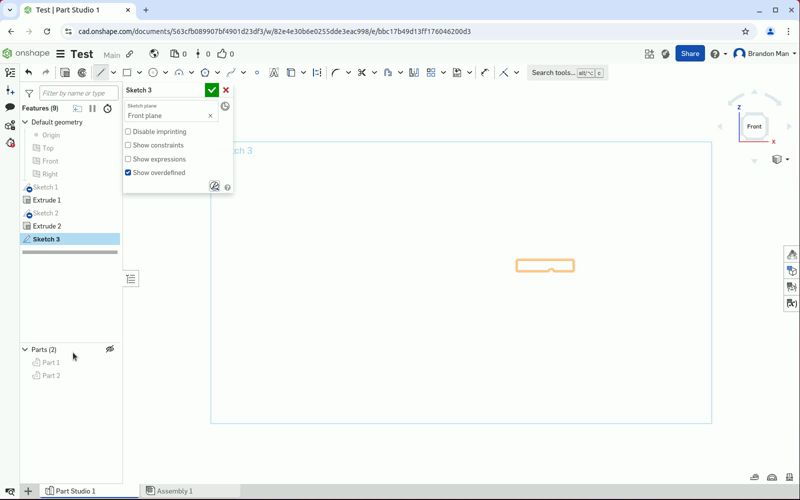
mouse_move(516, 282)
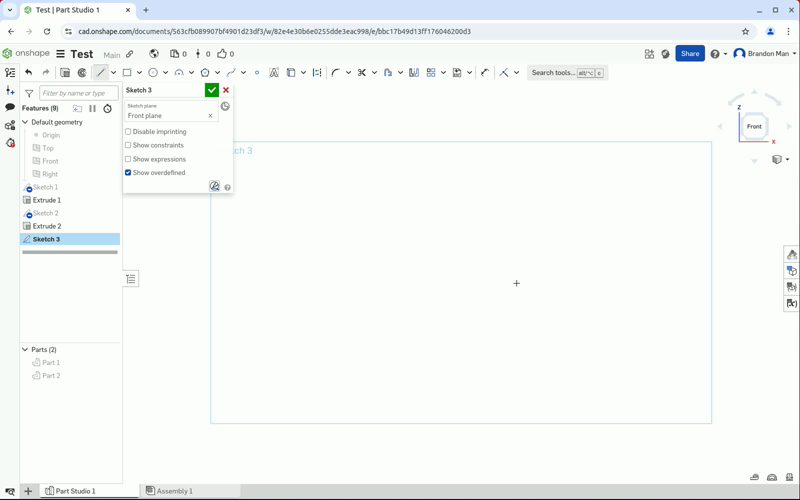
click(516, 282)
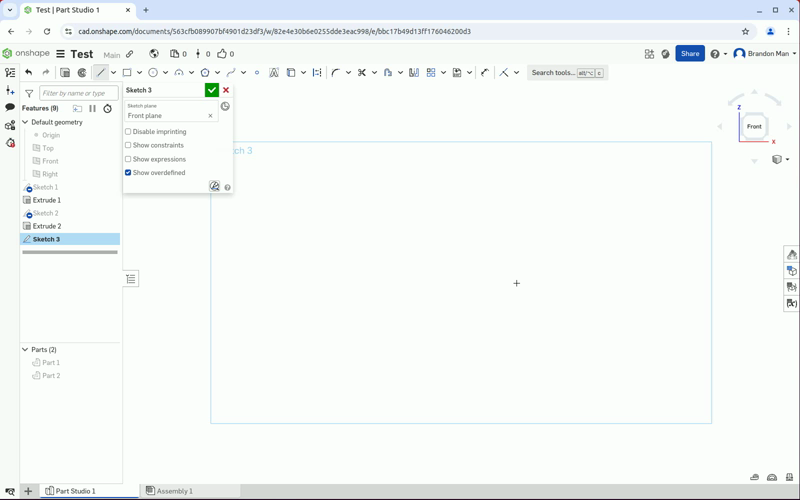
key_up(shift)
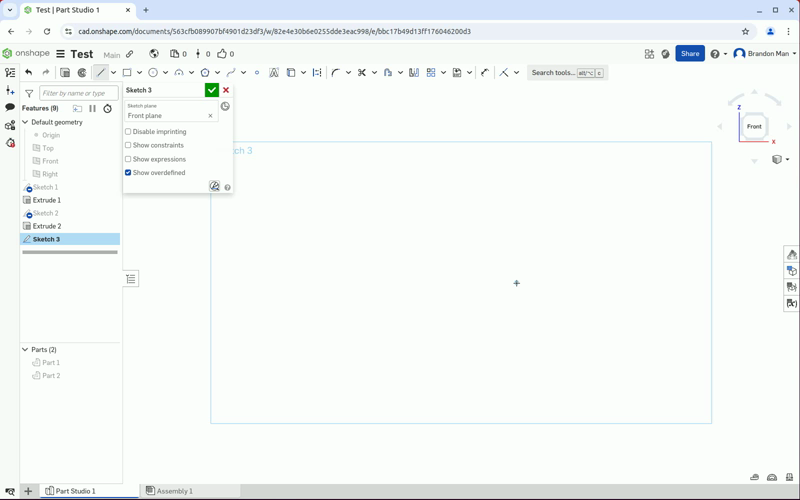
key_down(shift)
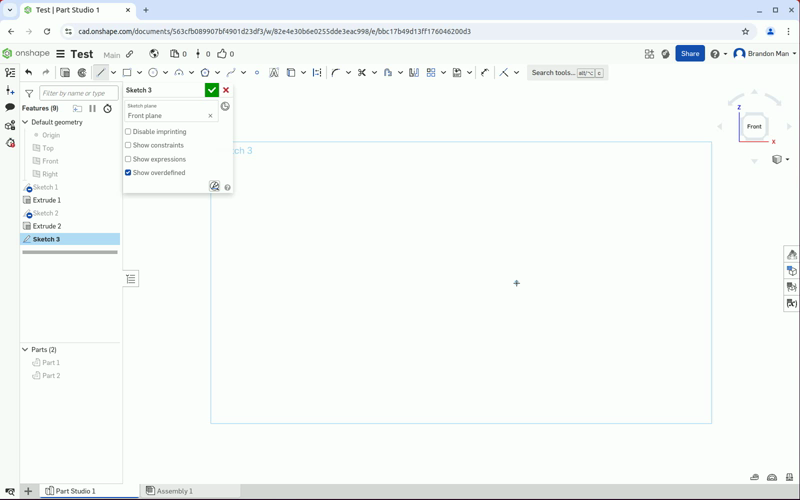
mouse_move(546, 282)
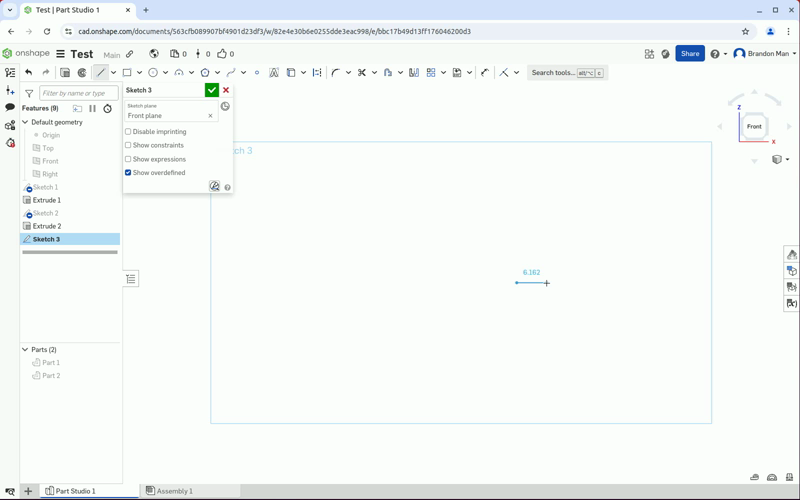
mouse_move(573, 282)
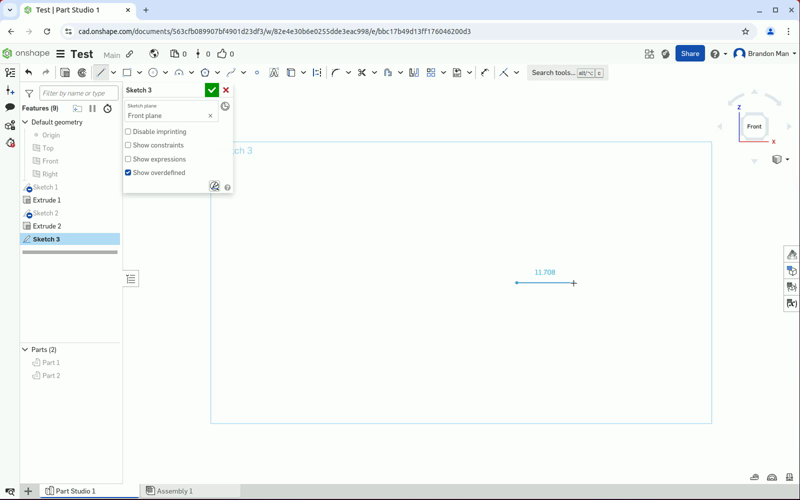
click(573, 282)
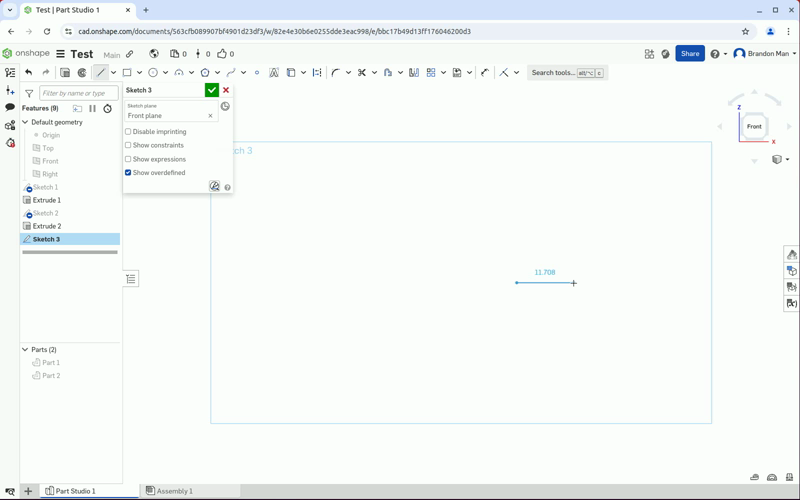
key_up(shift)
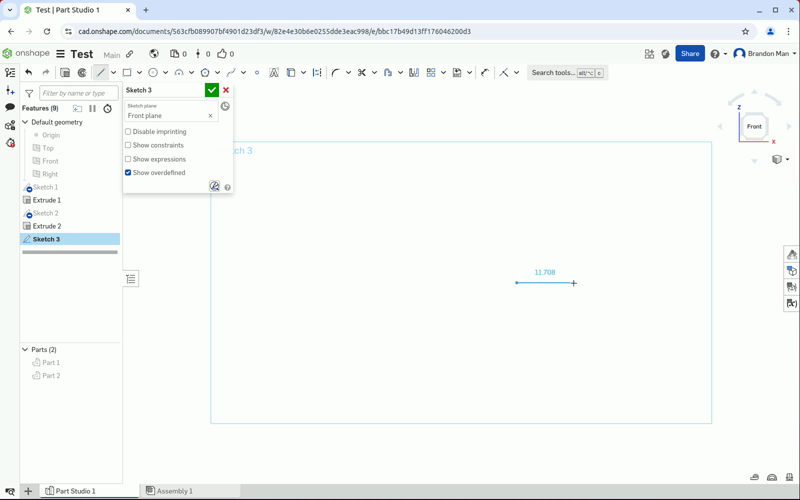
key_down(shift)
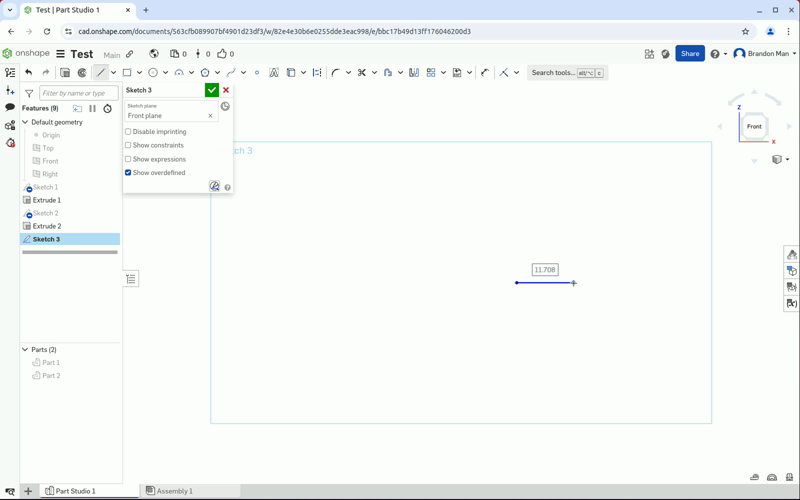
mouse_move(589, 282)
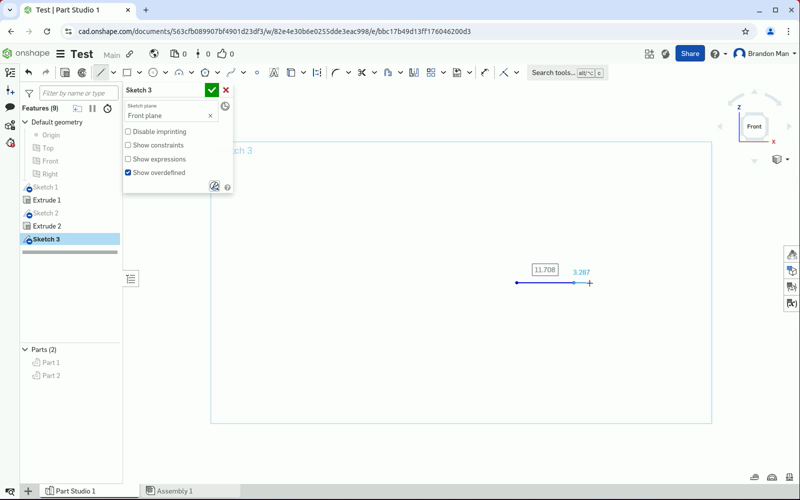
mouse_move(573, 271)
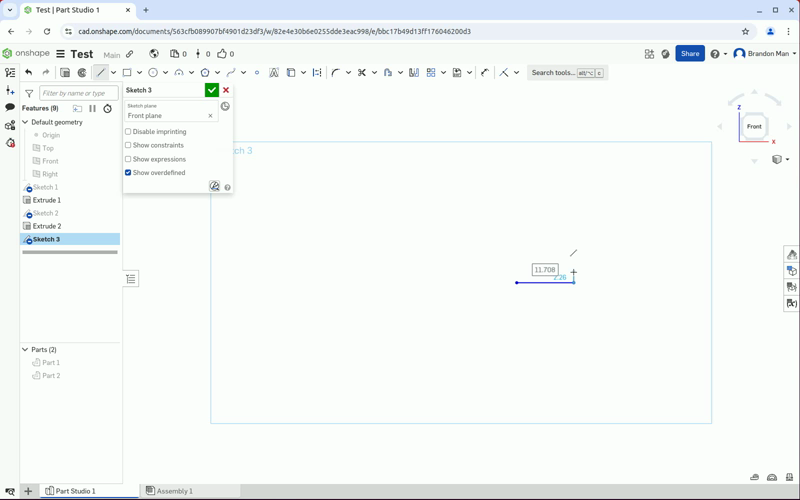
click(573, 271)
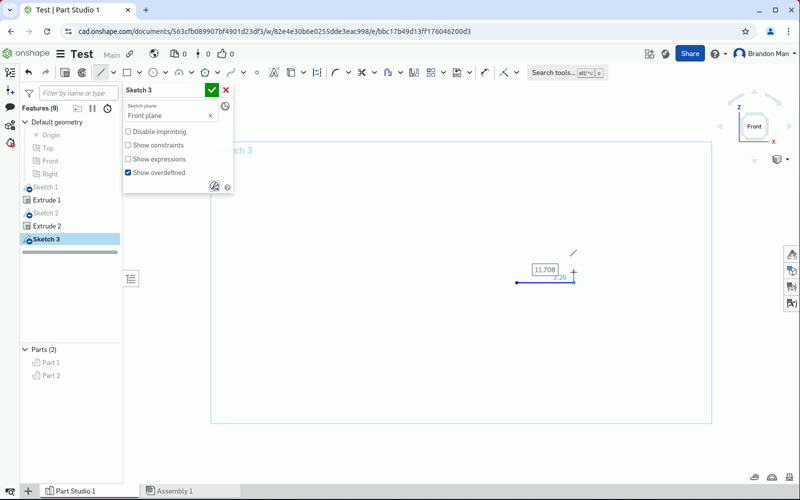
key_up(shift)
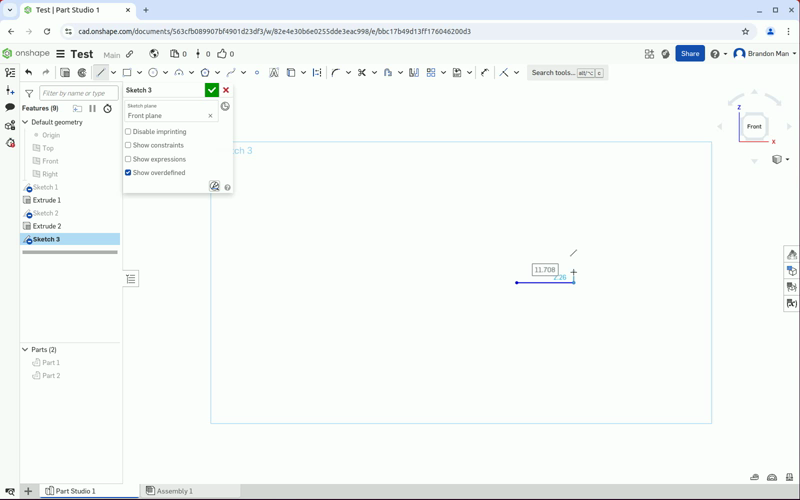
key_down(shift)
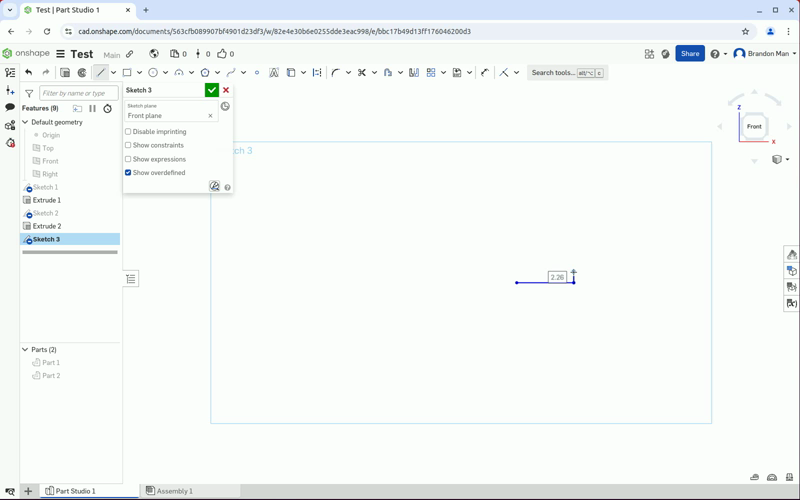
mouse_move(589, 271)
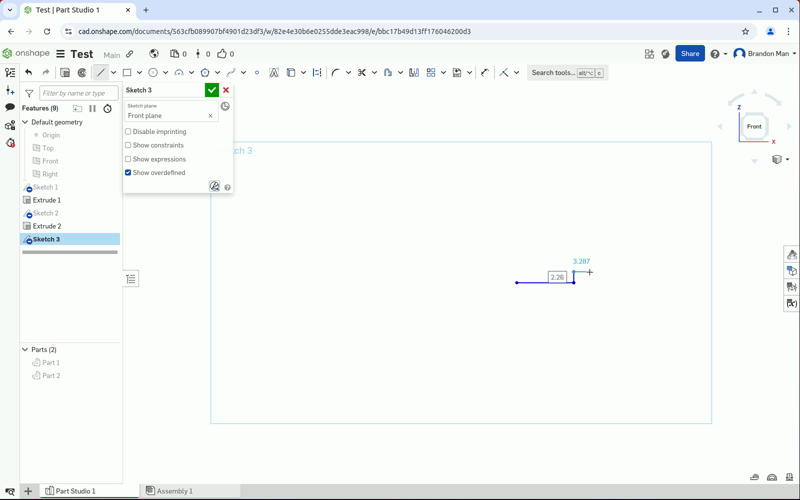
mouse_move(553, 271)
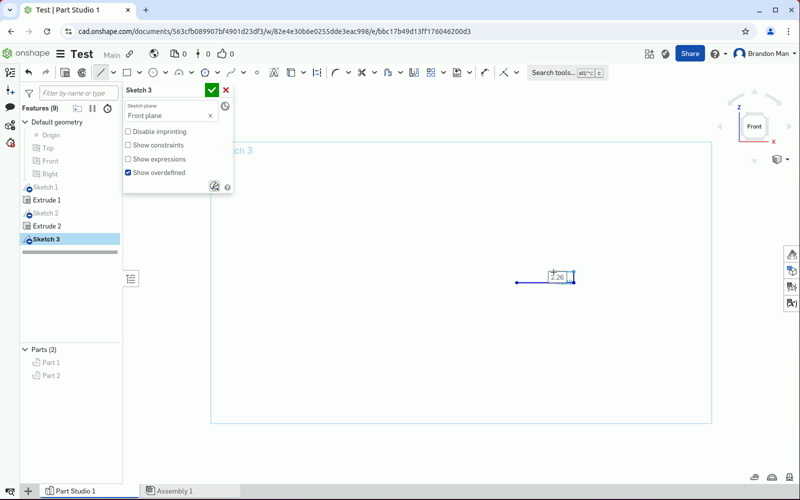
click(553, 271)
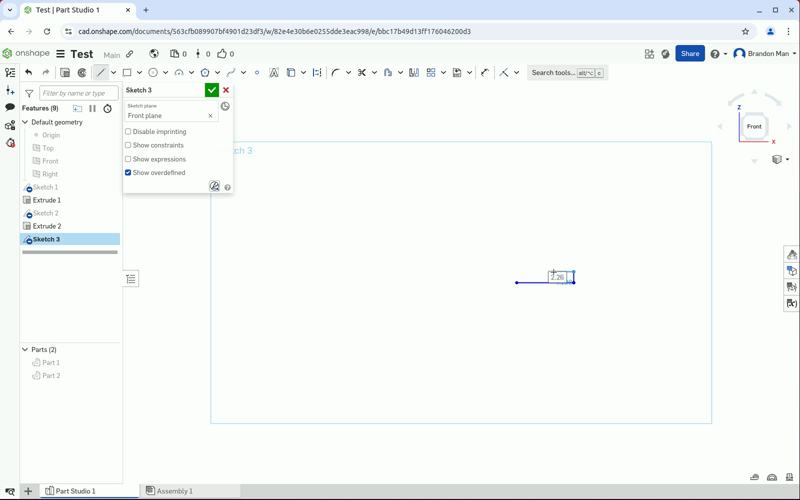
key_up(shift)
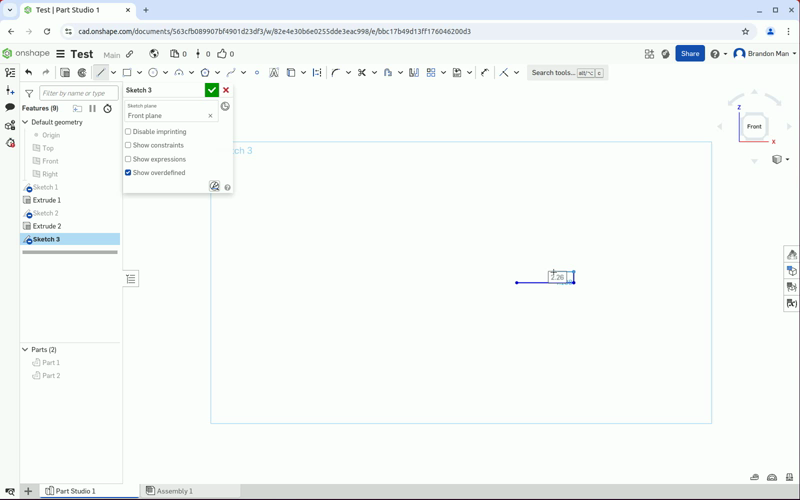
key(esc)
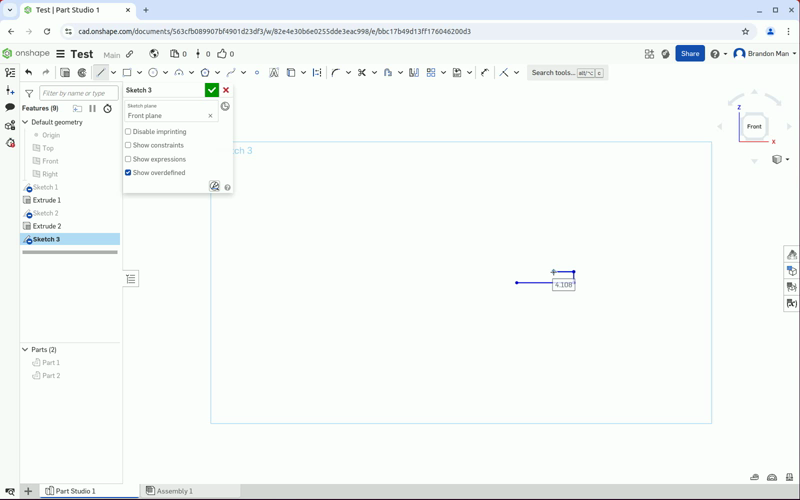
key(a)
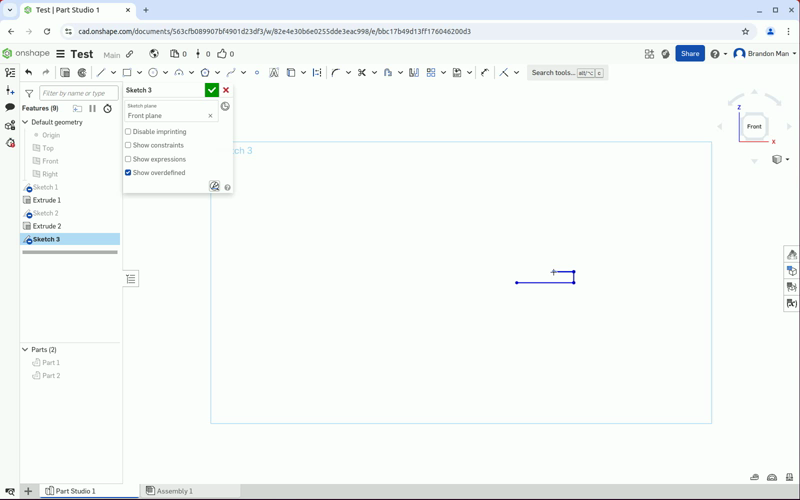
mouse_move(553, 271)
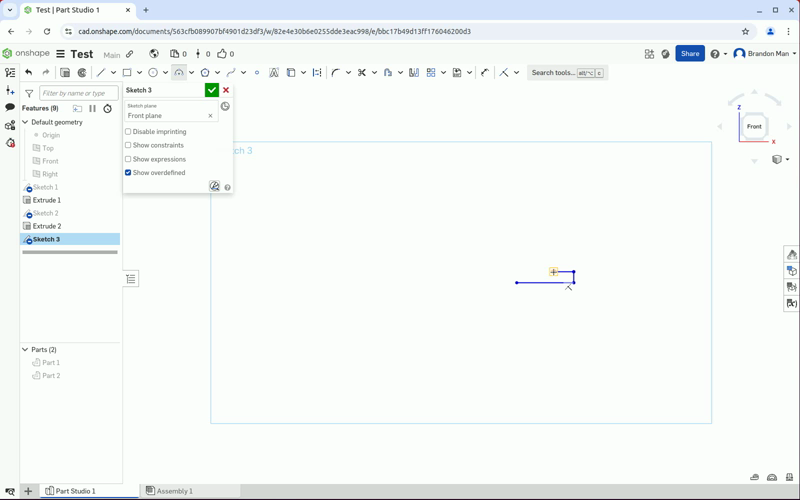
click(553, 271)
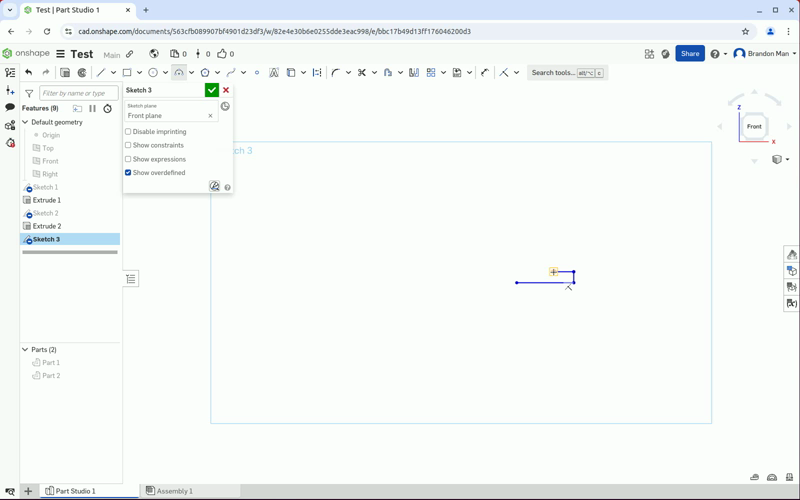
key_down(shift)
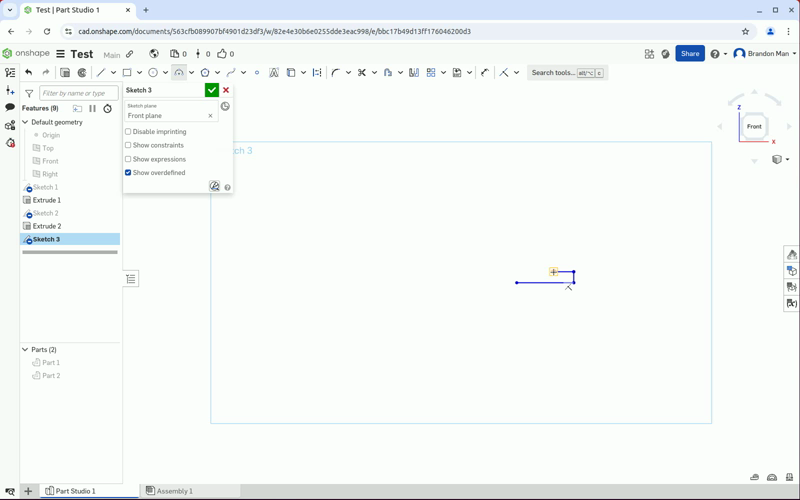
mouse_move(548, 271)
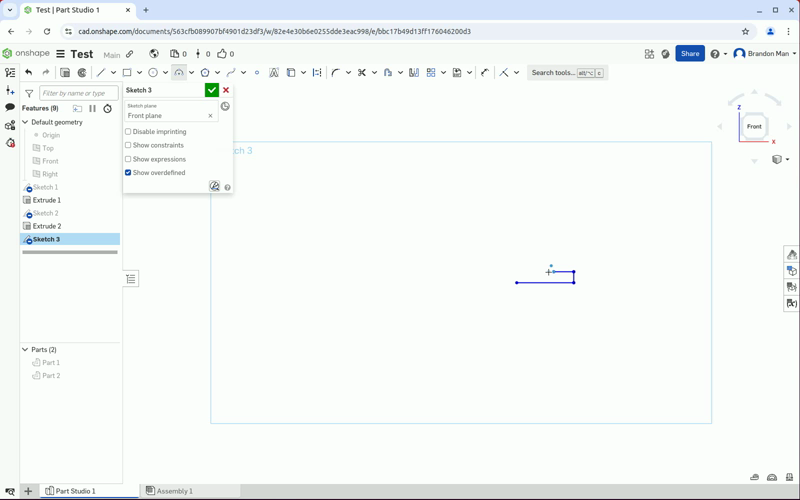
scroll(6)
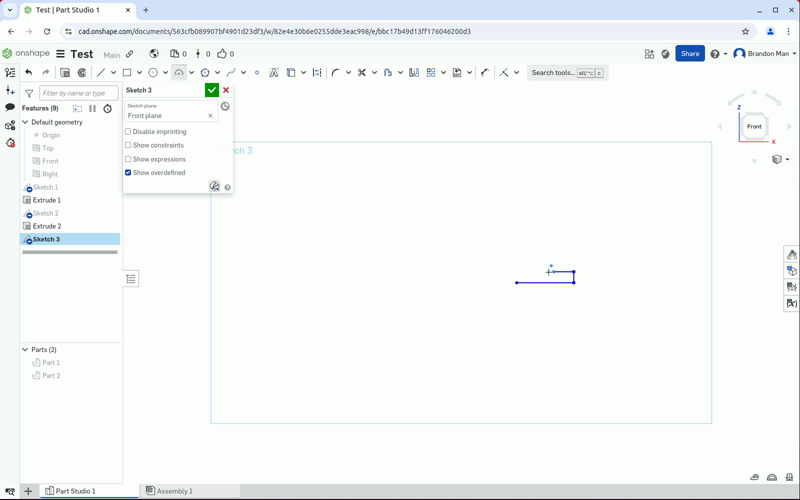
scroll(6)
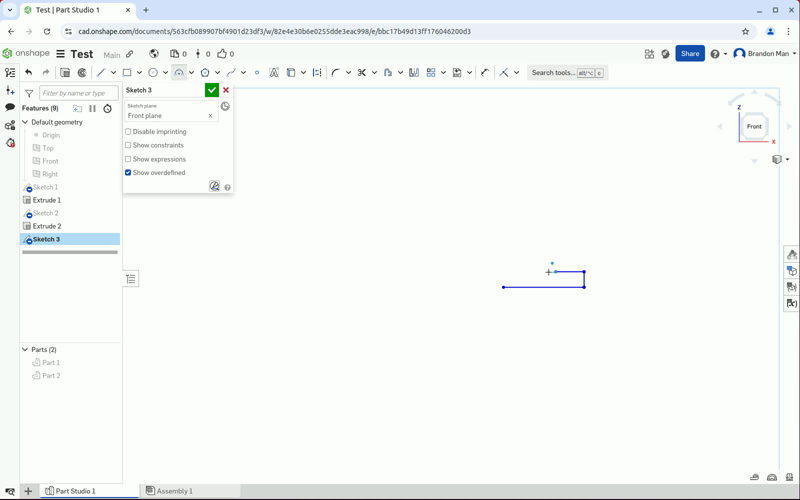
scroll(6)
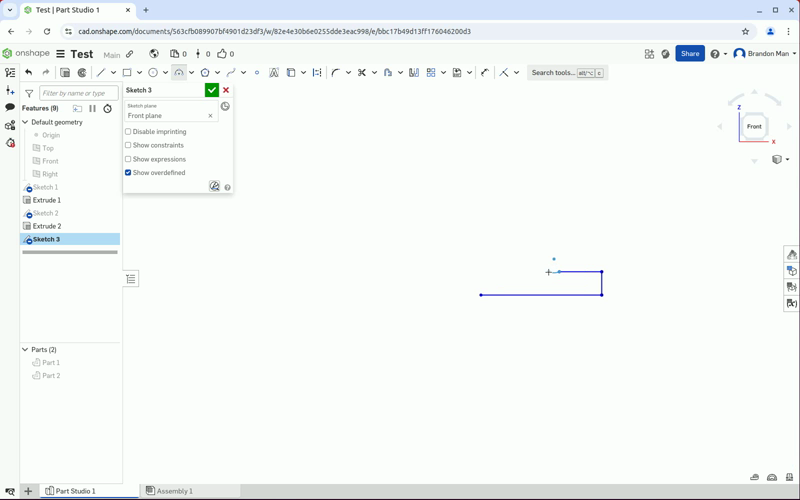
scroll(6)
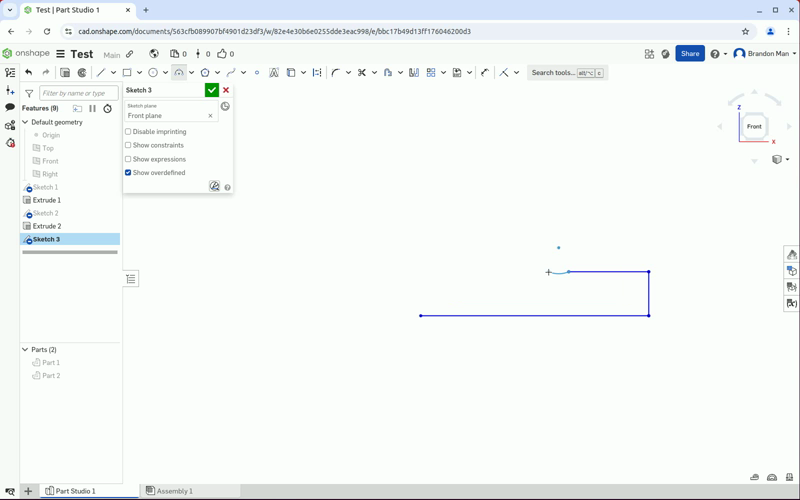
scroll(6)
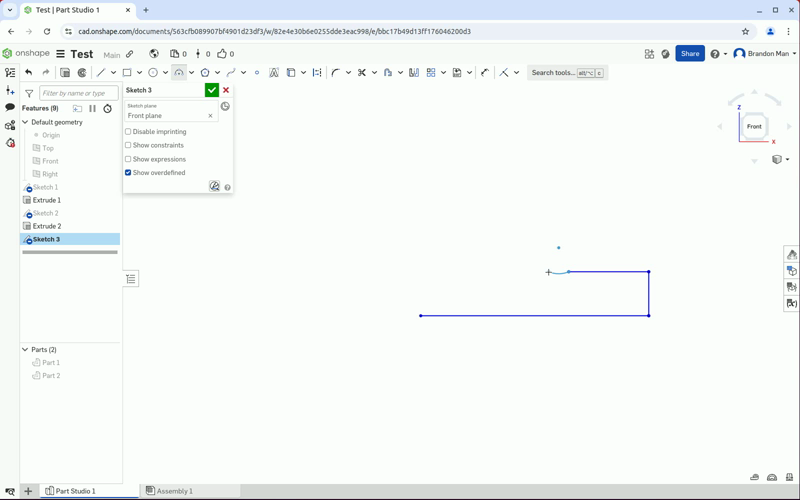
scroll(6)
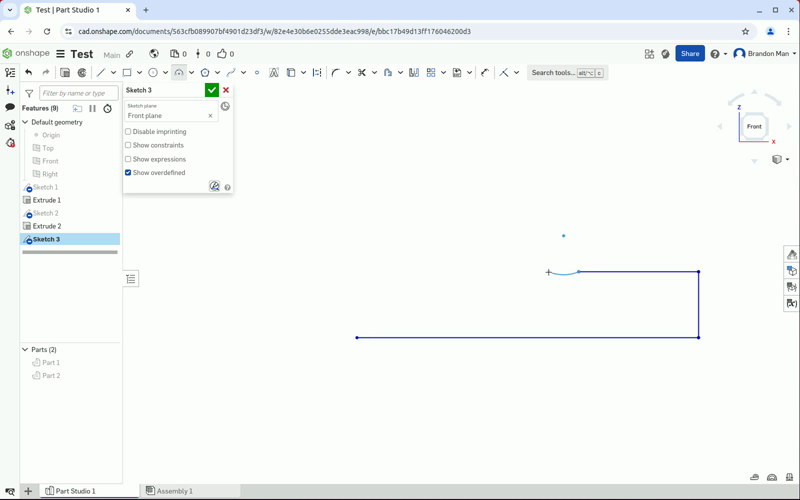
scroll(6)
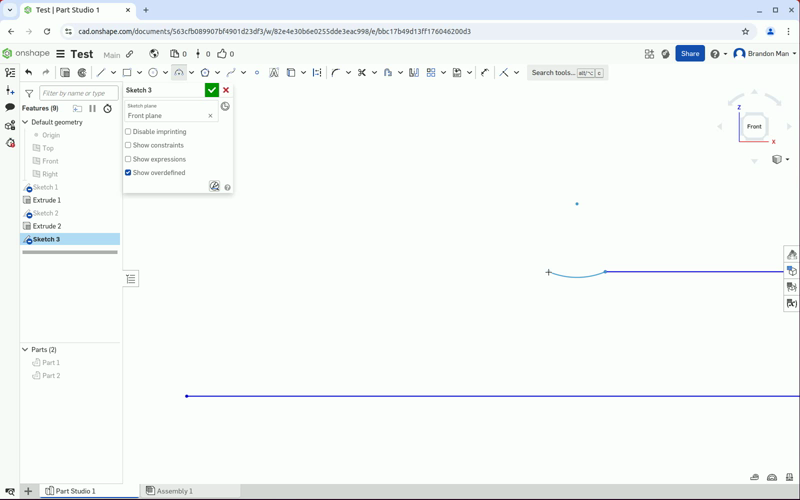
click(548, 271)
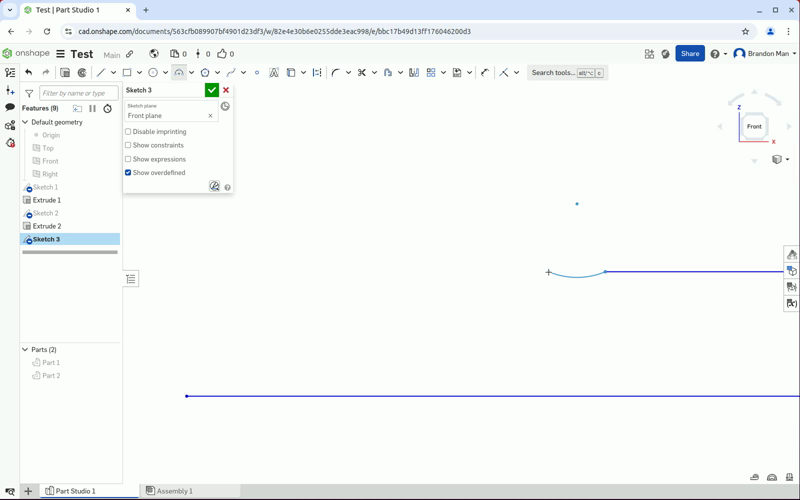
scroll(-6)
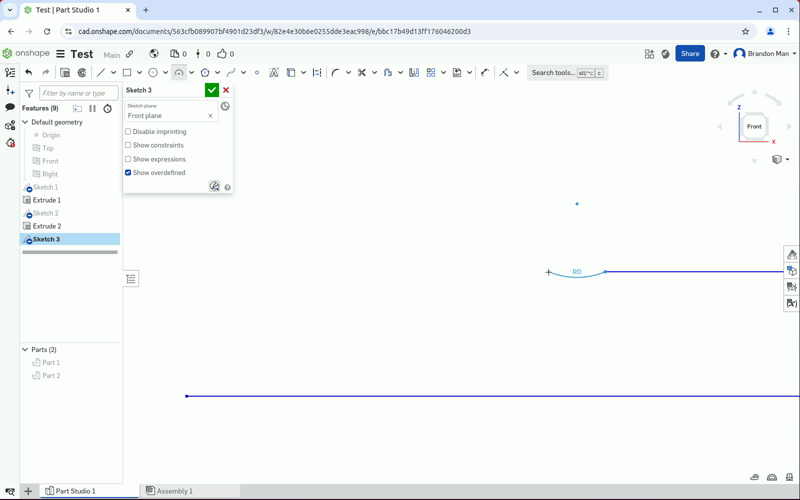
scroll(-6)
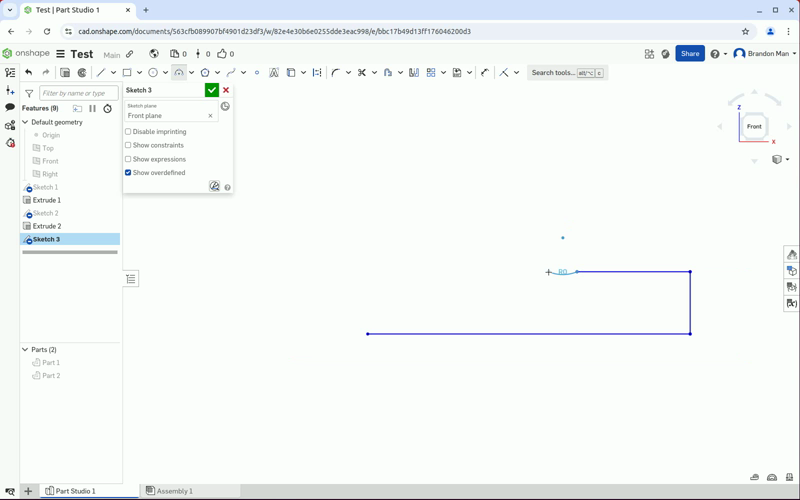
scroll(-6)
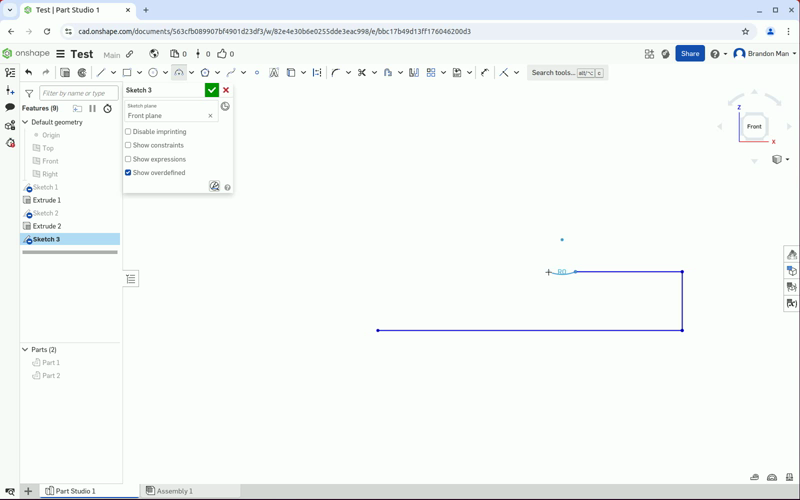
scroll(-6)
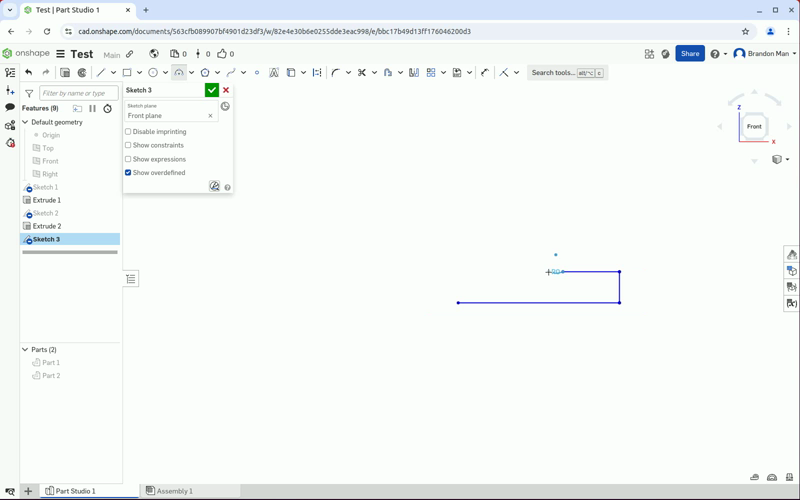
scroll(-6)
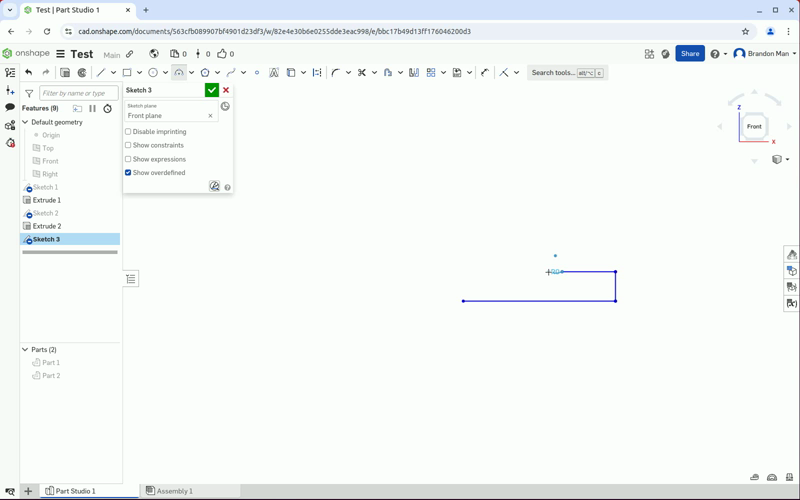
scroll(-6)
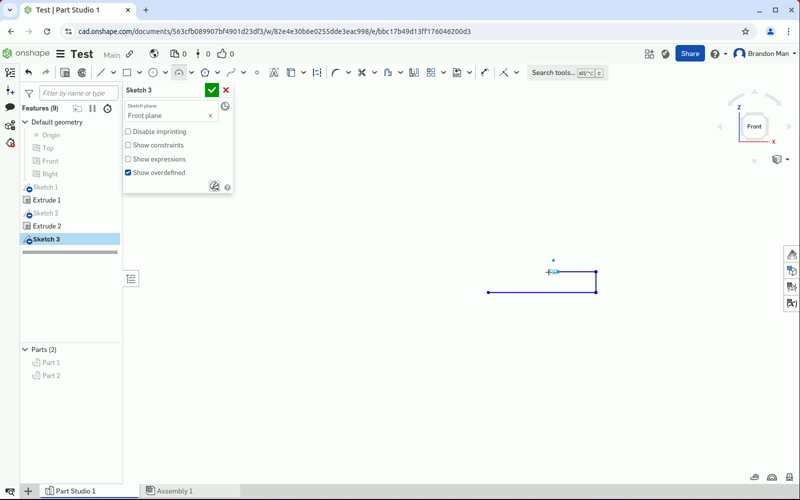
scroll(-6)
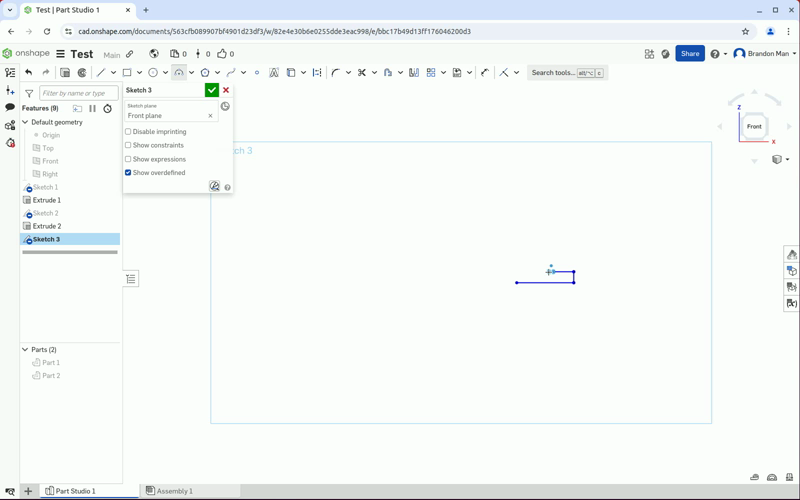
mouse_move(551, 273)
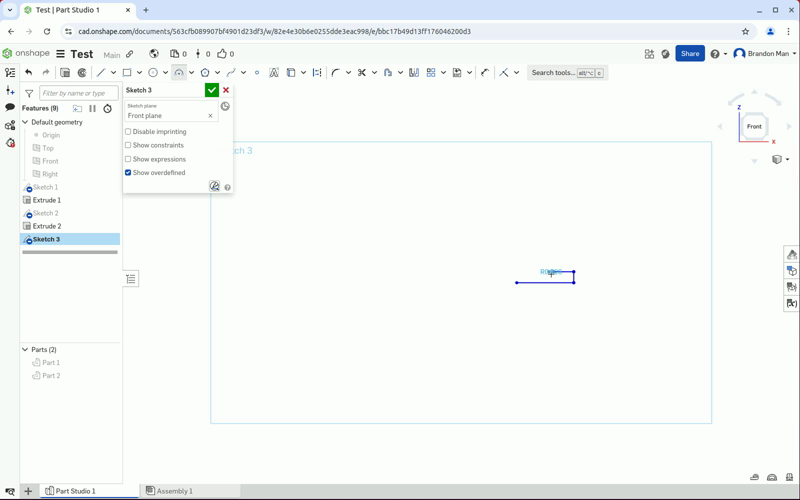
scroll(6)
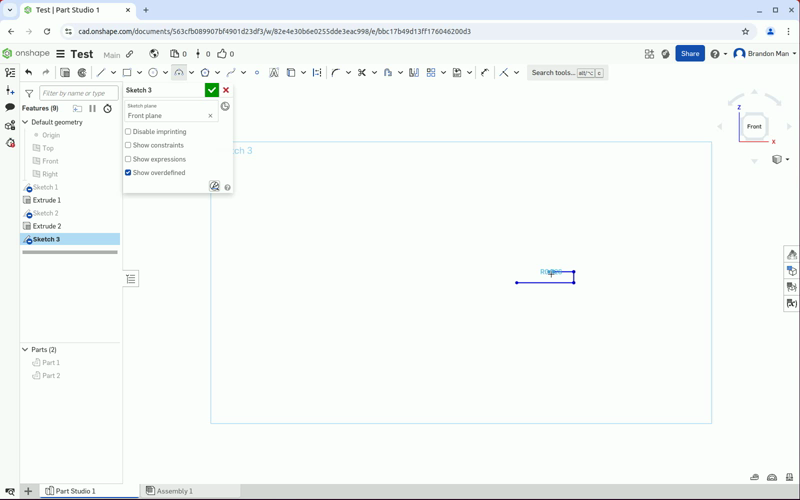
scroll(6)
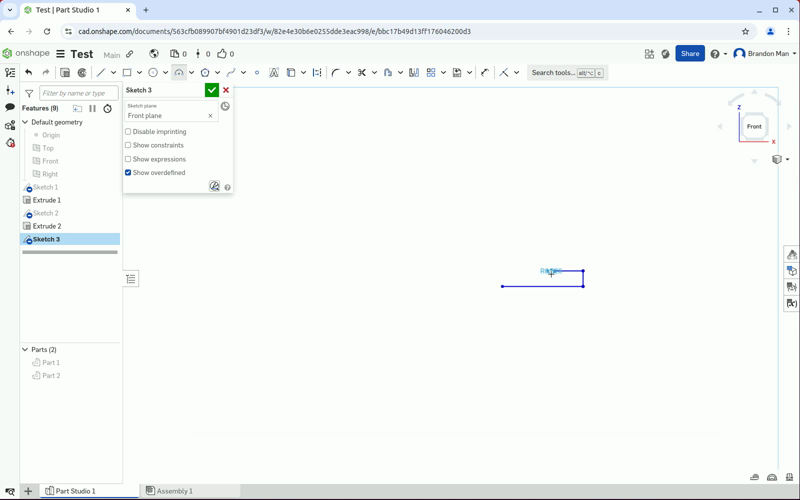
scroll(6)
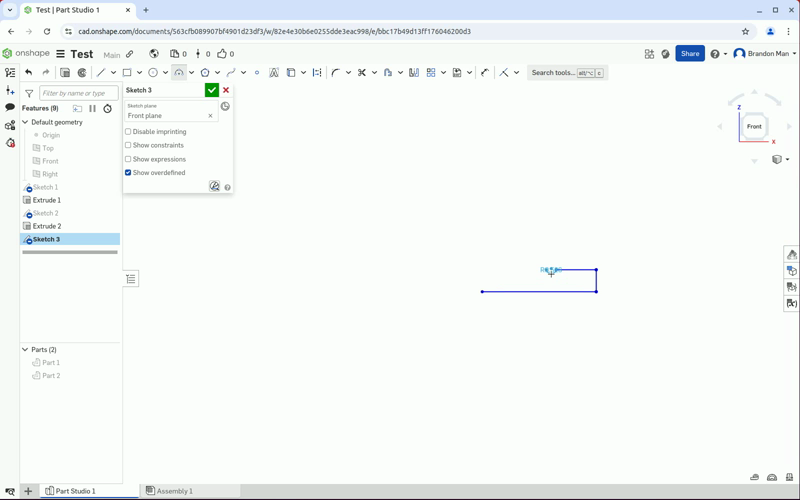
scroll(6)
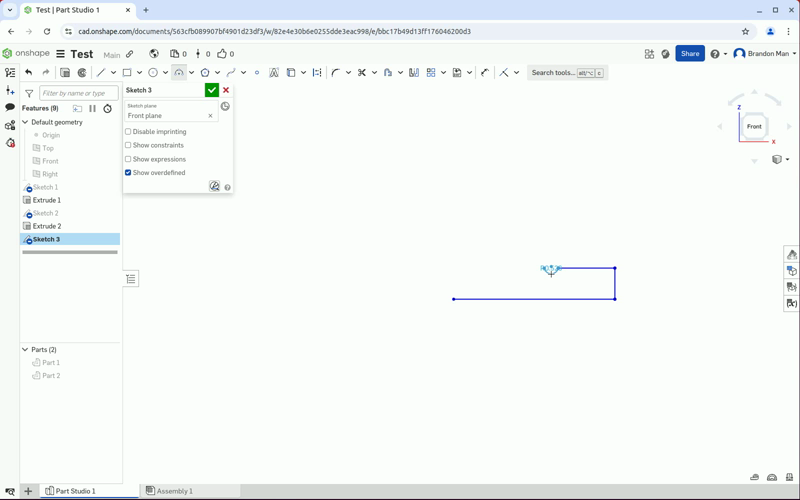
scroll(6)
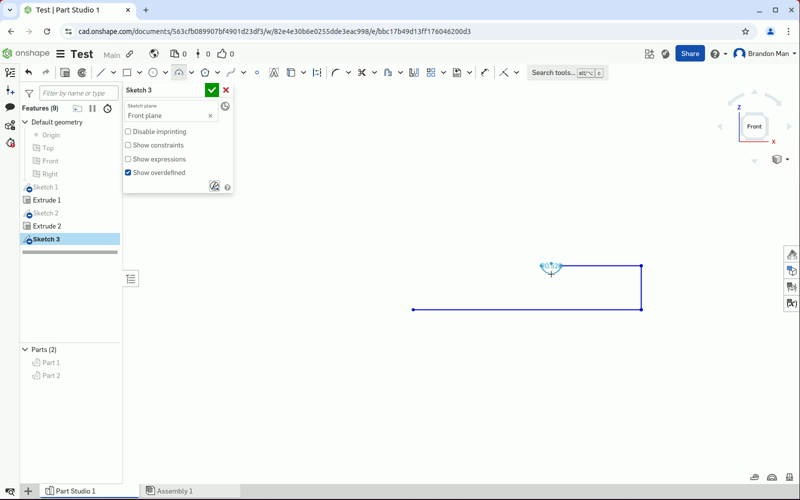
scroll(6)
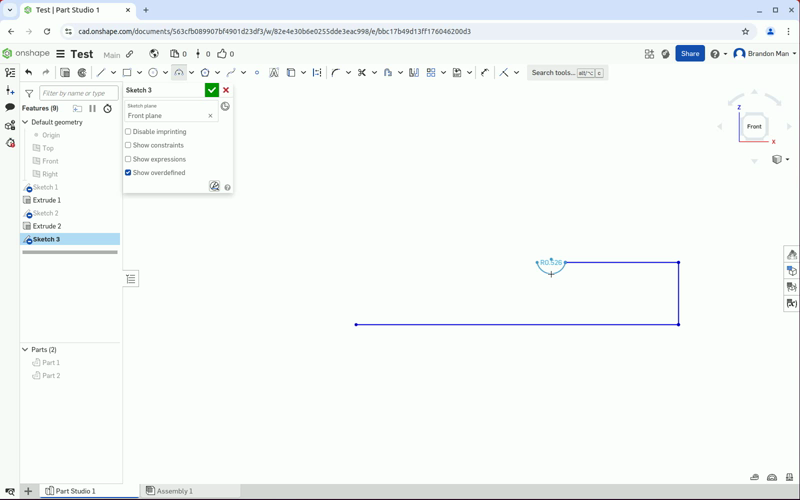
scroll(6)
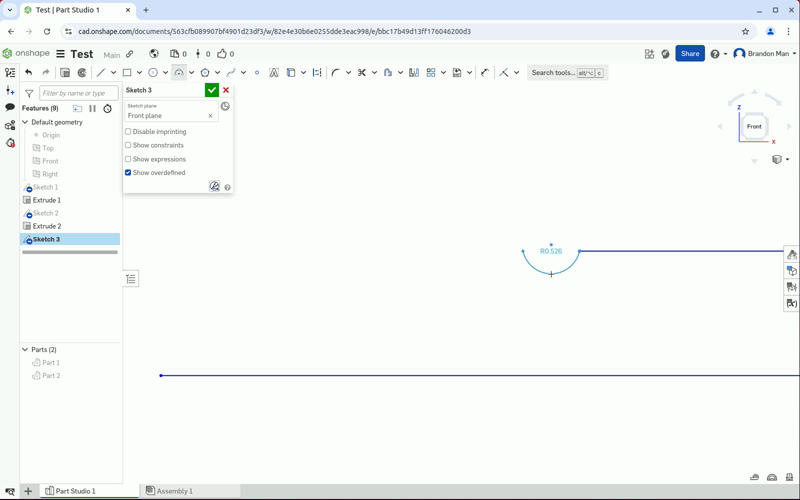
click(551, 273)
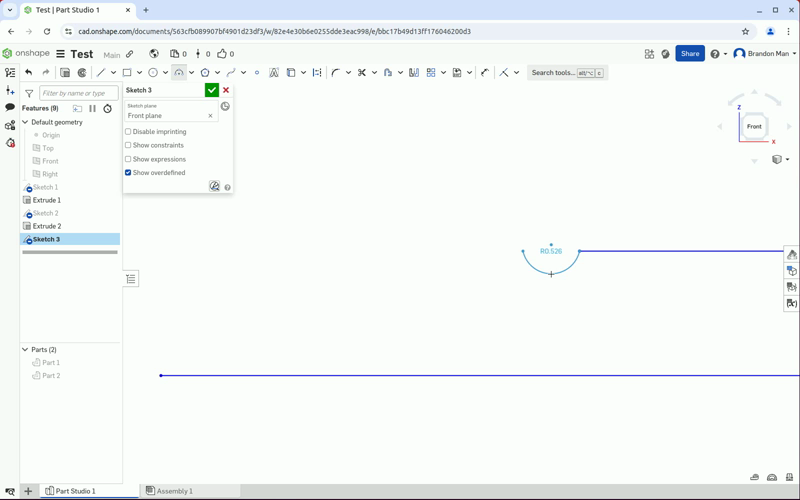
scroll(-6)
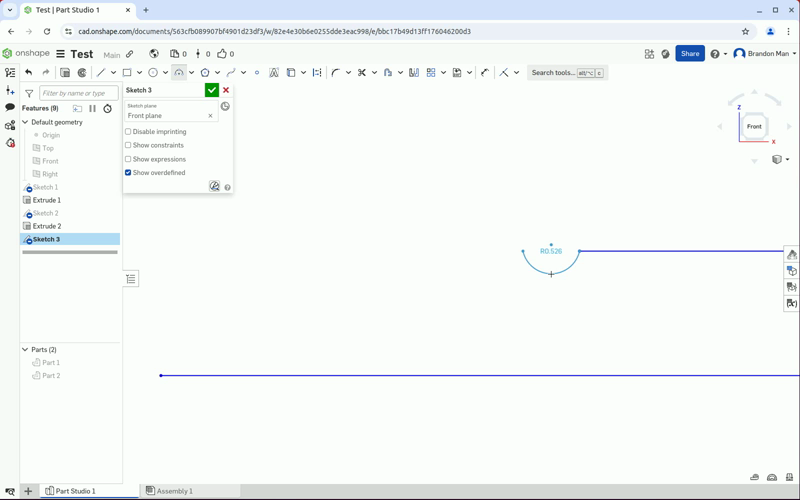
scroll(-6)
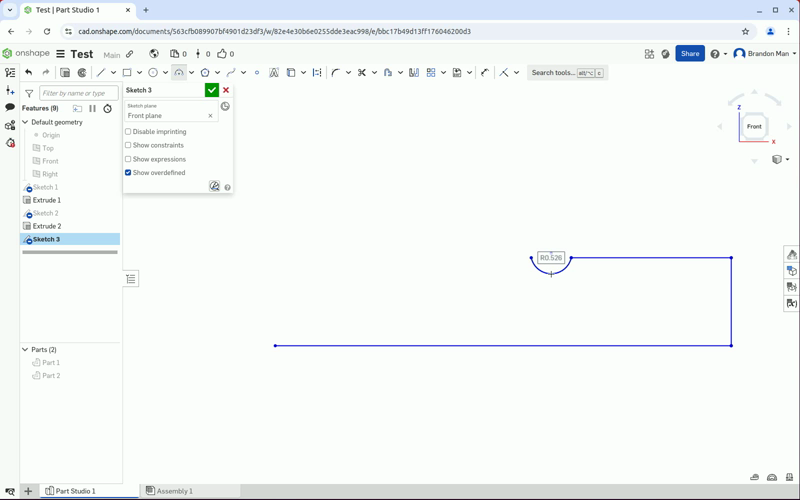
scroll(-6)
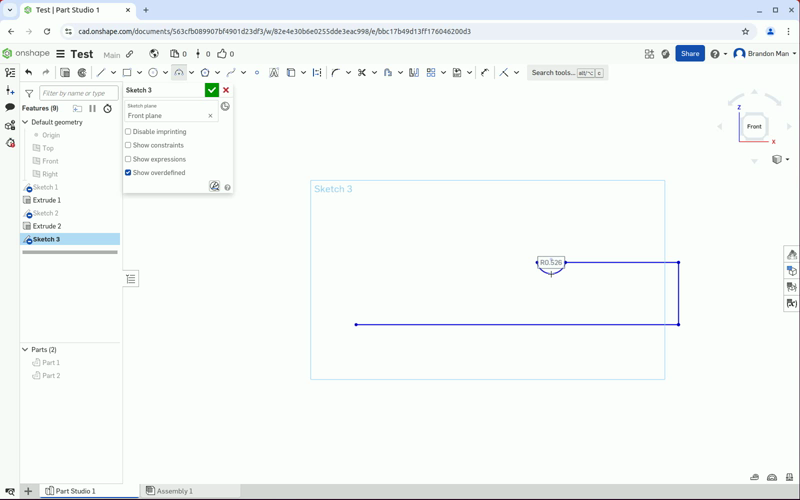
scroll(-6)
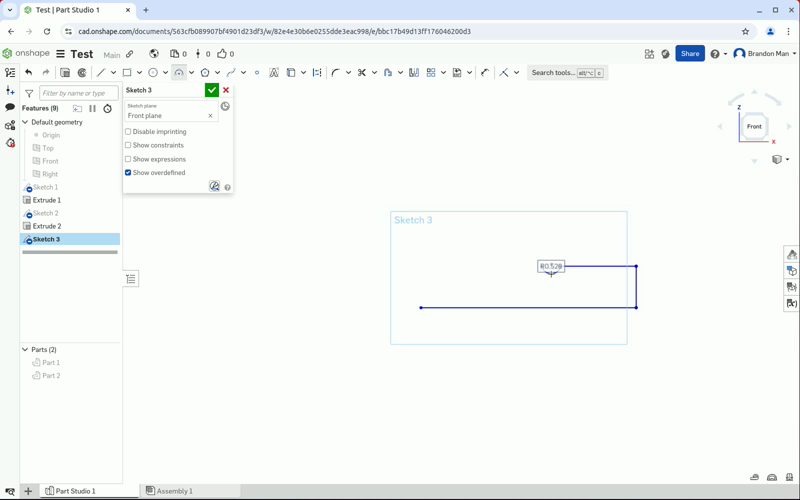
scroll(-6)
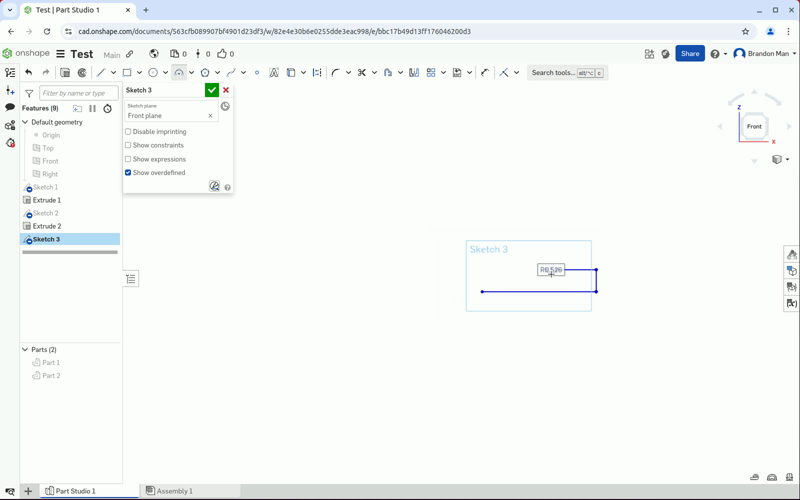
scroll(-6)
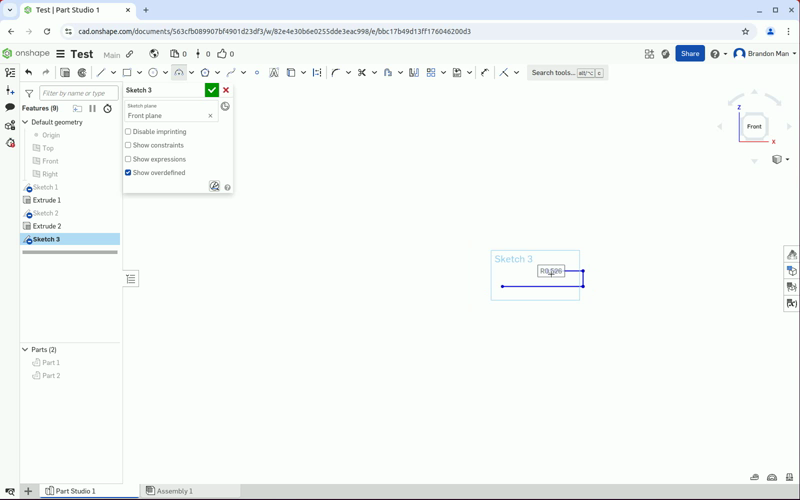
scroll(-6)
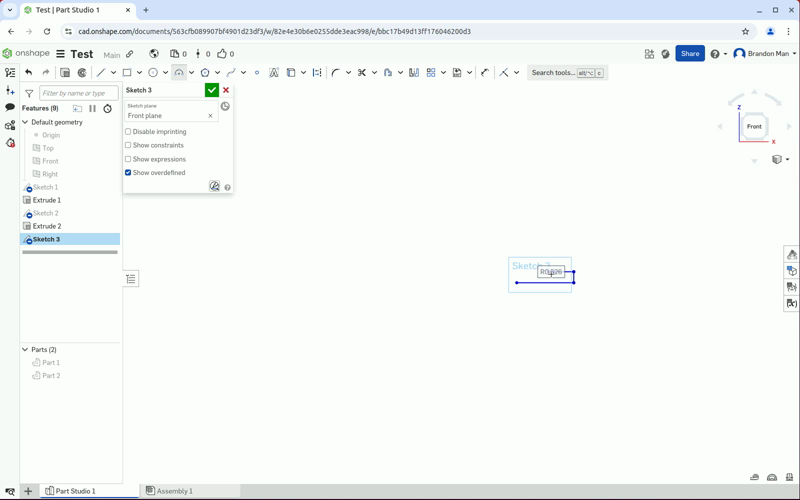
key_up(shift)
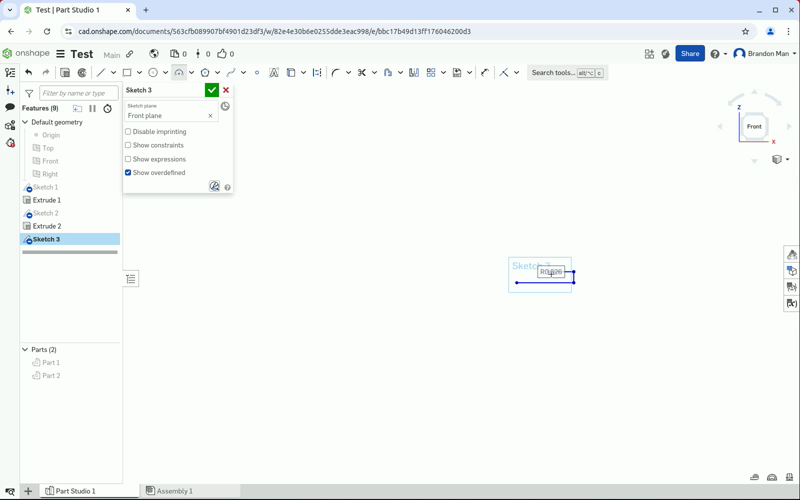
key(esc)
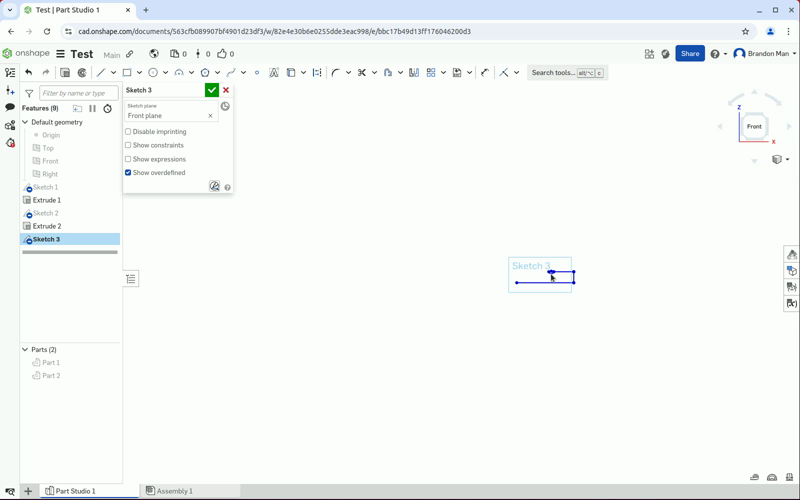
key(l)
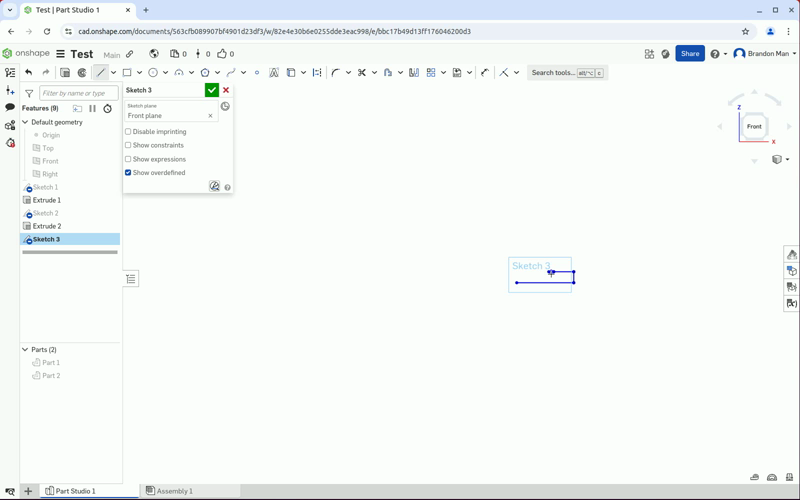
mouse_move(548, 271)
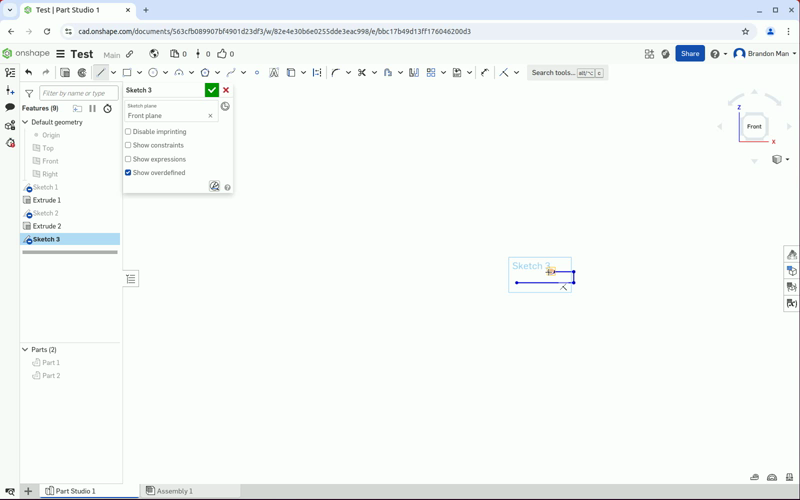
scroll(6)
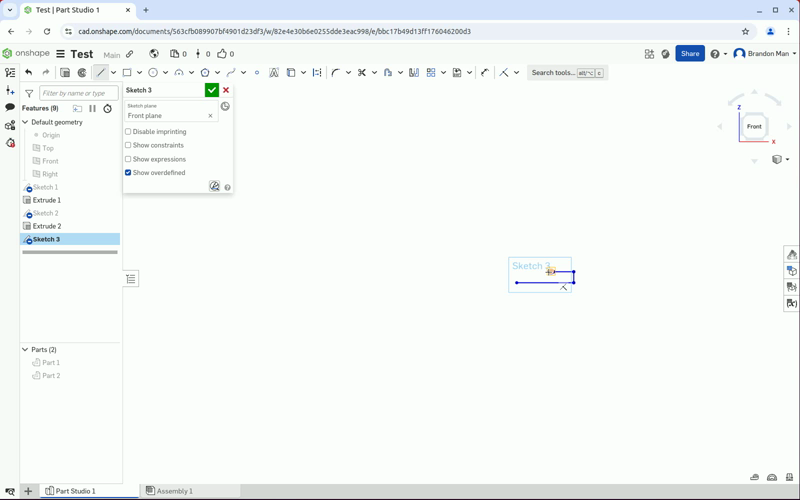
scroll(6)
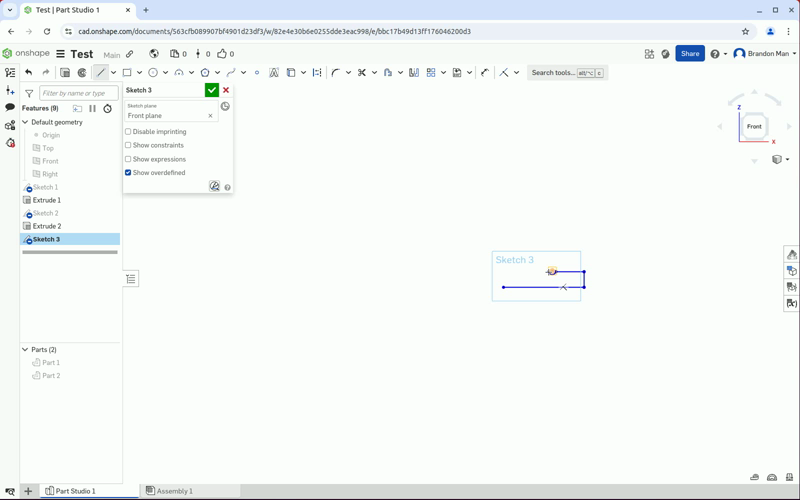
scroll(6)
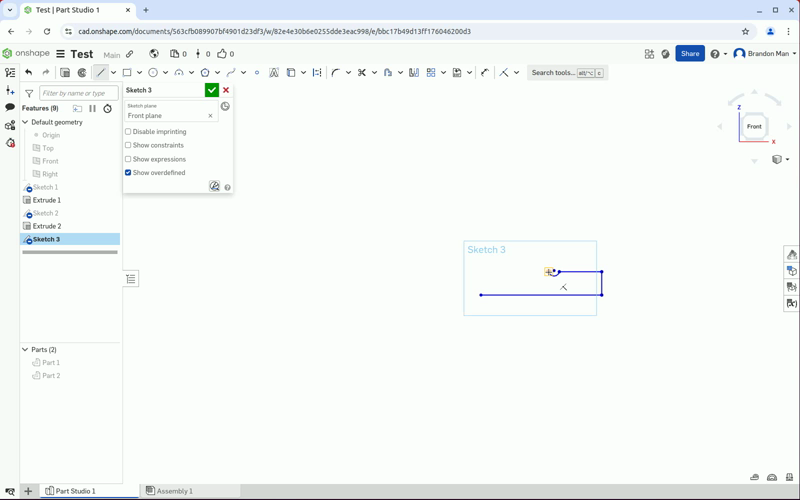
scroll(6)
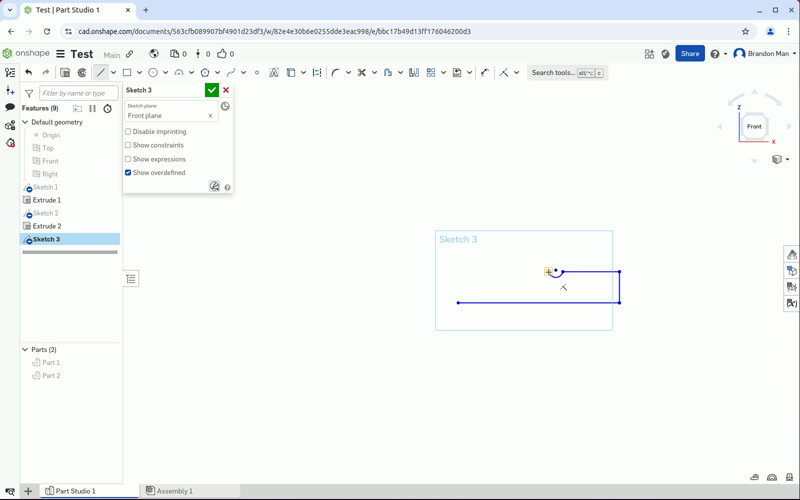
scroll(6)
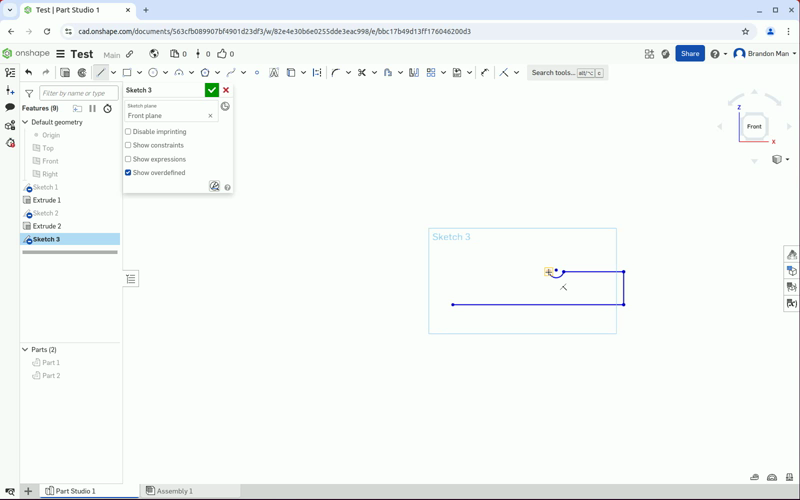
scroll(6)
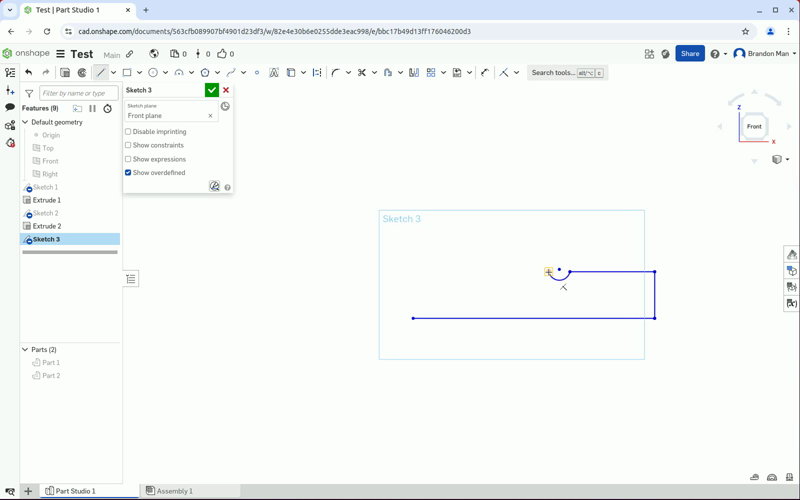
scroll(6)
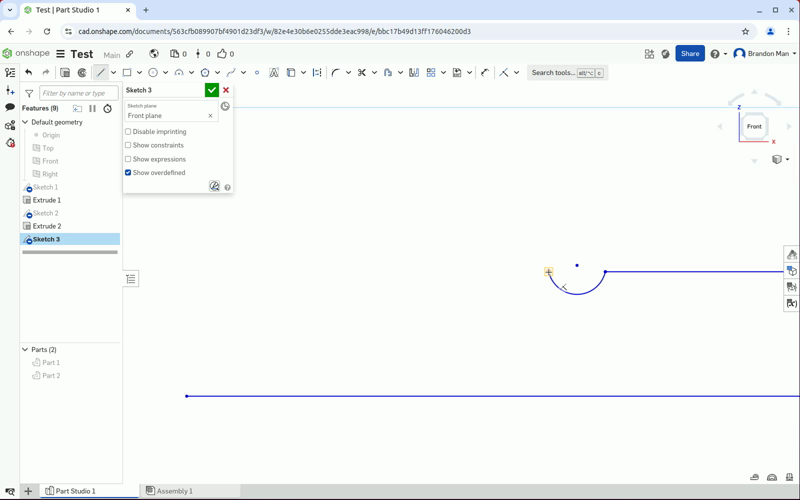
click(548, 271)
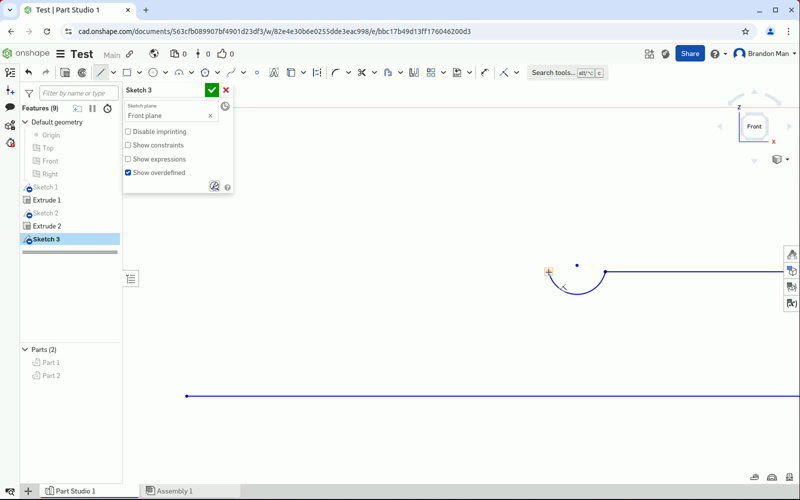
scroll(-6)
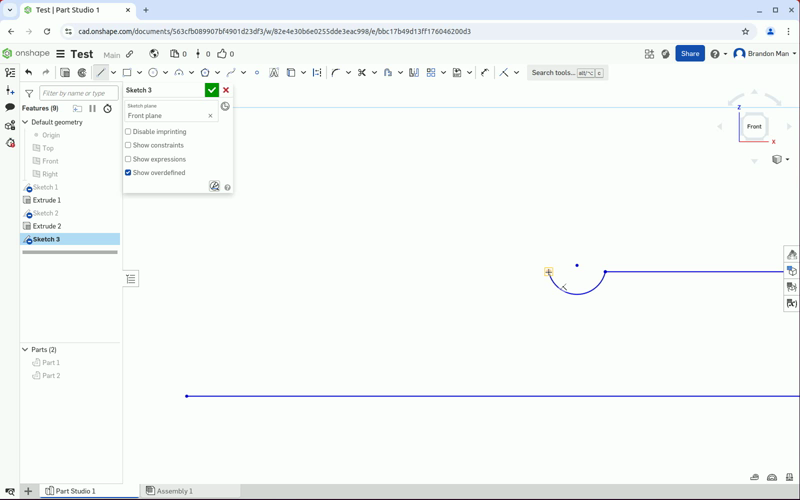
scroll(-6)
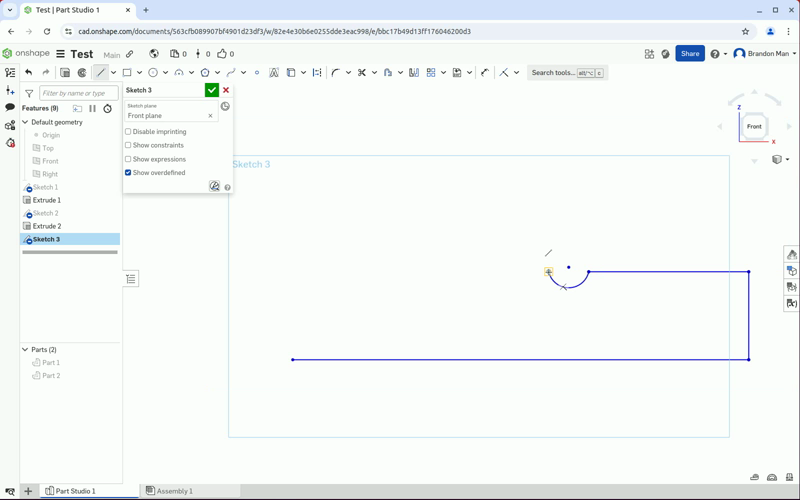
scroll(-6)
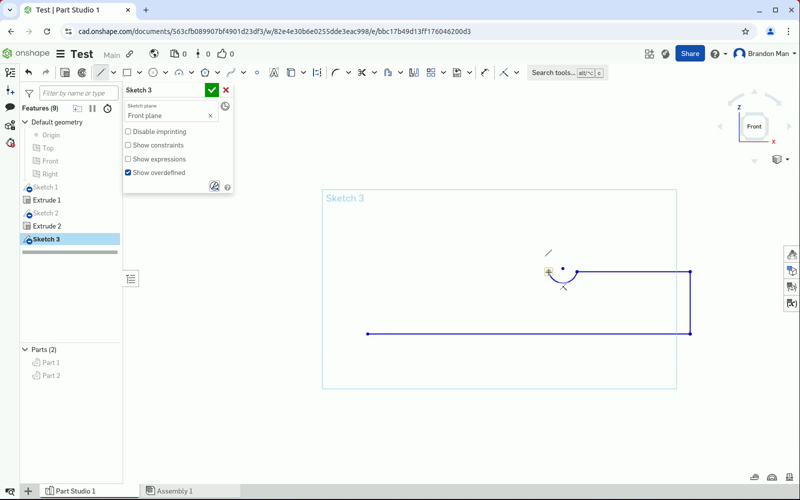
scroll(-6)
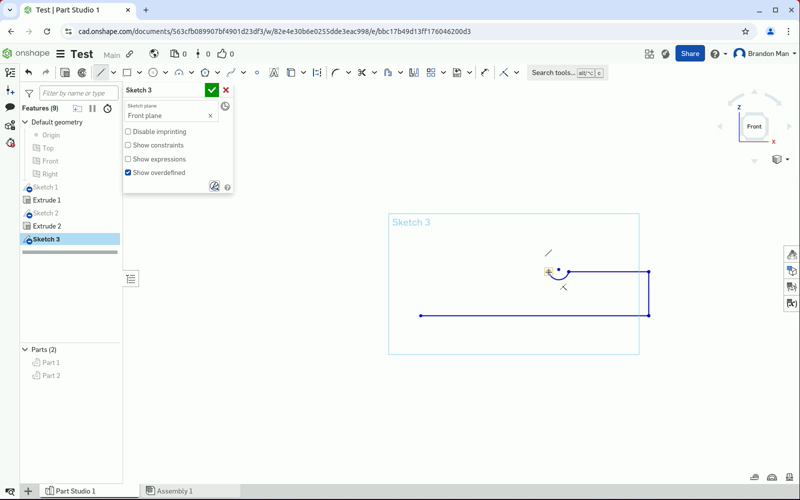
scroll(-6)
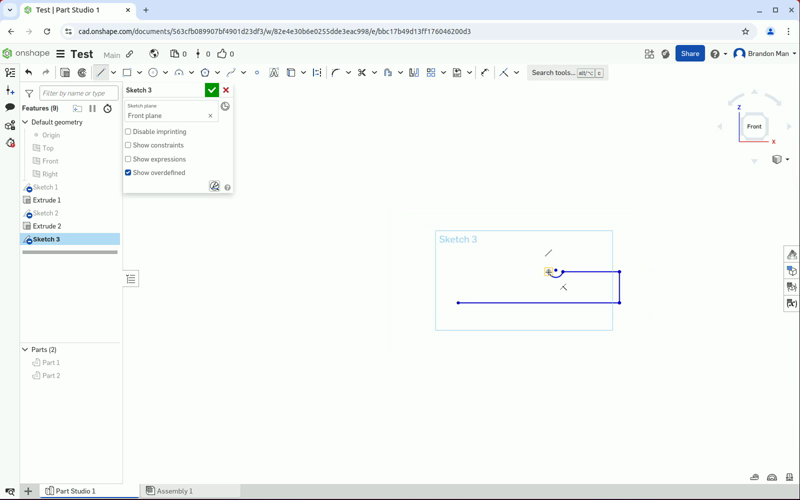
scroll(-6)
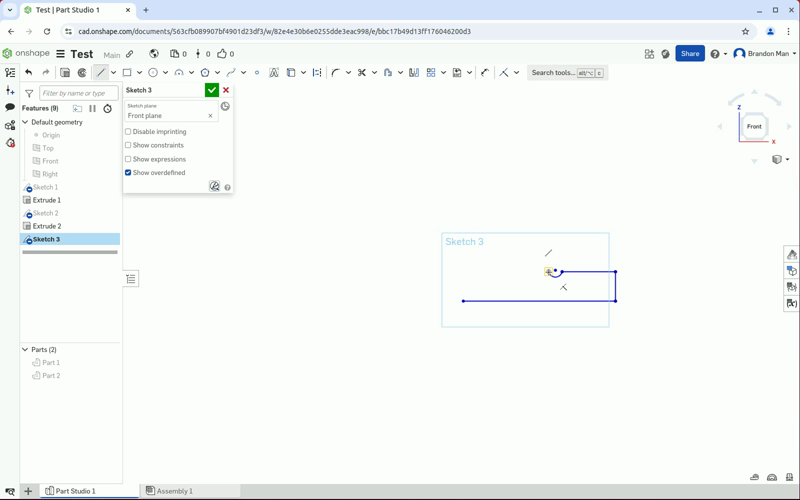
scroll(-6)
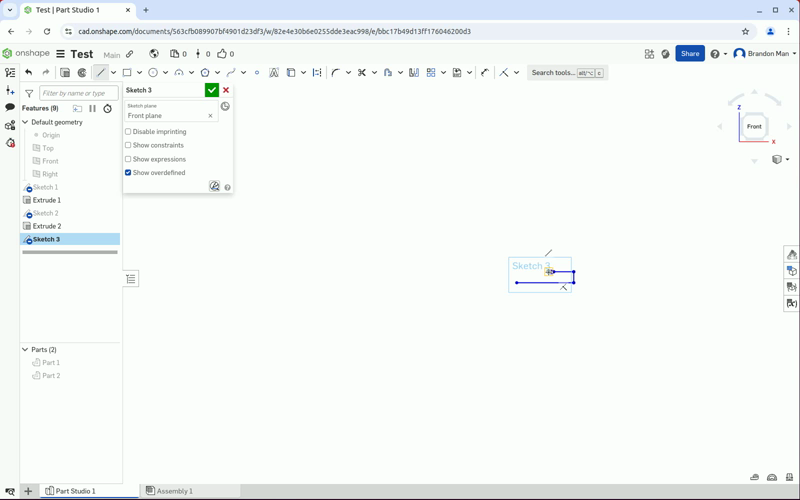
key_down(shift)
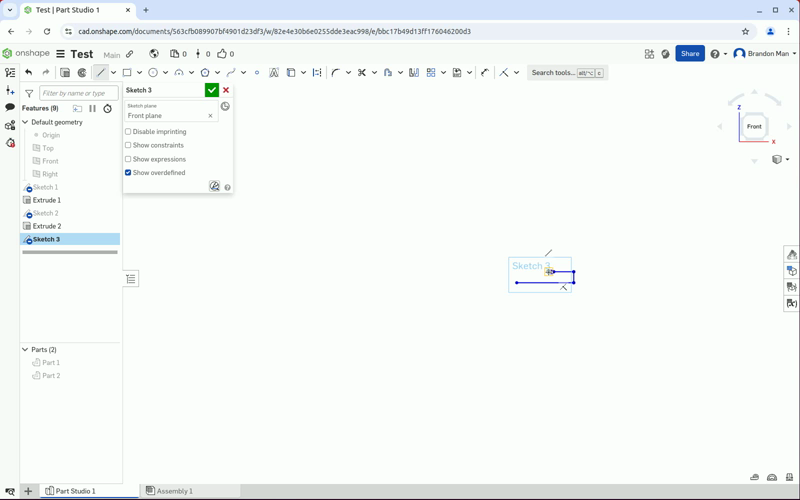
mouse_move(578, 271)
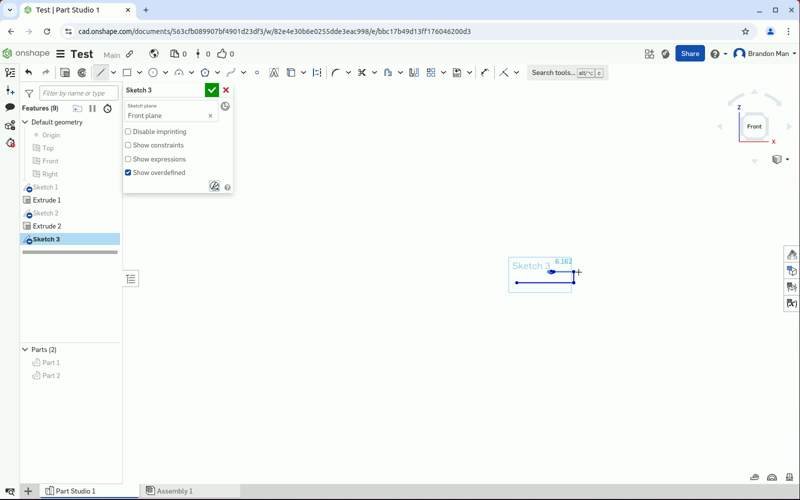
mouse_move(516, 271)
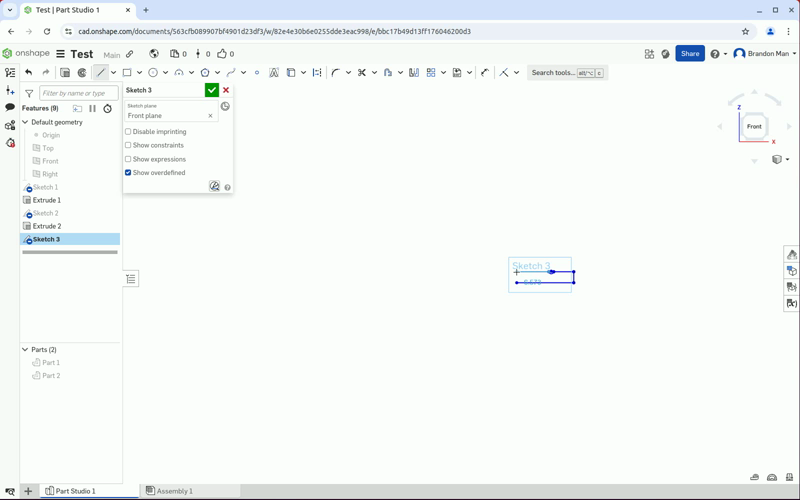
click(516, 271)
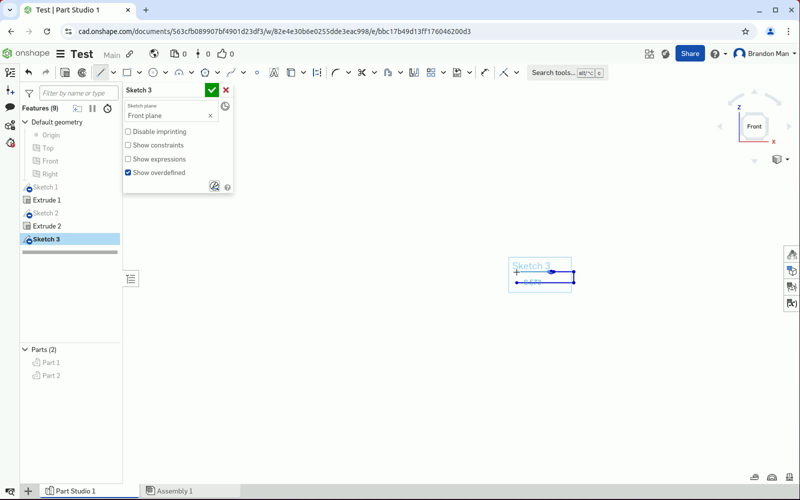
key_up(shift)
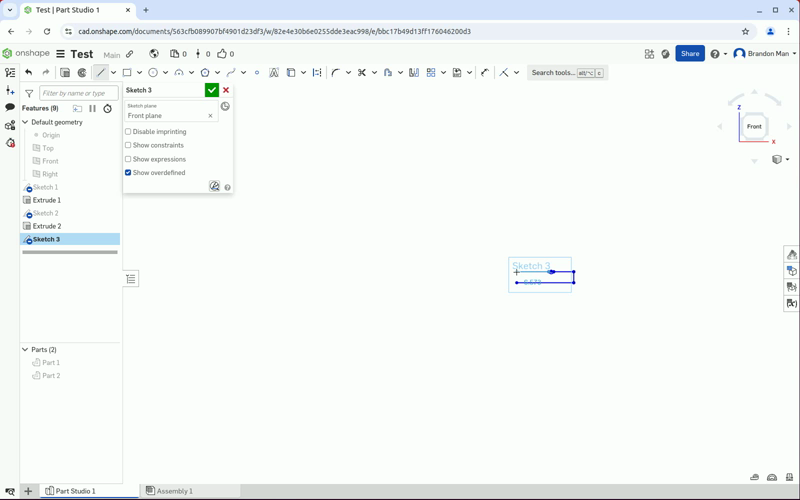
mouse_move(546, 271)
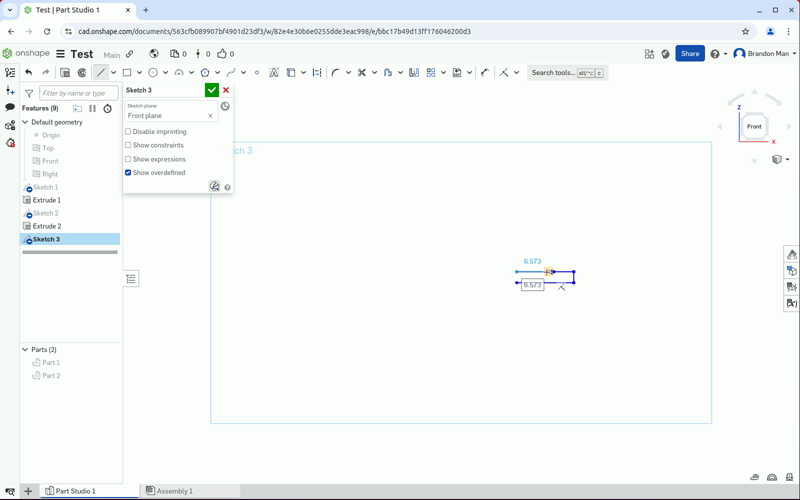
key_down(shift)
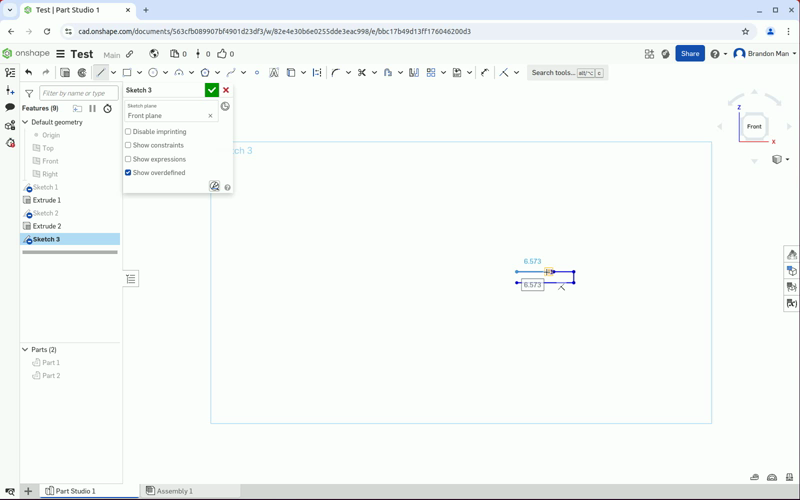
mouse_move(516, 282)
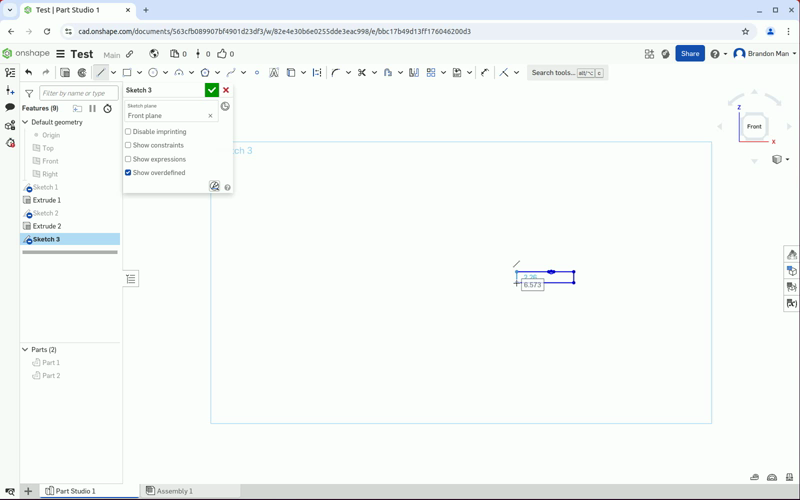
key_up(shift)
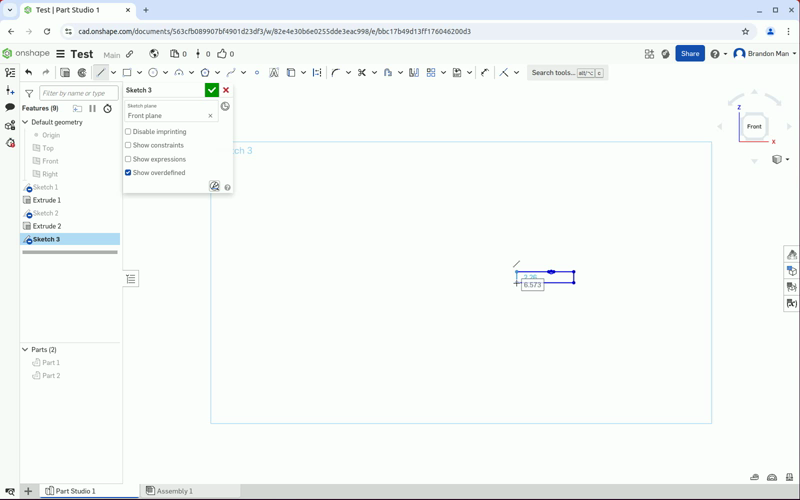
click(516, 282)
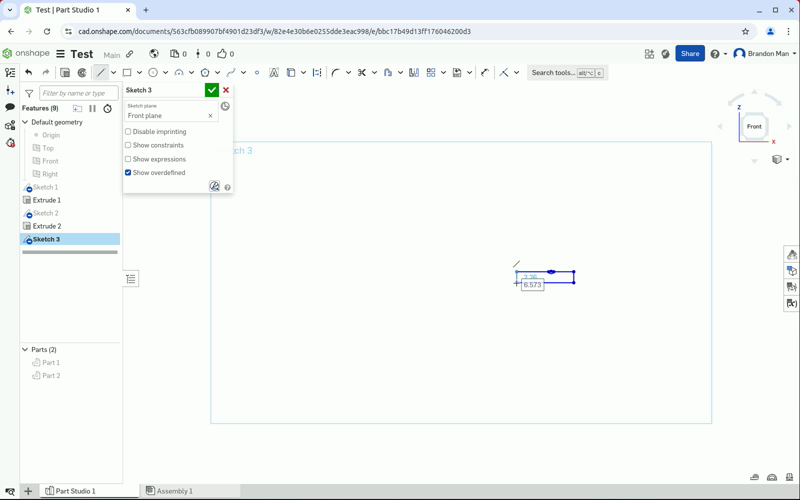
key(esc)
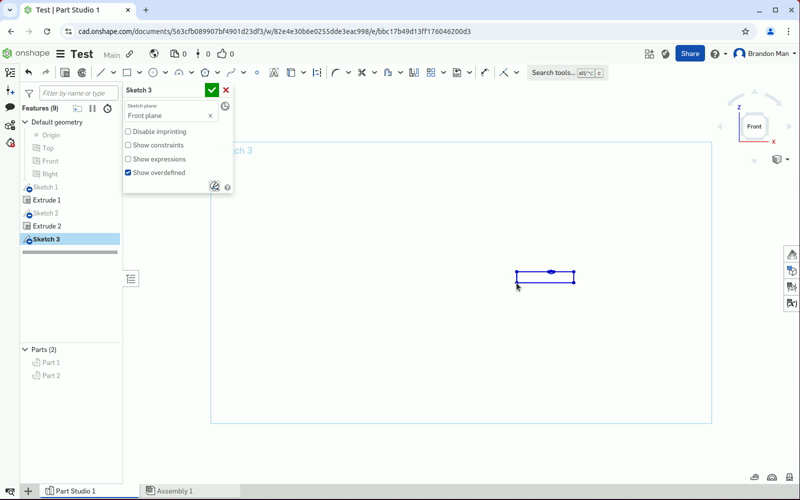
mouse_move(564, 279)
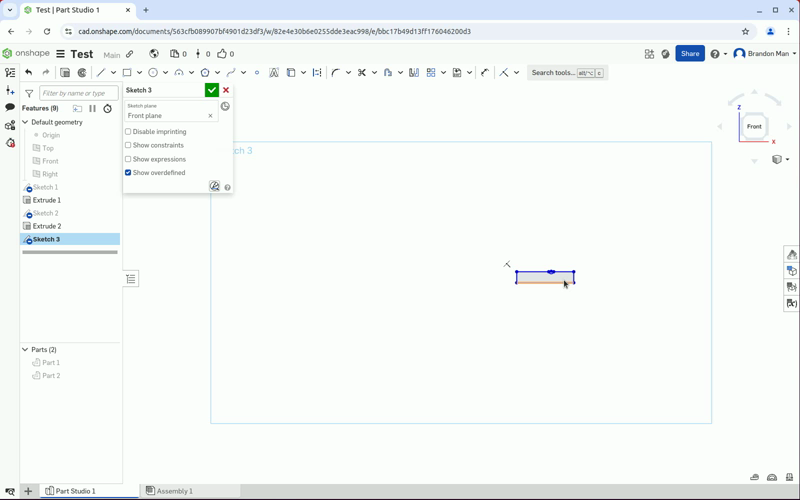
scroll(6)
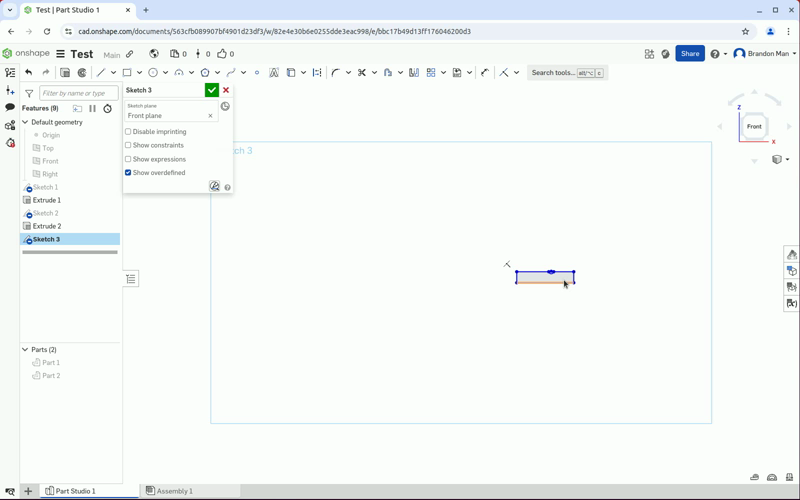
scroll(6)
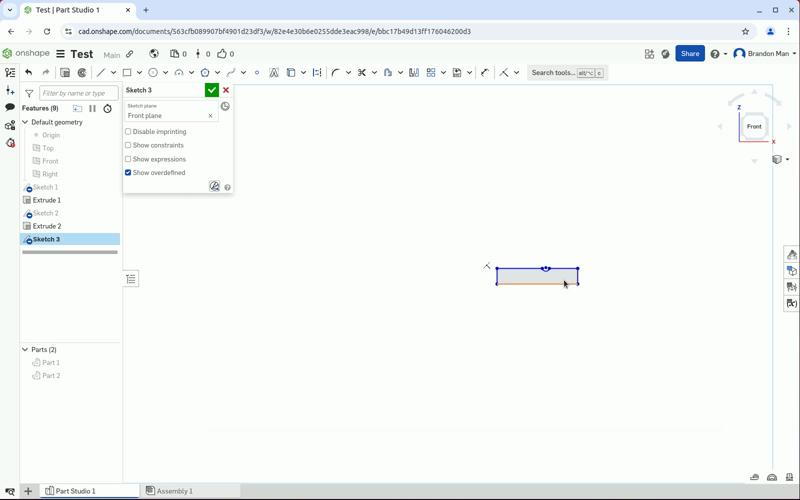
scroll(6)
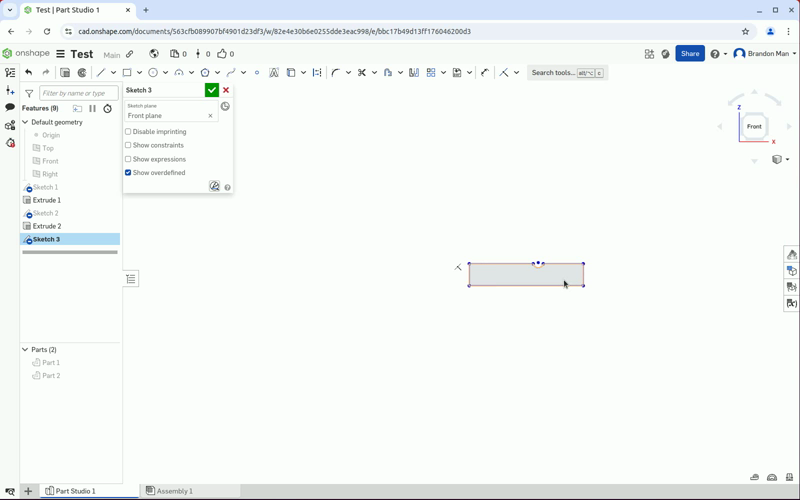
scroll(6)
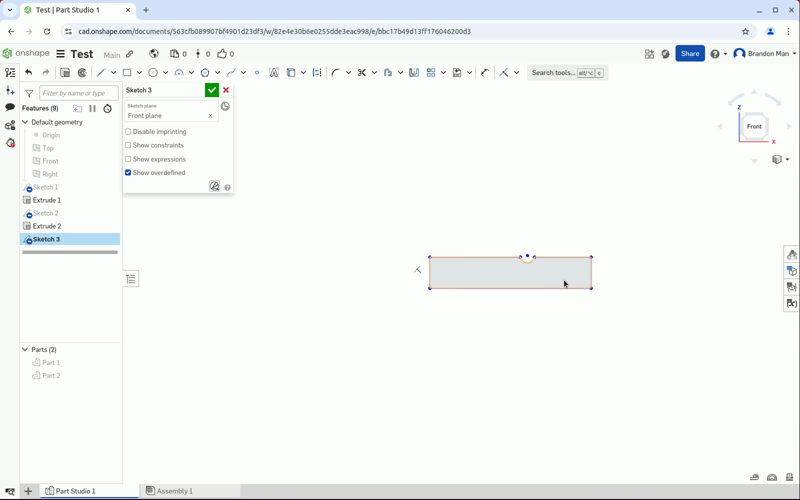
scroll(6)
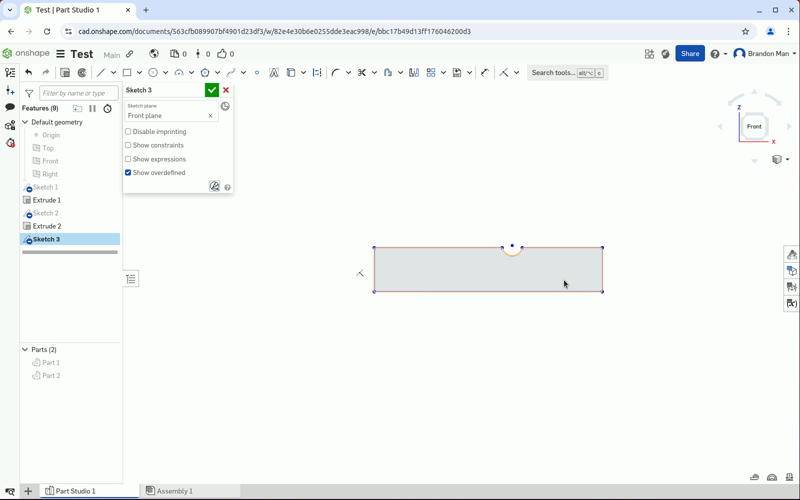
scroll(6)
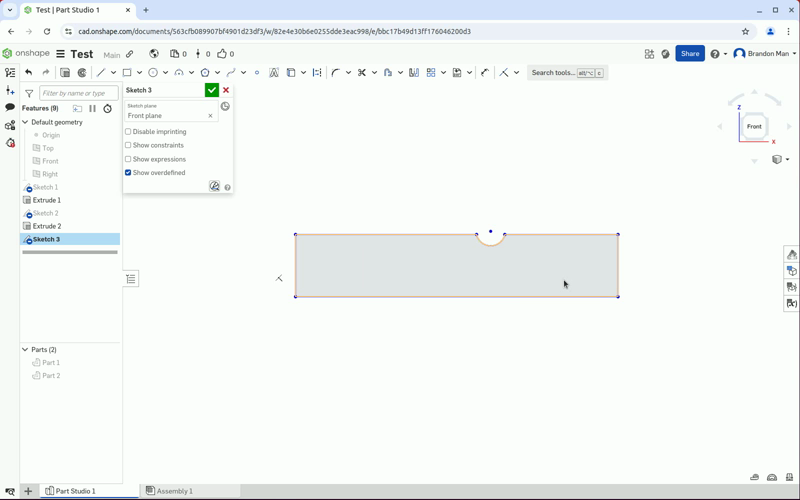
scroll(6)
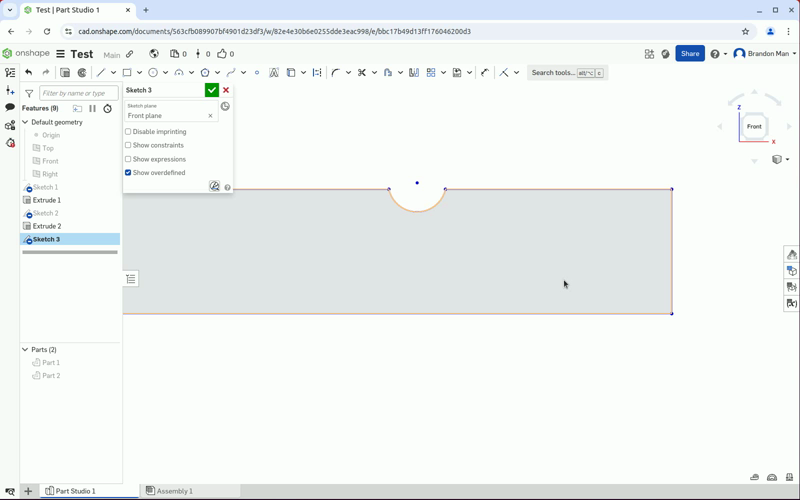
click(564, 279)
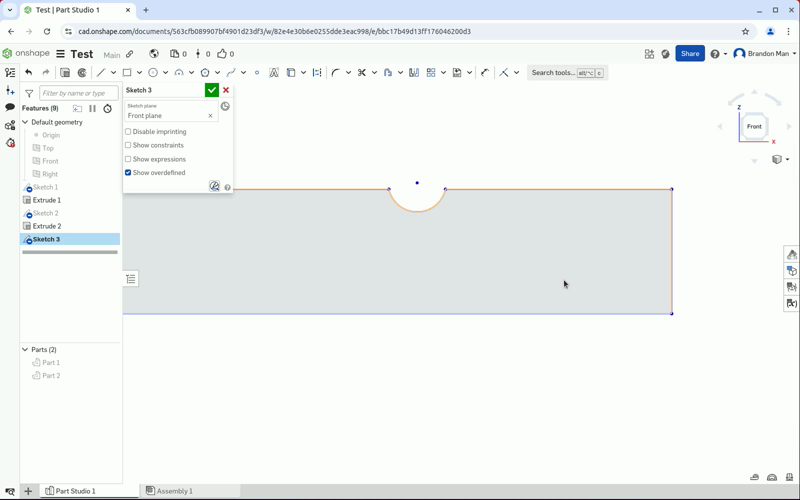
scroll(-6)
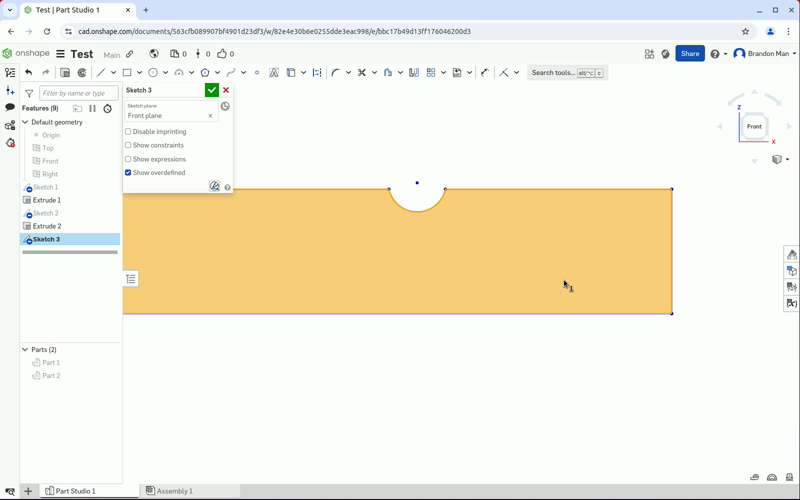
scroll(-6)
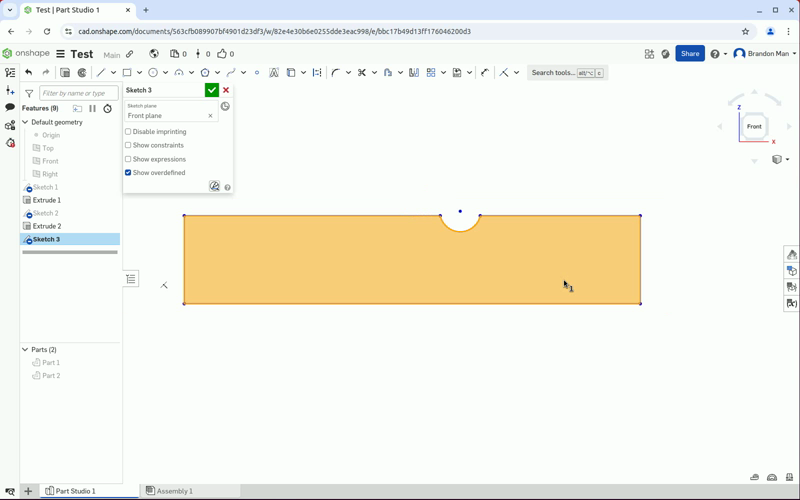
scroll(-6)
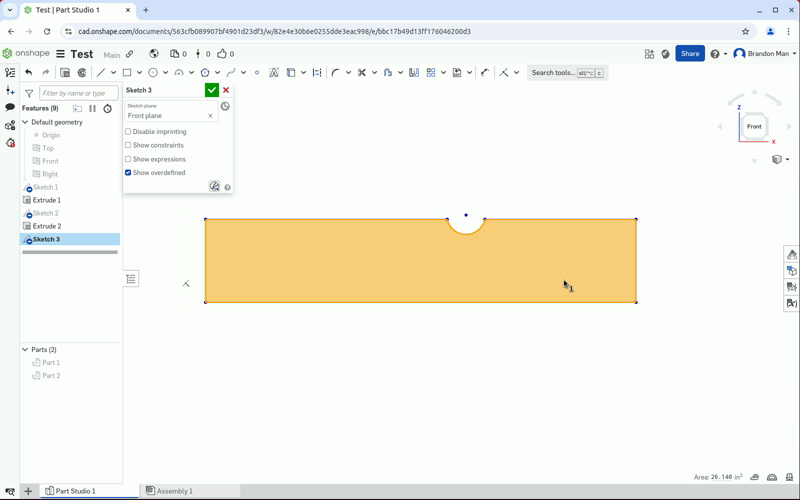
scroll(-6)
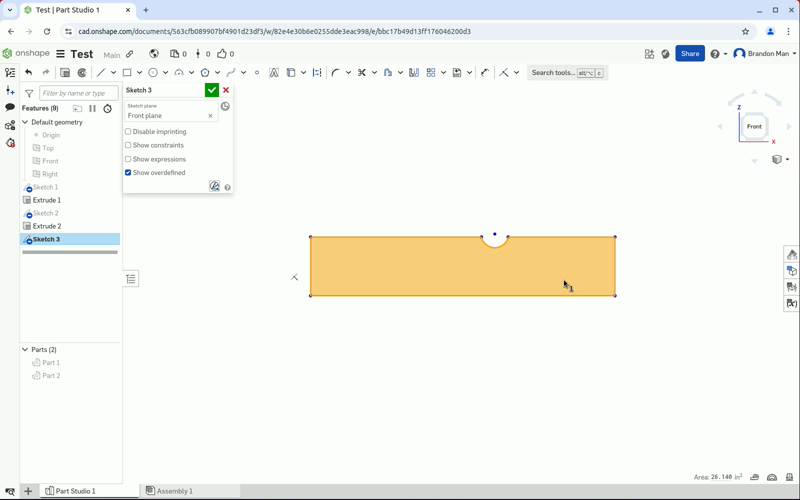
scroll(-6)
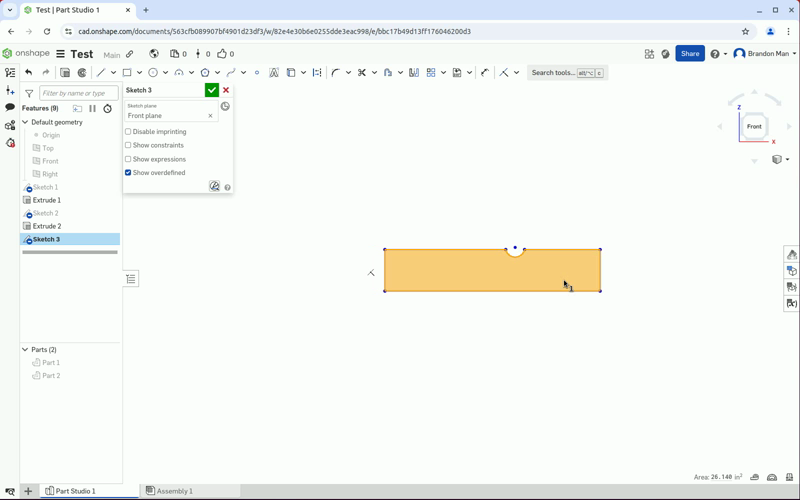
scroll(-6)
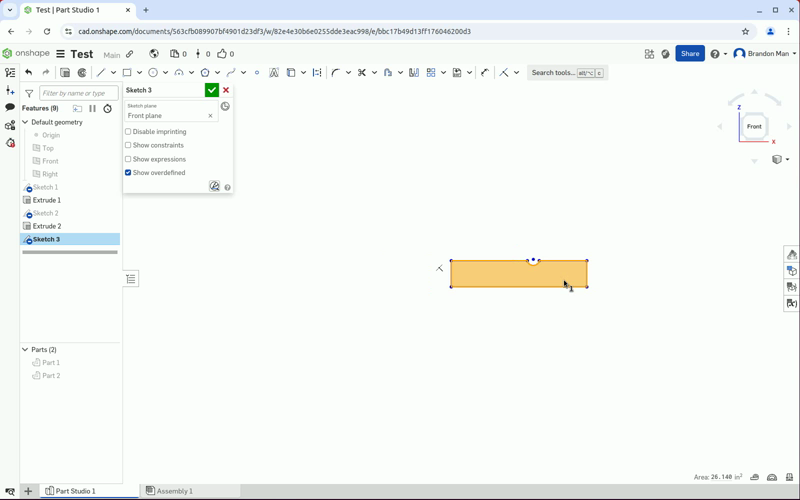
scroll(-6)
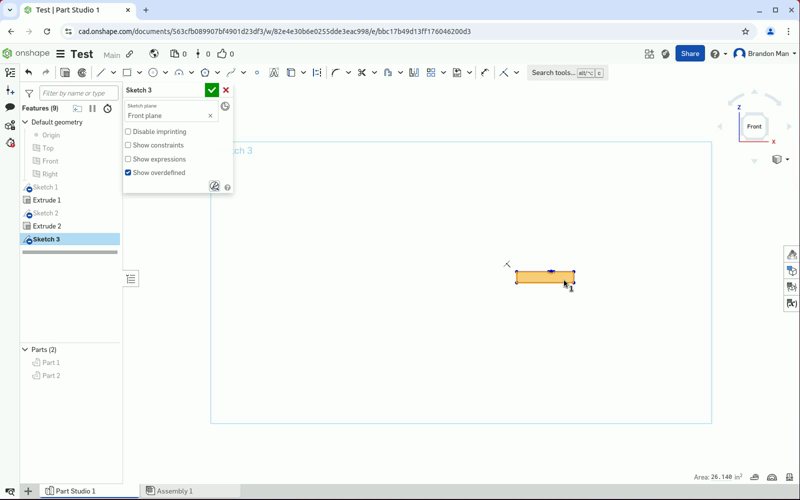
mouse_move(73, 352)
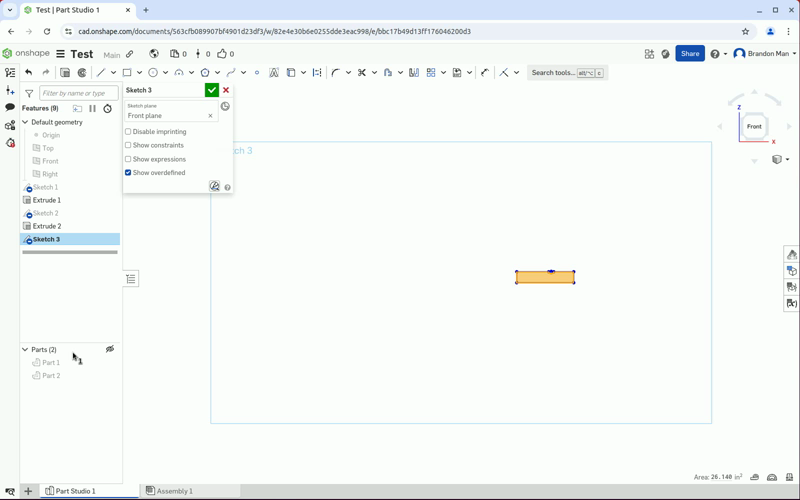
key(shift+y)
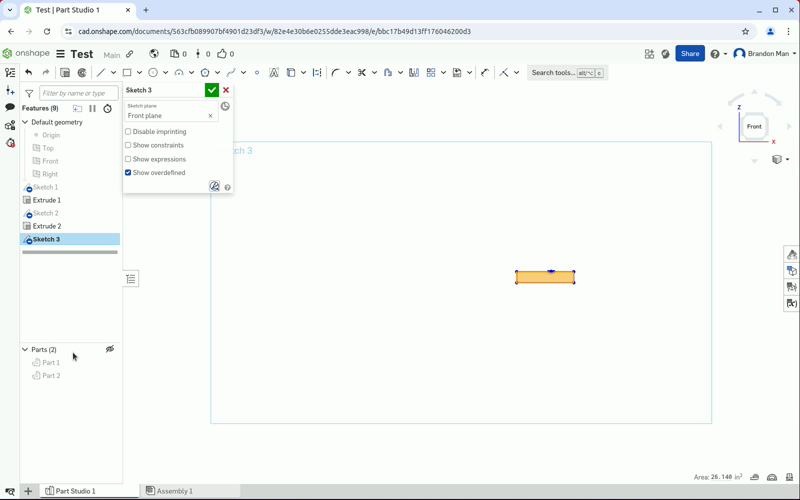
key(shift+e)
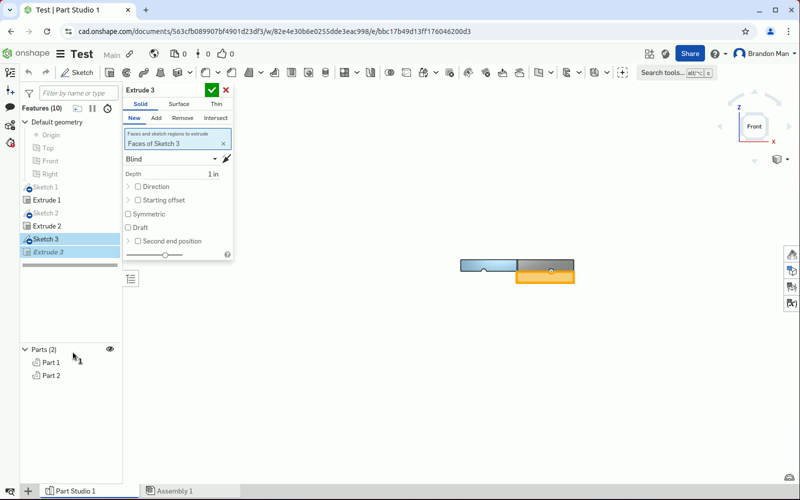
mouse_move(143, 106)
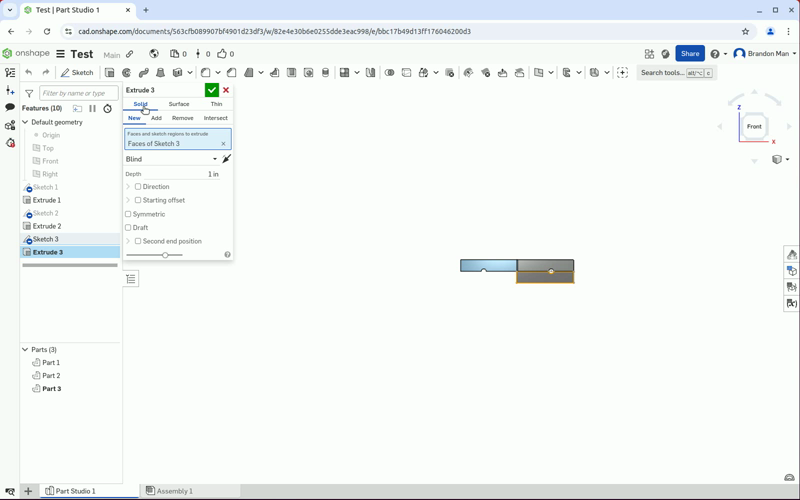
click(143, 106)
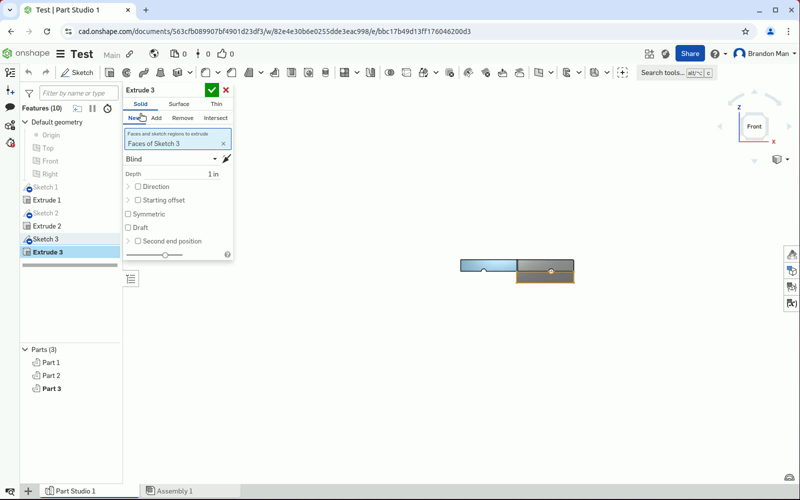
mouse_move(137, 120)
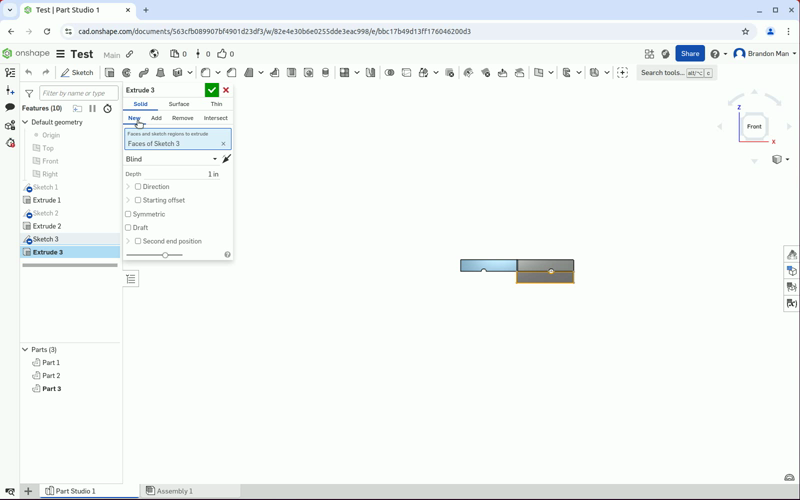
click(137, 120)
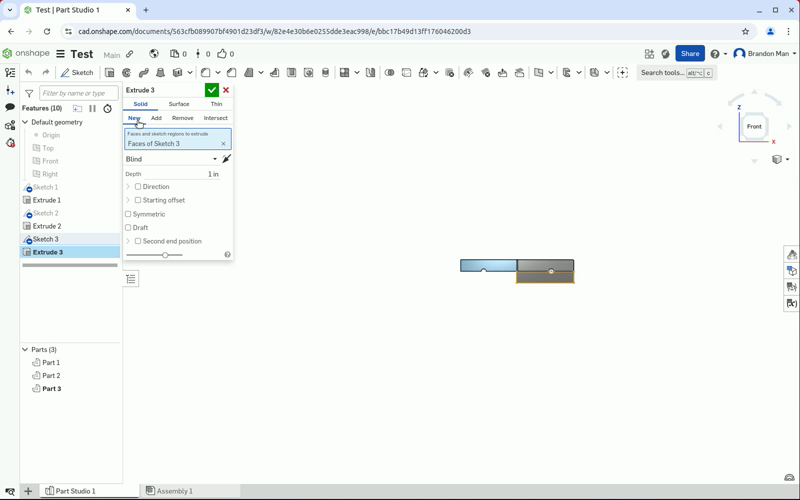
key(tab, 4)
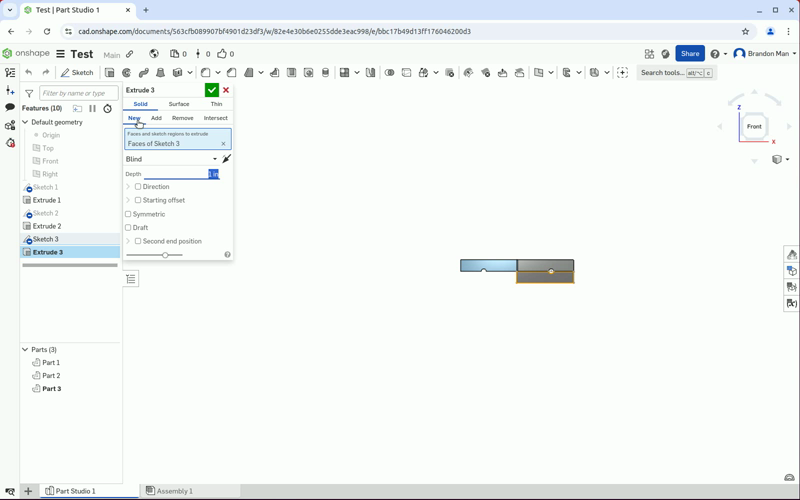
text(2.407)
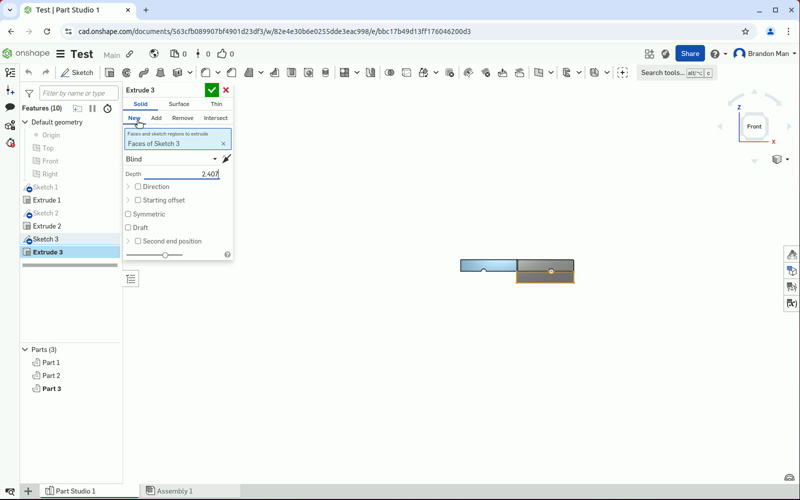
key(enter)
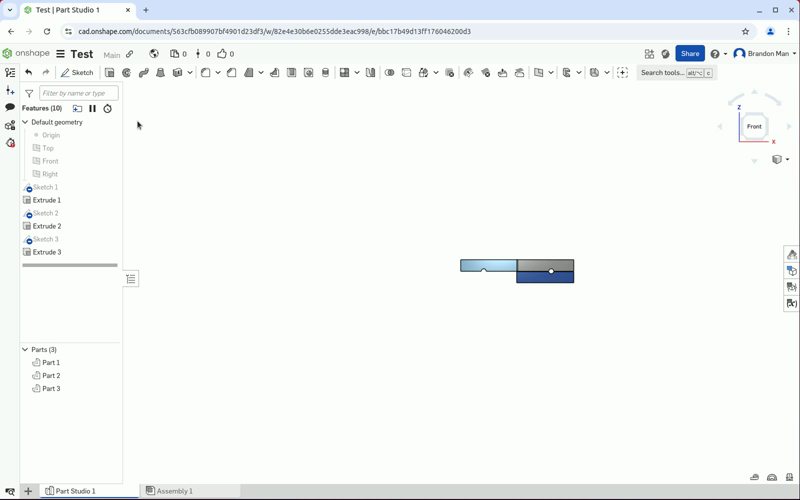
key(shift+h)
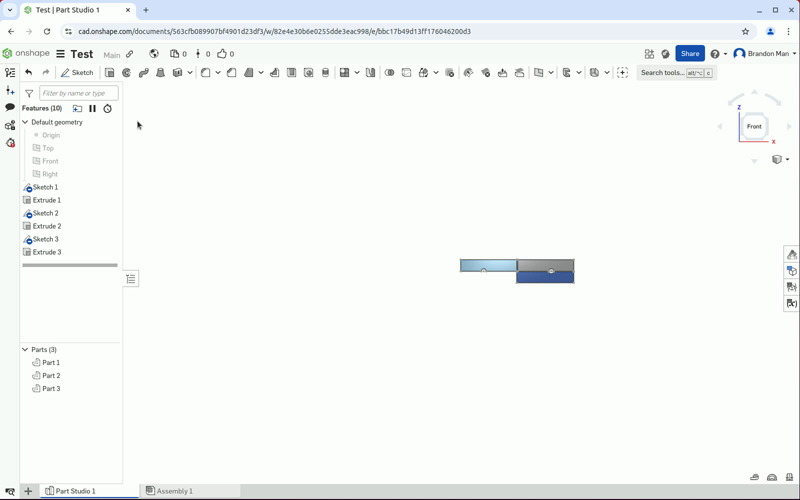
key(shift+h)
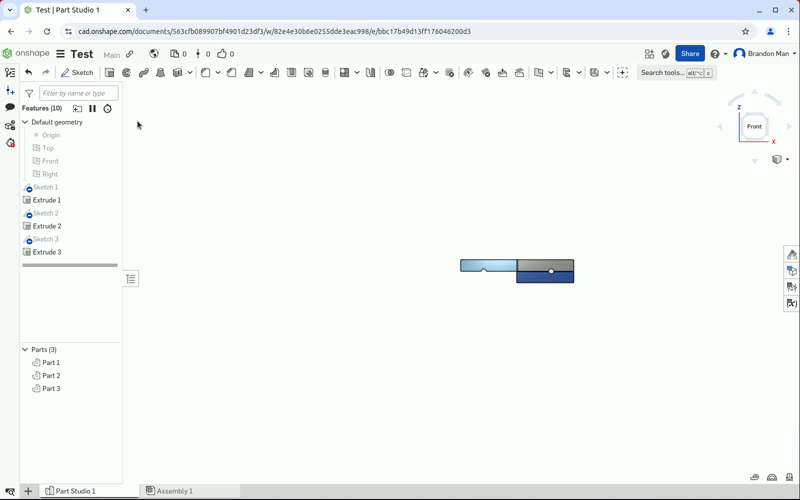
mouse_move(73, 189)
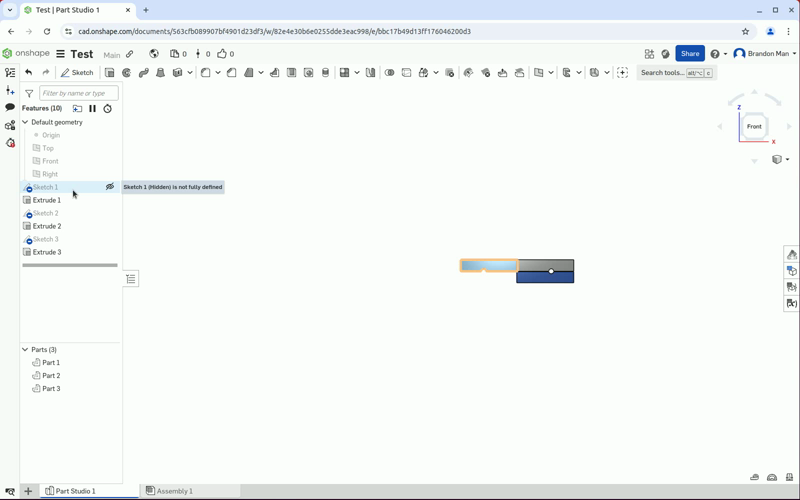
click(73, 189)
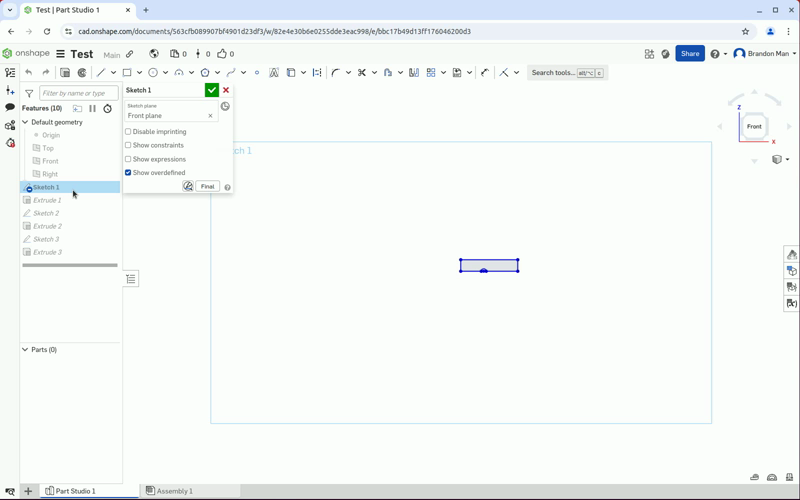
mouse_move(229, 92)
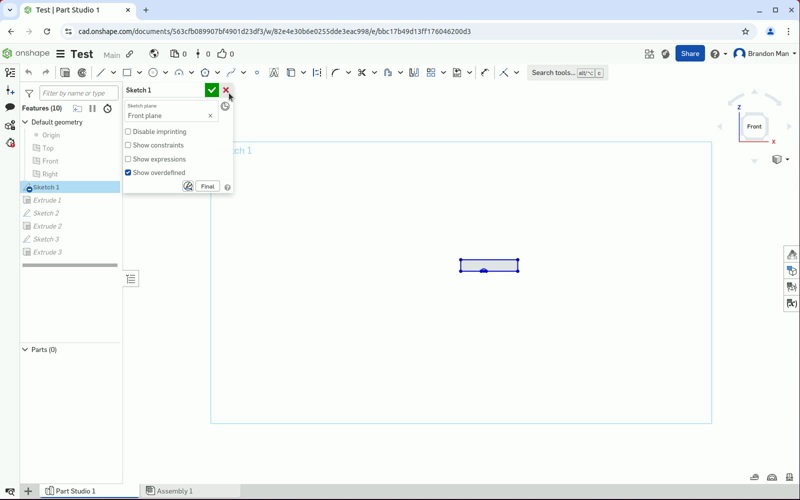
click(229, 92)
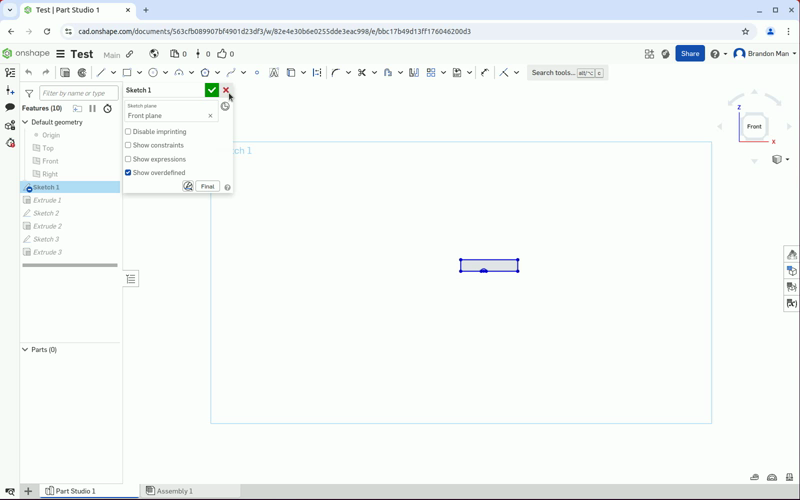
key(shift+s)
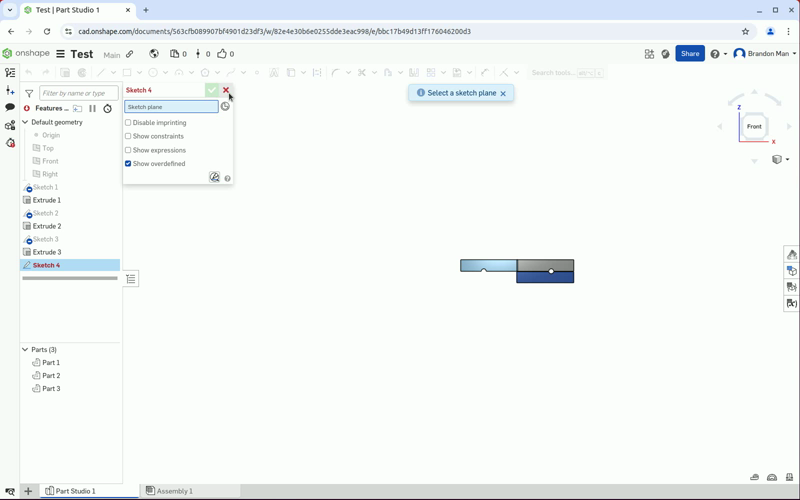
mouse_move(73, 163)
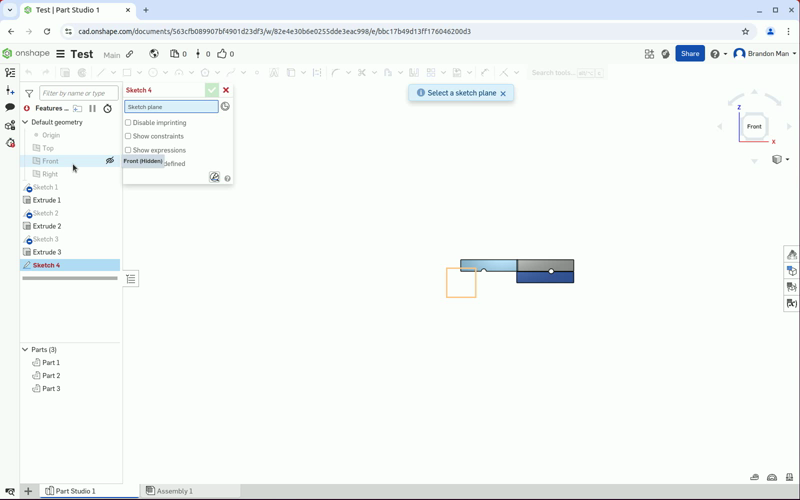
click(73, 163)
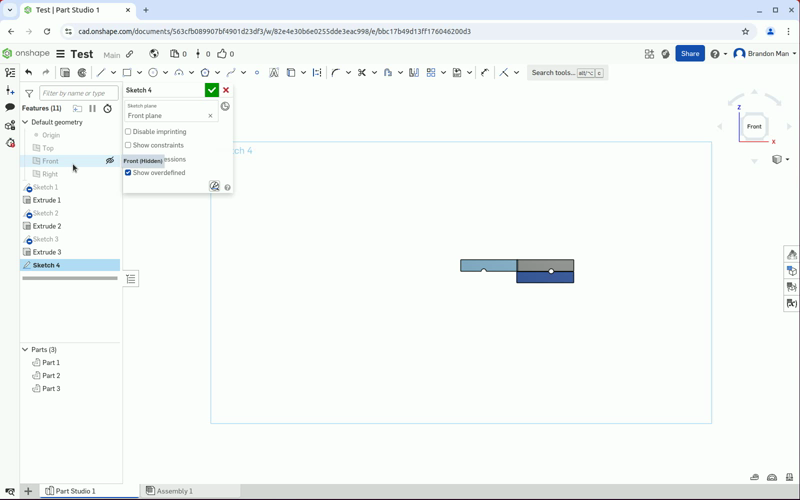
mouse_move(73, 352)
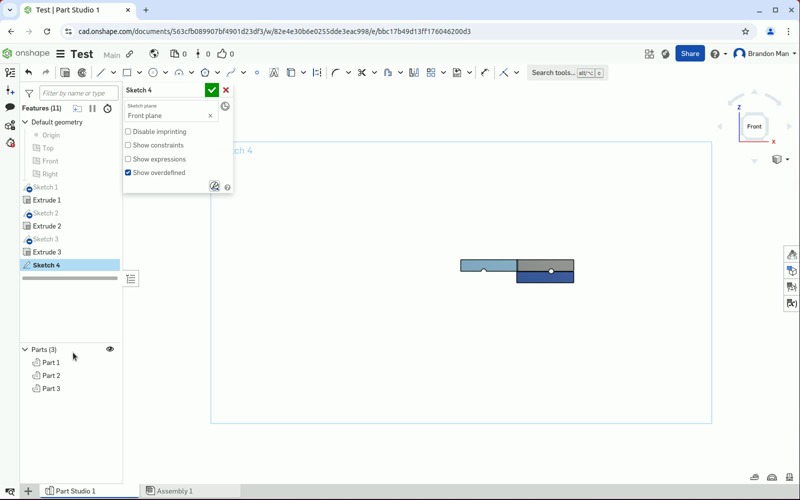
key(y)
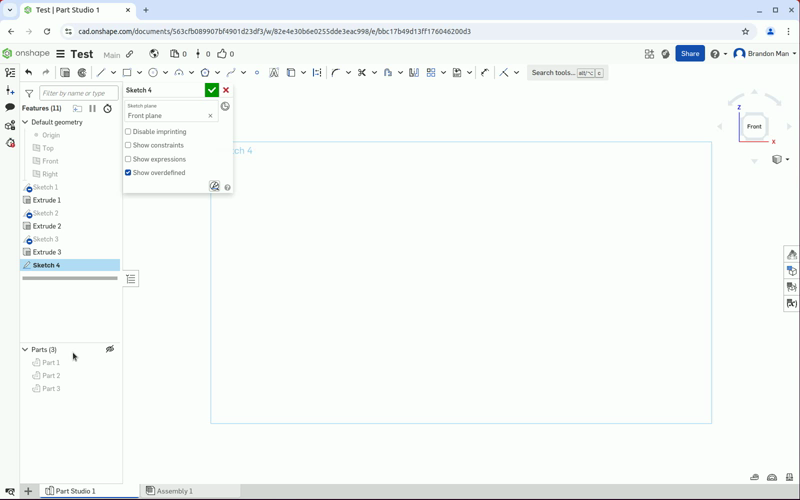
key(l)
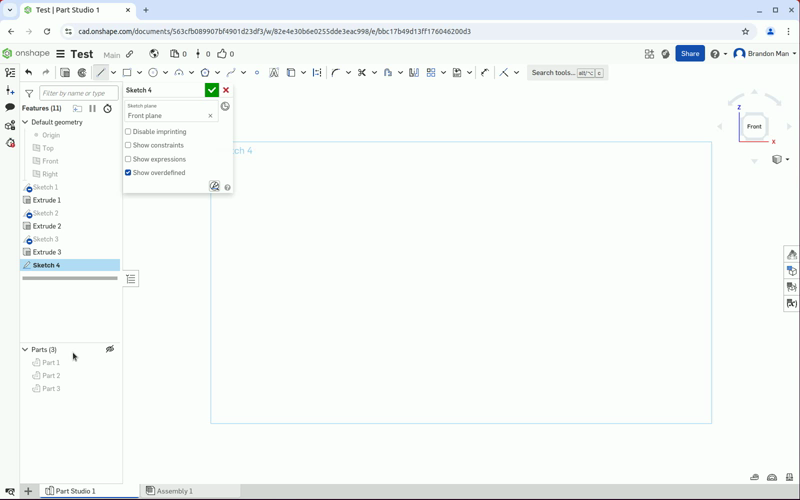
key_down(shift)
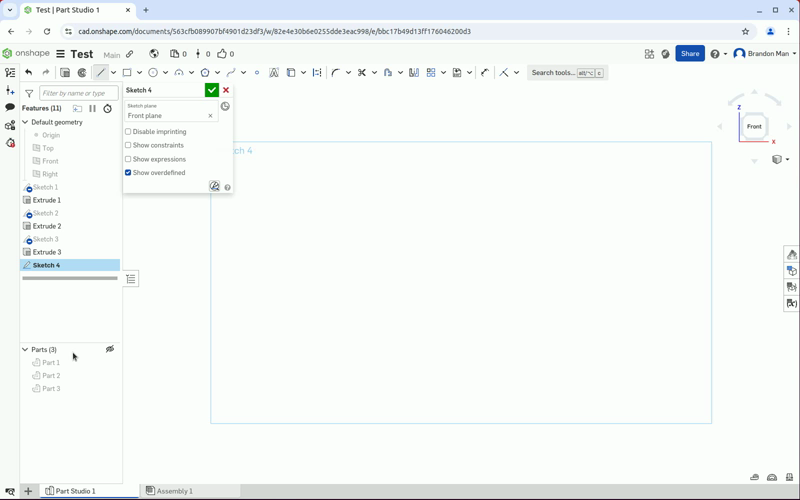
mouse_move(460, 282)
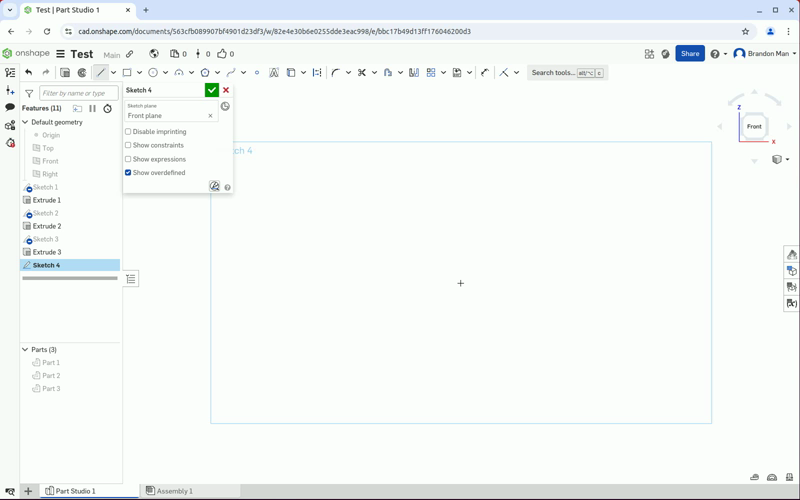
click(460, 282)
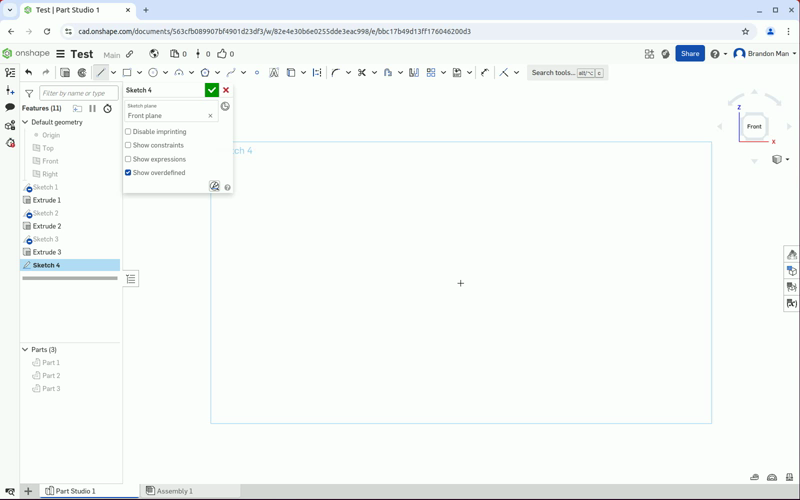
key_up(shift)
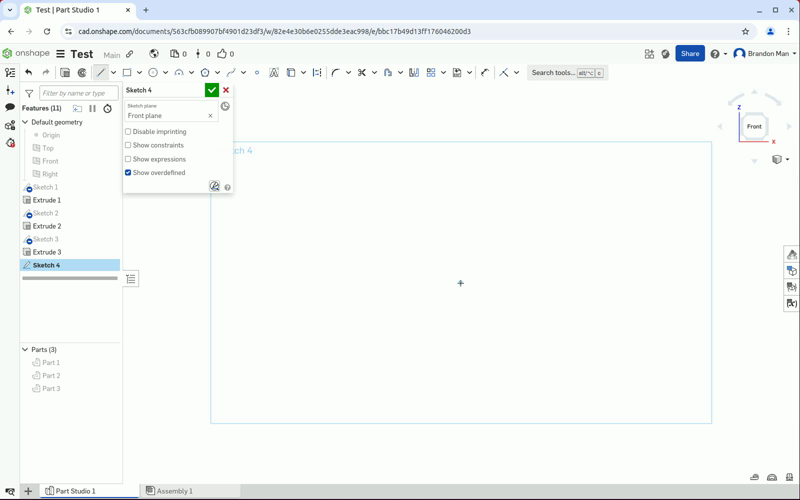
key_down(shift)
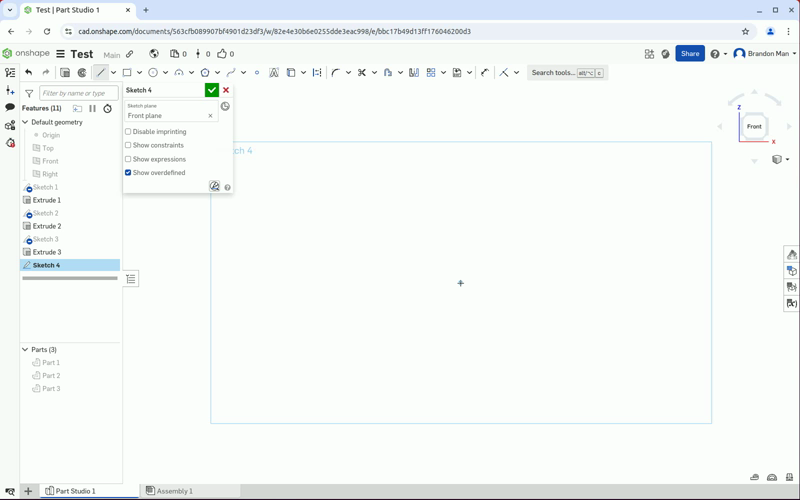
mouse_move(490, 282)
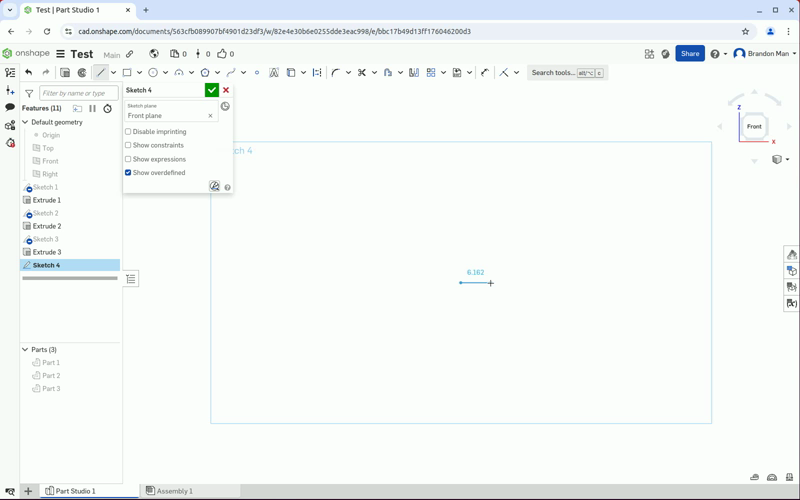
mouse_move(517, 282)
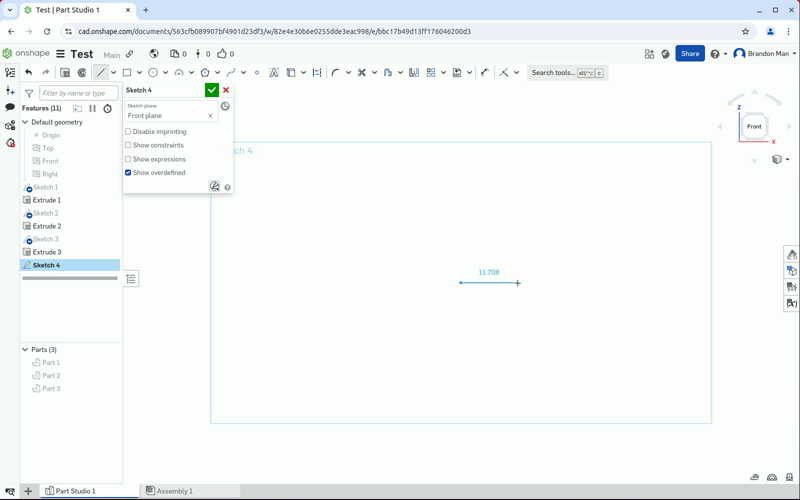
click(517, 282)
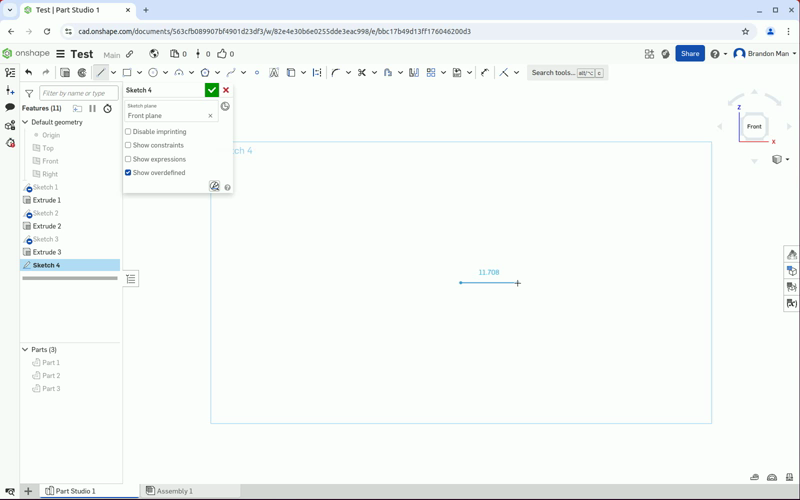
key_up(shift)
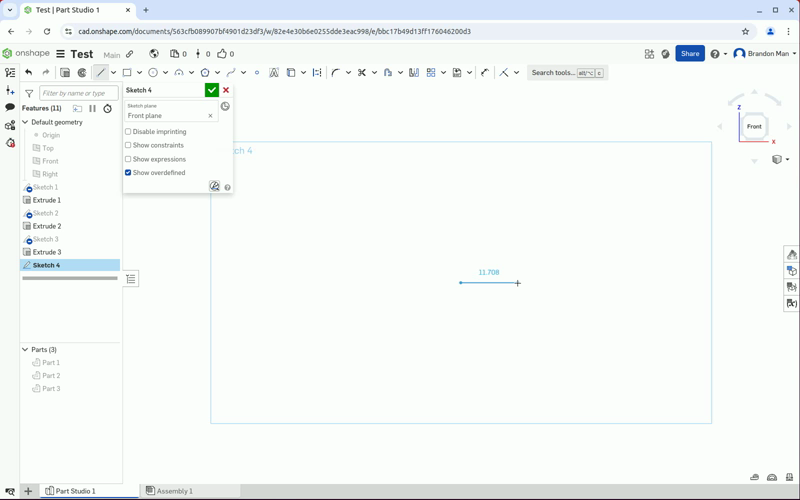
key_down(shift)
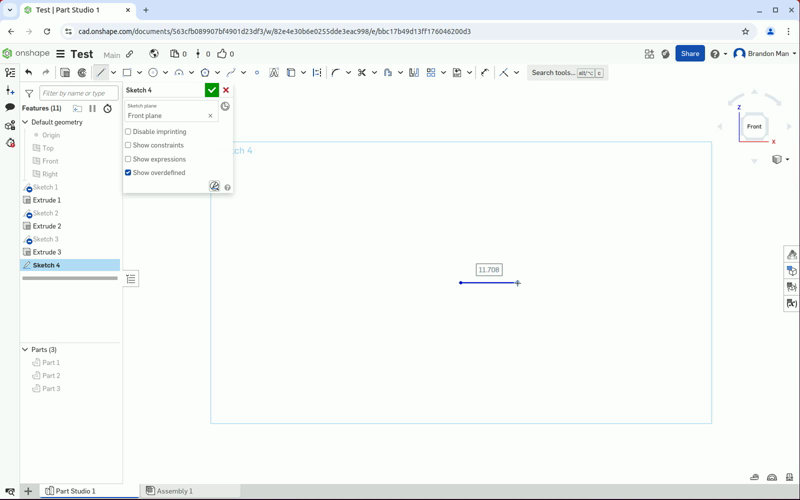
mouse_move(547, 282)
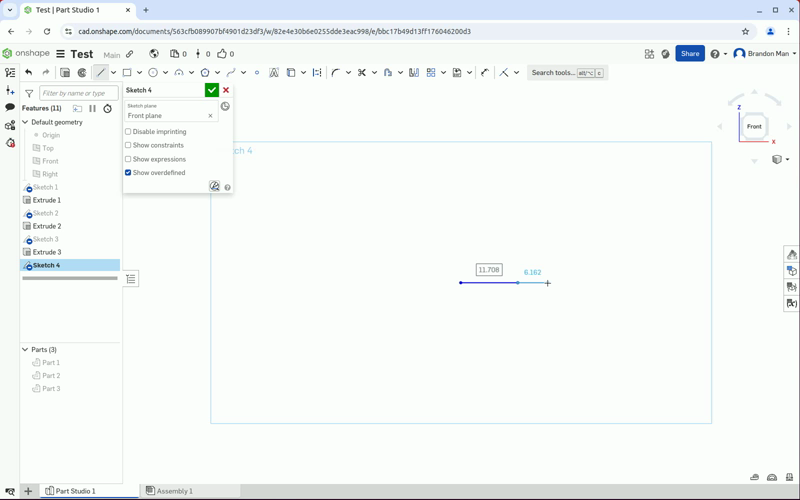
mouse_move(517, 271)
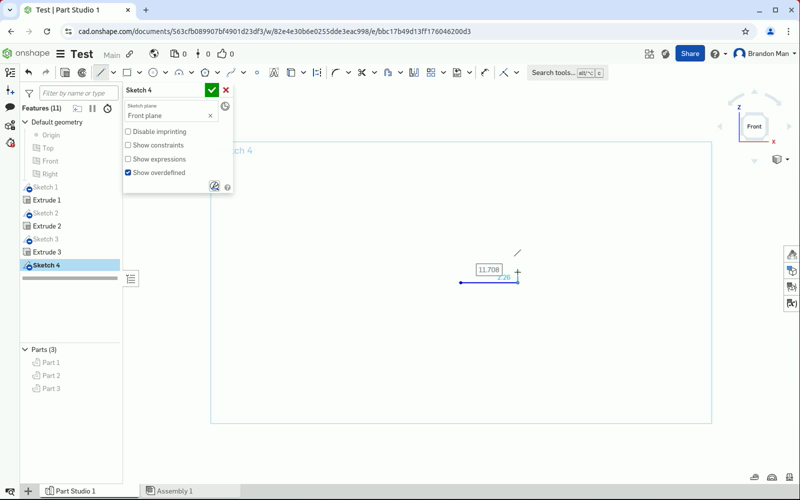
click(517, 271)
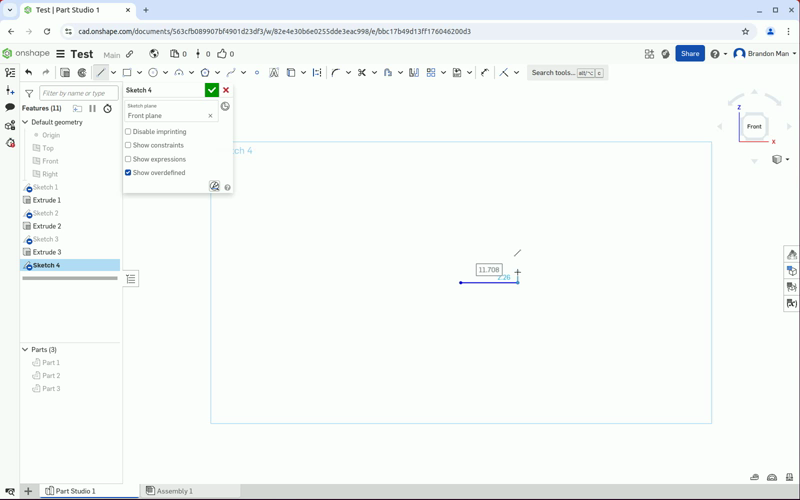
key_up(shift)
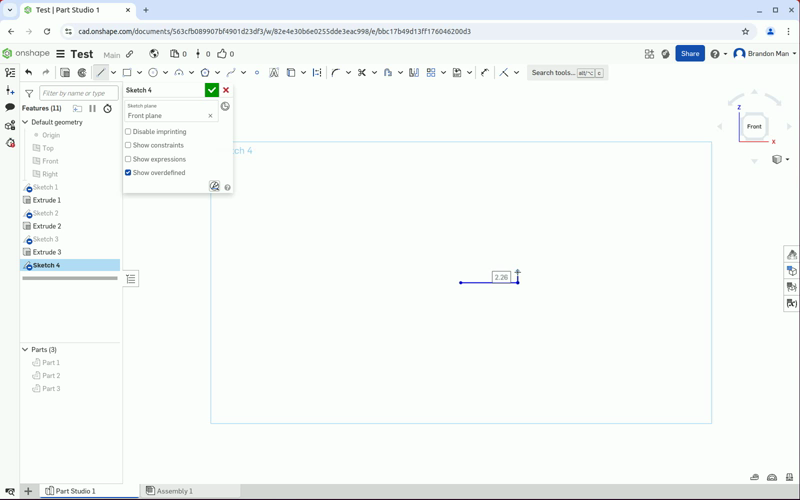
key_down(shift)
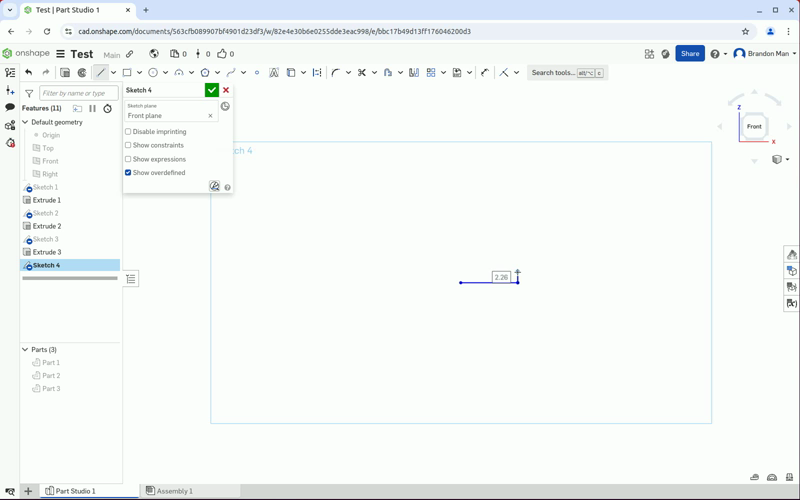
mouse_move(547, 271)
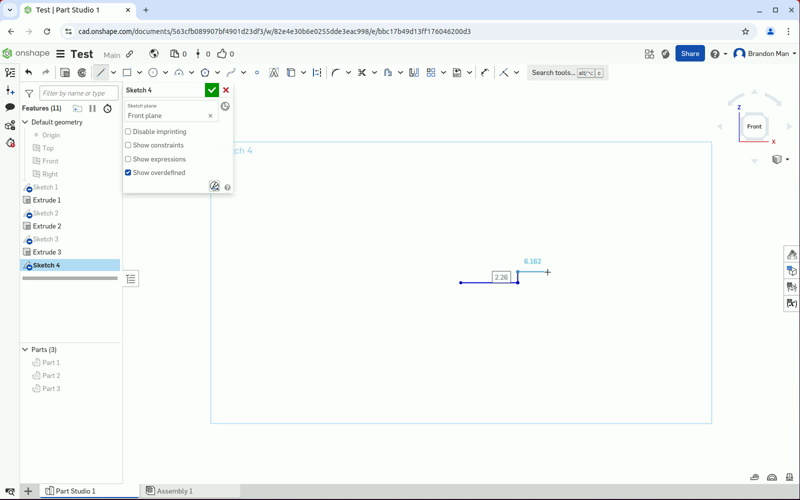
mouse_move(486, 271)
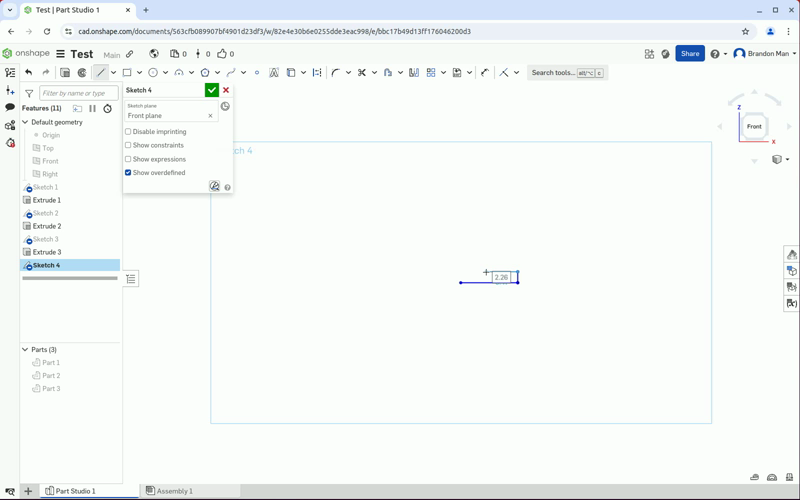
click(486, 271)
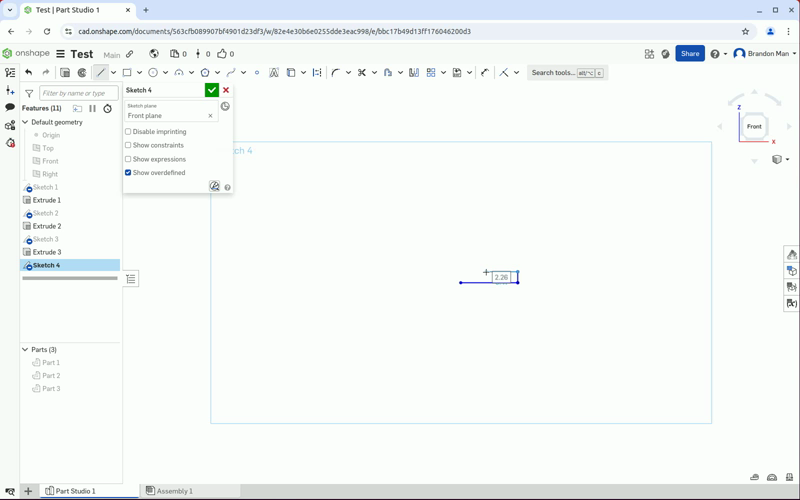
key_up(shift)
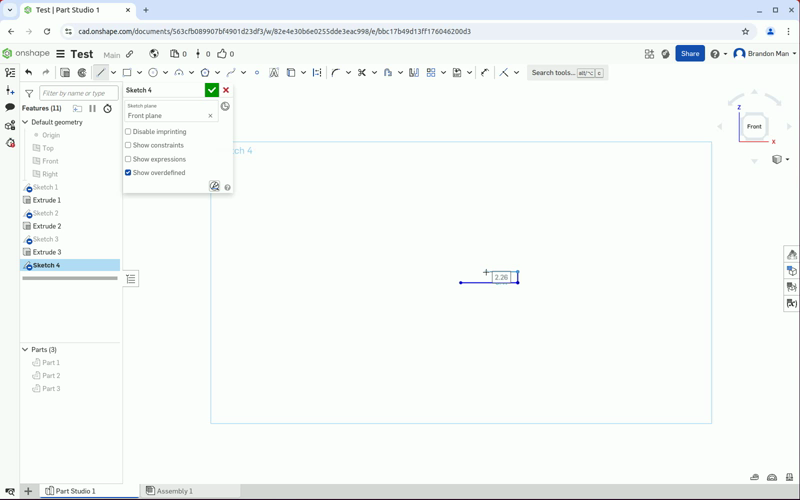
key(esc)
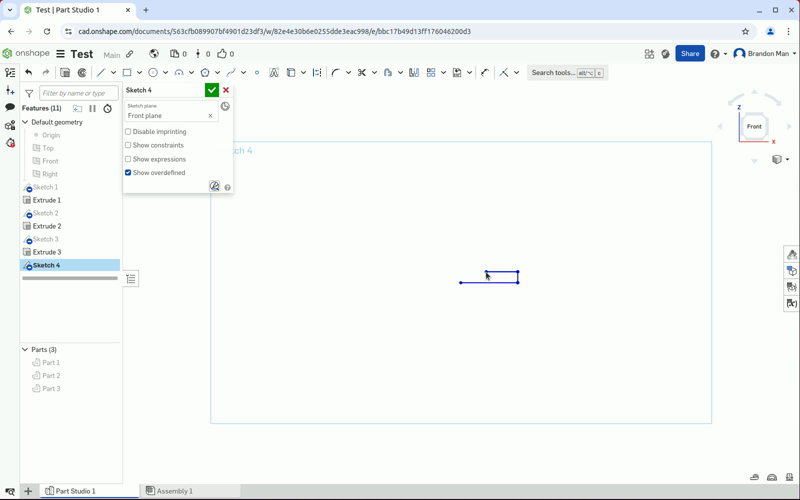
key(a)
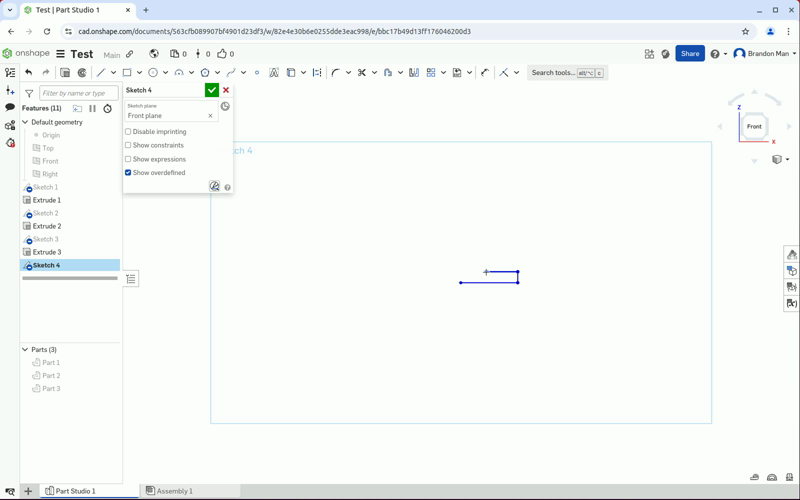
mouse_move(486, 271)
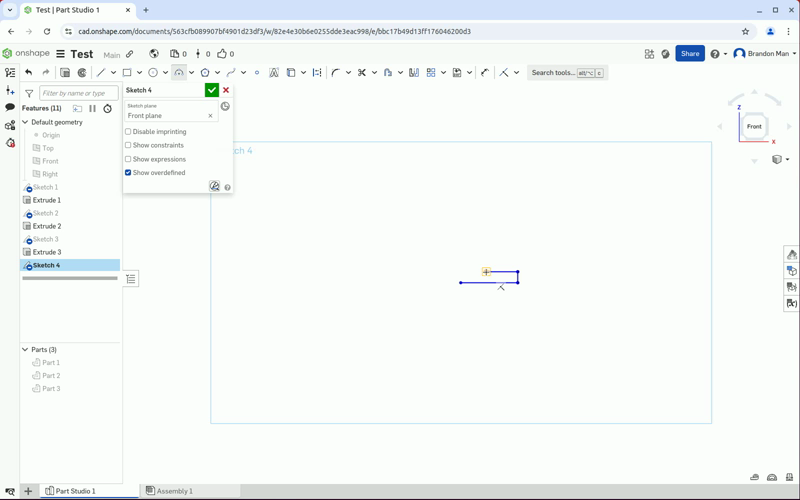
click(486, 271)
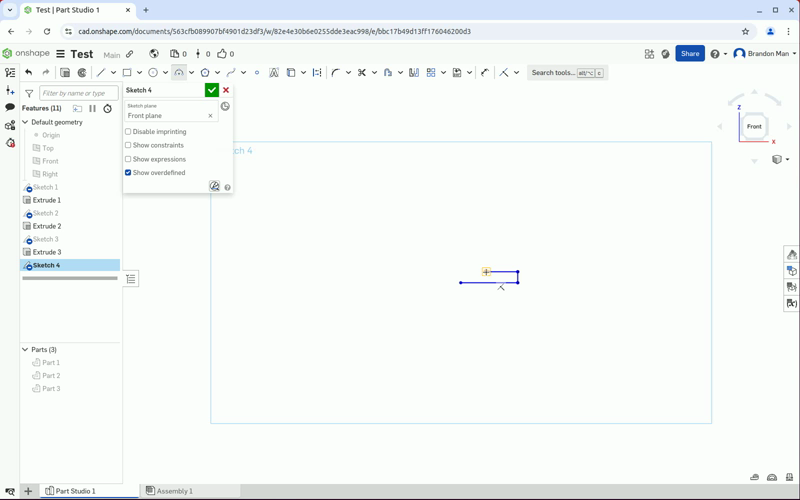
key_down(shift)
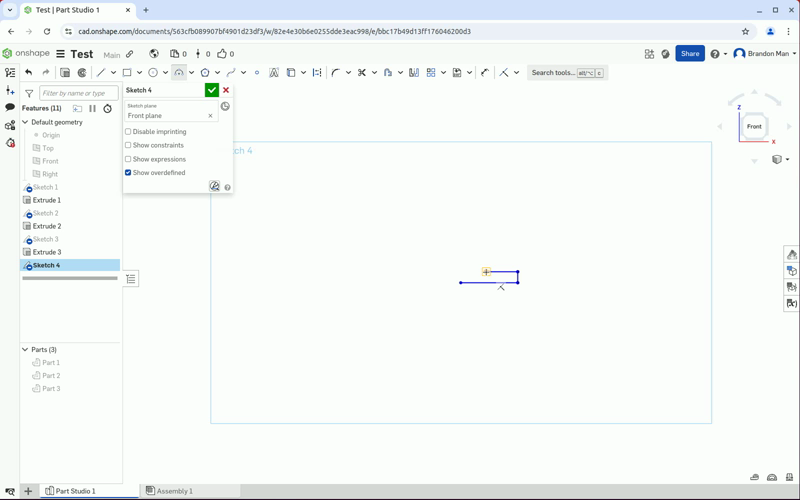
mouse_move(481, 271)
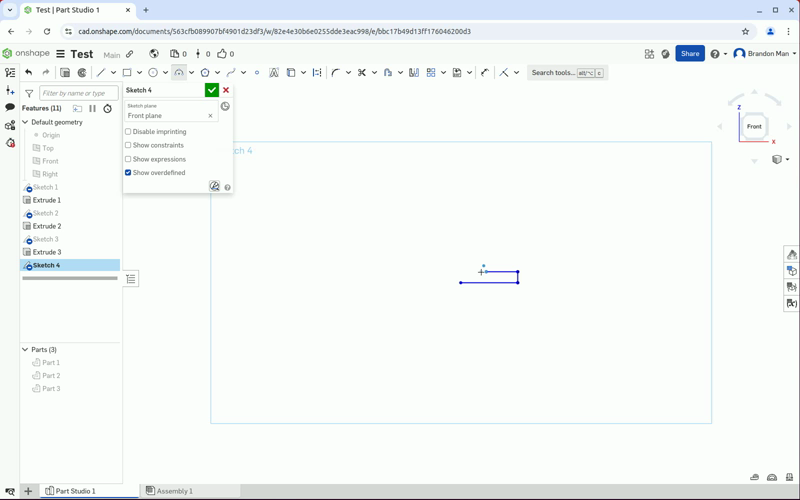
scroll(6)
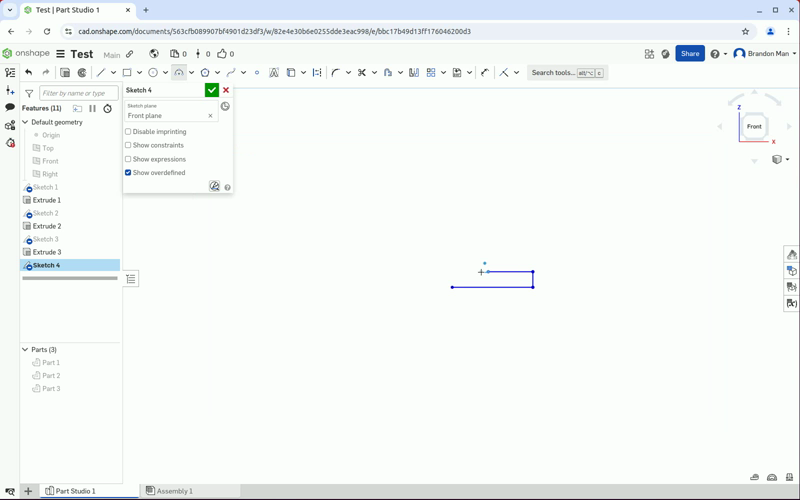
scroll(6)
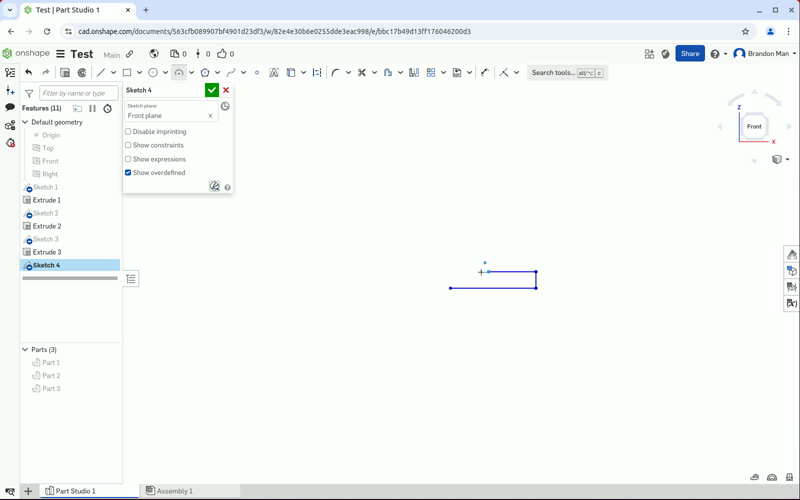
scroll(6)
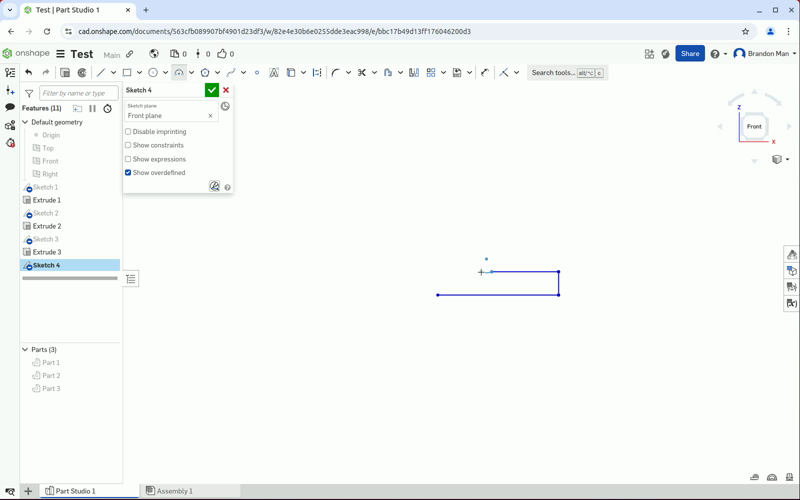
scroll(6)
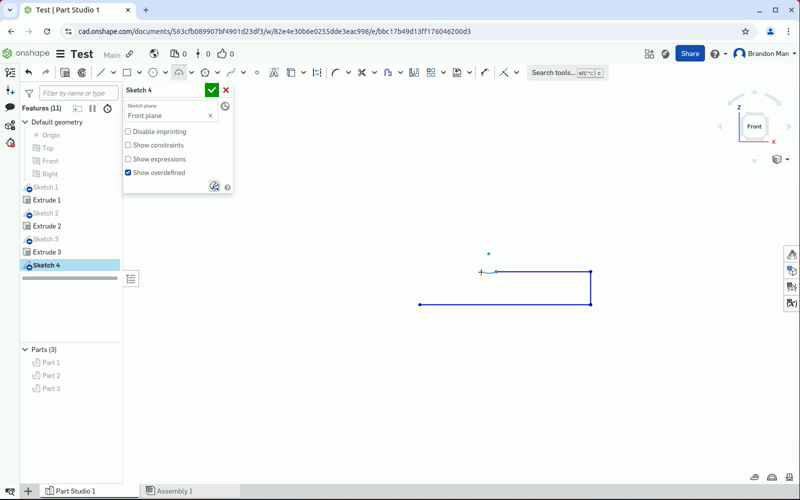
scroll(6)
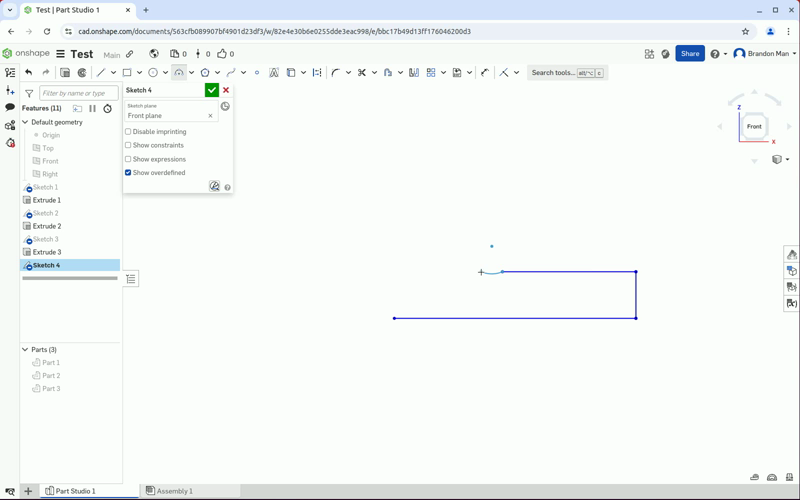
scroll(6)
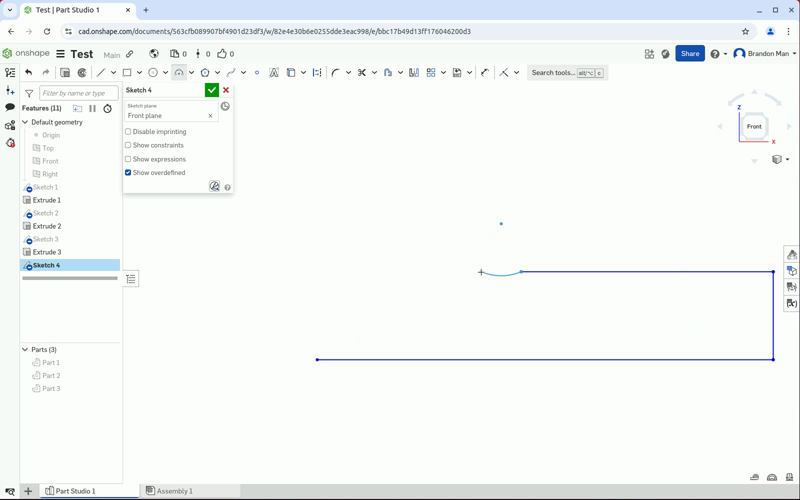
scroll(6)
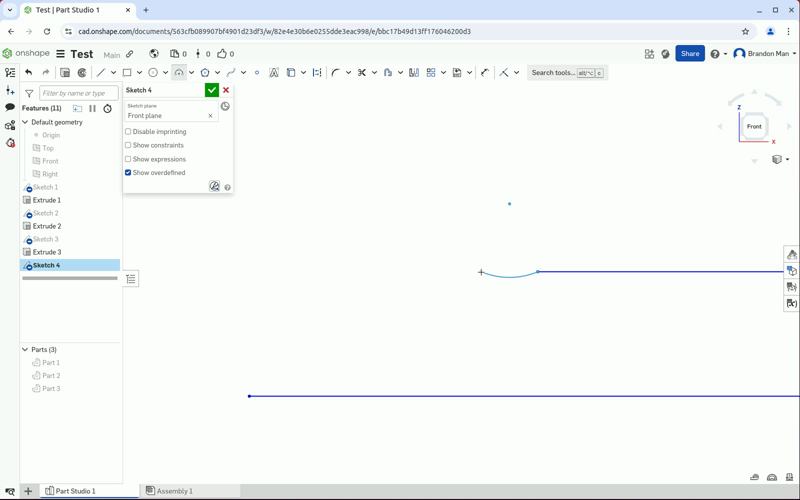
click(481, 271)
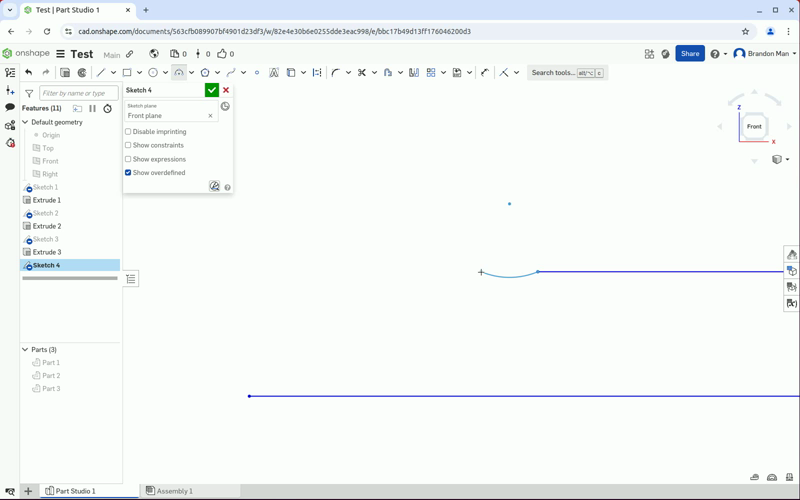
scroll(-6)
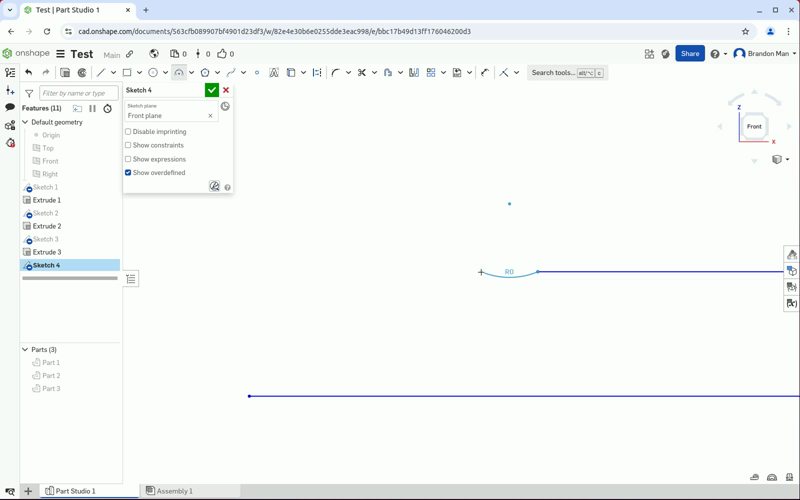
scroll(-6)
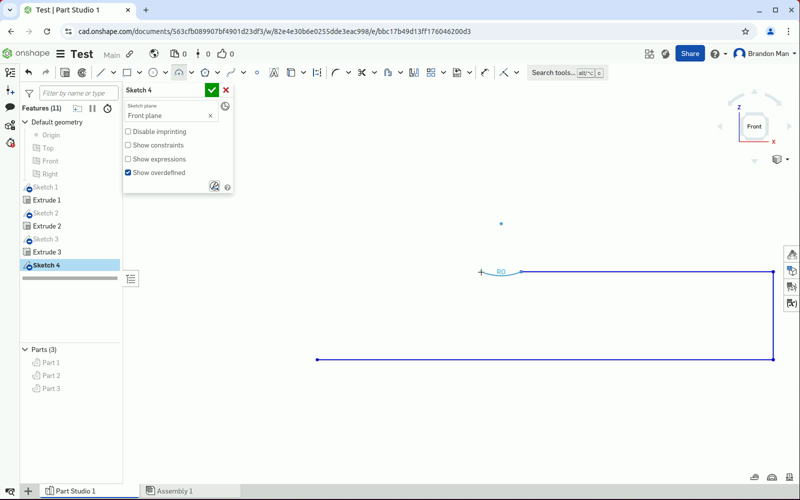
scroll(-6)
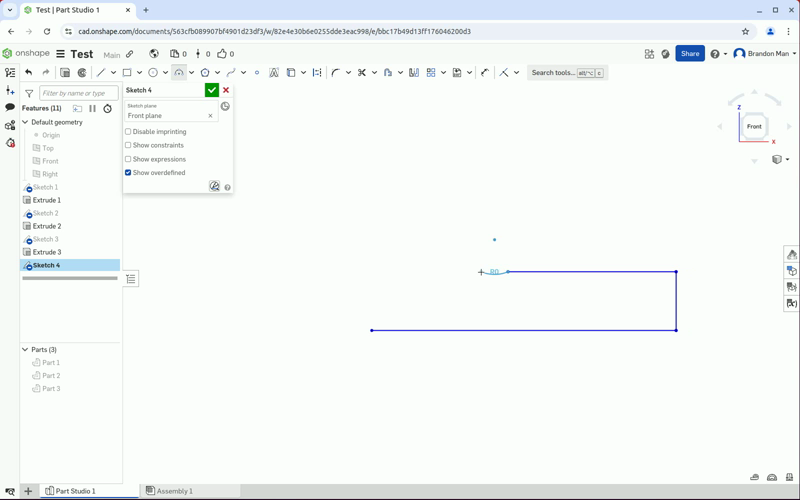
scroll(-6)
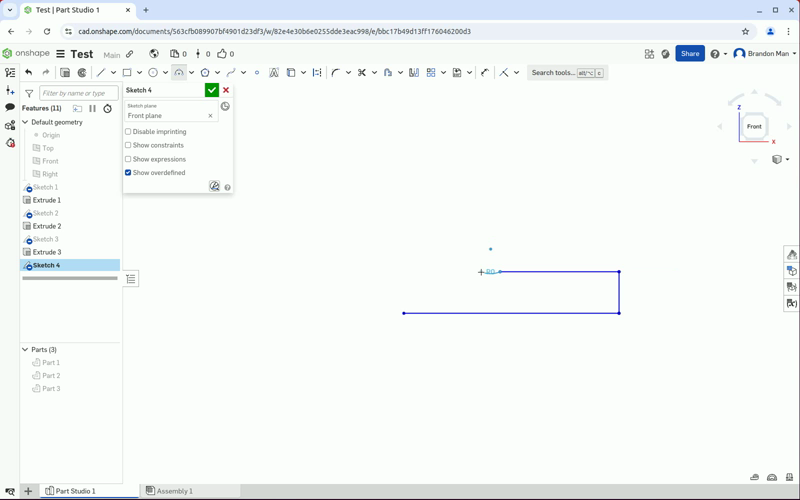
scroll(-6)
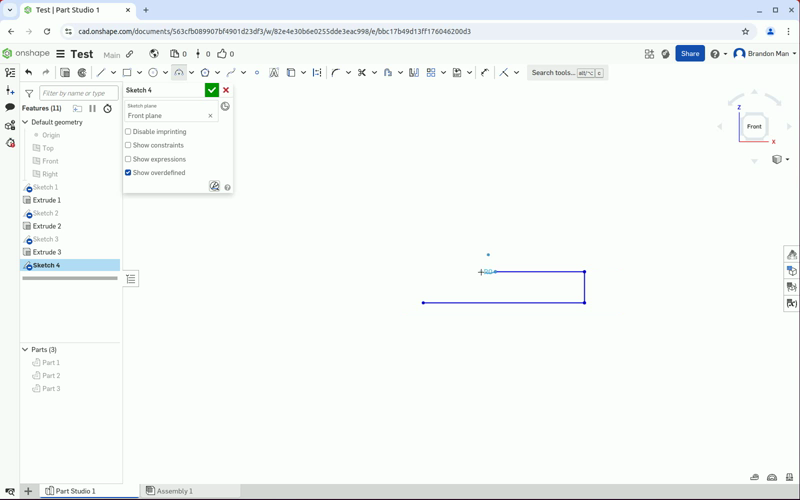
scroll(-6)
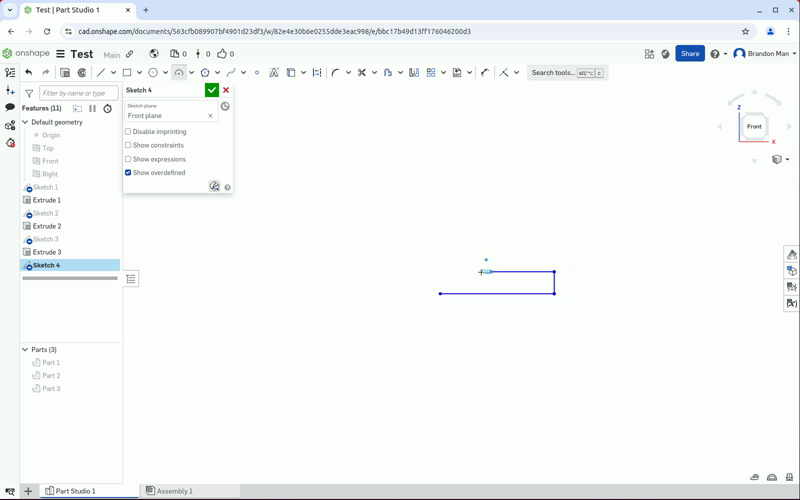
scroll(-6)
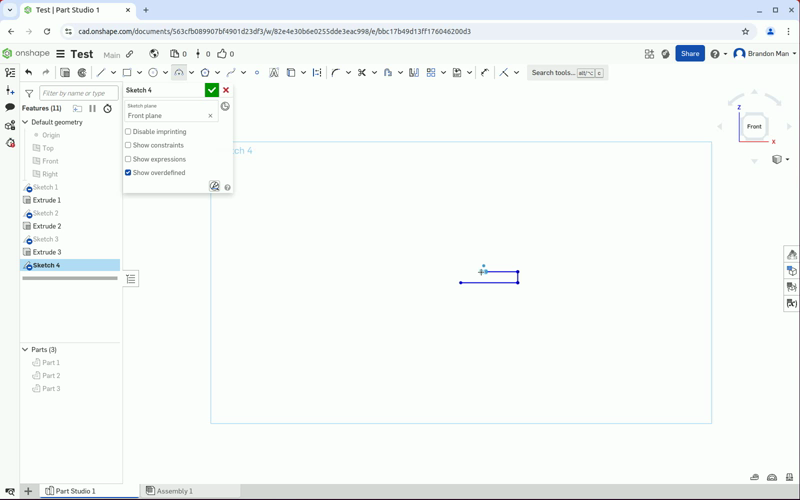
mouse_move(483, 273)
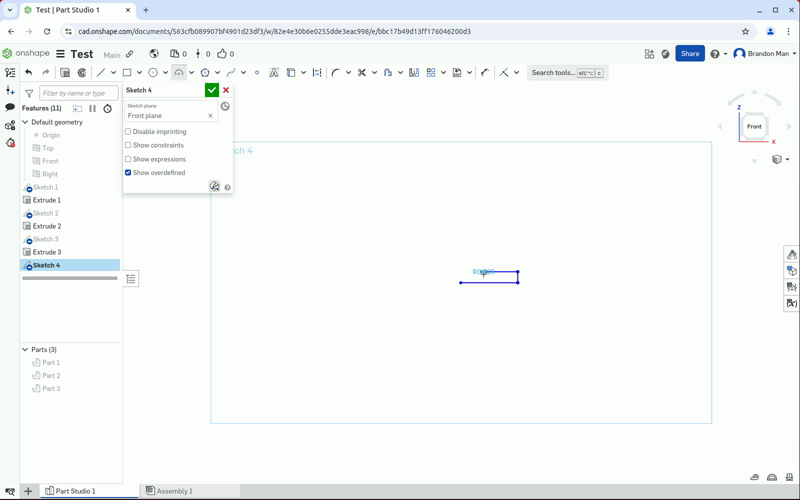
scroll(6)
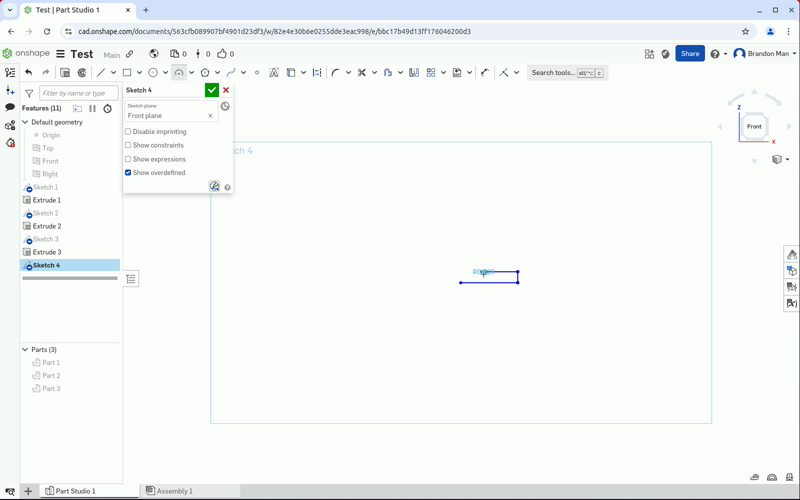
scroll(6)
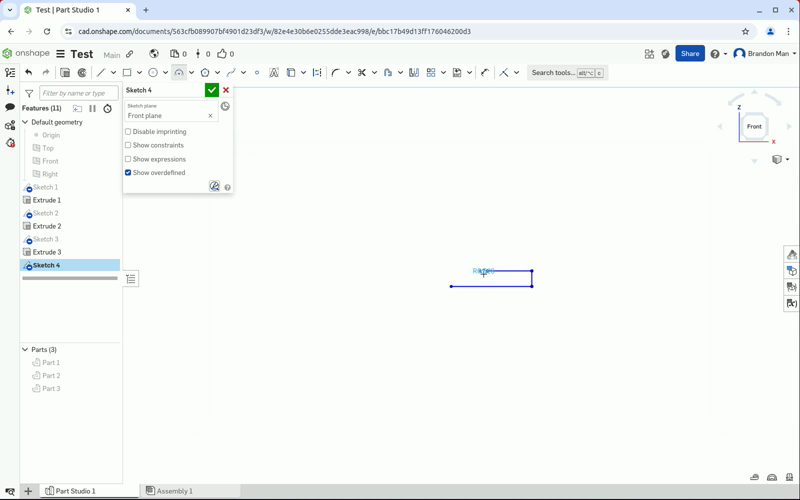
scroll(6)
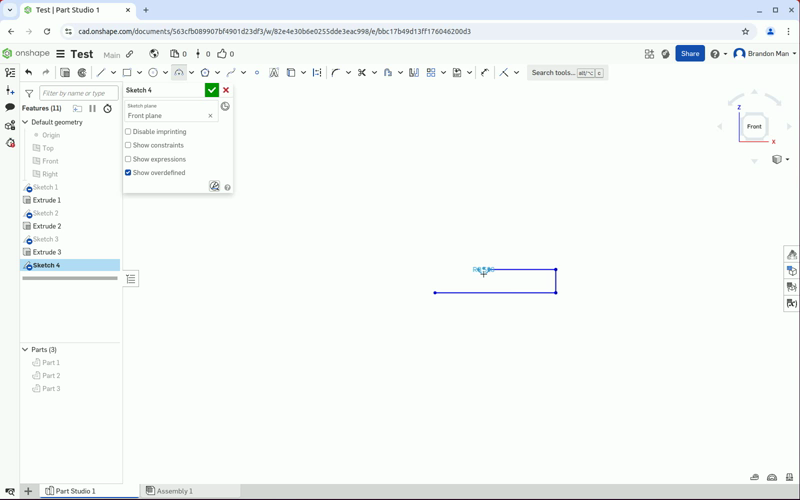
scroll(6)
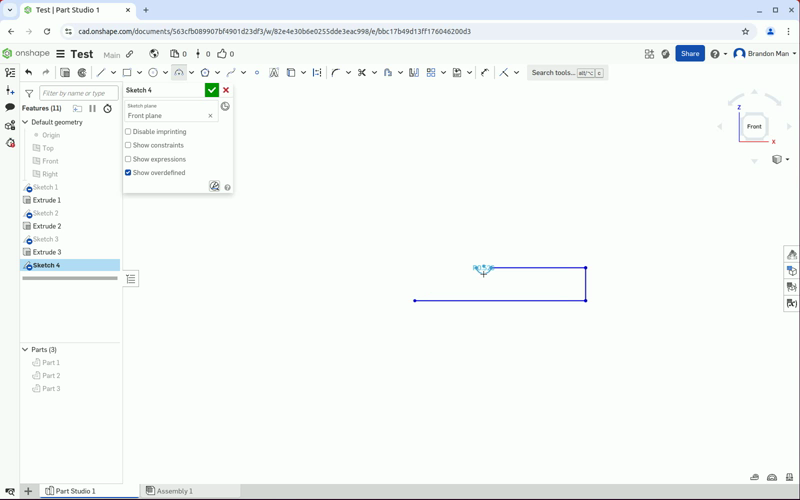
scroll(6)
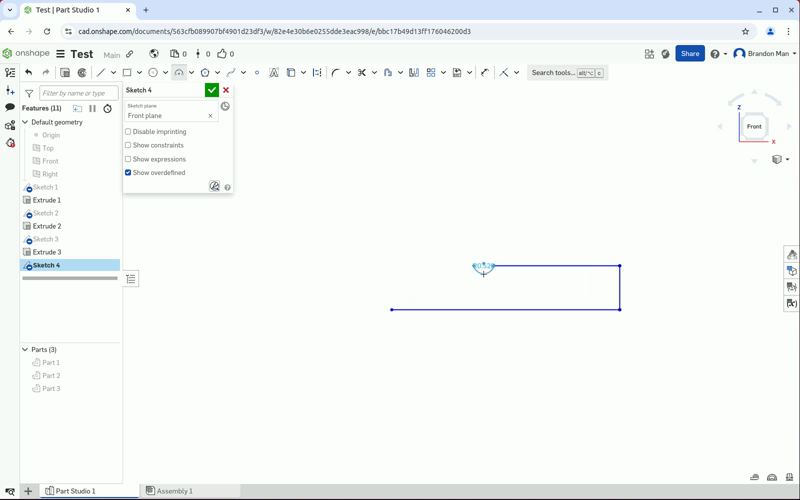
scroll(6)
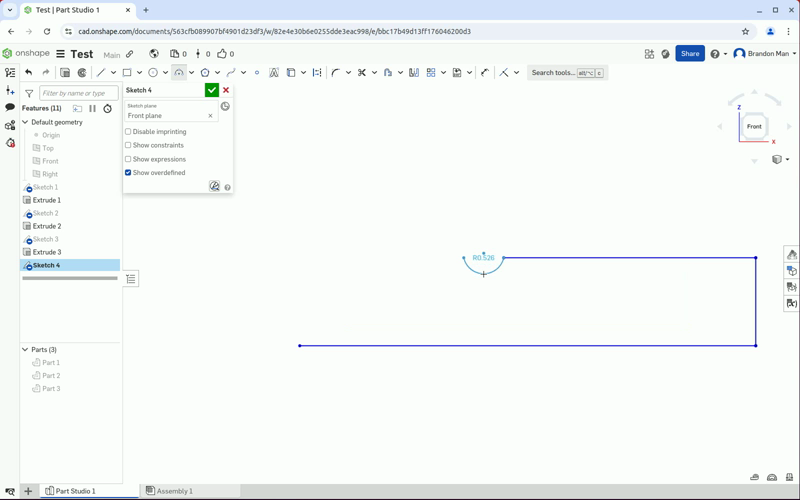
scroll(6)
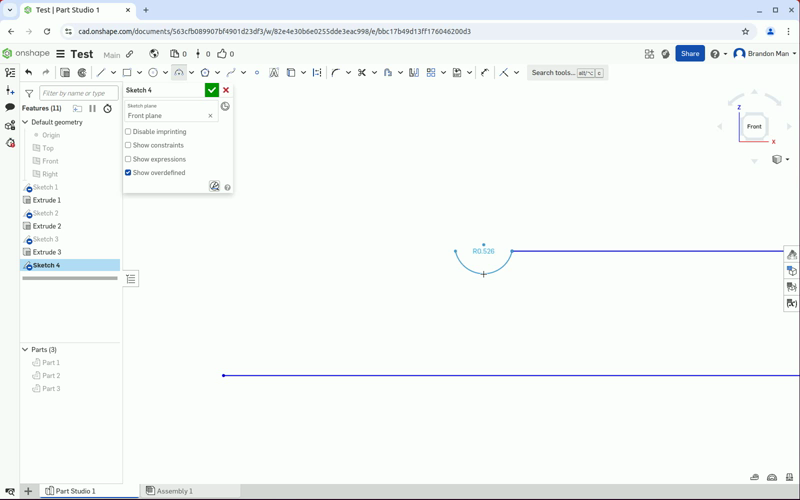
click(483, 273)
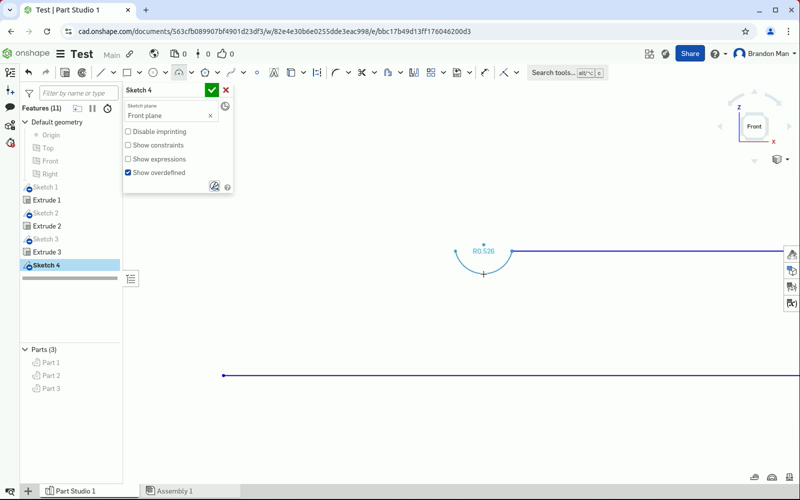
scroll(-6)
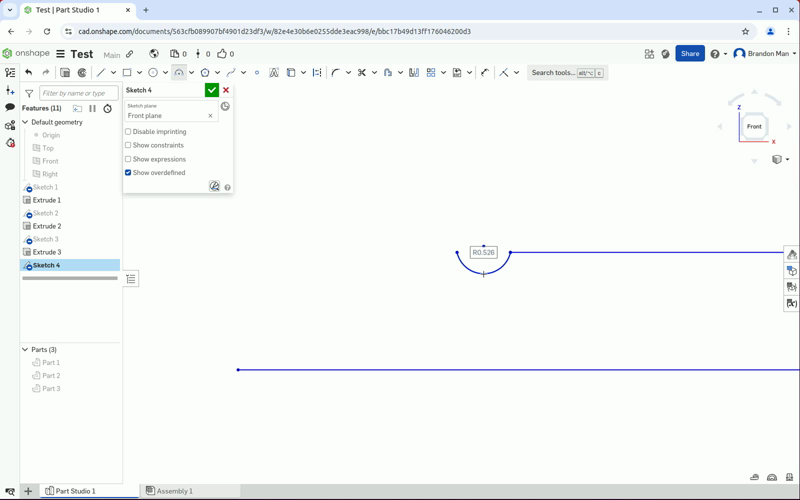
scroll(-6)
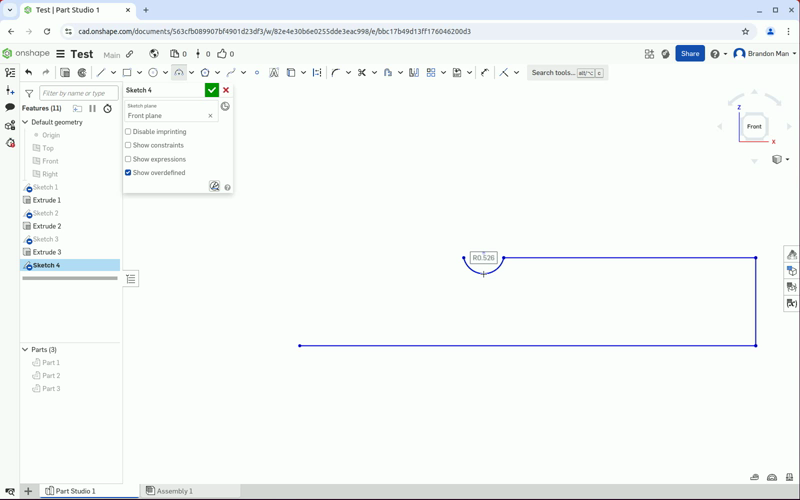
scroll(-6)
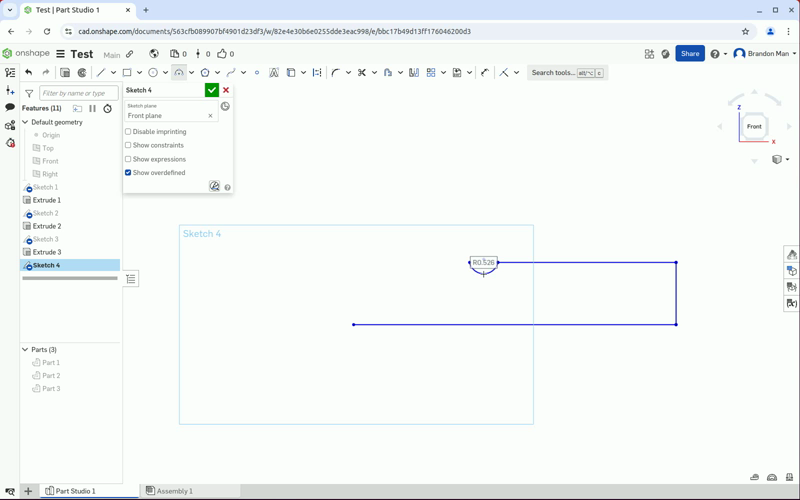
scroll(-6)
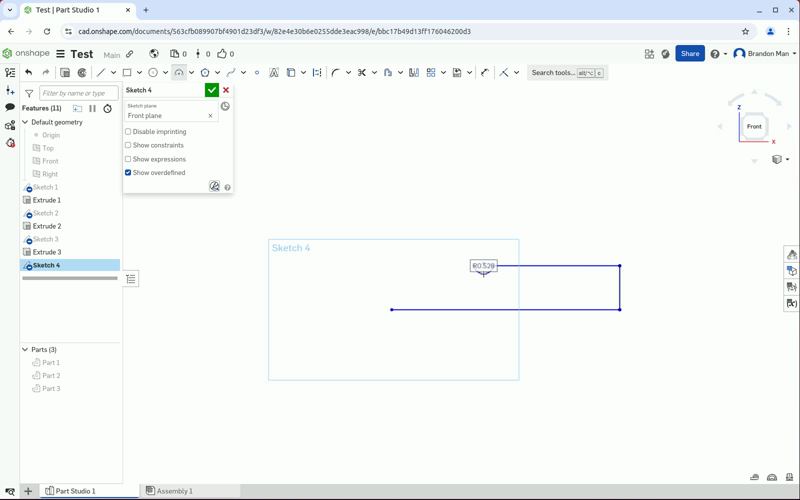
scroll(-6)
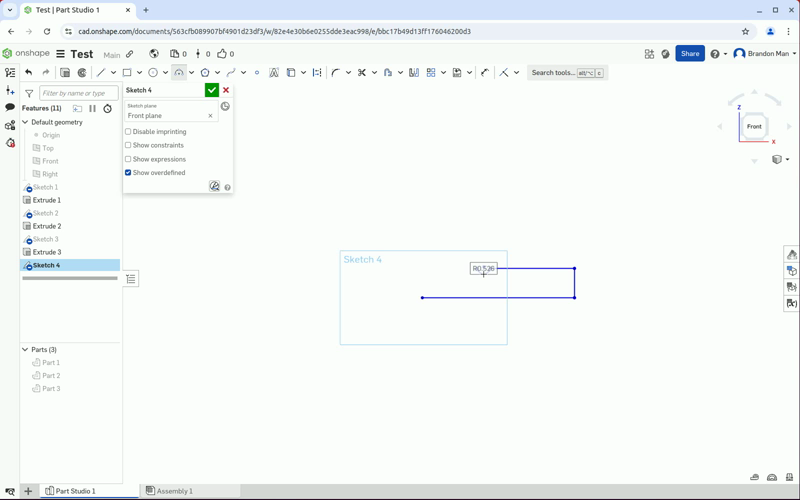
scroll(-6)
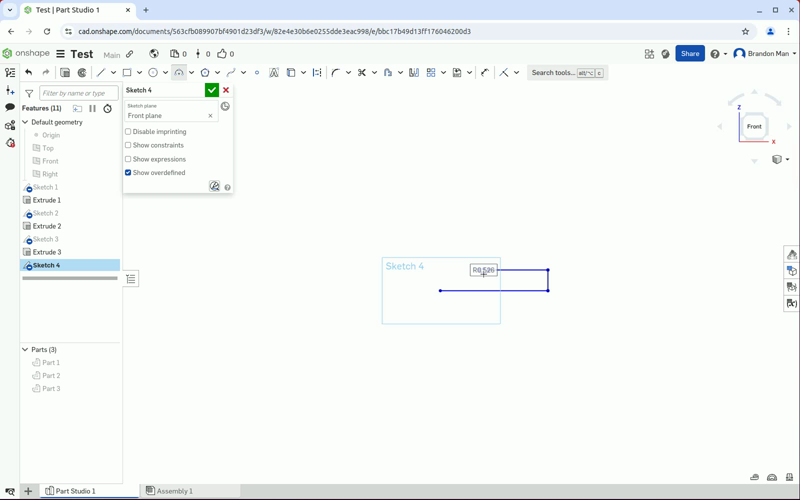
scroll(-6)
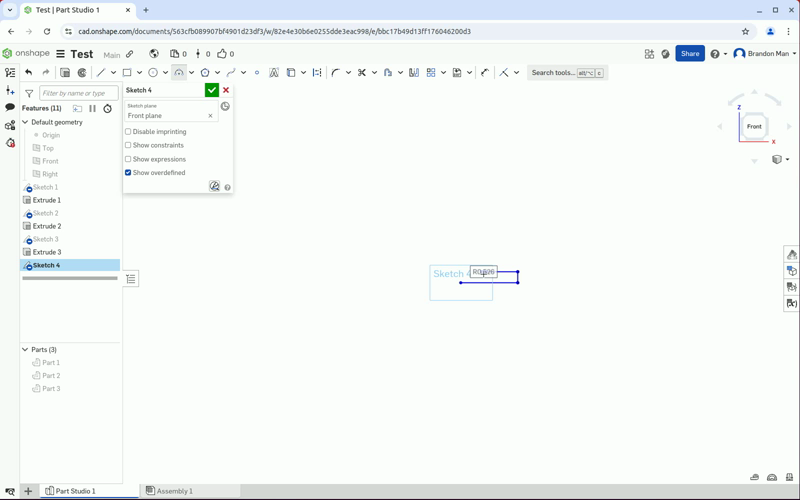
key_up(shift)
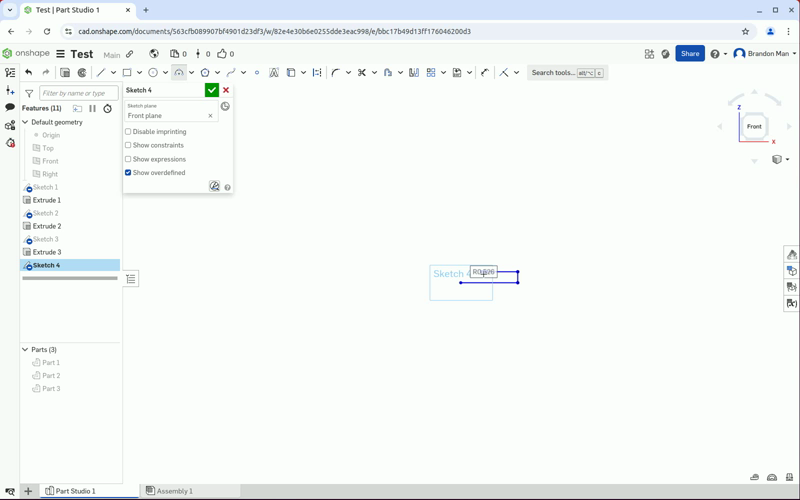
key(esc)
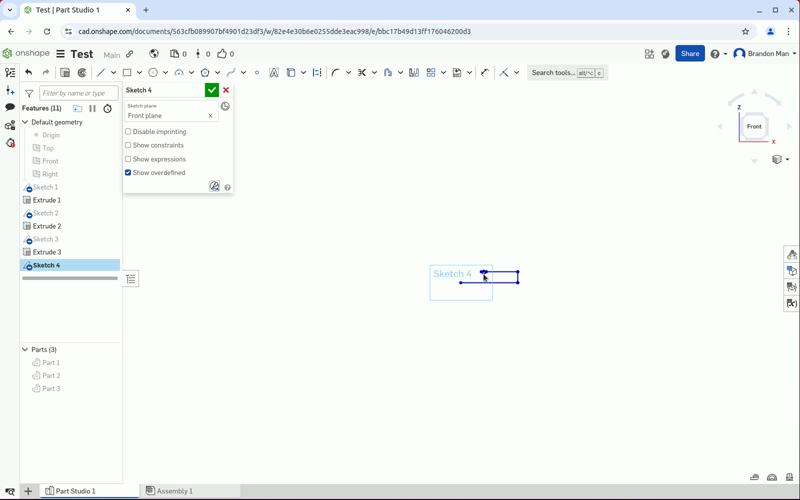
key(l)
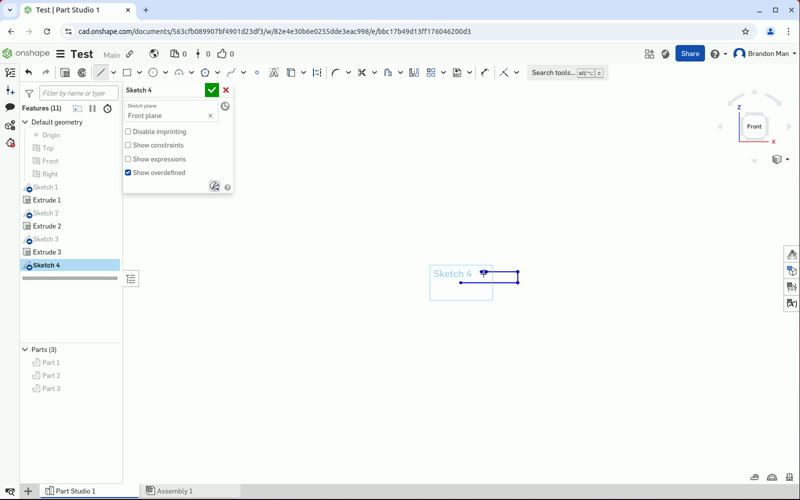
mouse_move(481, 271)
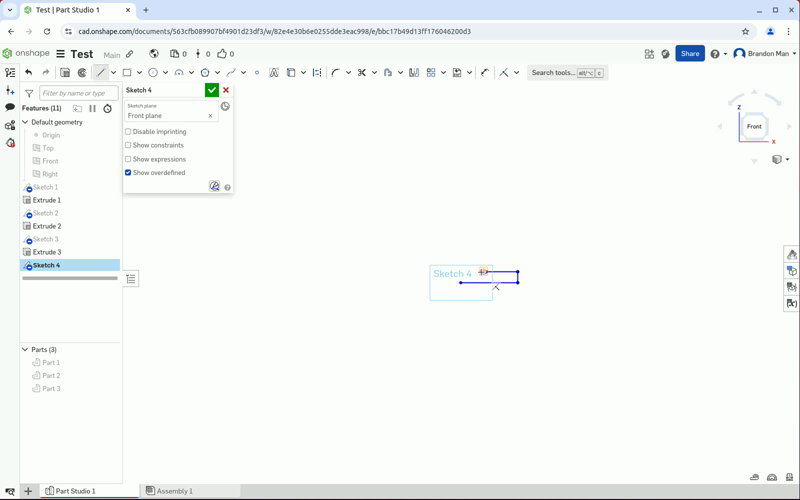
scroll(6)
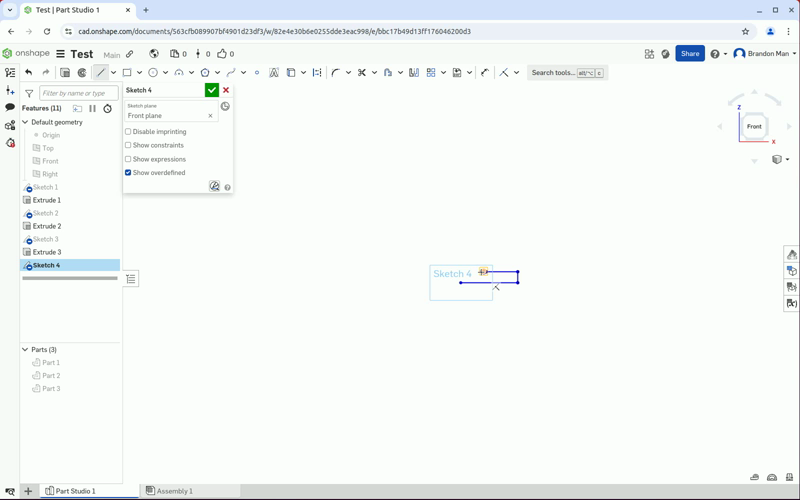
scroll(6)
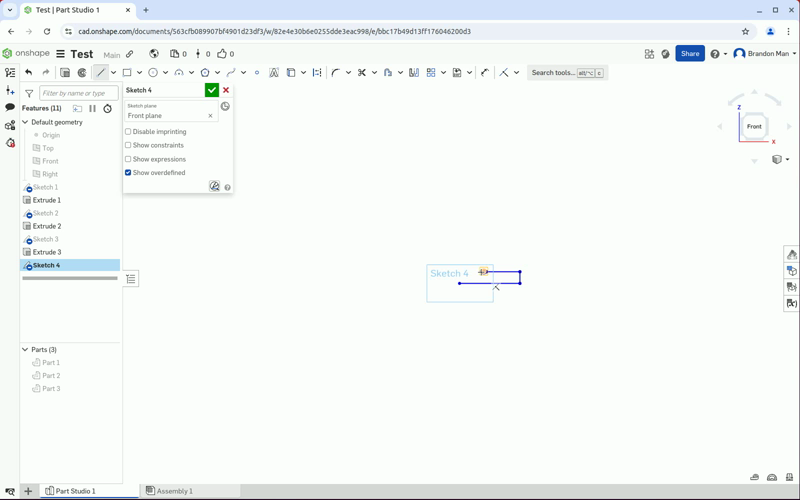
scroll(6)
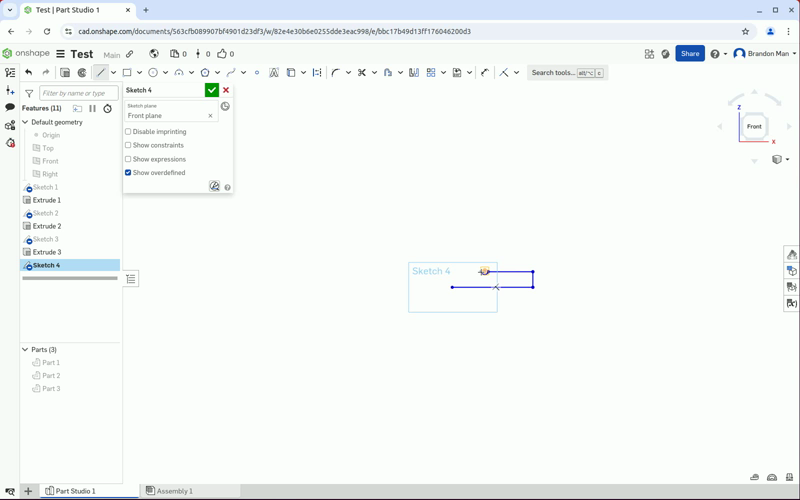
scroll(6)
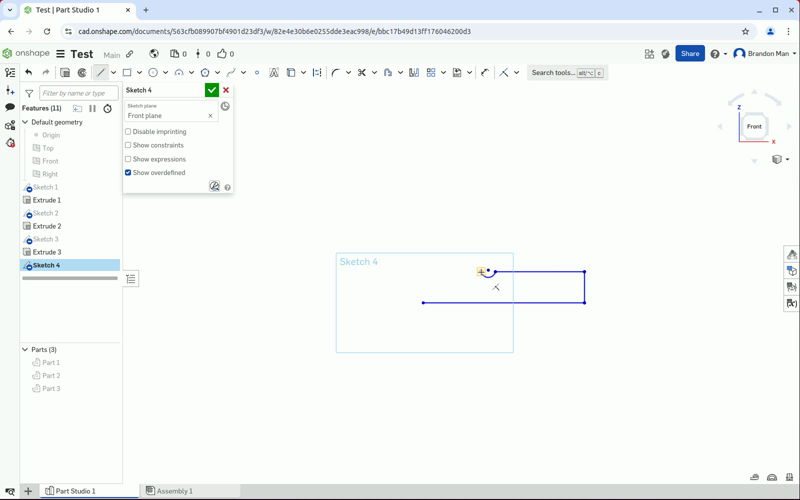
scroll(6)
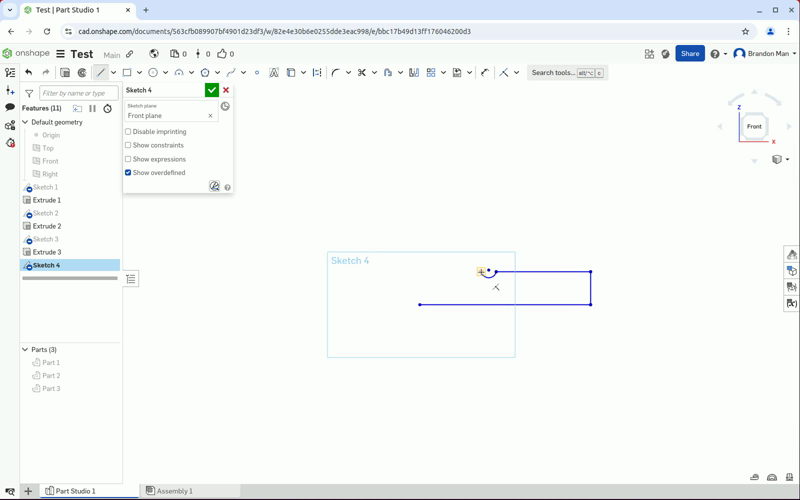
scroll(6)
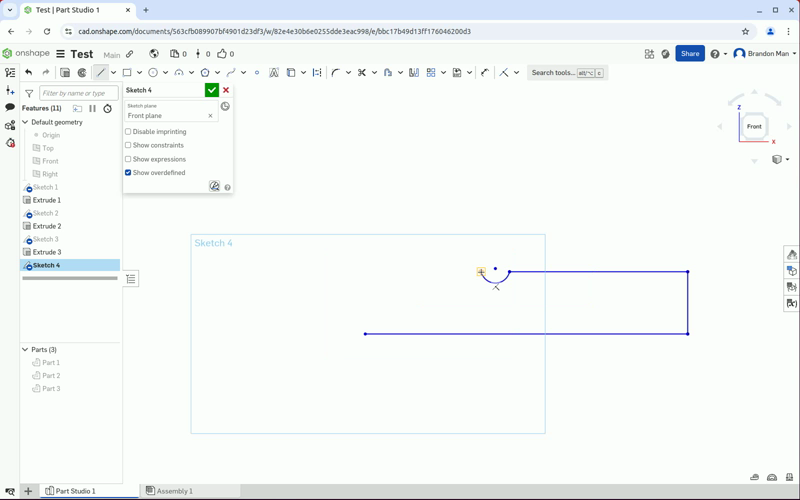
scroll(6)
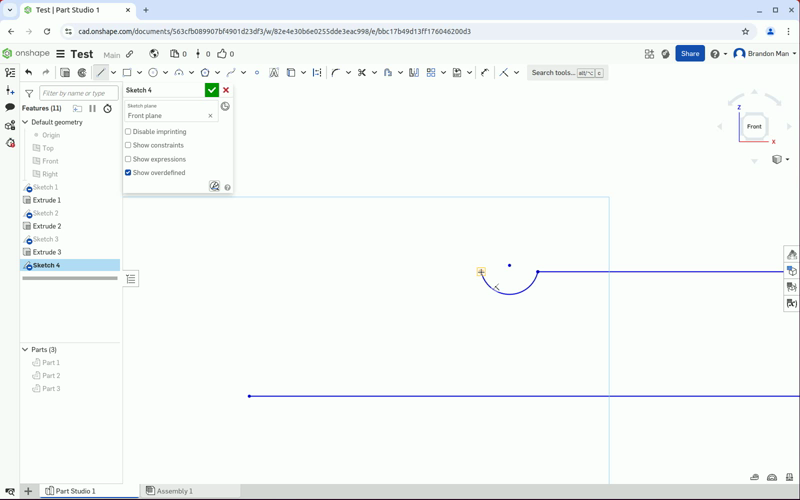
click(481, 271)
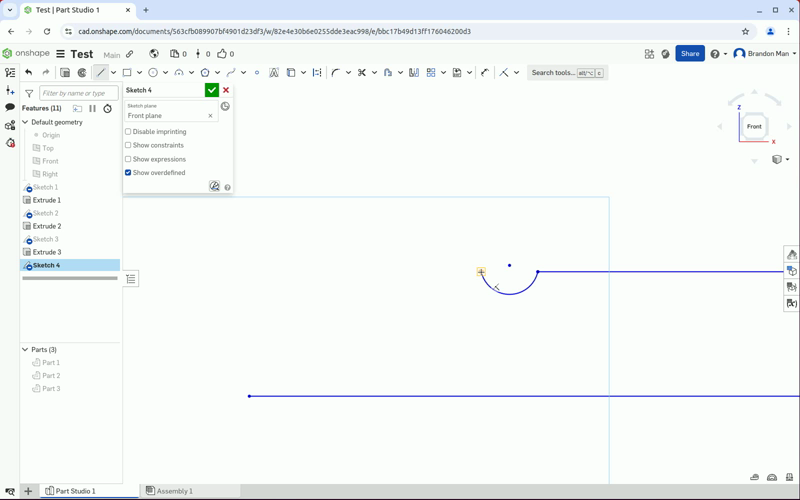
scroll(-6)
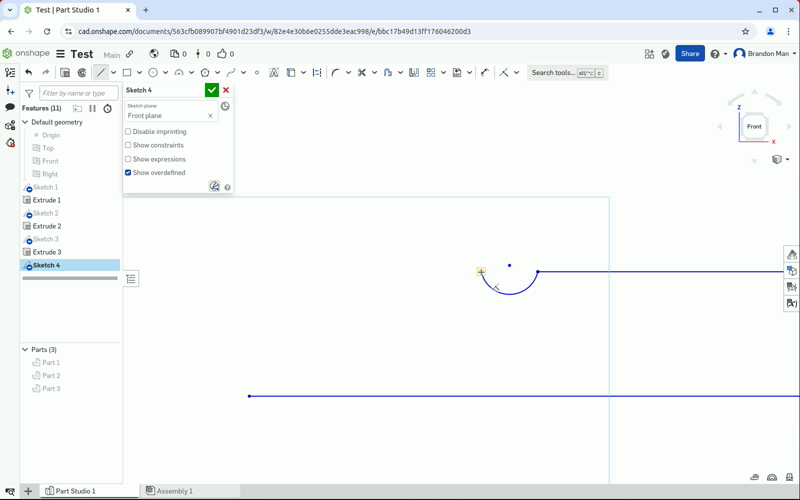
scroll(-6)
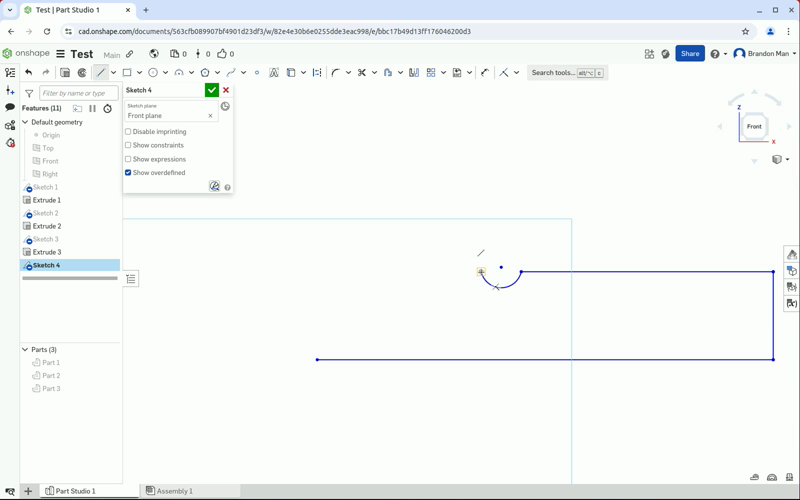
scroll(-6)
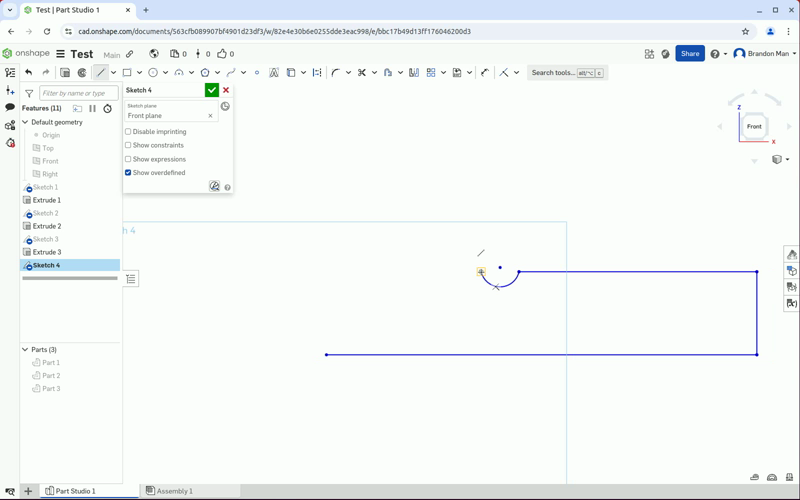
scroll(-6)
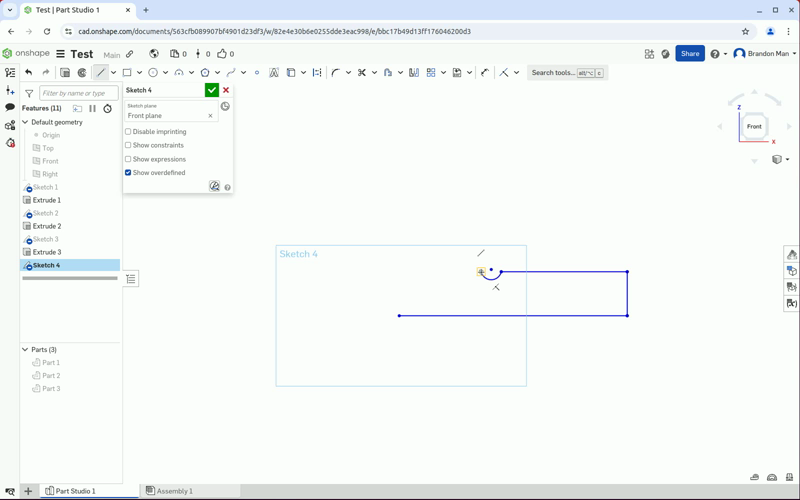
scroll(-6)
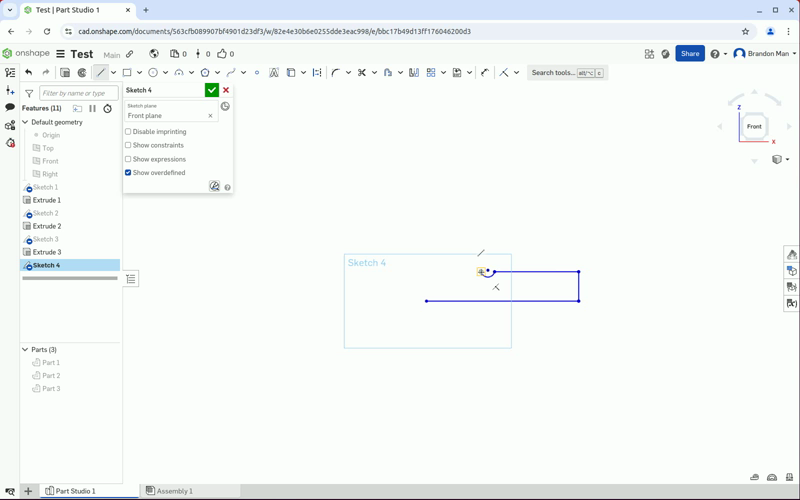
scroll(-6)
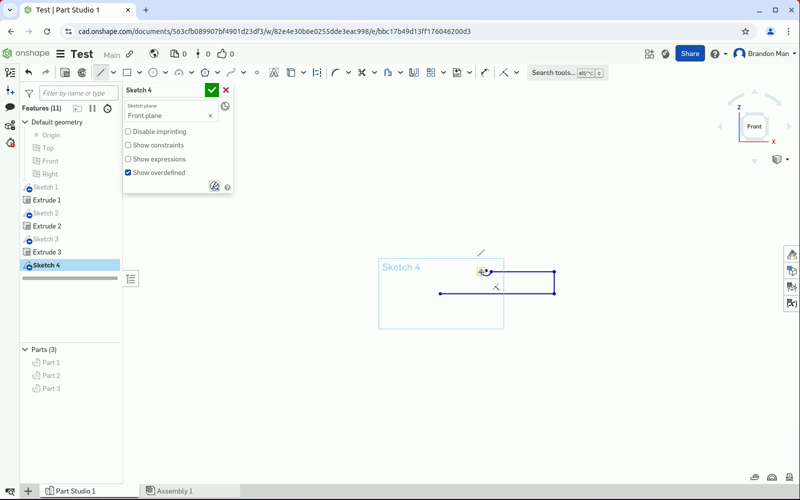
scroll(-6)
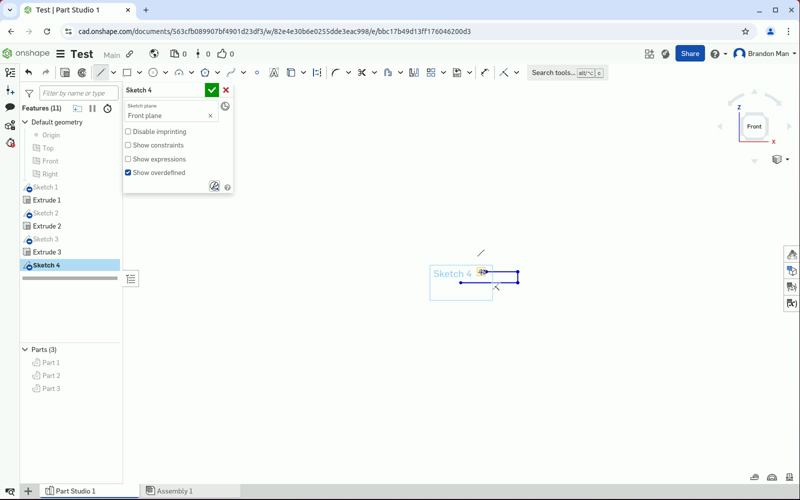
key_down(shift)
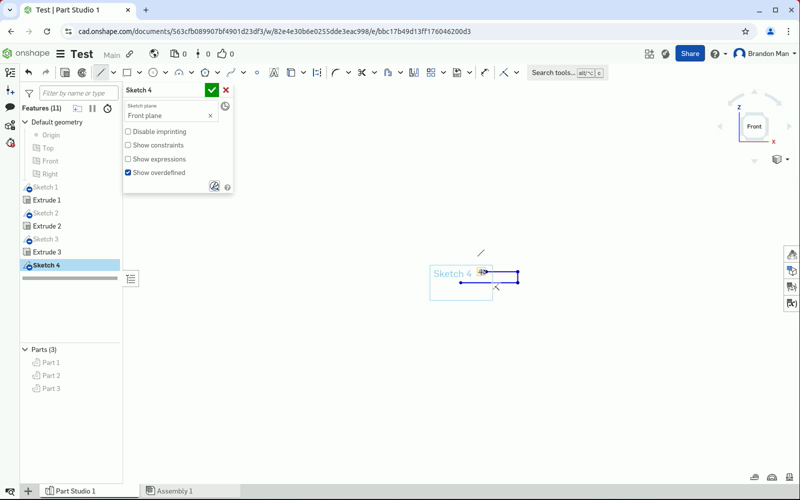
mouse_move(511, 271)
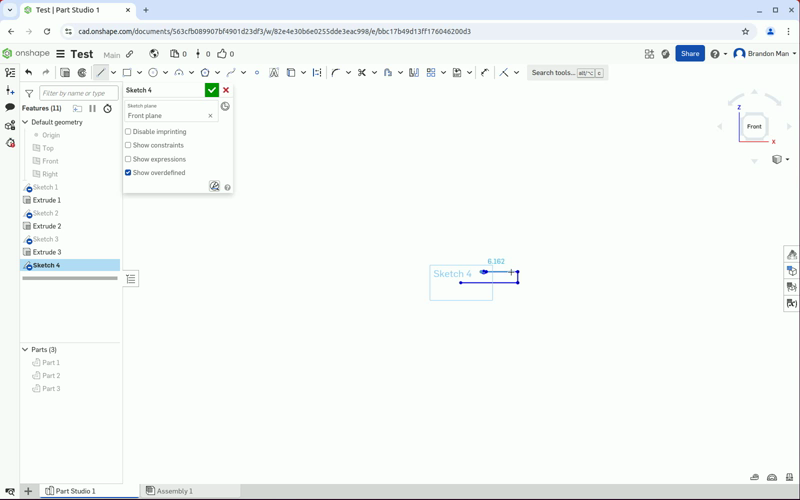
mouse_move(460, 271)
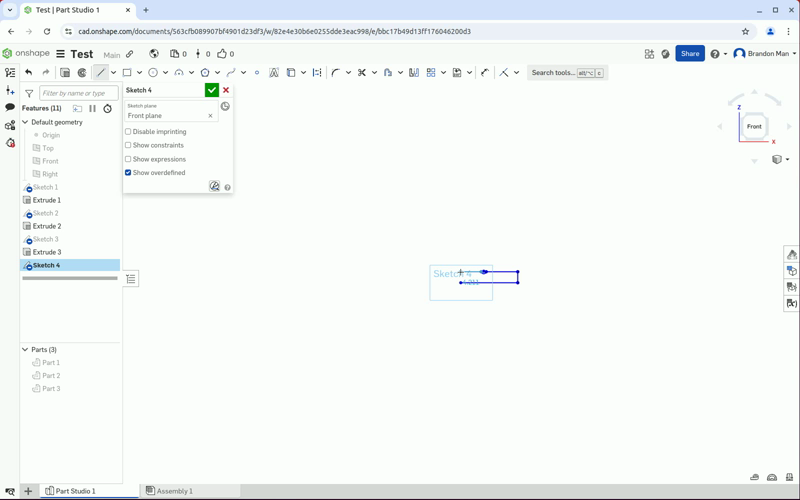
click(460, 271)
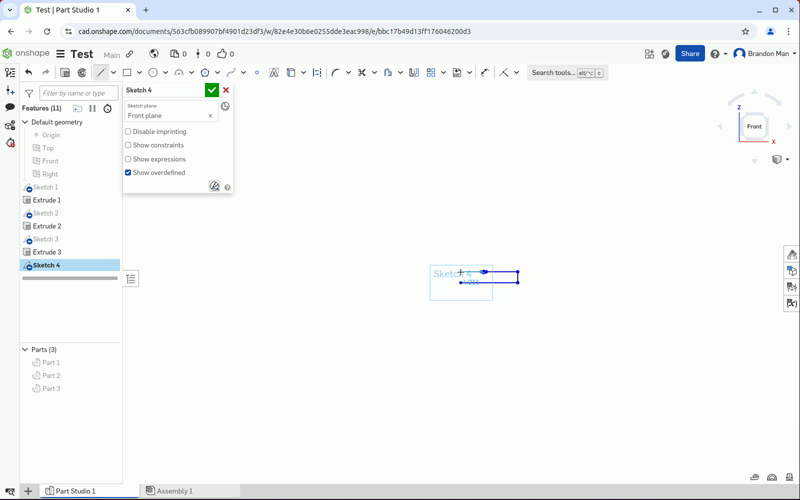
key_up(shift)
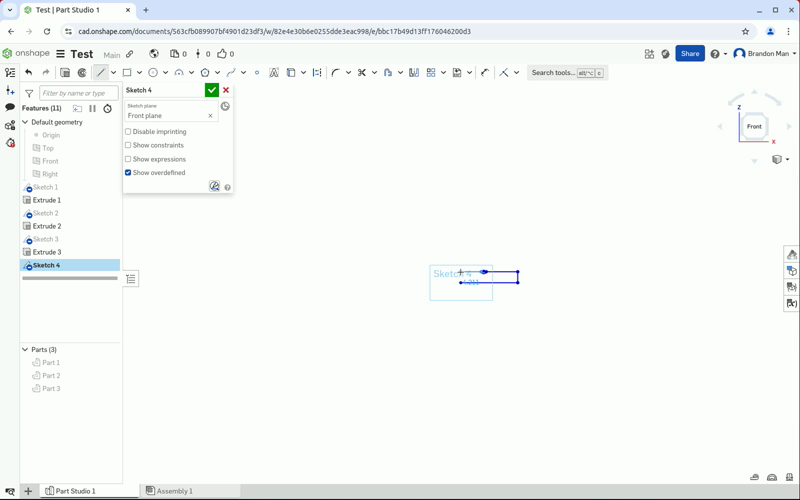
mouse_move(490, 271)
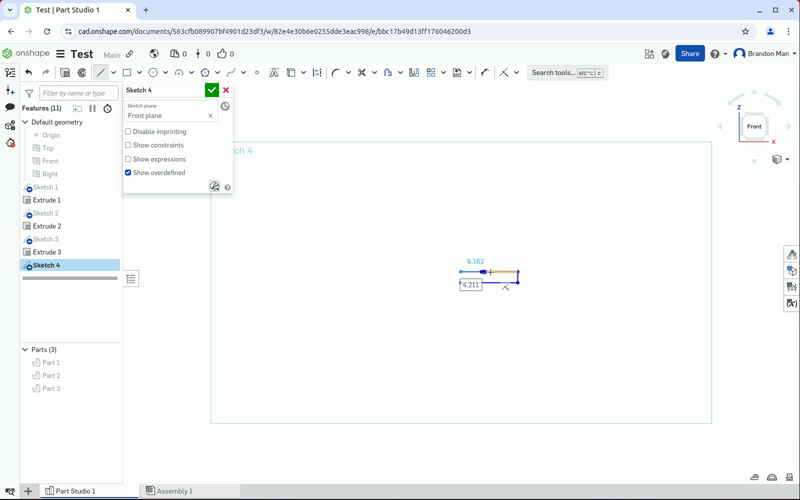
key_down(shift)
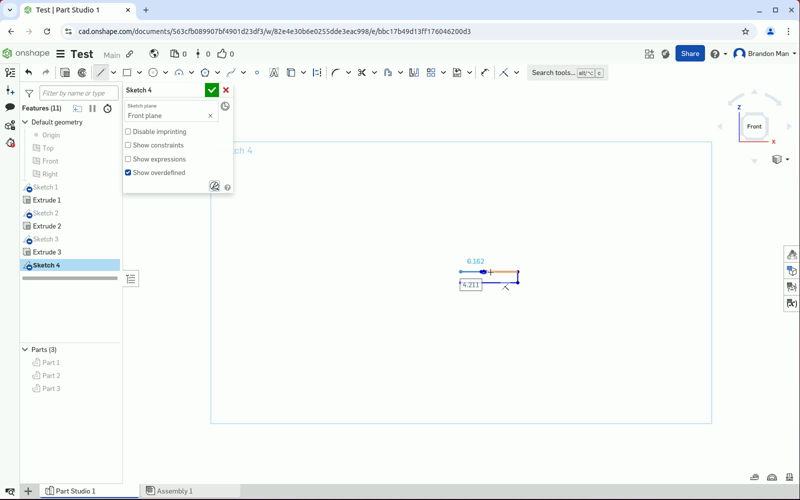
mouse_move(460, 282)
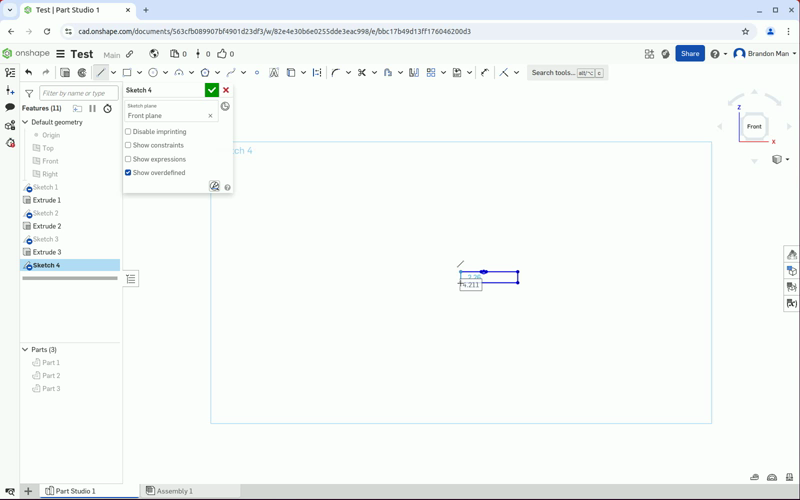
key_up(shift)
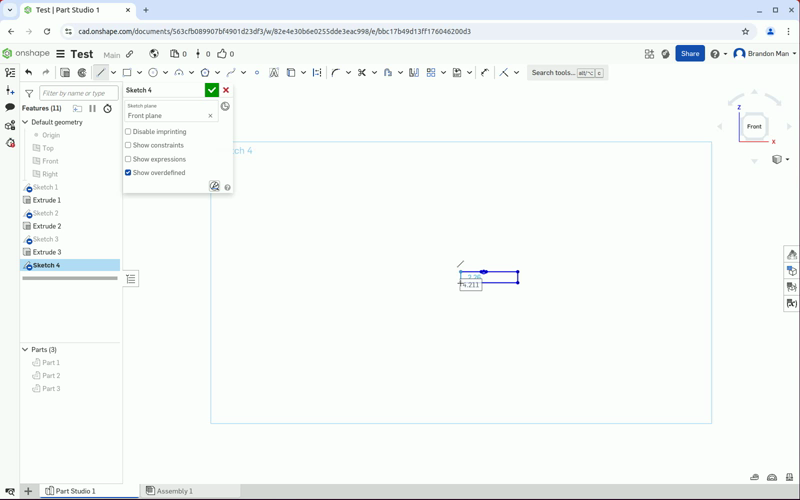
click(460, 282)
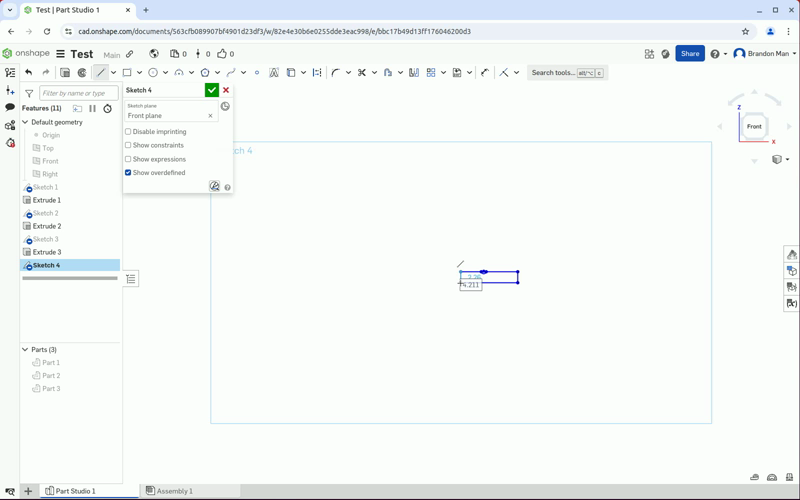
key(esc)
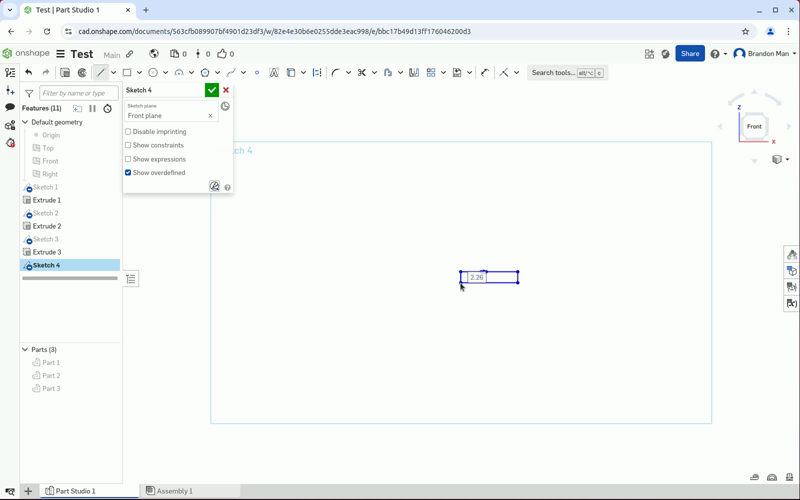
mouse_move(466, 275)
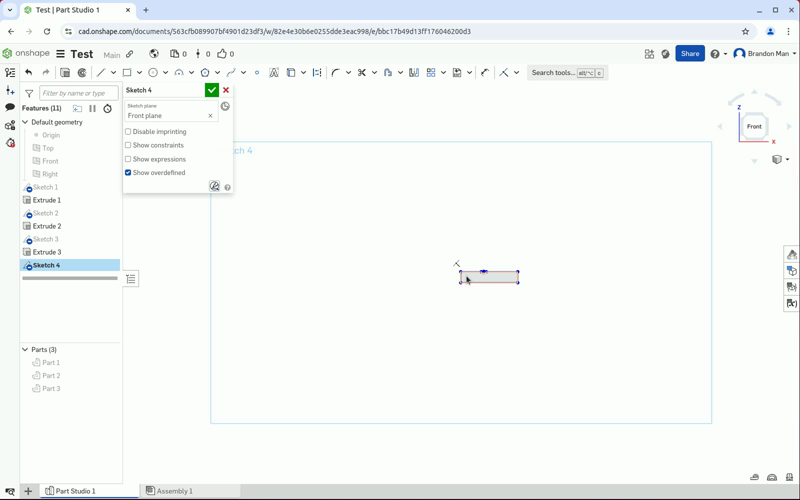
scroll(6)
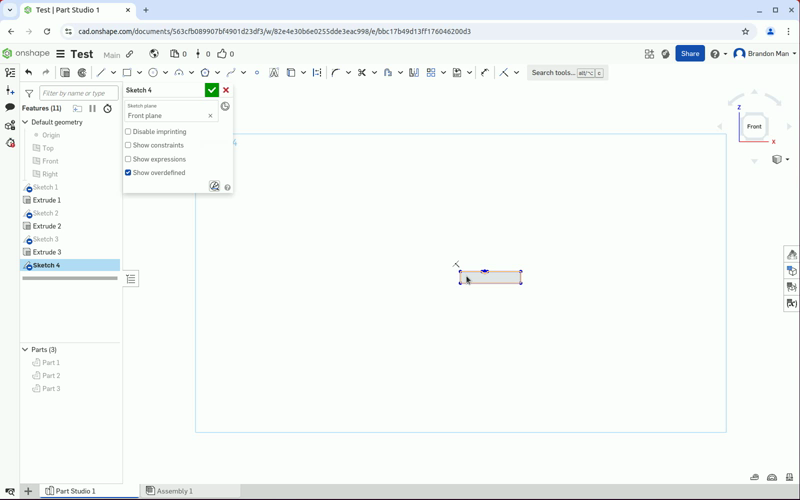
scroll(6)
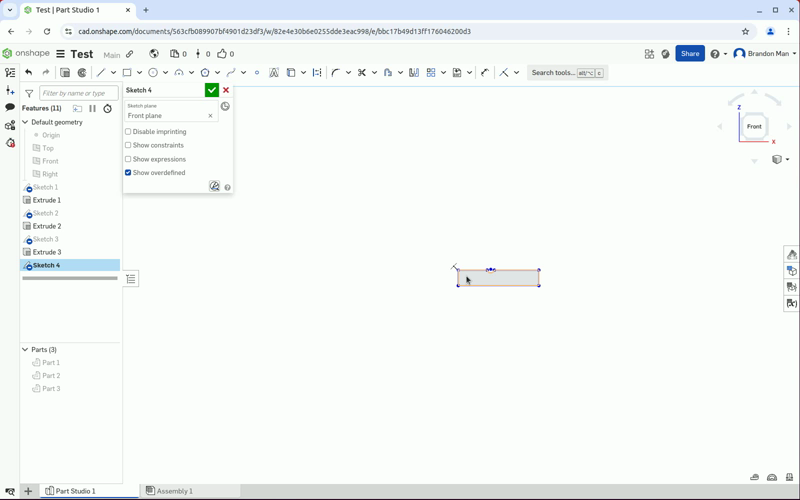
scroll(6)
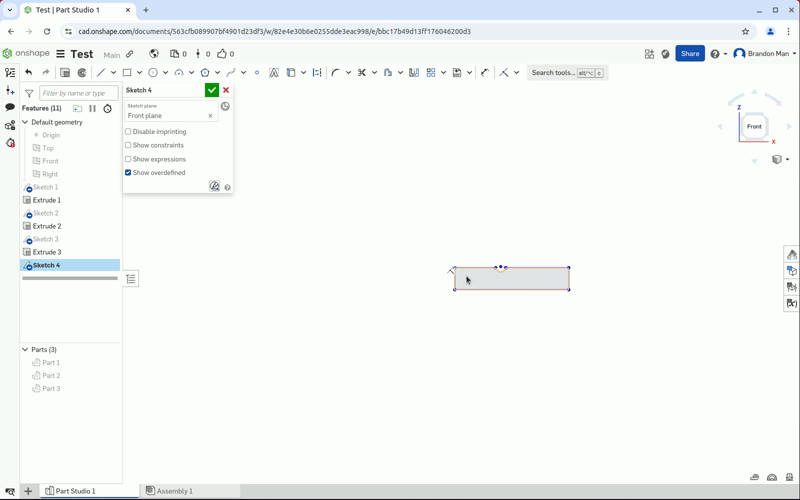
scroll(6)
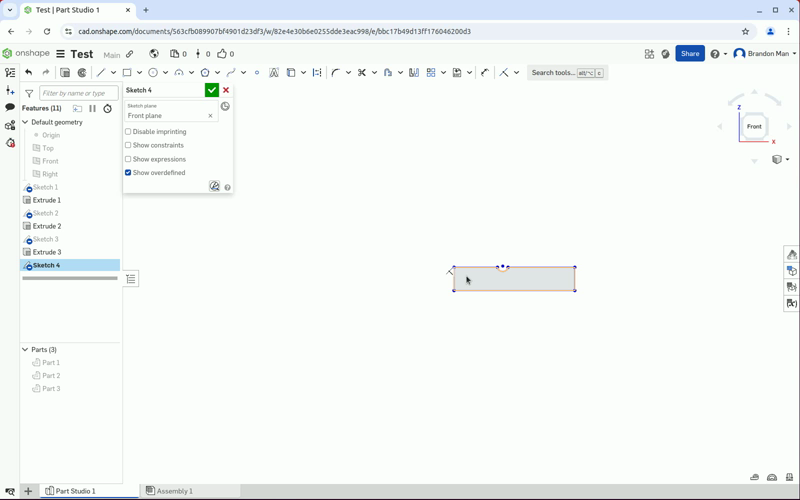
scroll(6)
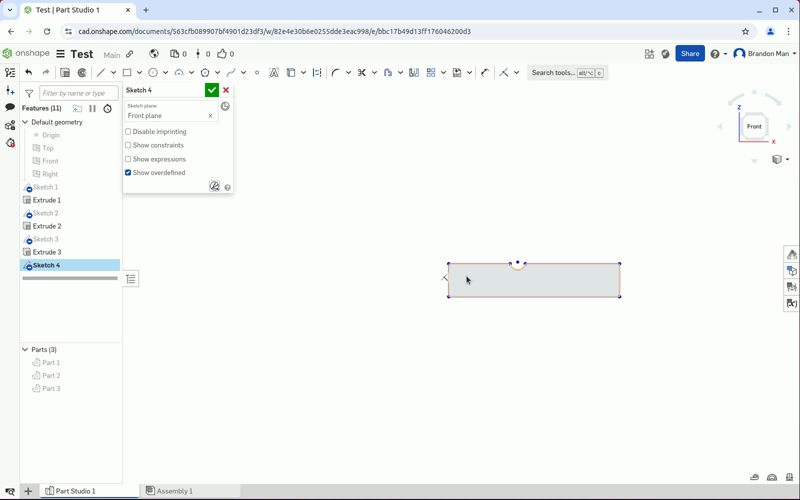
scroll(6)
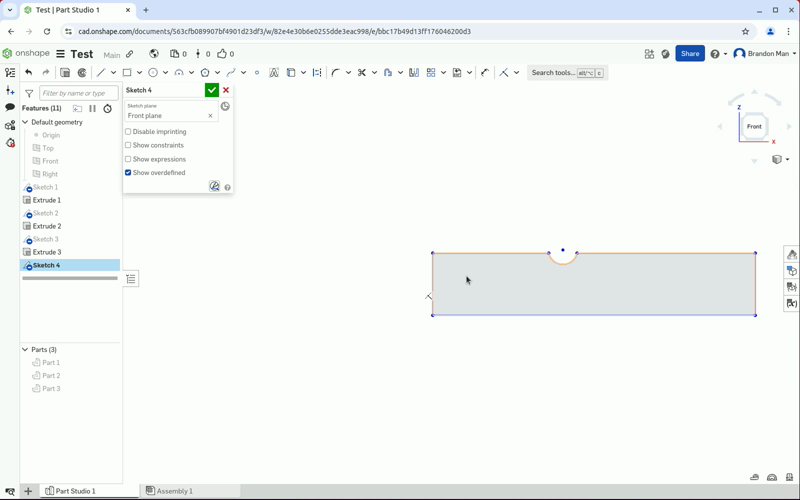
scroll(6)
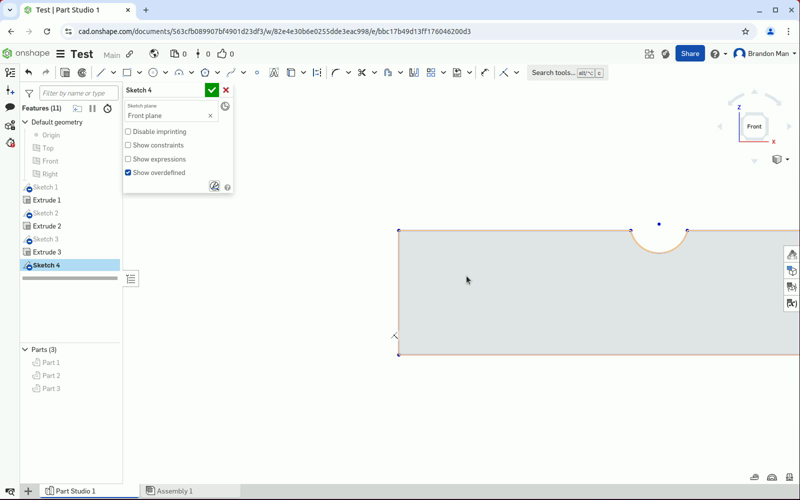
click(466, 275)
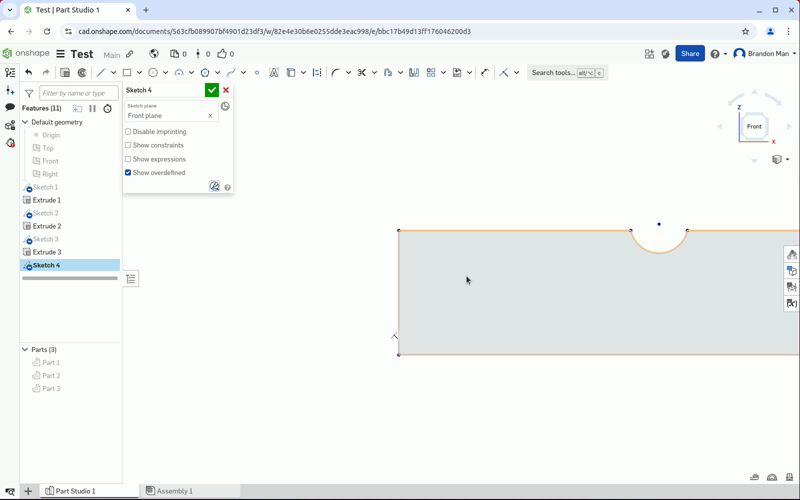
scroll(-6)
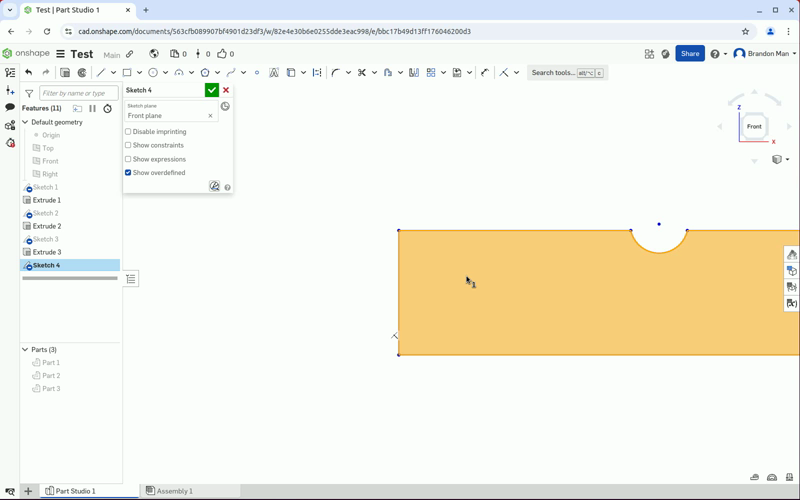
scroll(-6)
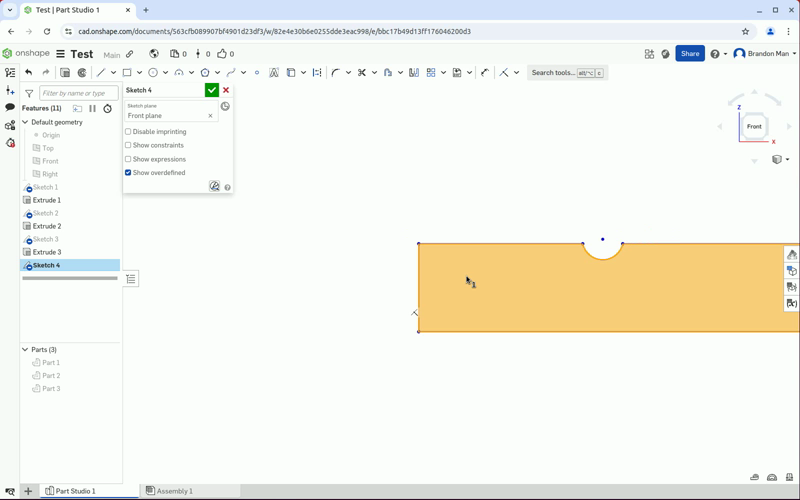
scroll(-6)
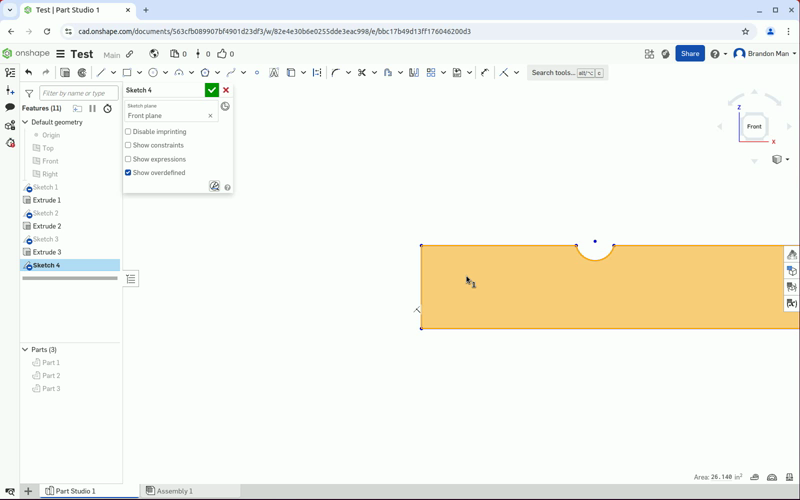
scroll(-6)
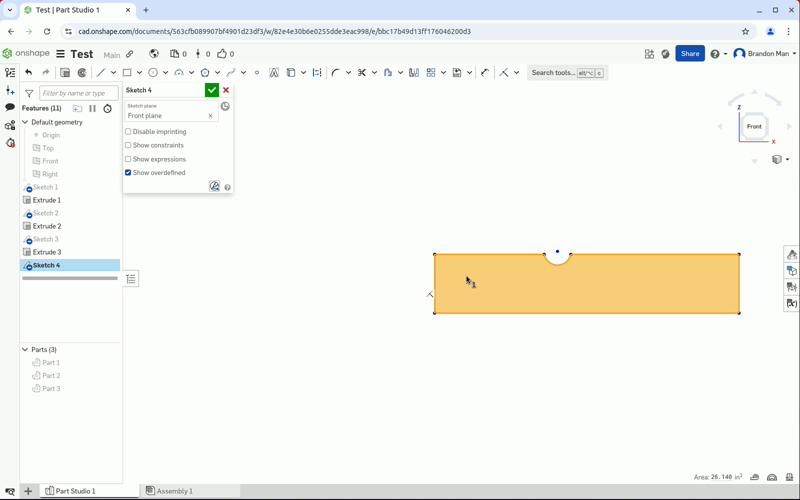
scroll(-6)
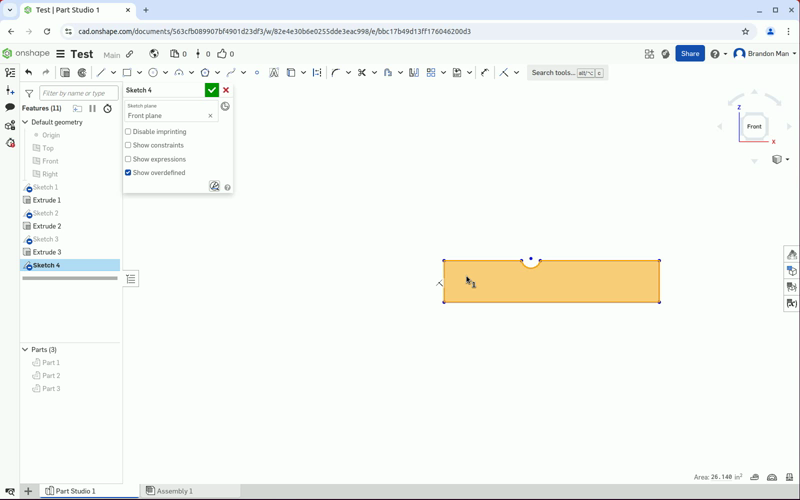
scroll(-6)
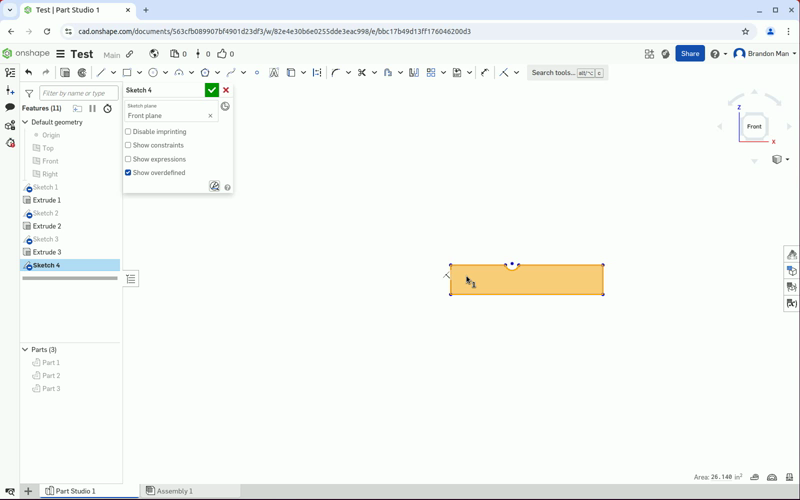
scroll(-6)
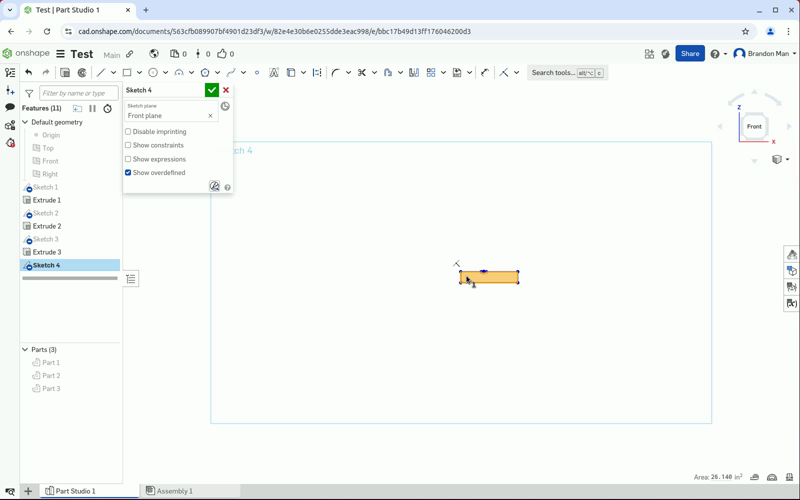
mouse_move(73, 352)
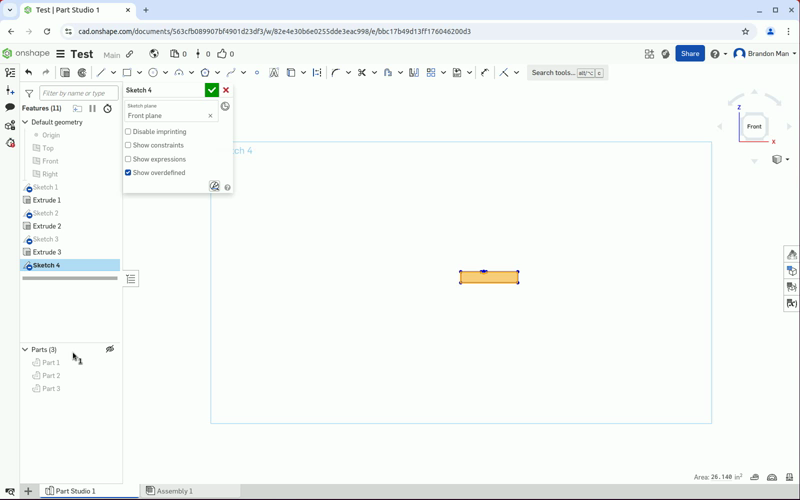
key(shift+y)
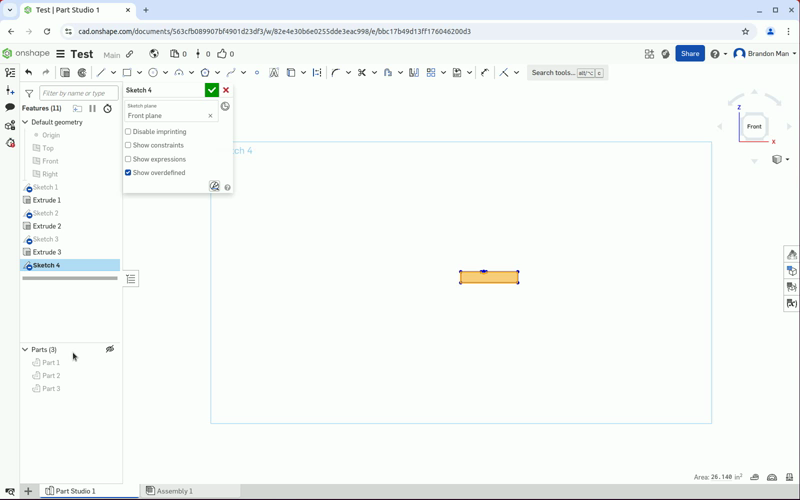
key(shift+e)
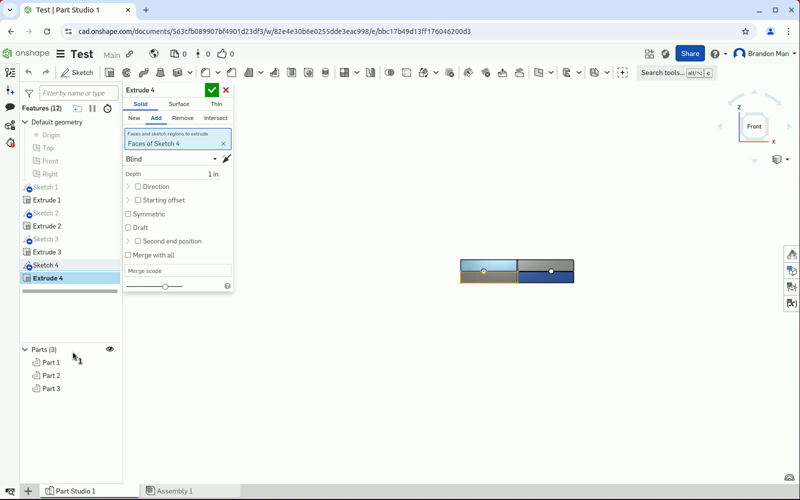
mouse_move(143, 106)
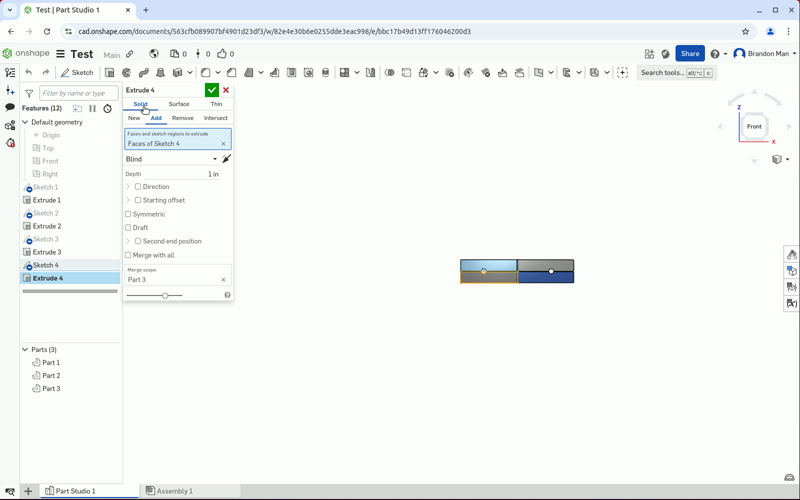
click(143, 106)
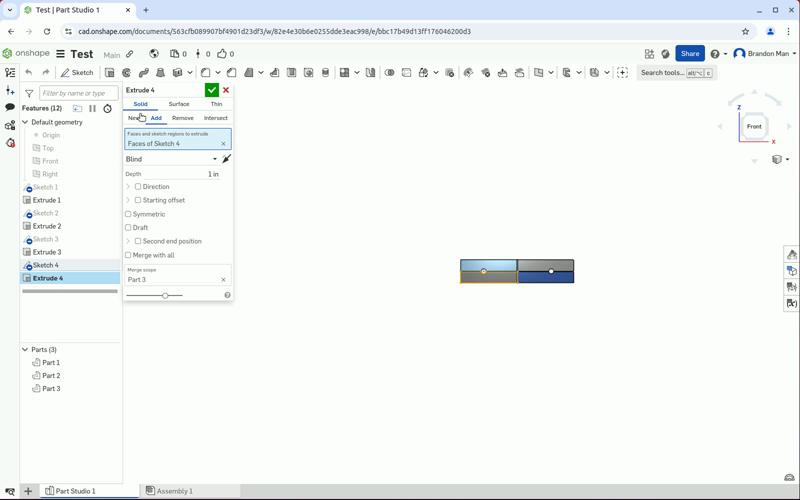
mouse_move(137, 120)
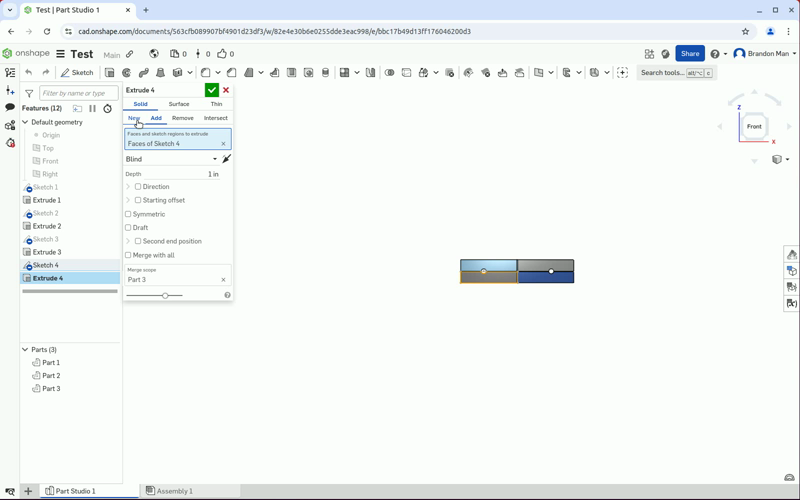
click(137, 120)
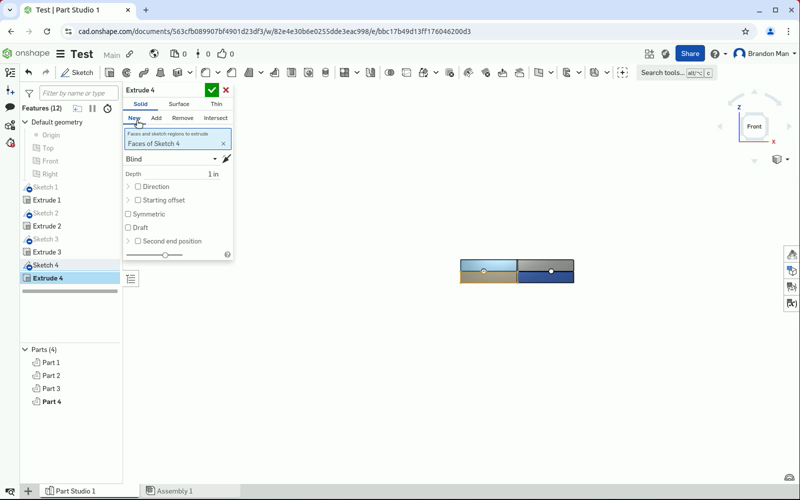
key(tab, 4)
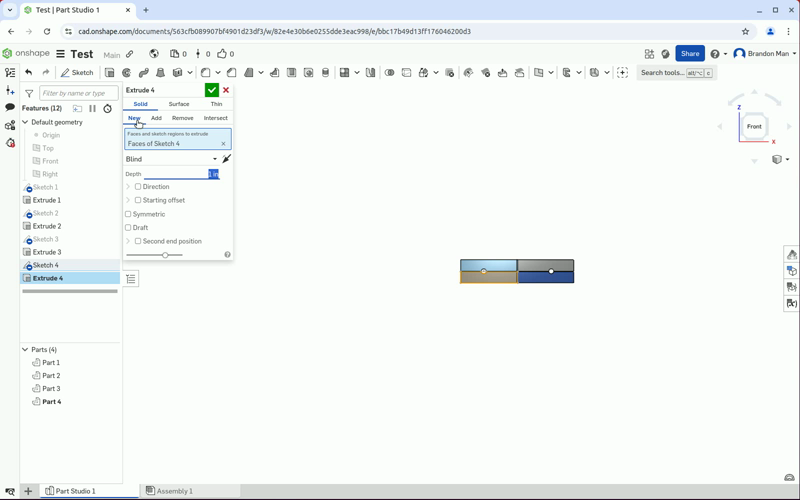
text(2.407)
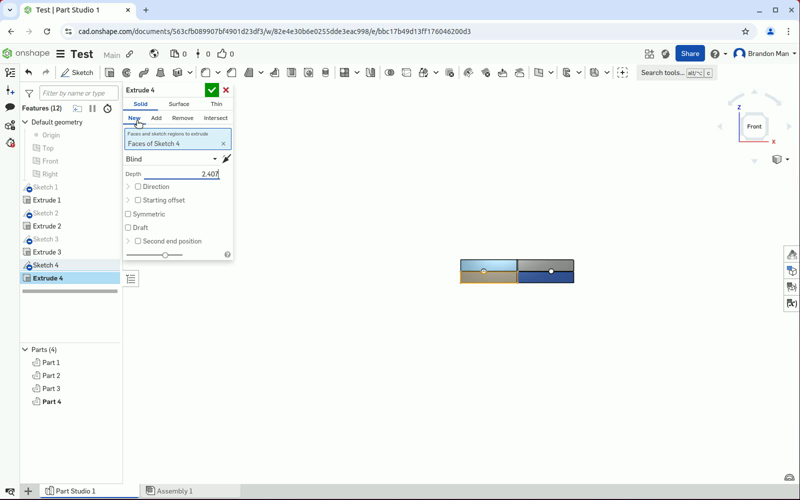
key(enter)
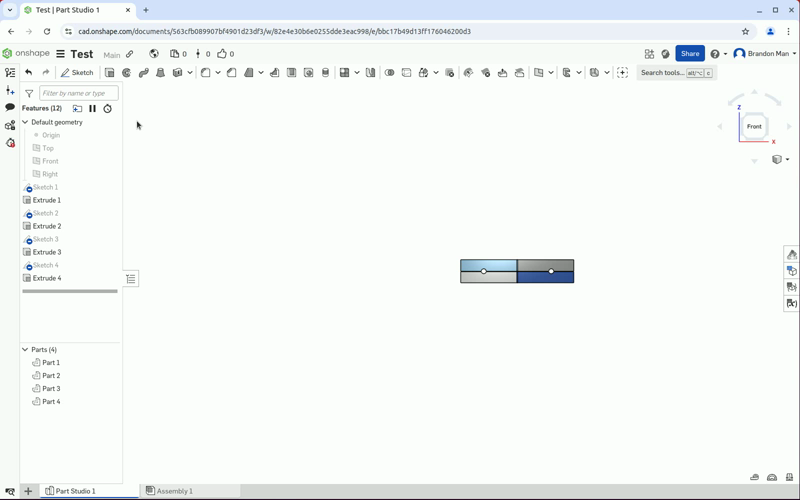
key(shift+h)
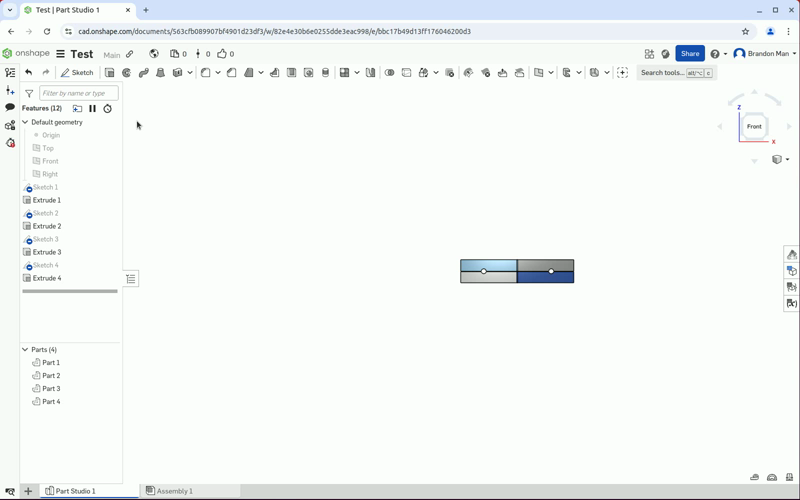
key(shift+h)
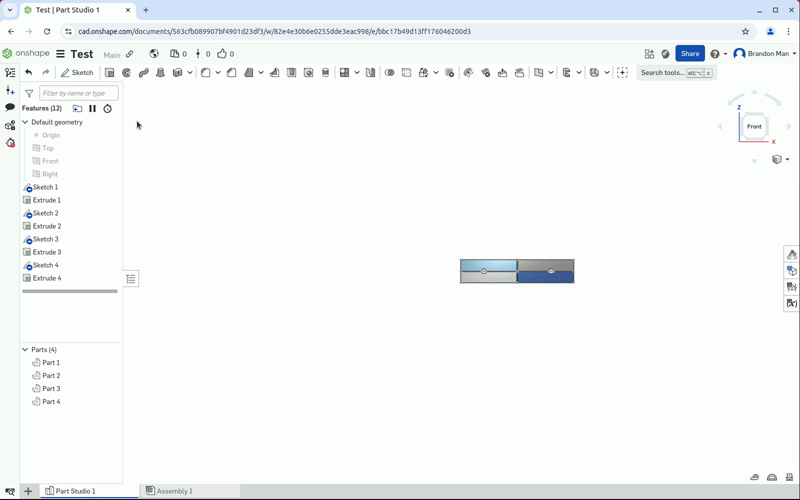
key(shift+7)
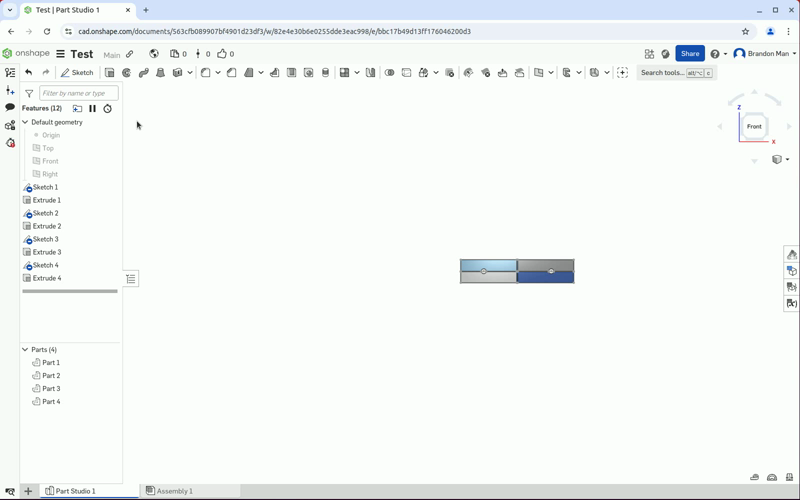
key(left, 2)
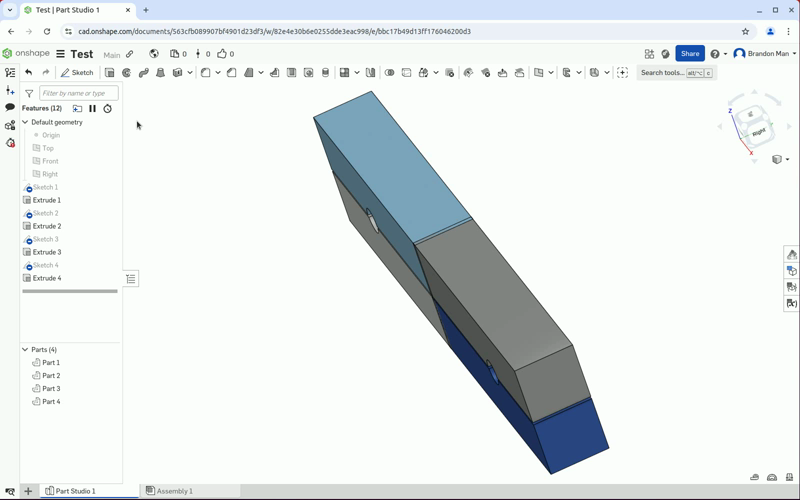
key(down, 2)
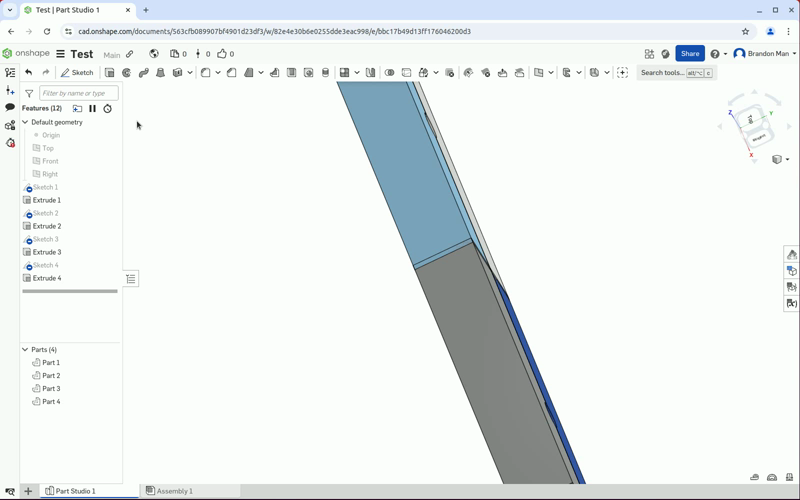
key(up, 2)
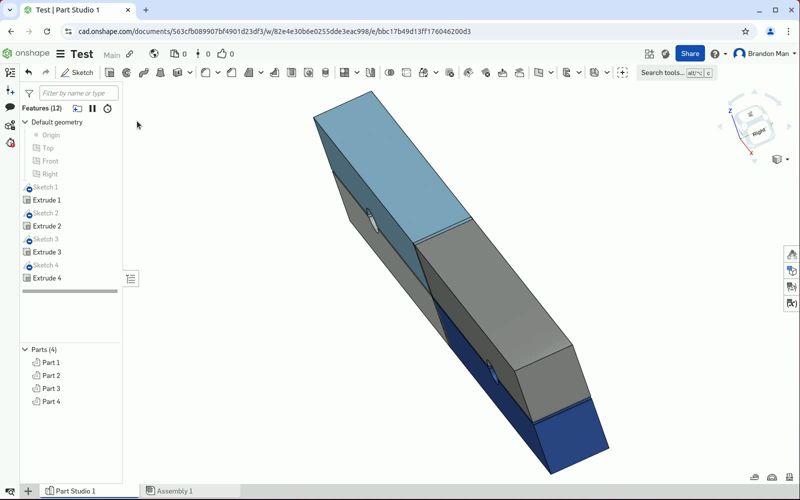
key(right, 2)
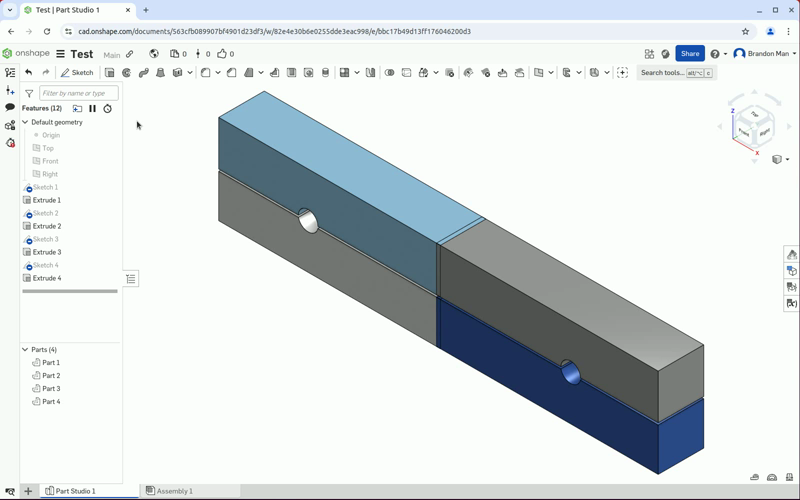
mouse_move(73, 189)
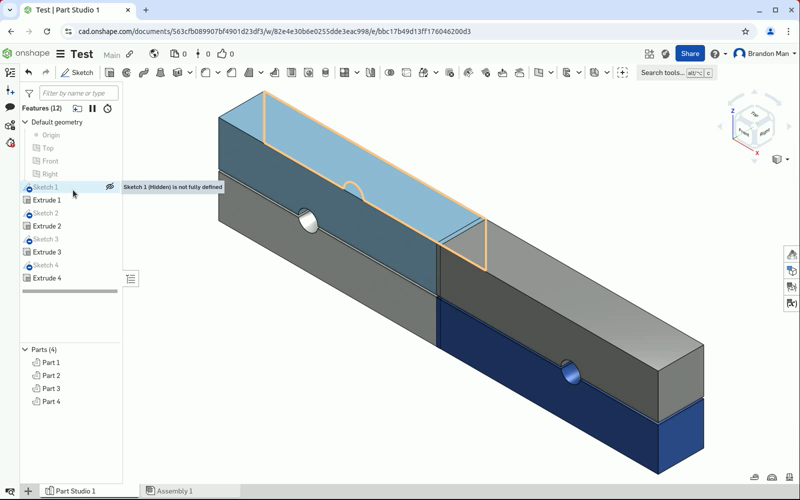
click(73, 189)